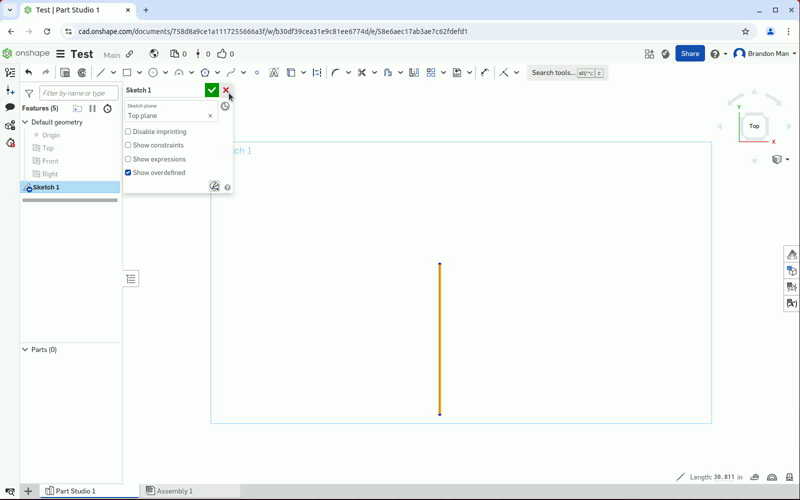
key(shift+h)
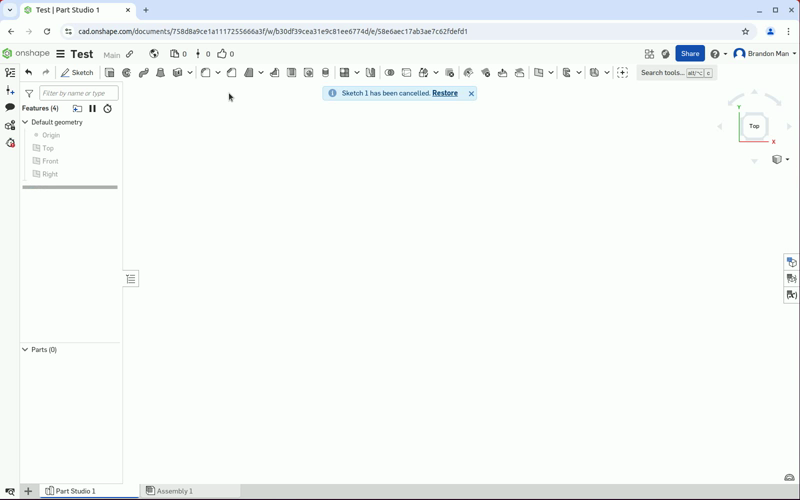
mouse_move(73, 352)
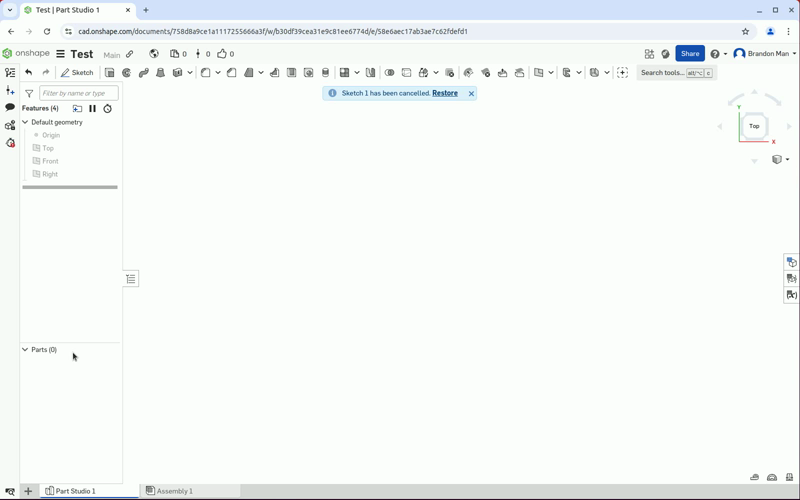
key(y)
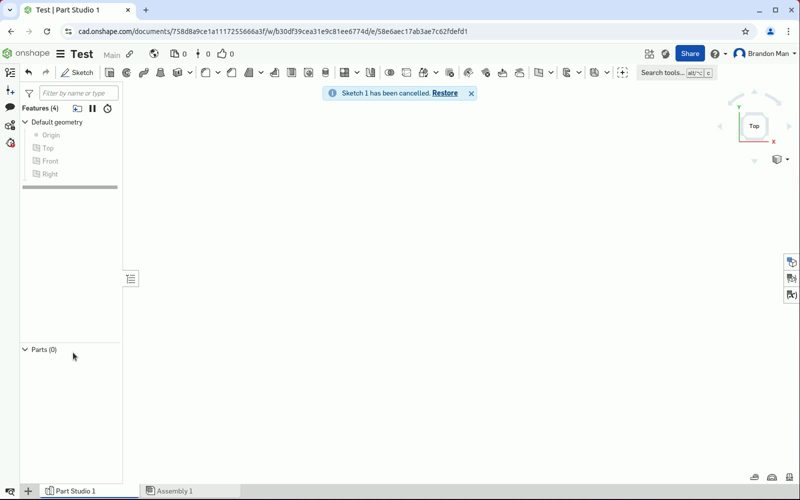
key(shift+p)
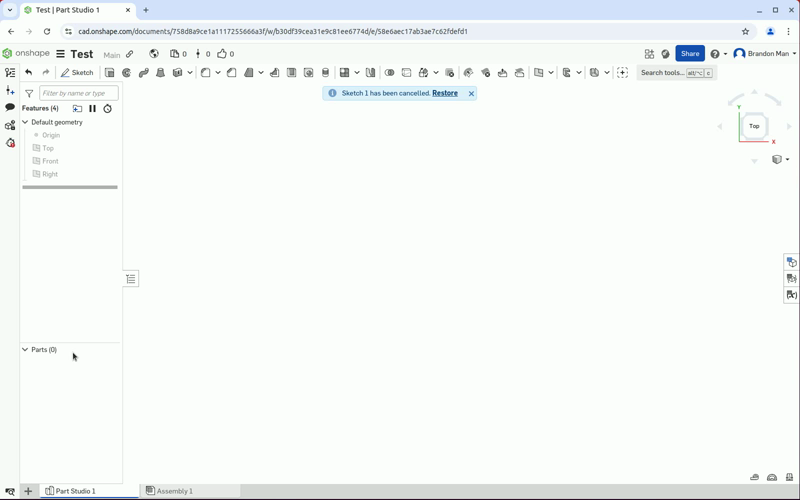
key(space)
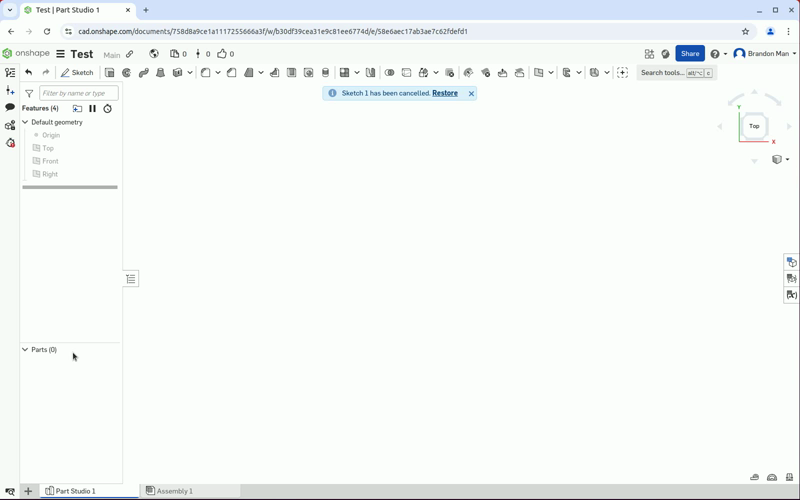
key_down(shift)
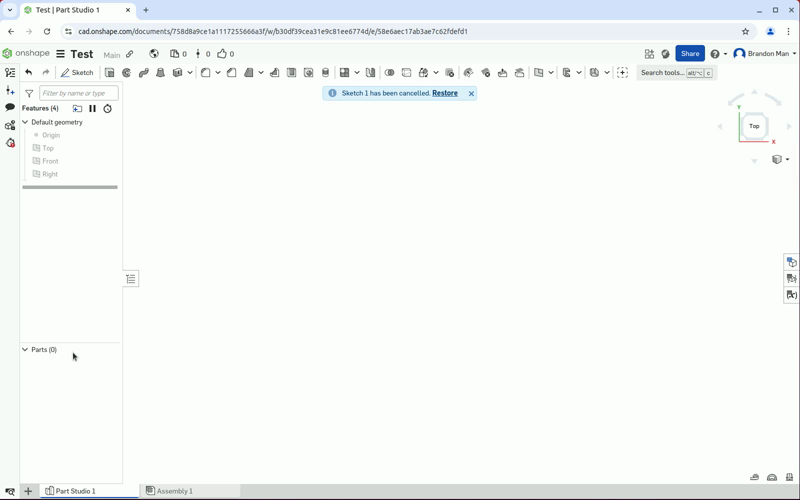
key(up)
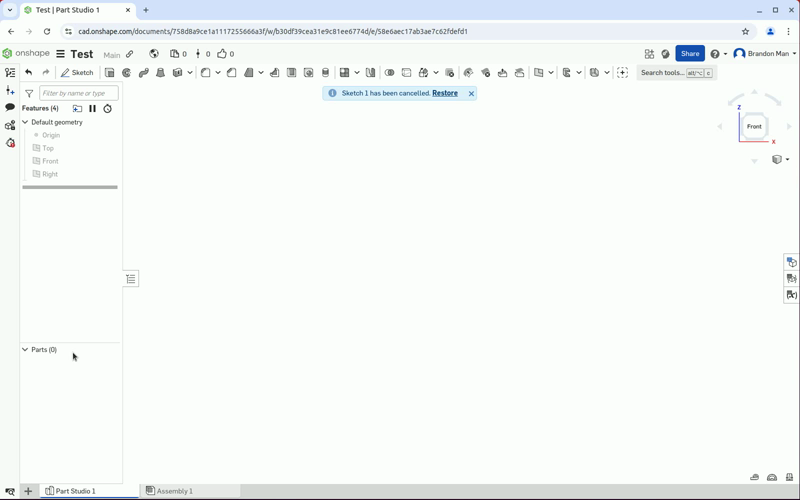
key_up(shift)
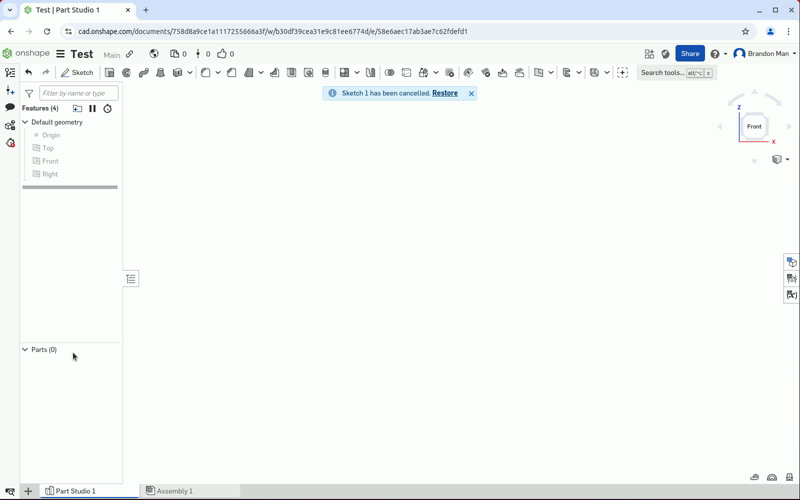
mouse_move(73, 352)
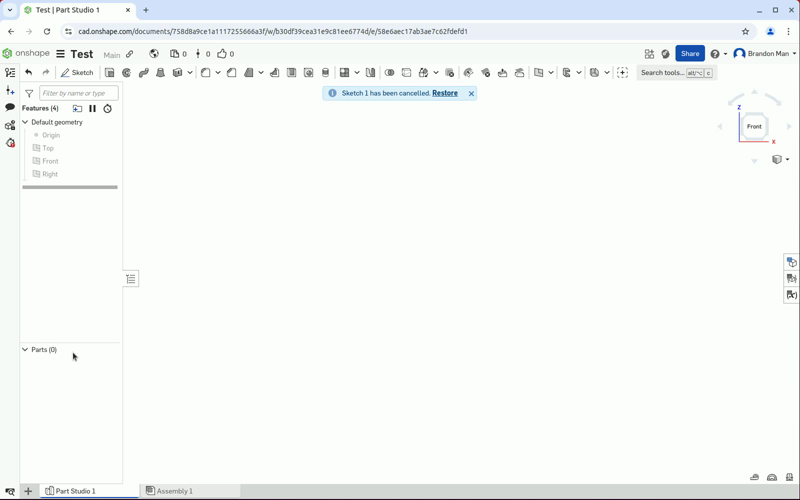
key(shift+y)
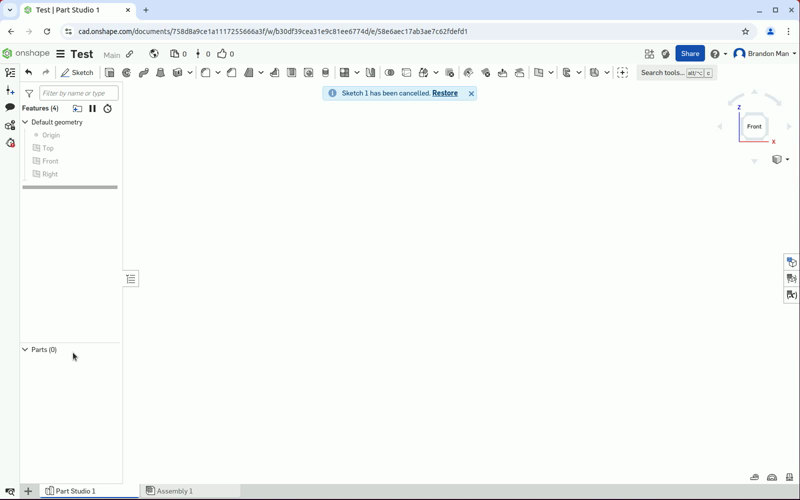
key(shift+s)
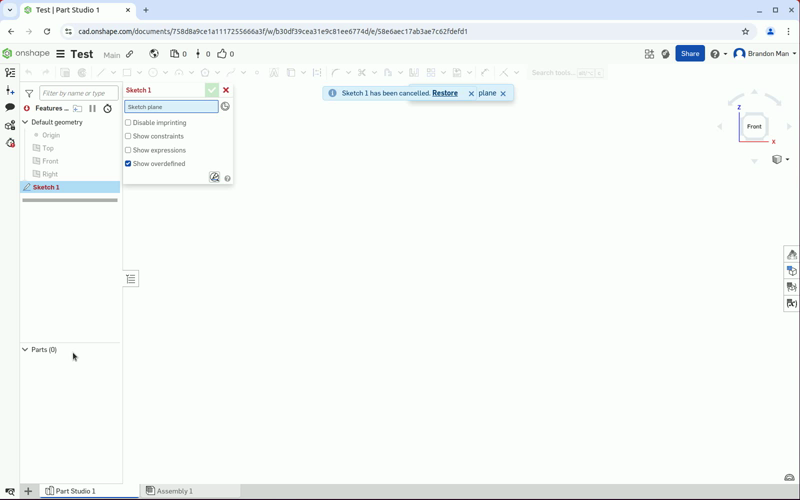
mouse_move(73, 163)
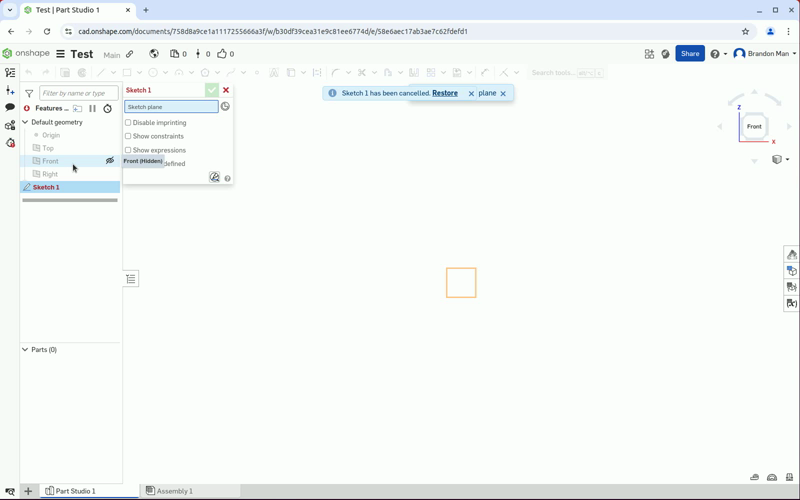
click(73, 163)
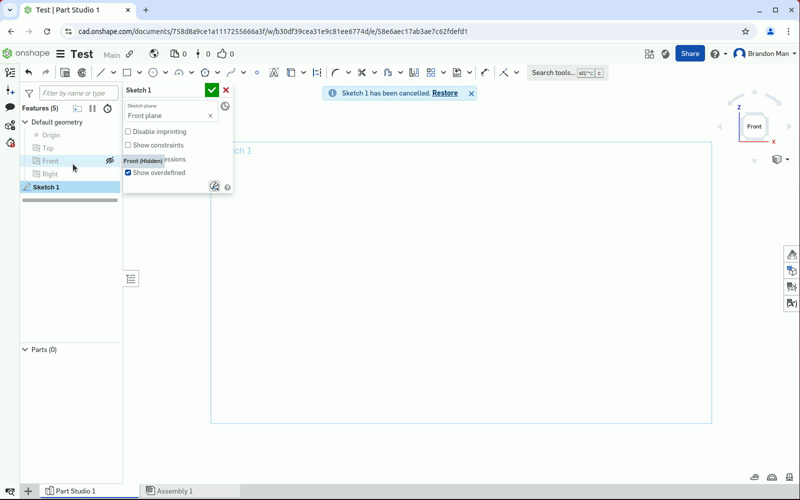
mouse_move(73, 352)
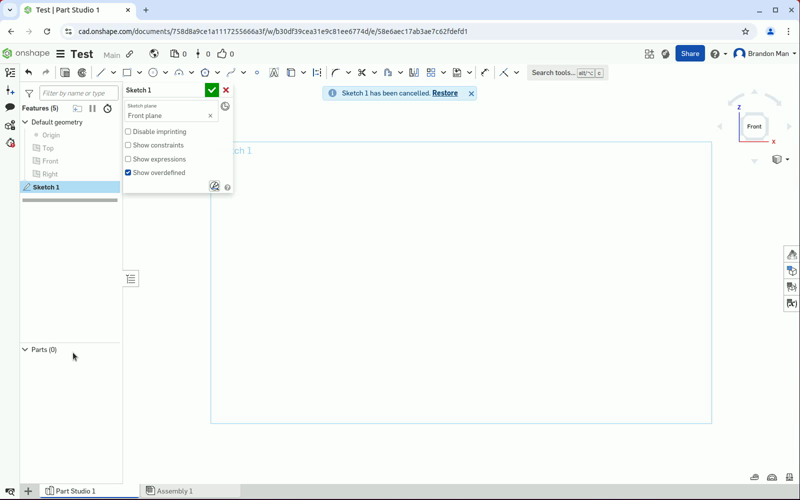
key(y)
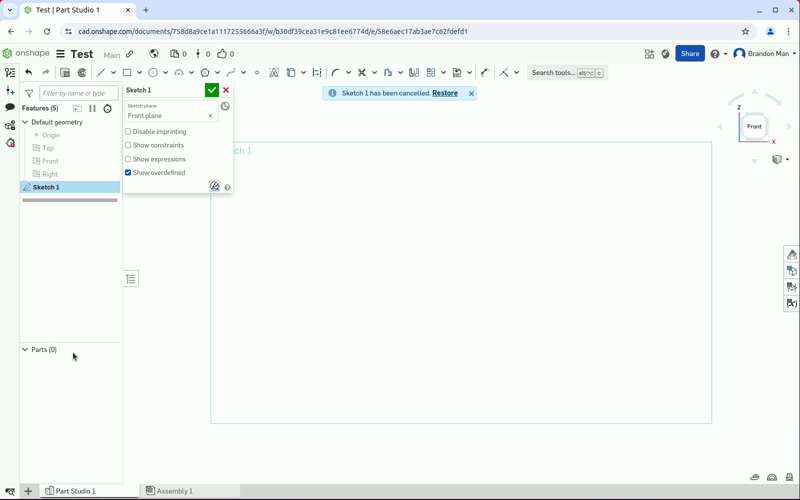
key(l)
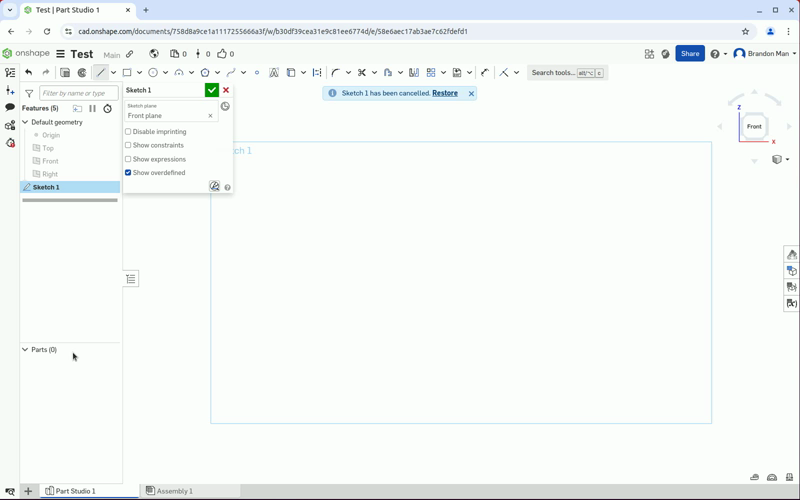
key_down(shift)
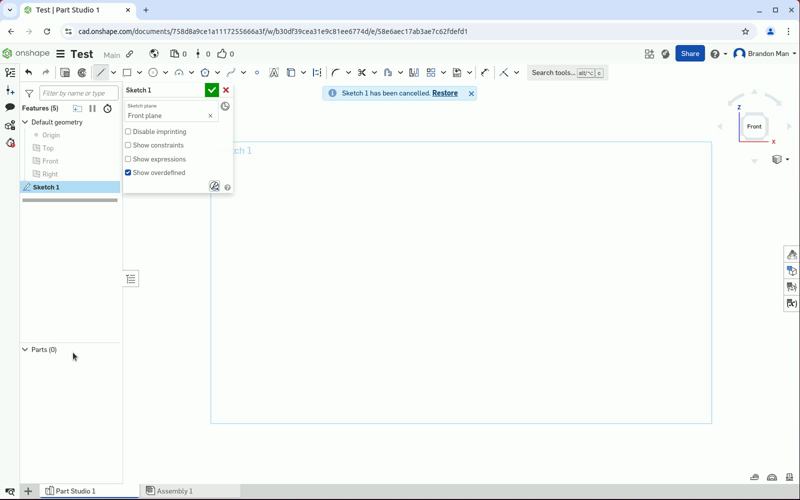
mouse_move(454, 282)
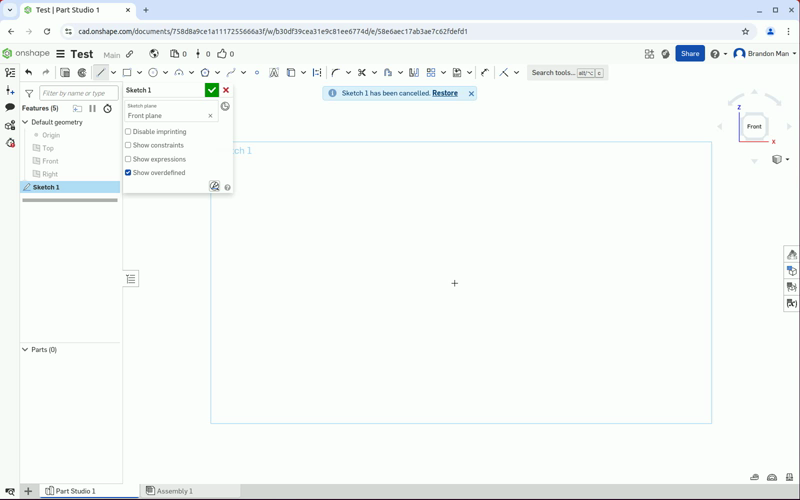
click(454, 282)
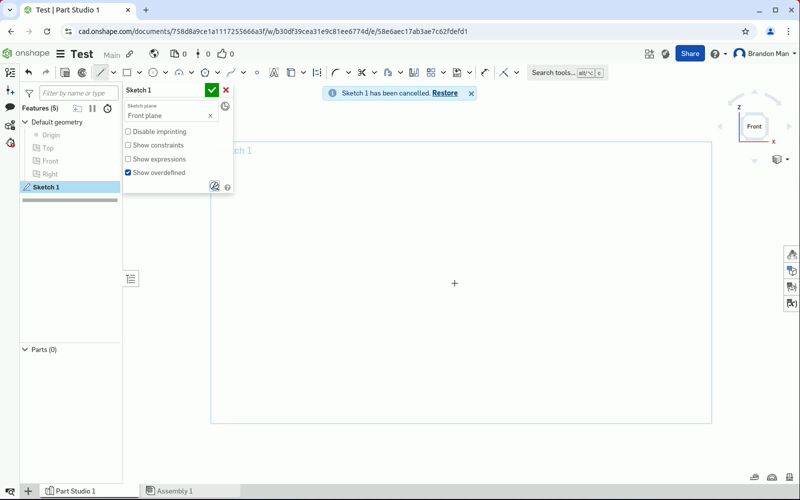
key_up(shift)
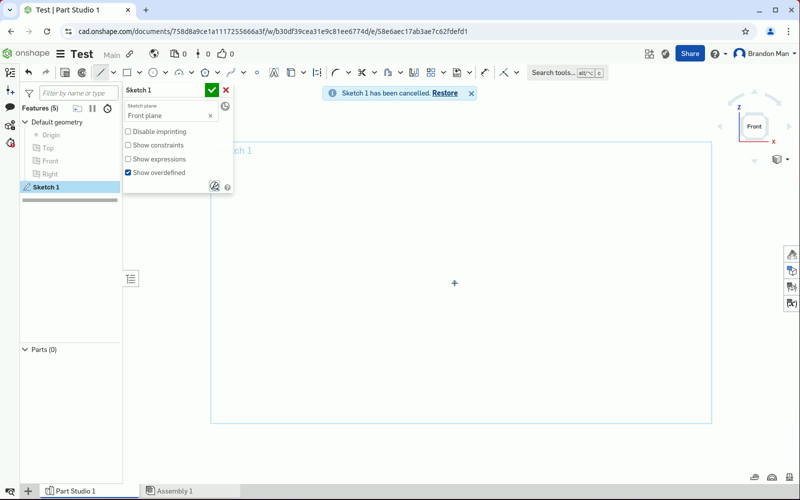
key_down(shift)
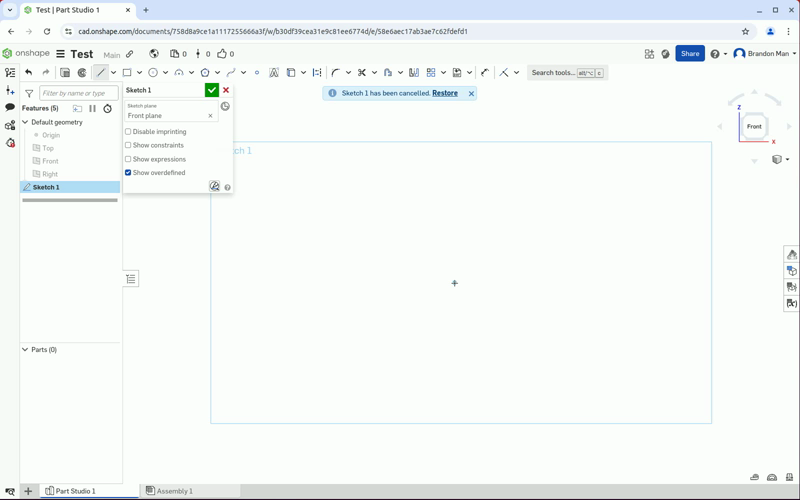
mouse_move(484, 282)
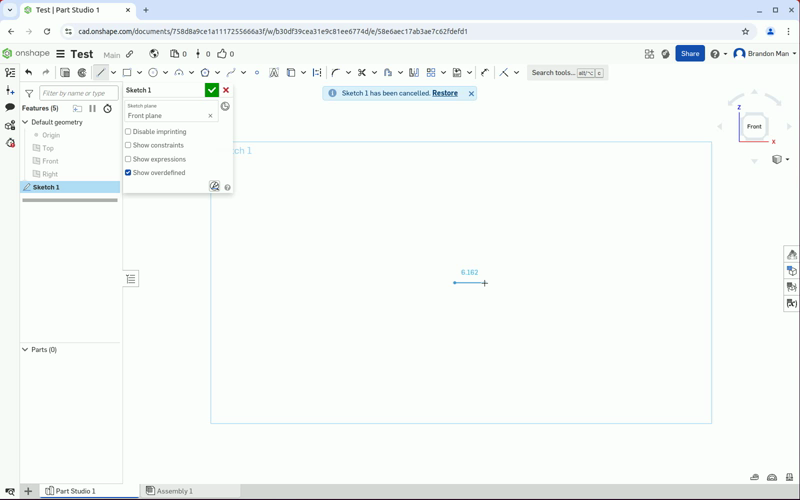
mouse_move(460, 282)
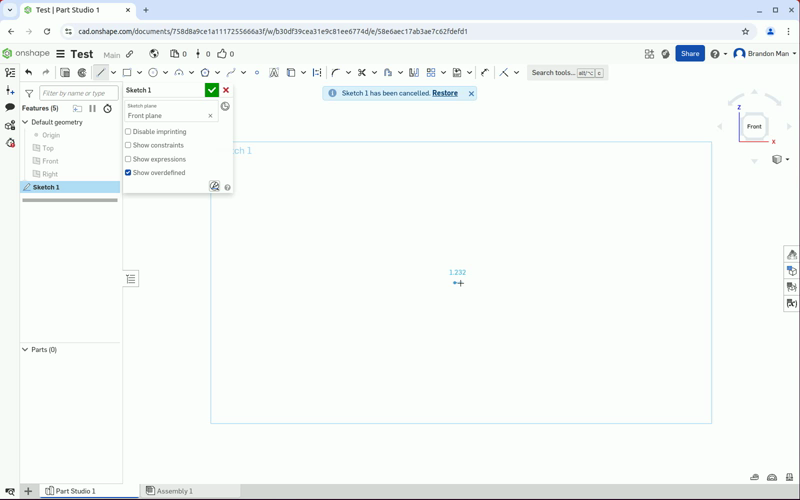
scroll(6)
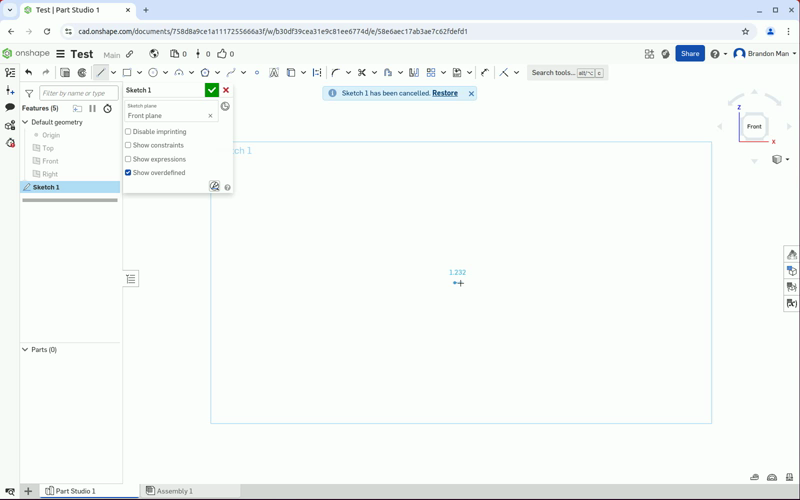
scroll(6)
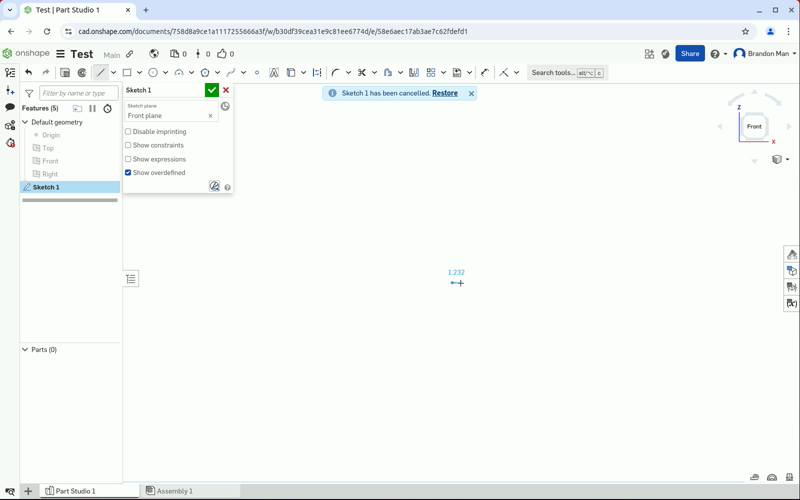
scroll(6)
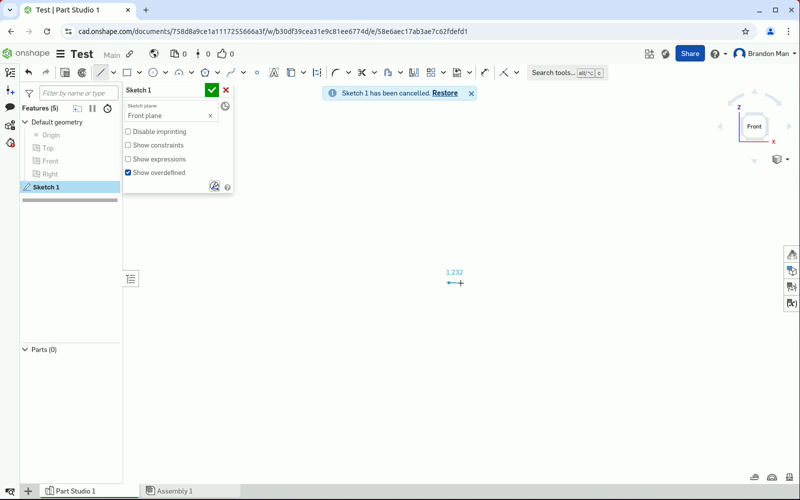
scroll(6)
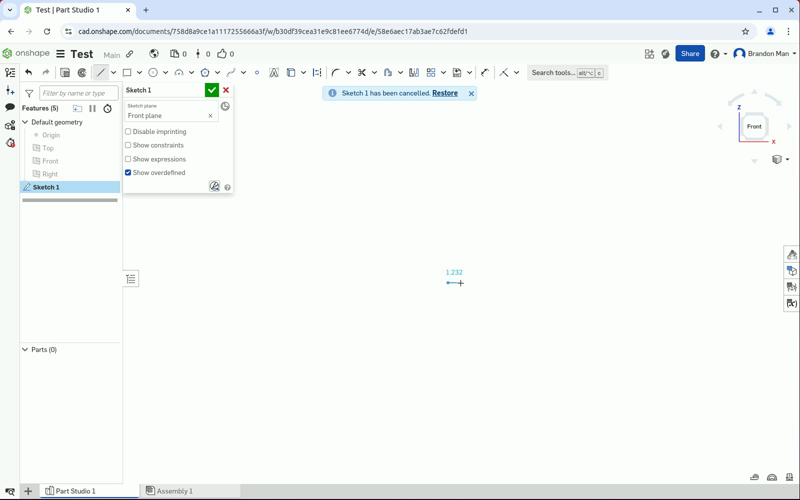
scroll(6)
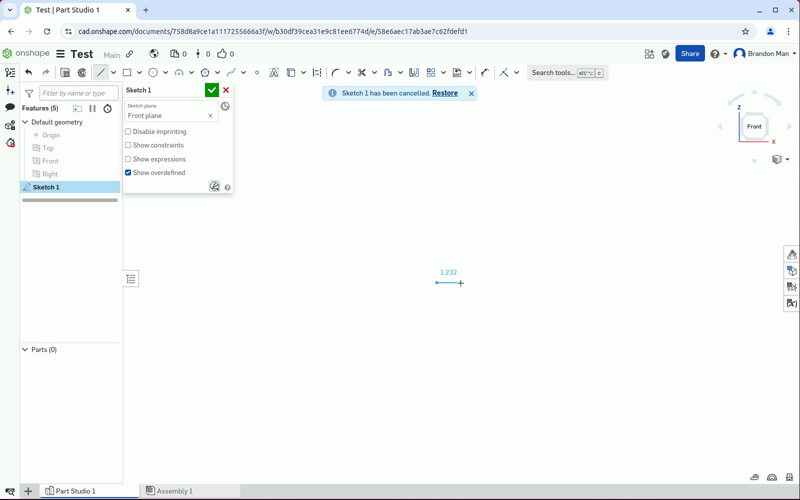
scroll(6)
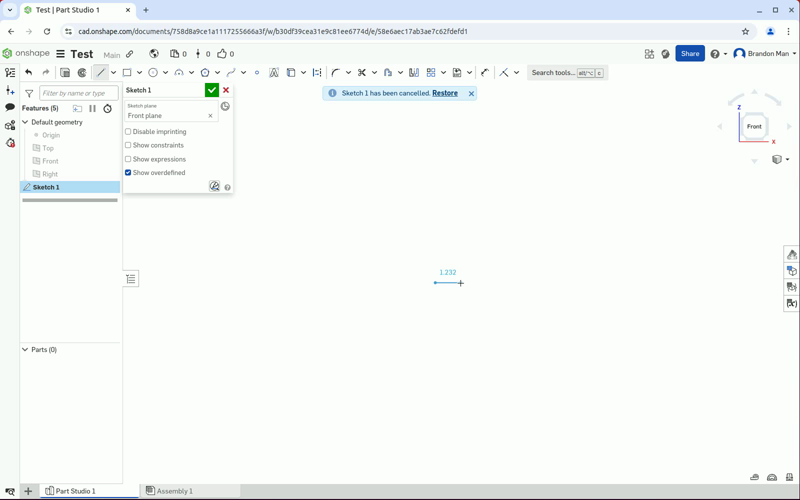
scroll(6)
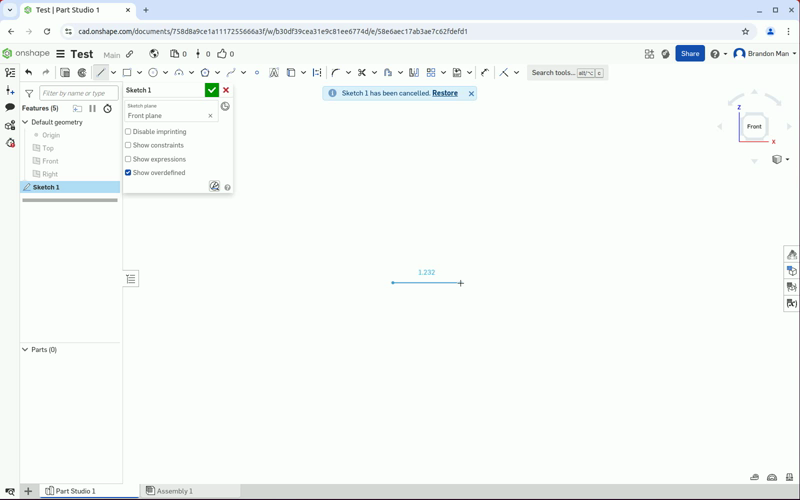
click(460, 282)
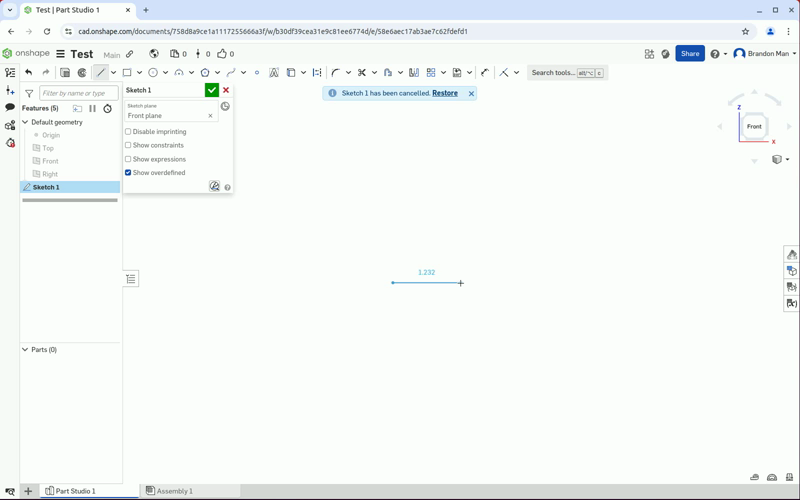
scroll(-6)
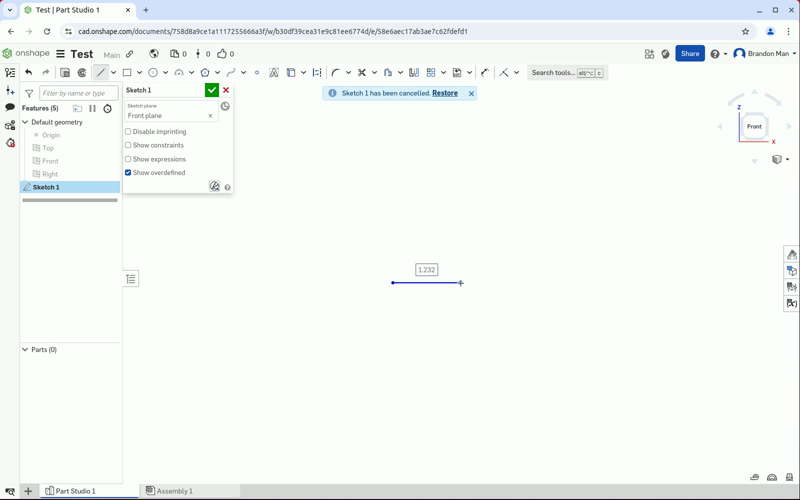
scroll(-6)
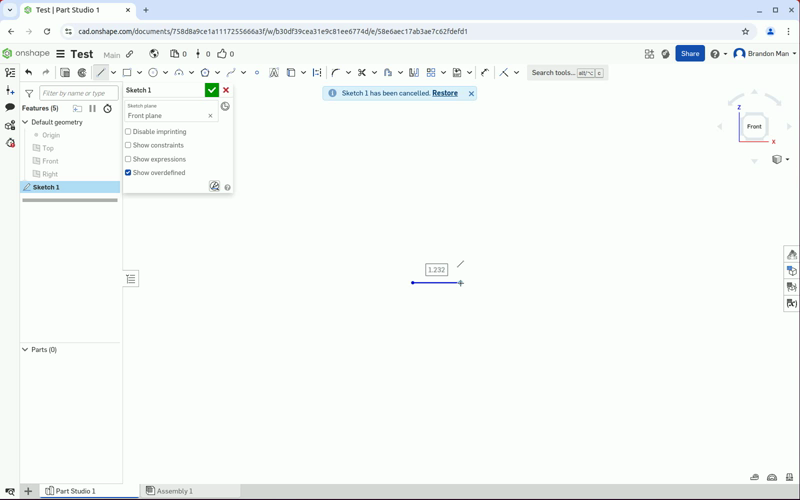
scroll(-6)
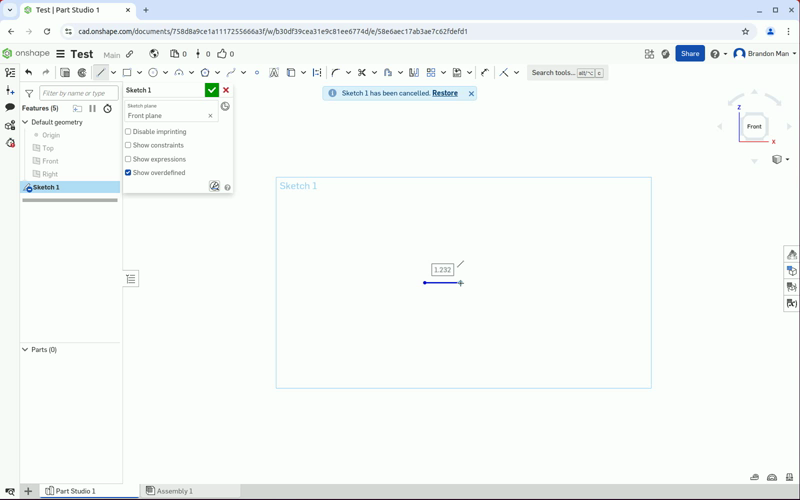
scroll(-6)
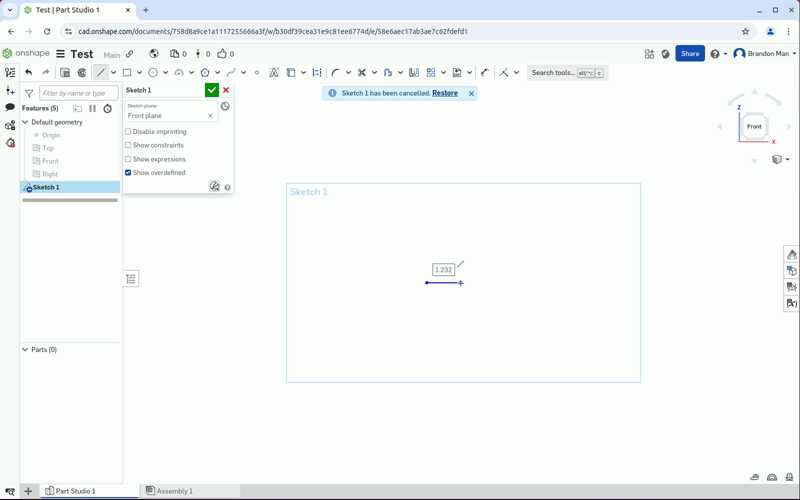
scroll(-6)
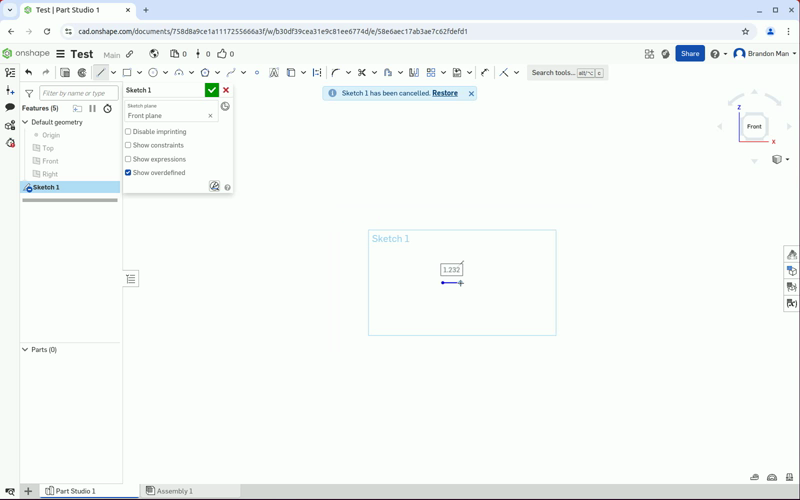
scroll(-6)
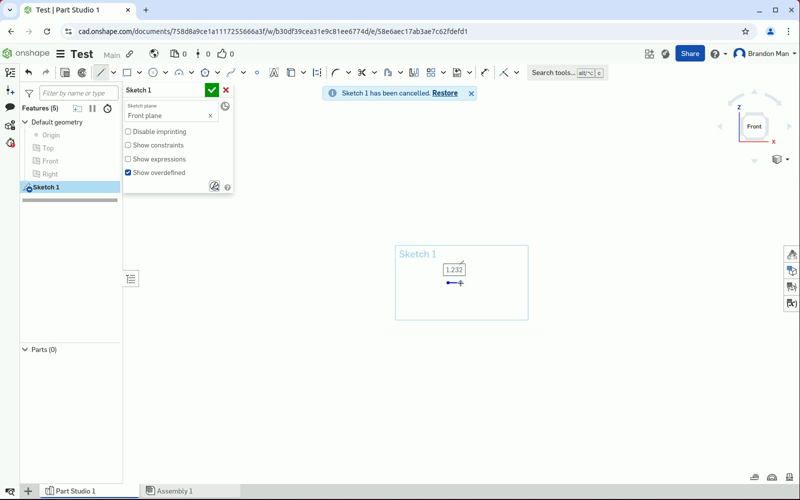
scroll(-6)
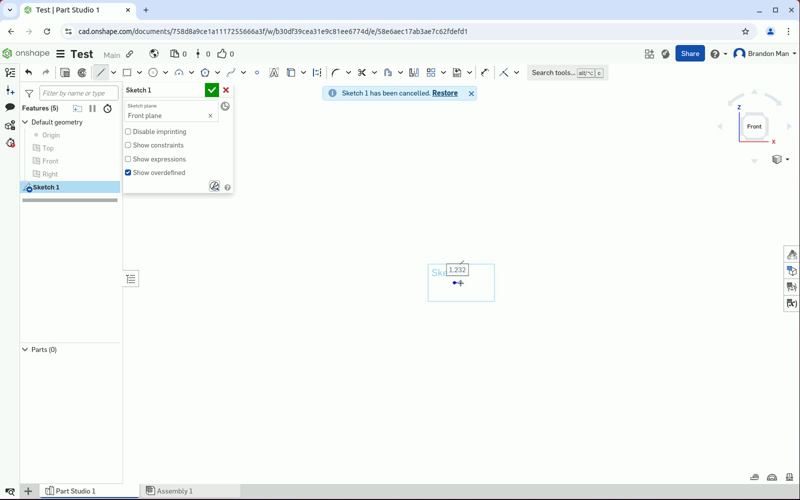
key_up(shift)
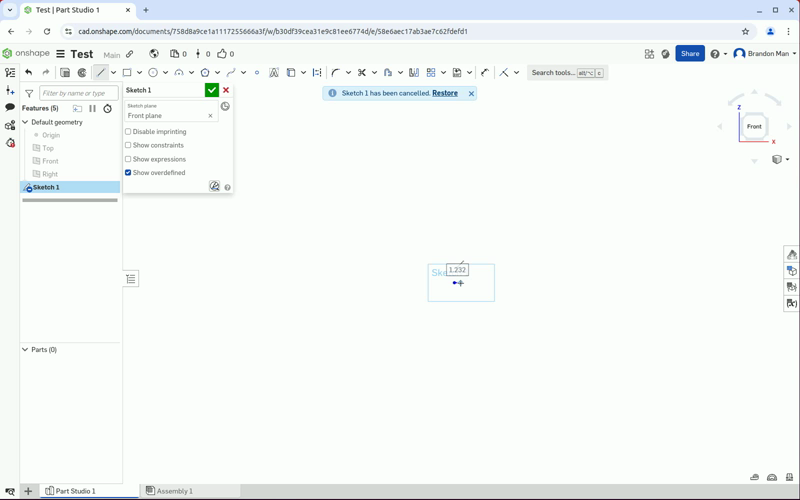
key_down(shift)
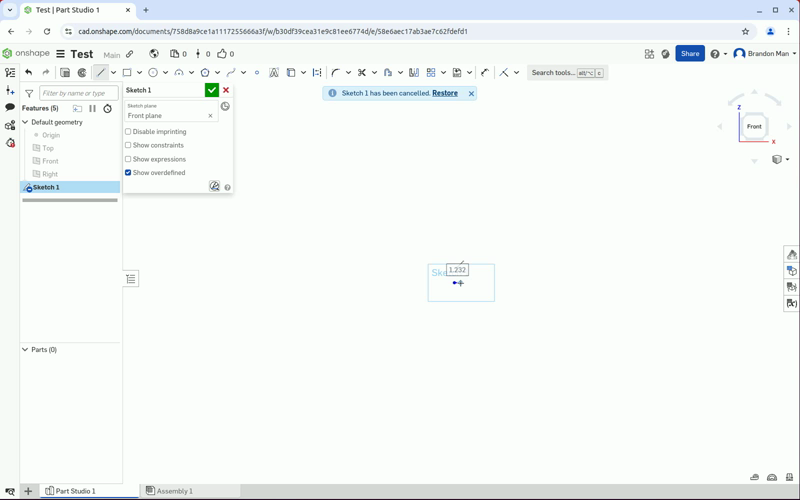
mouse_move(513, 170)
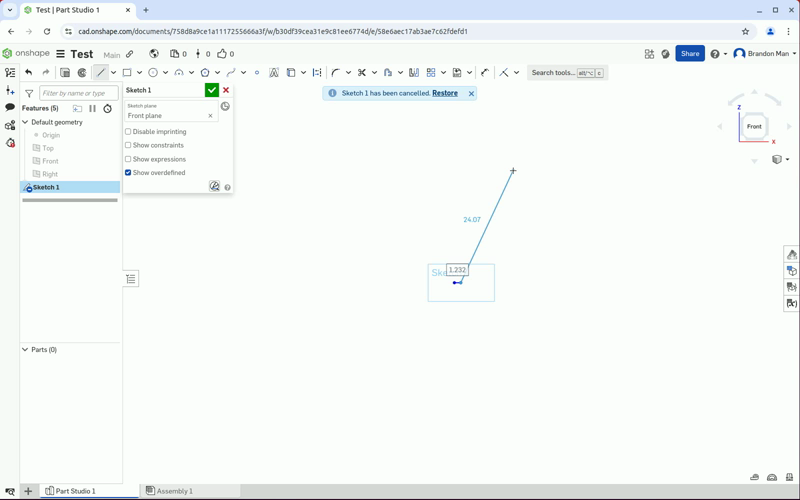
click(513, 170)
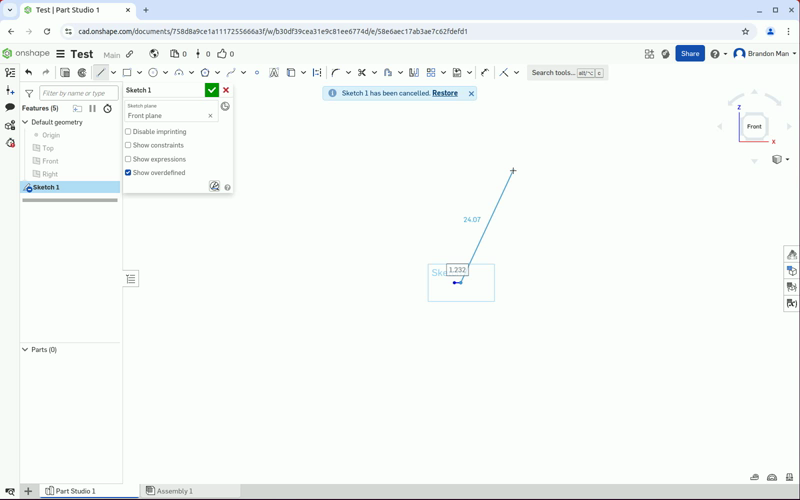
key_up(shift)
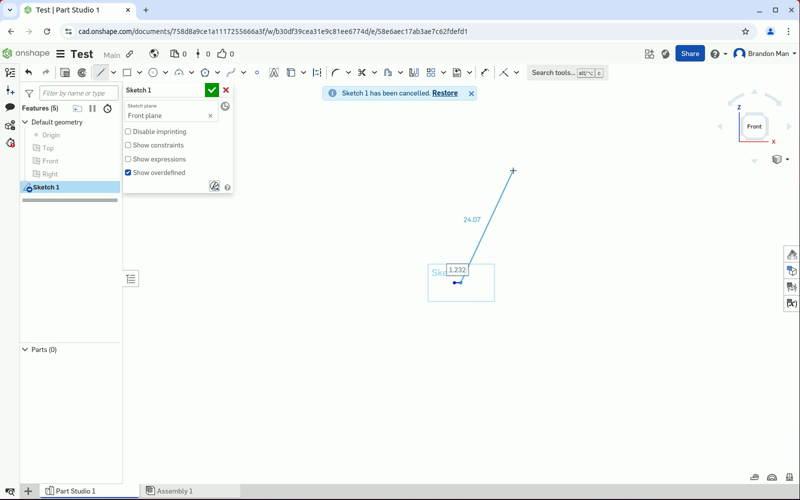
key_down(shift)
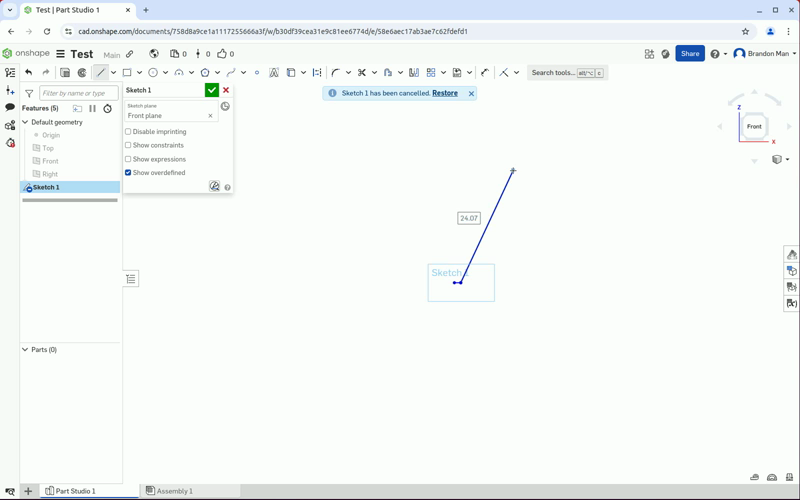
mouse_move(543, 170)
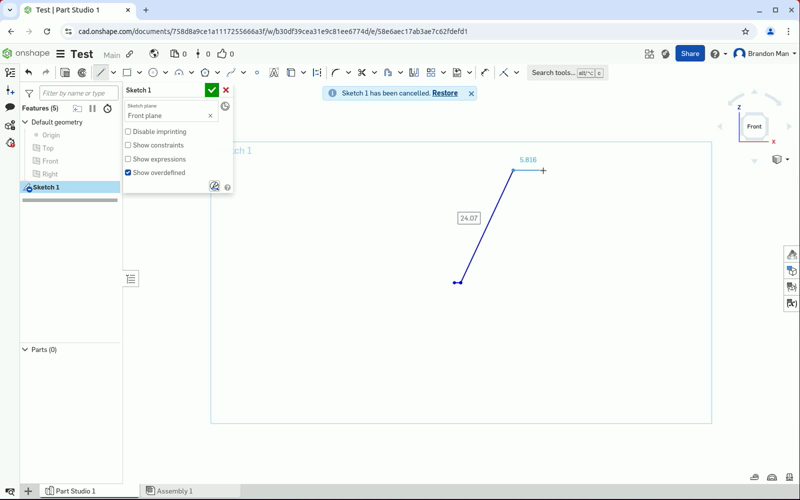
mouse_move(507, 170)
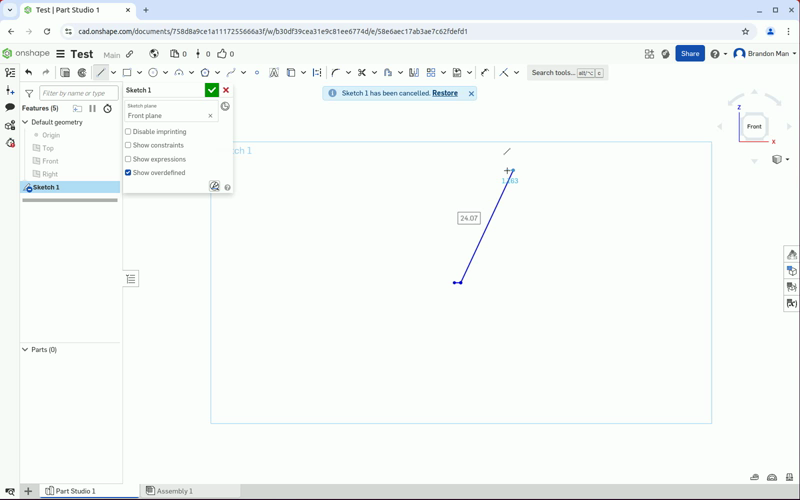
scroll(6)
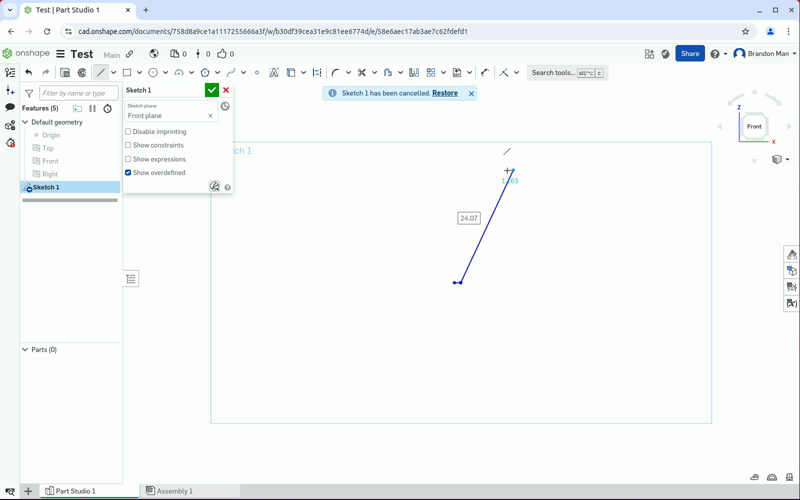
scroll(6)
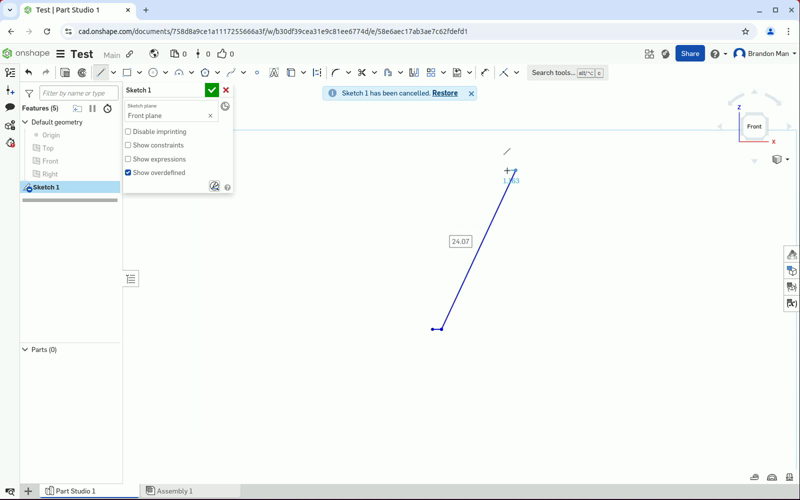
scroll(6)
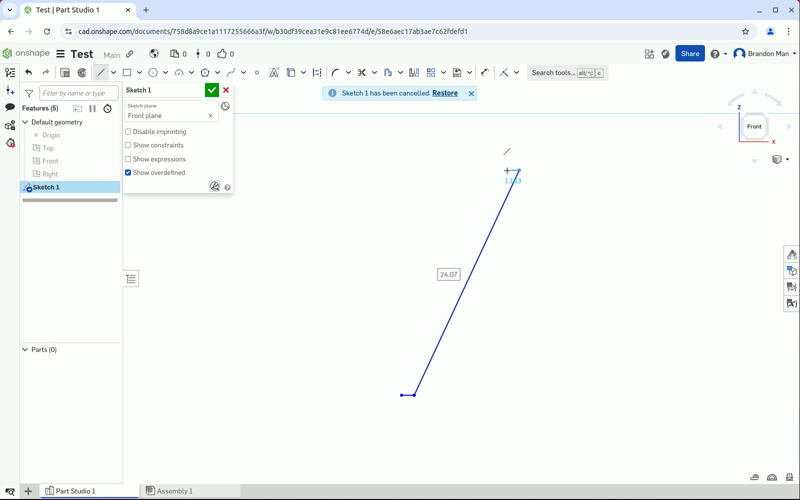
scroll(6)
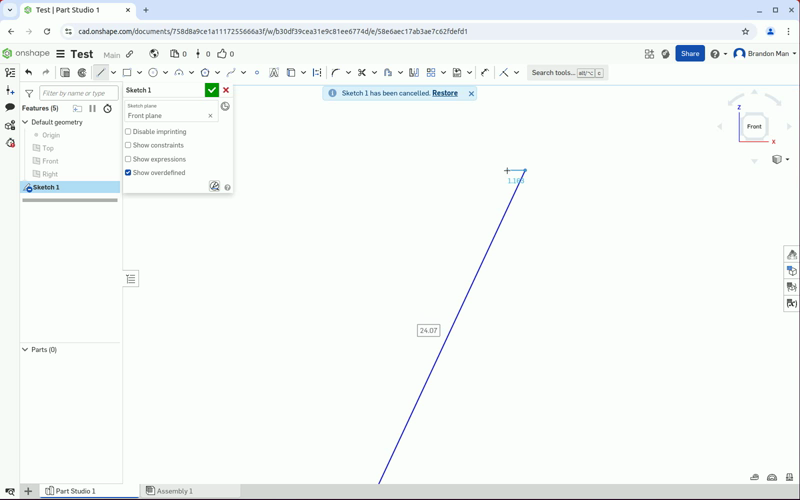
scroll(6)
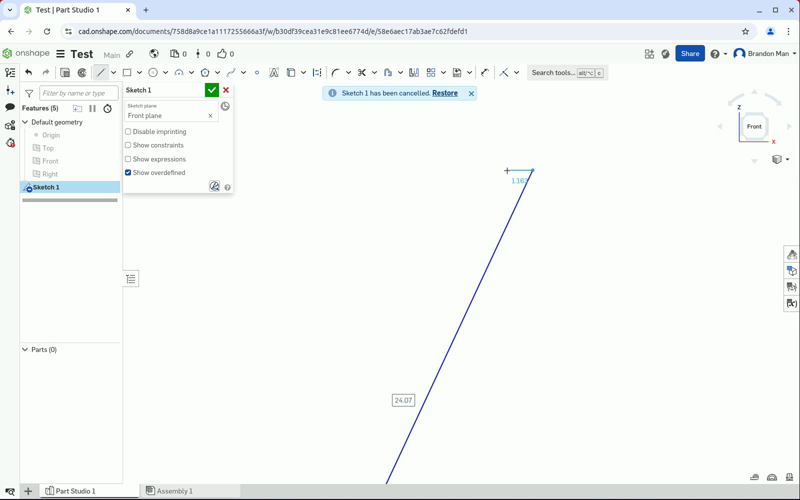
scroll(6)
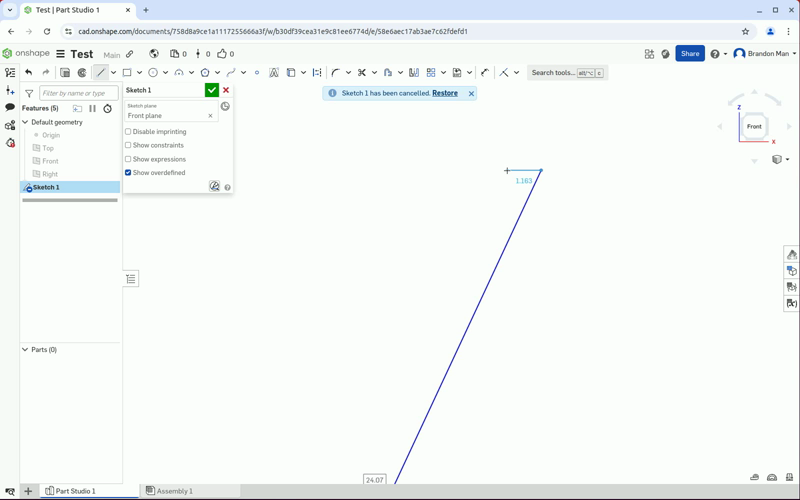
scroll(6)
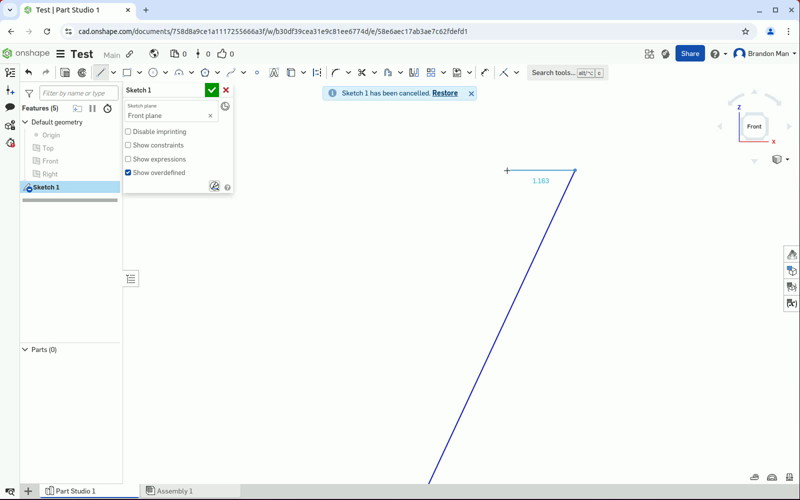
click(507, 170)
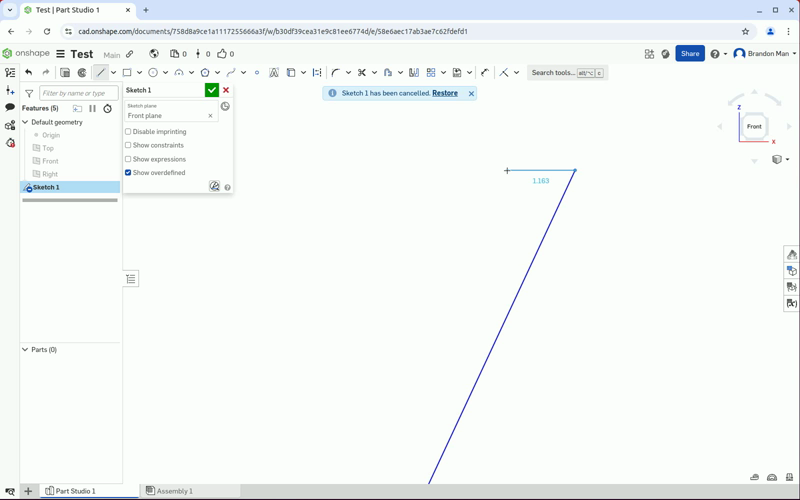
scroll(-6)
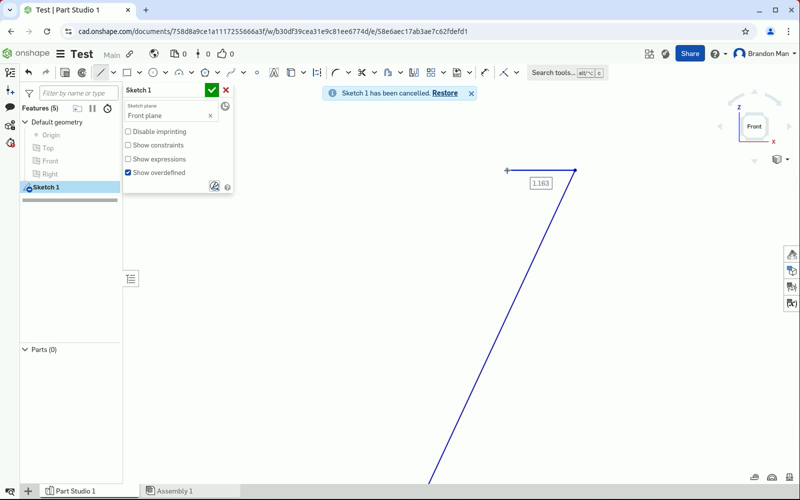
scroll(-6)
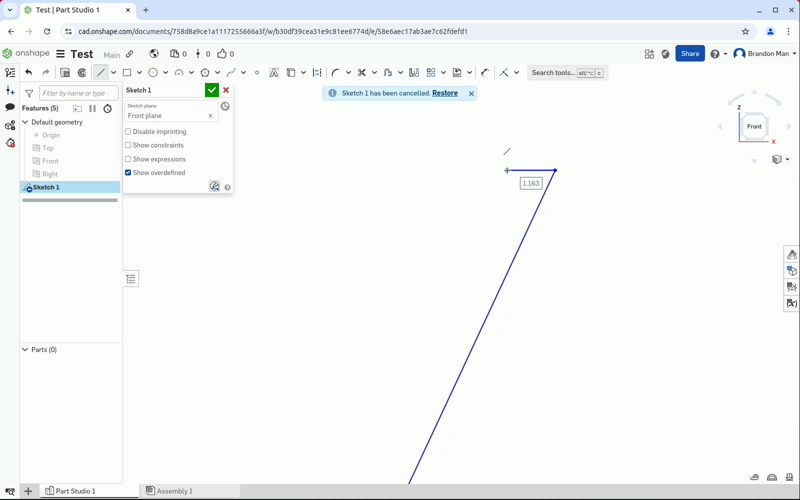
scroll(-6)
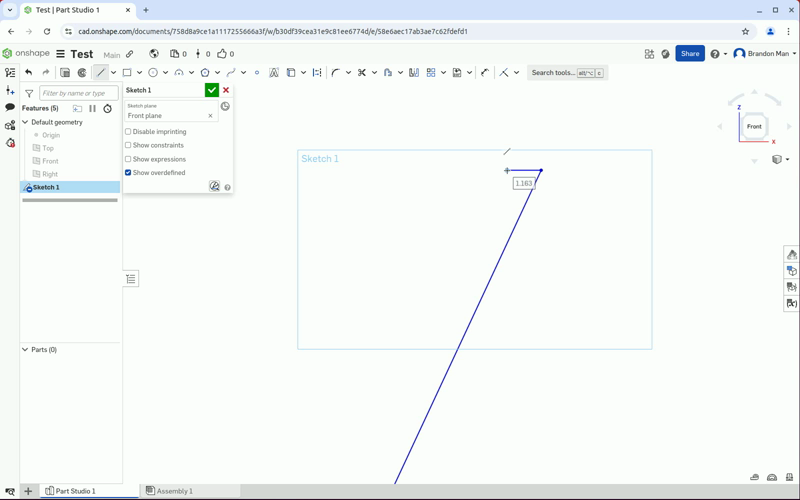
scroll(-6)
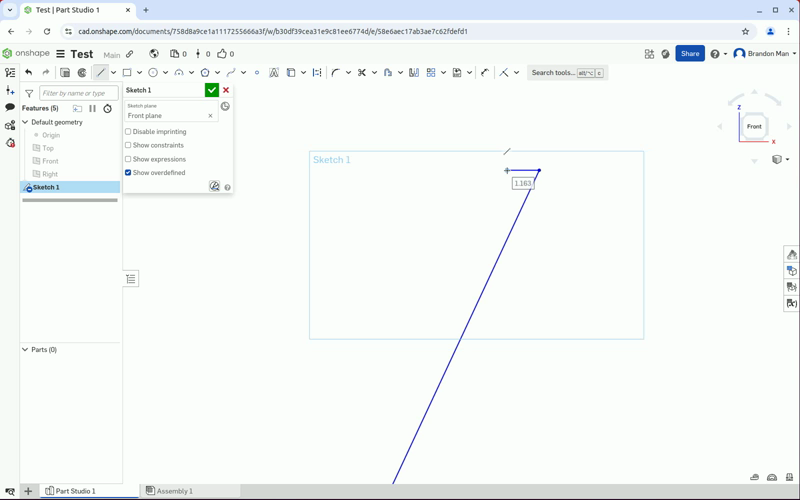
scroll(-6)
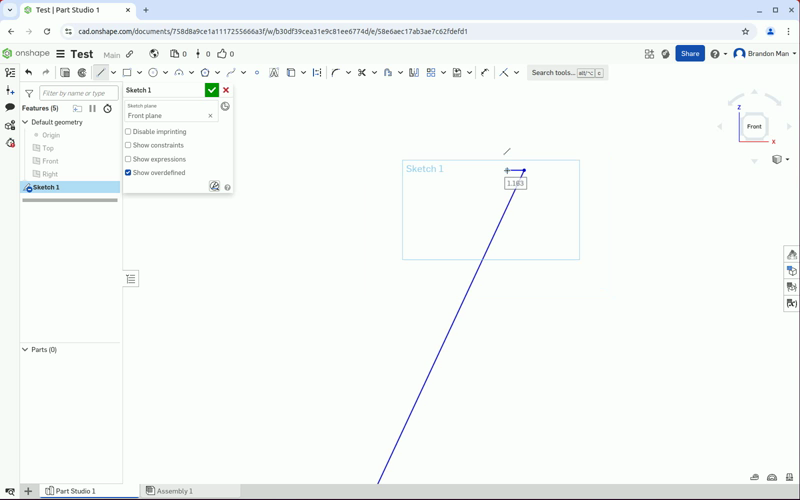
scroll(-6)
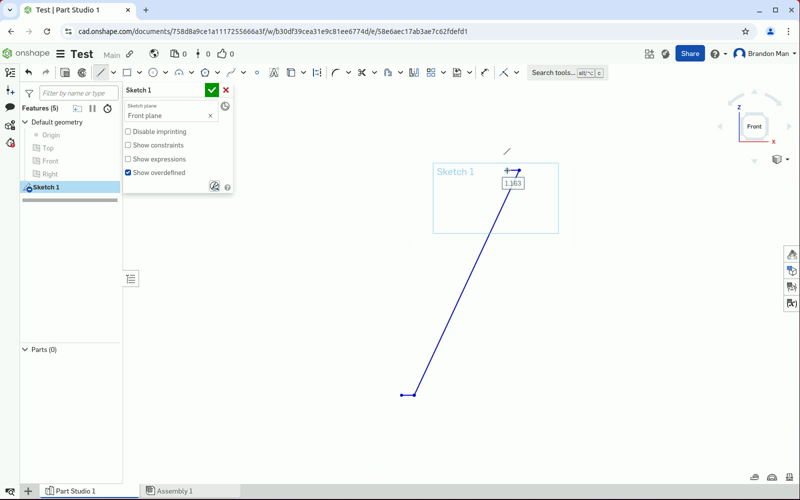
scroll(-6)
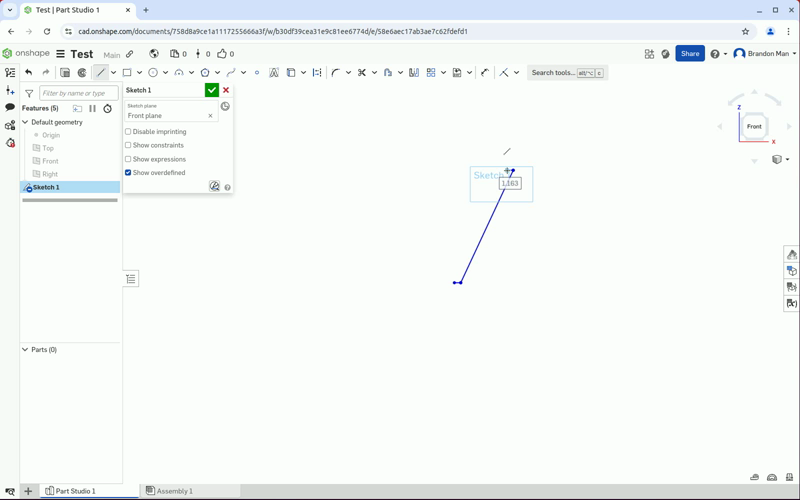
key_up(shift)
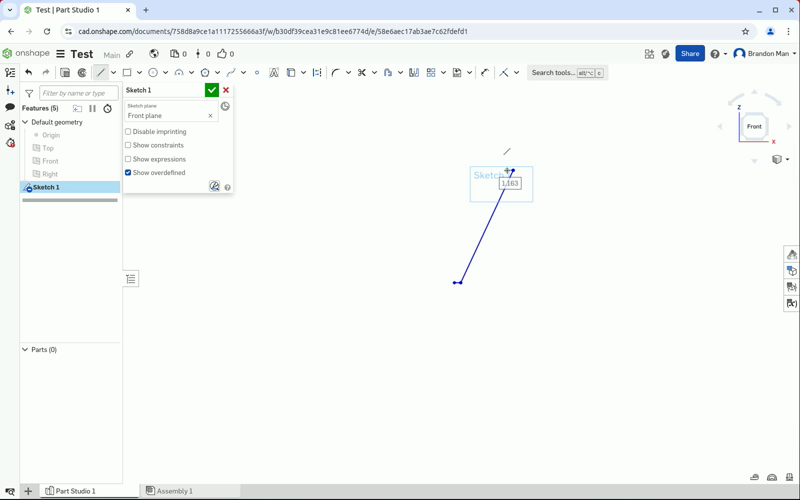
key_down(shift)
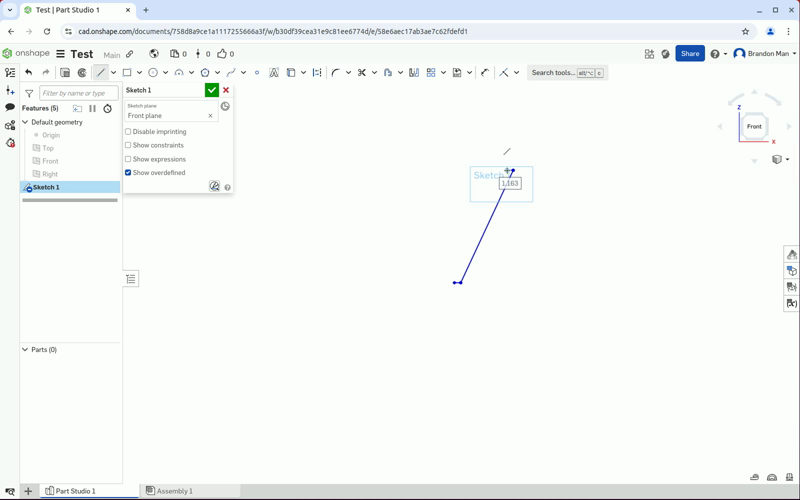
mouse_move(454, 282)
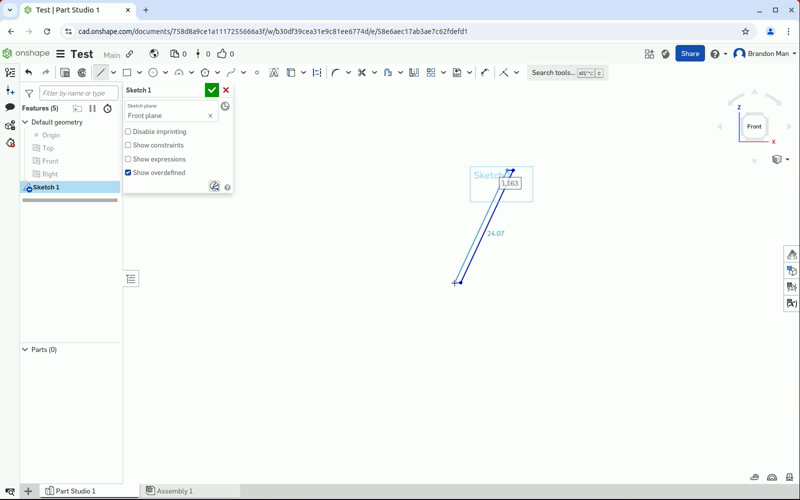
key_up(shift)
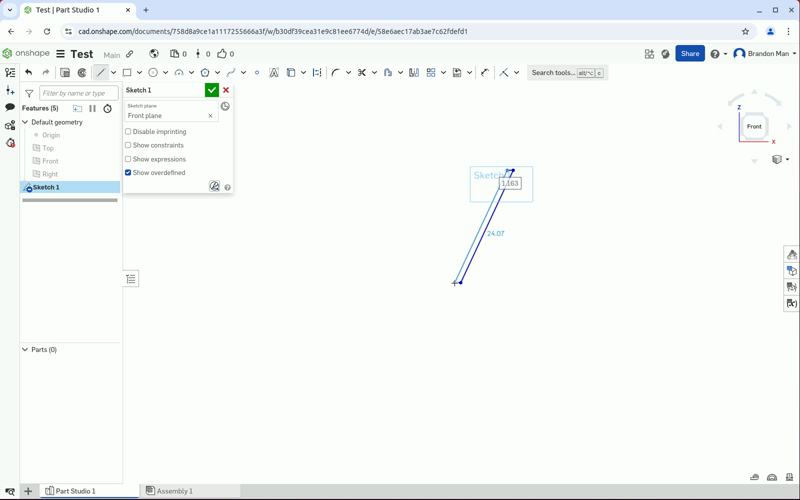
click(454, 282)
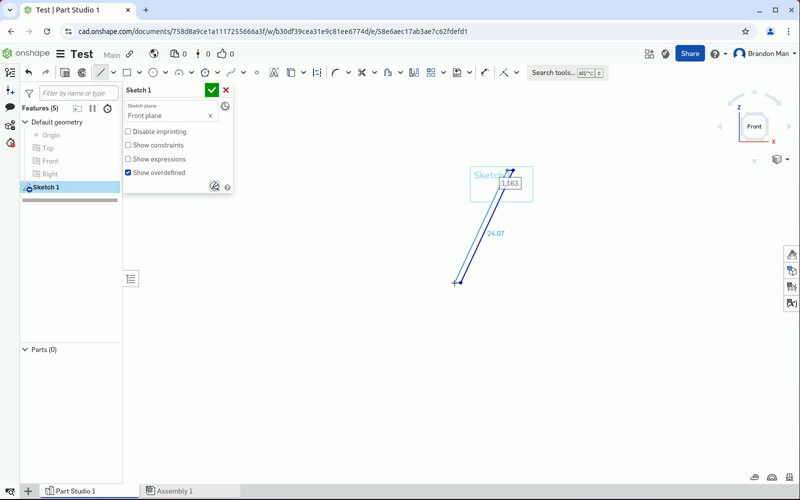
key(esc)
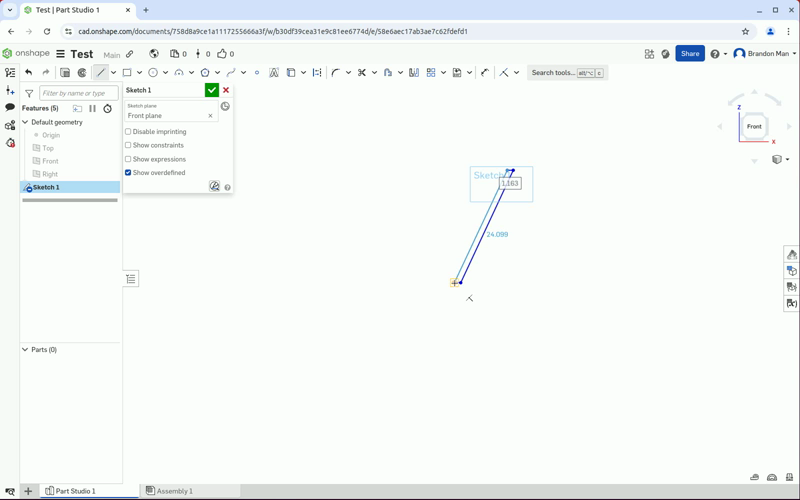
mouse_move(507, 176)
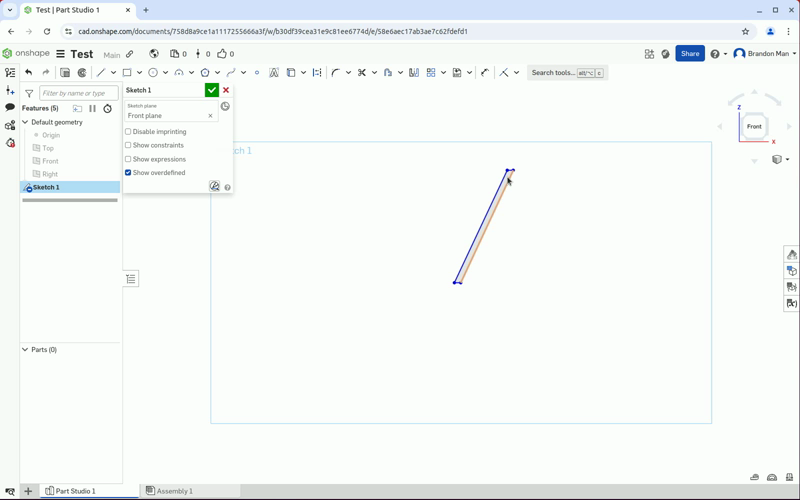
scroll(6)
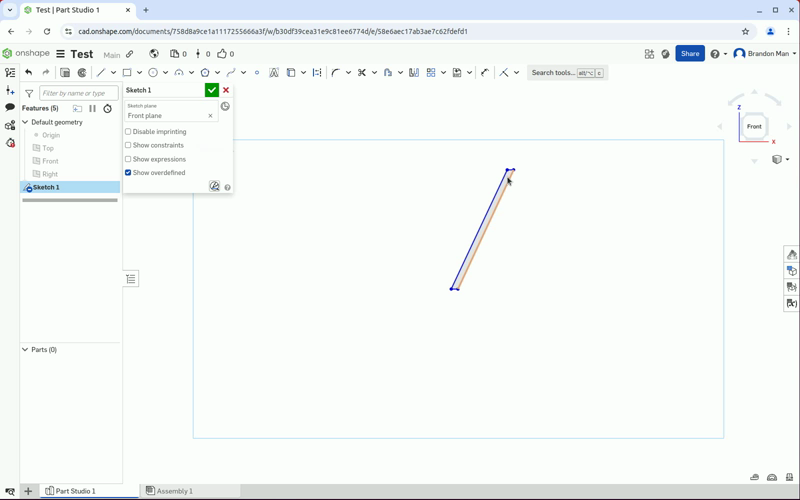
scroll(6)
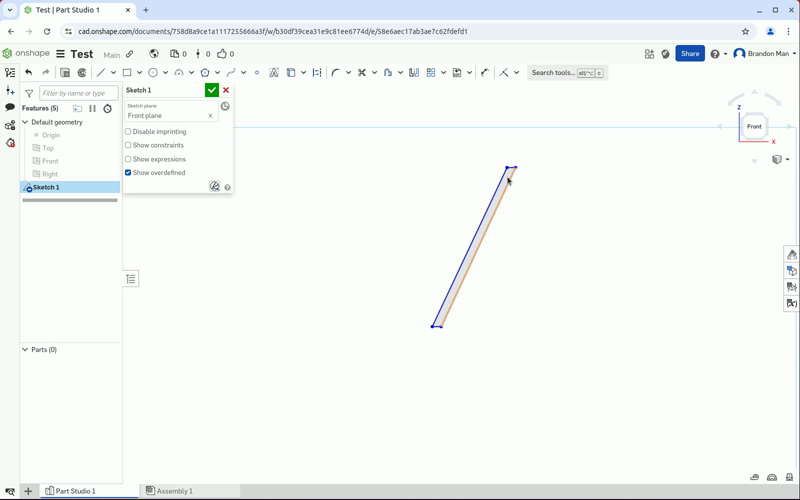
scroll(6)
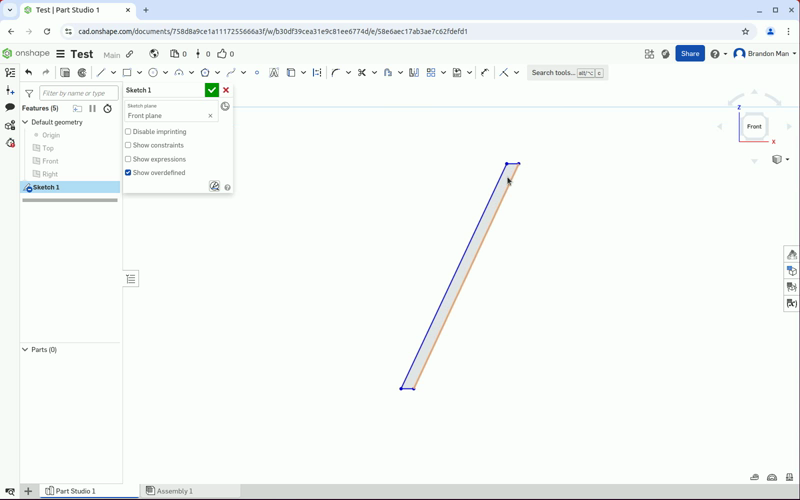
scroll(6)
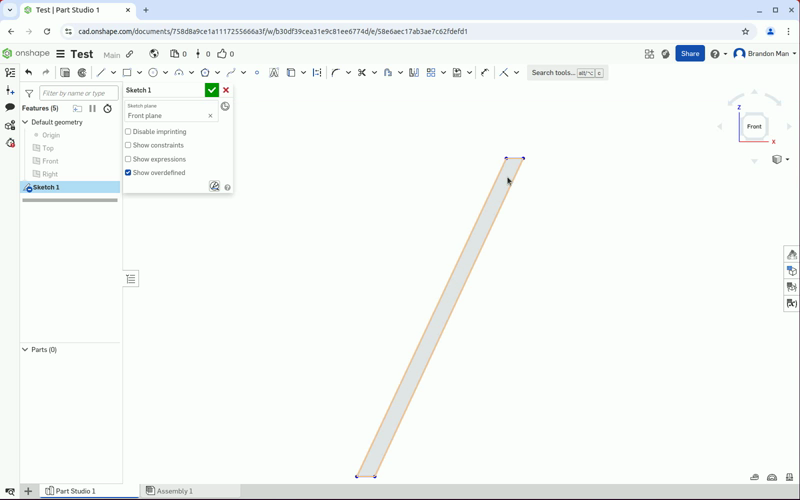
scroll(6)
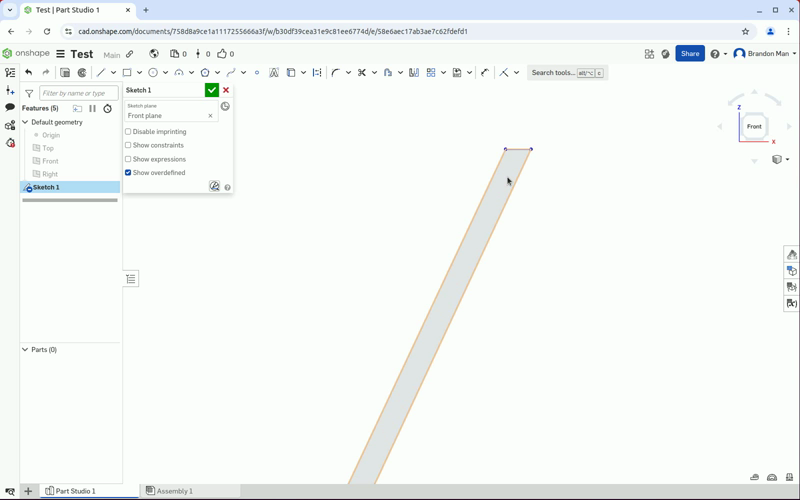
scroll(6)
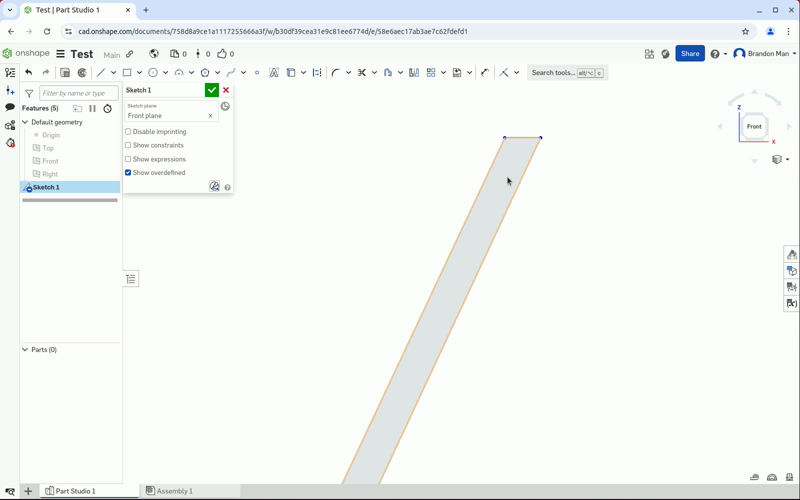
scroll(6)
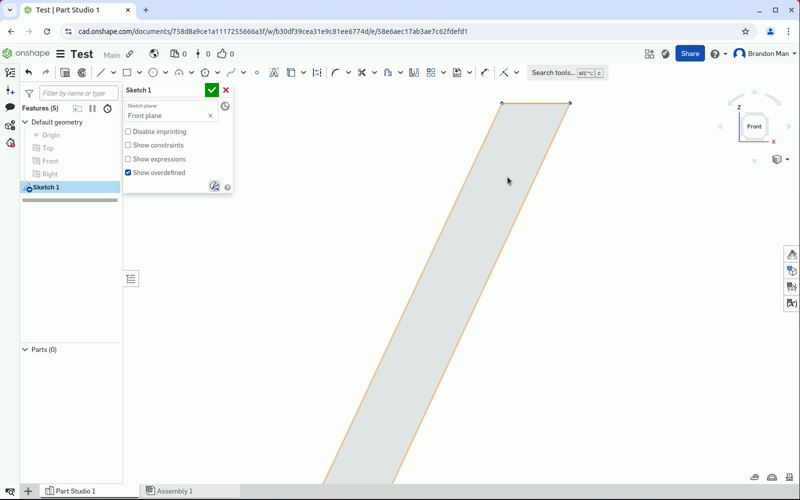
click(507, 176)
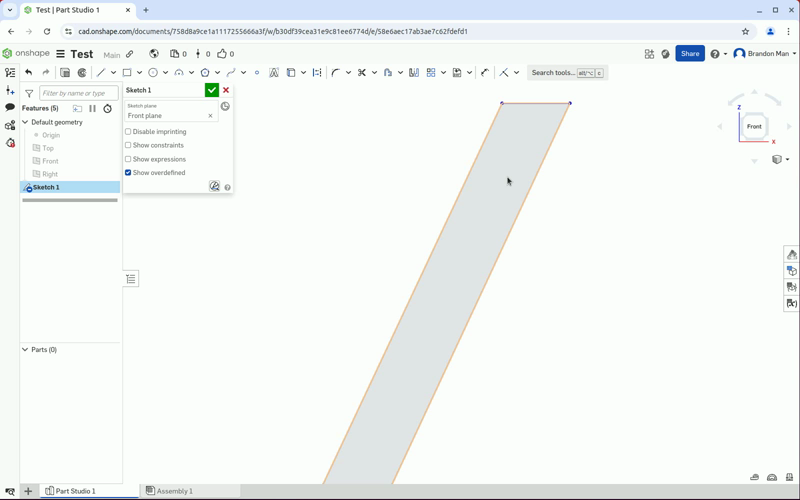
scroll(-6)
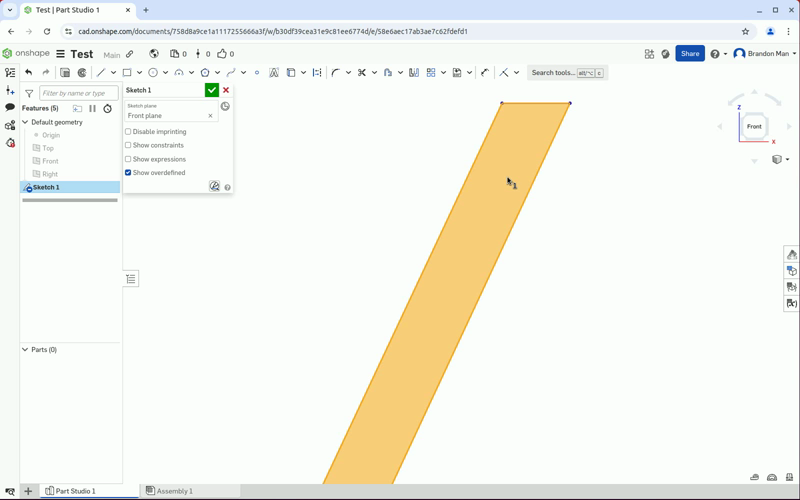
scroll(-6)
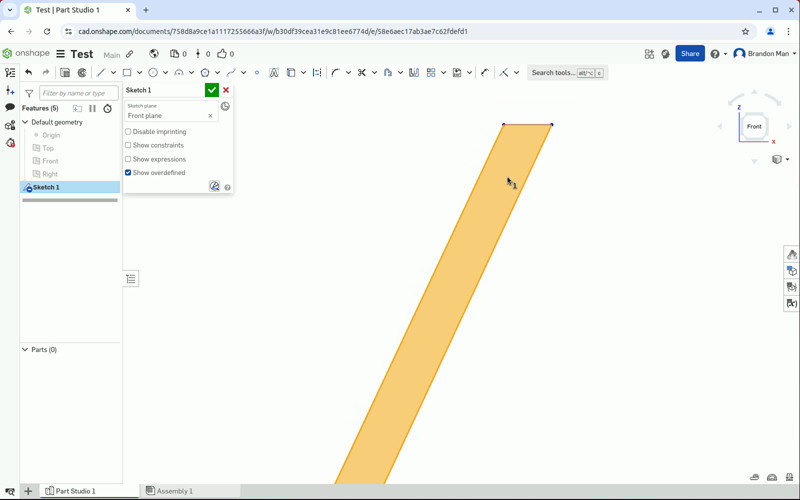
scroll(-6)
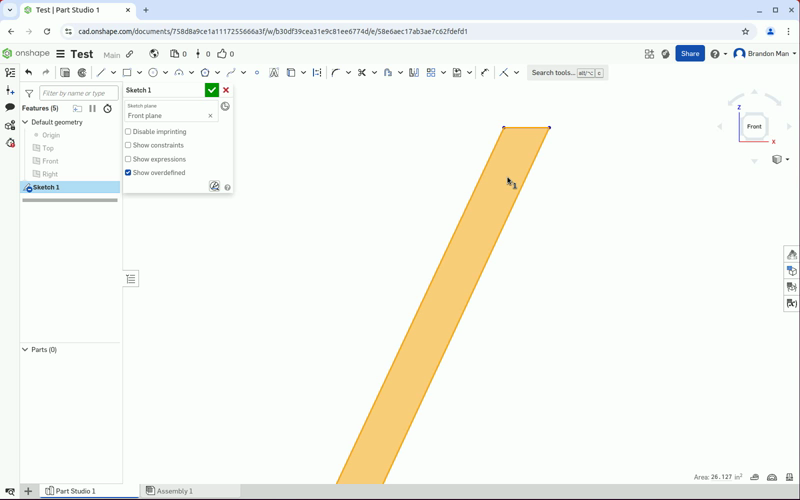
scroll(-6)
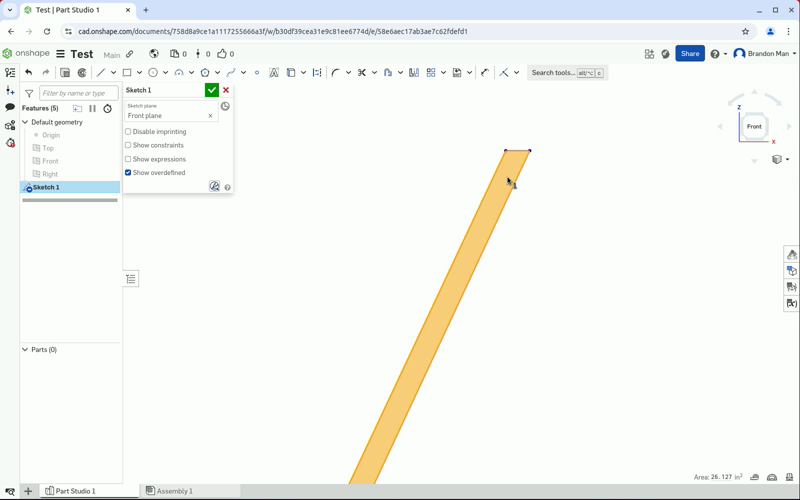
scroll(-6)
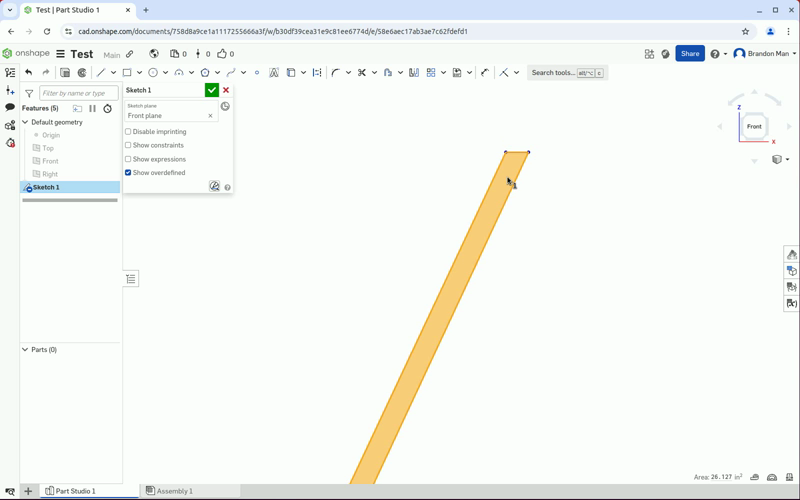
scroll(-6)
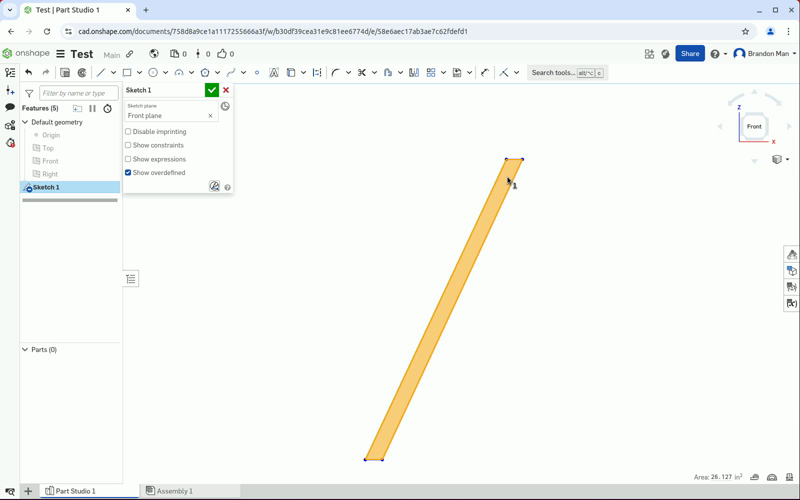
scroll(-6)
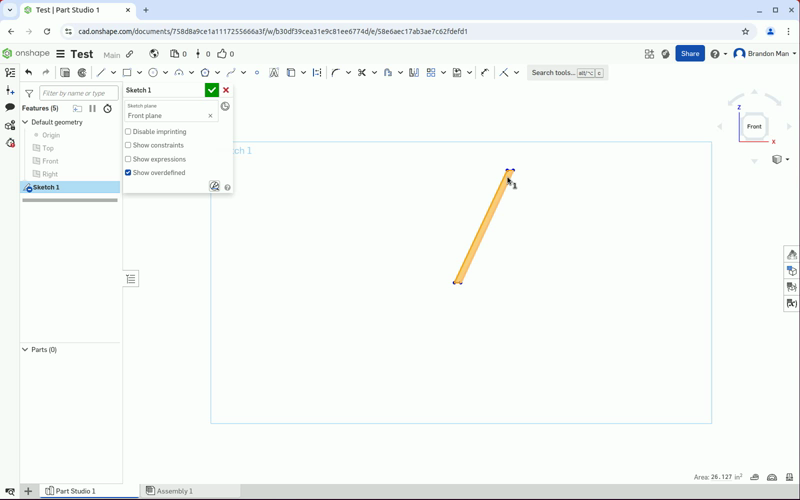
mouse_move(73, 352)
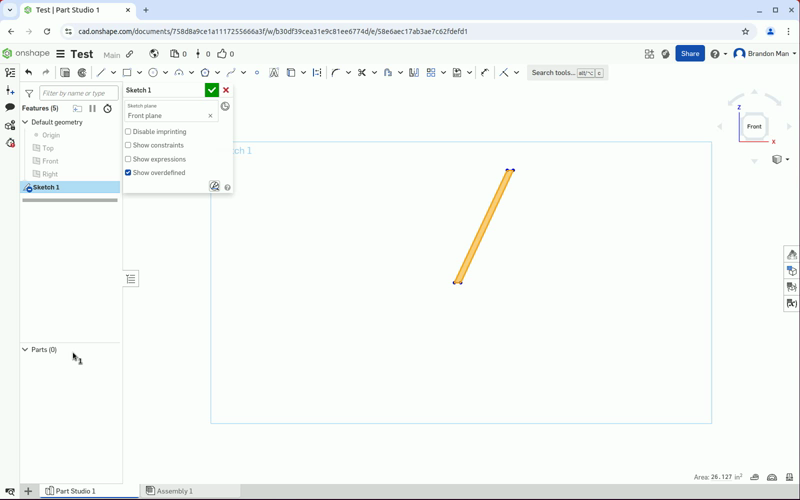
key(shift+y)
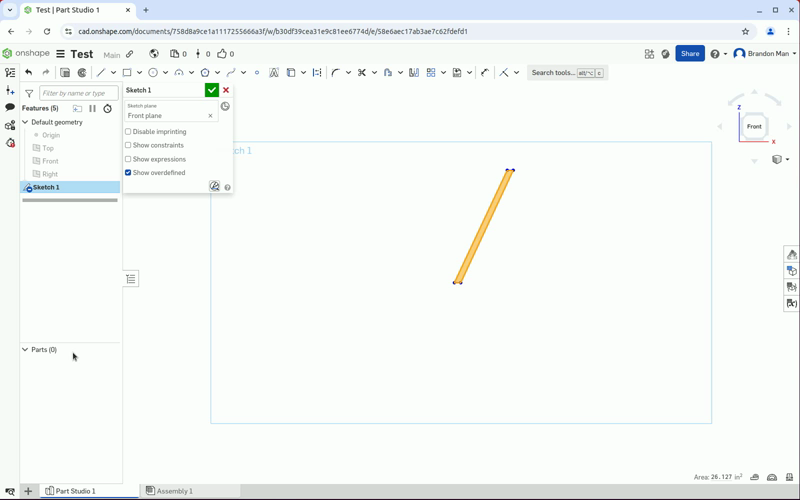
key(shift+e)
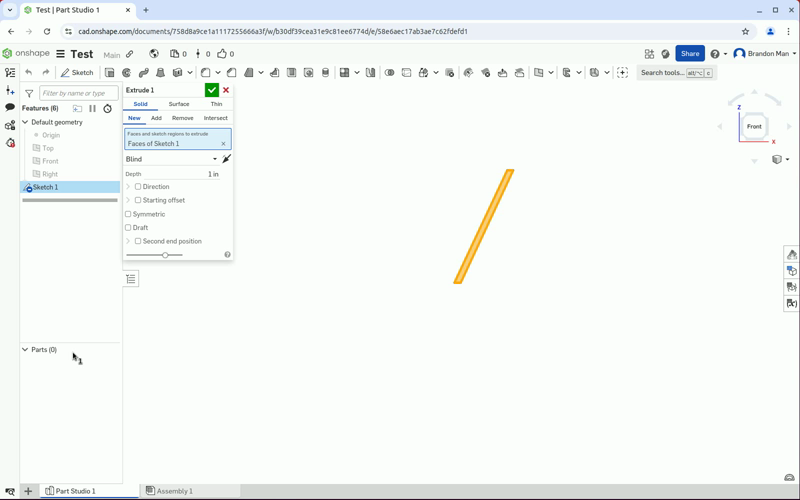
mouse_move(143, 106)
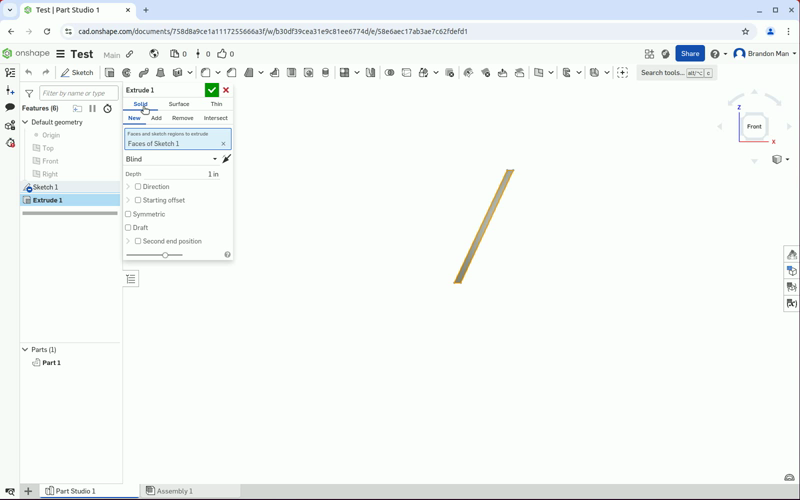
click(143, 106)
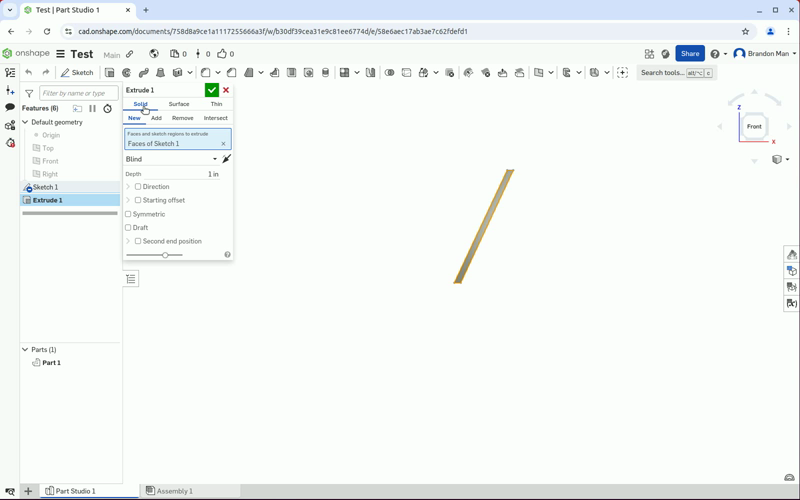
mouse_move(137, 120)
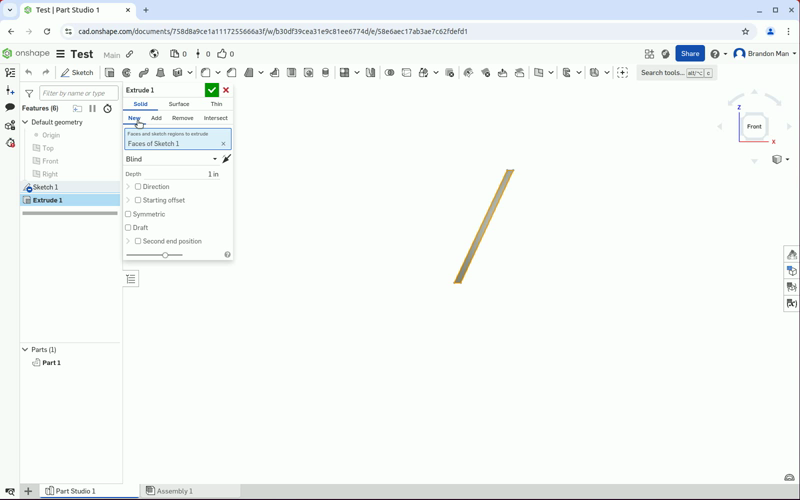
click(137, 120)
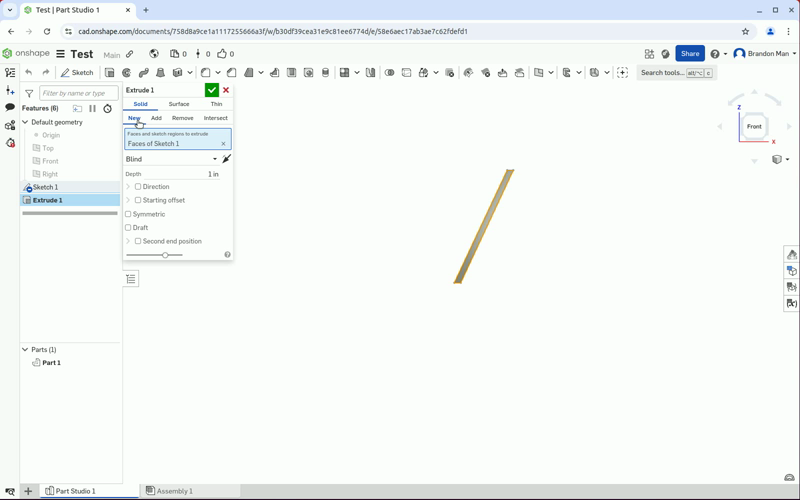
key(tab, 4)
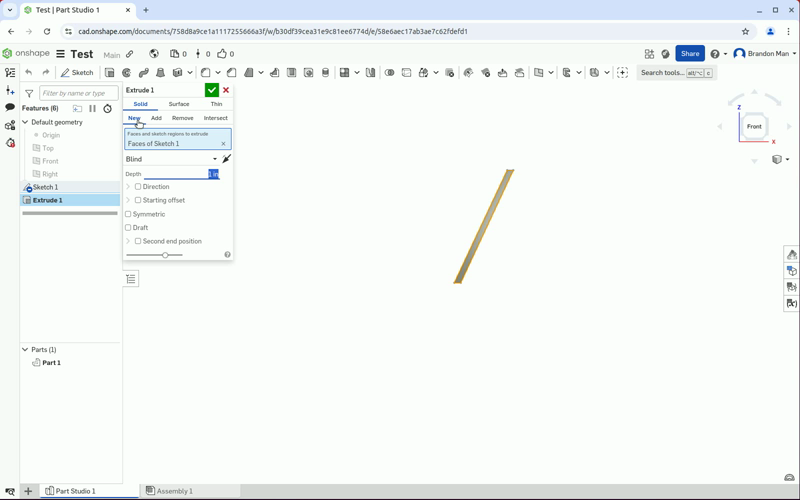
text(17.09)
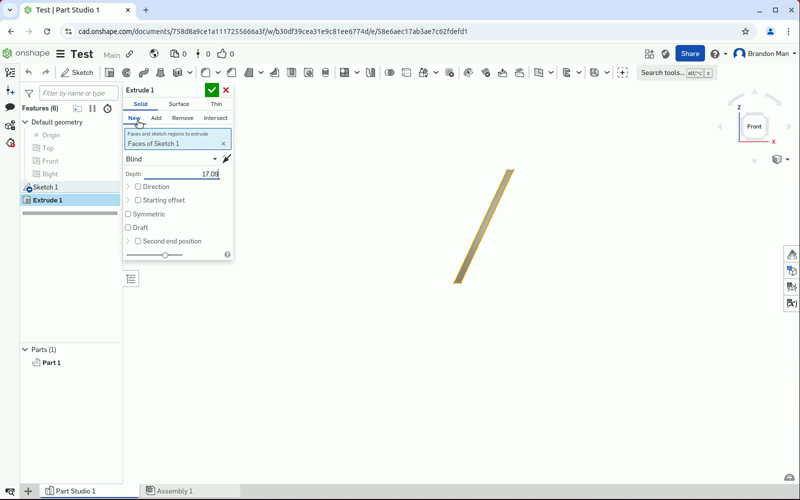
key(enter)
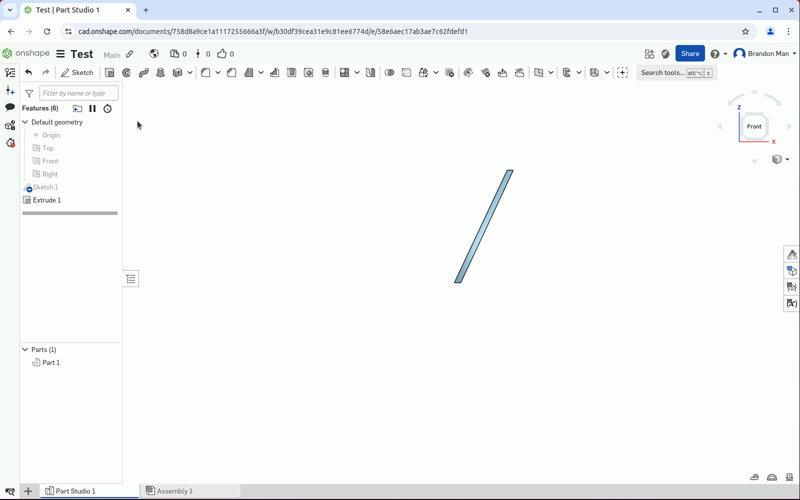
key(shift+h)
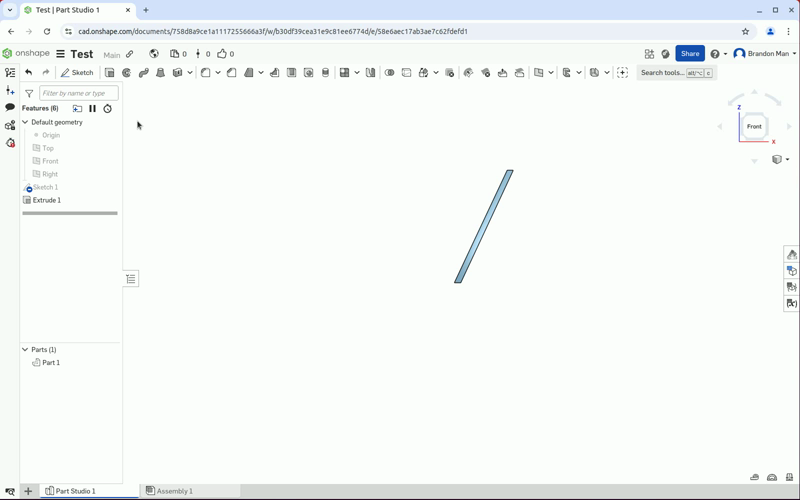
key(shift+h)
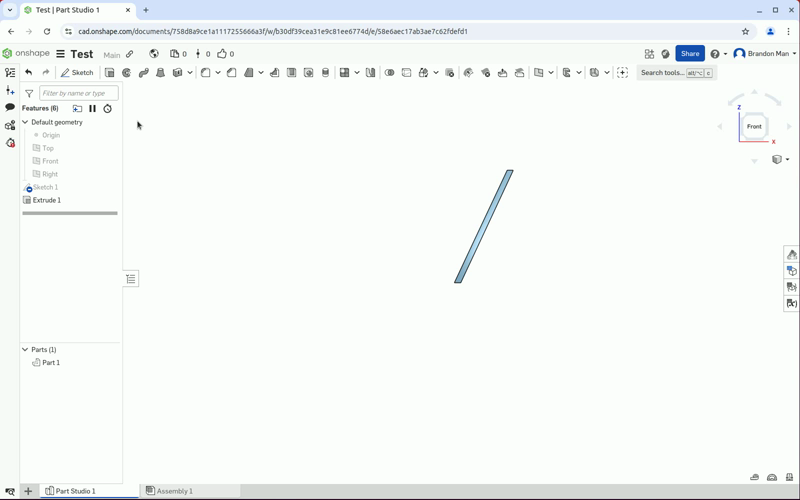
mouse_move(73, 189)
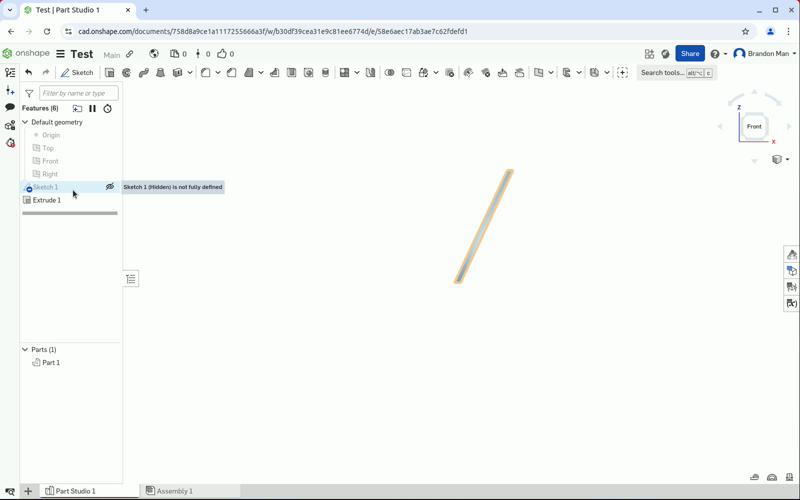
click(73, 189)
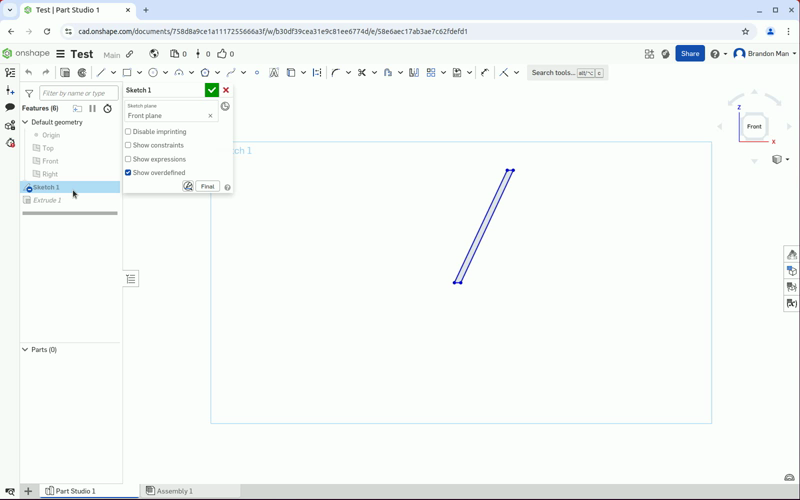
mouse_move(229, 92)
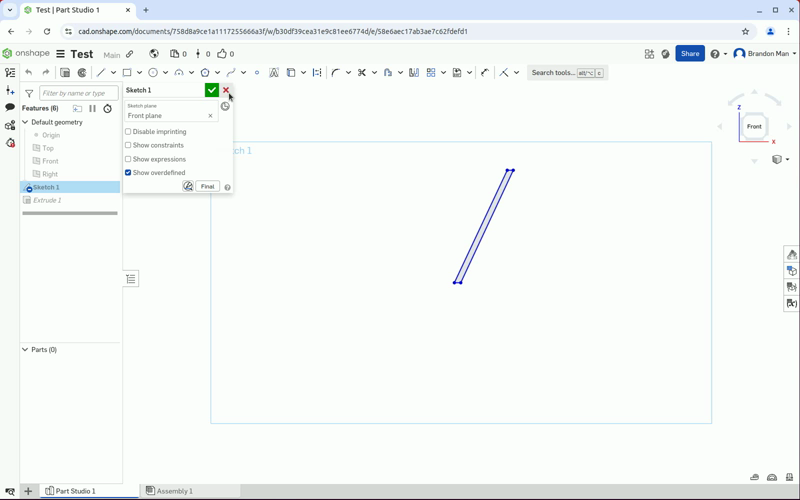
click(229, 92)
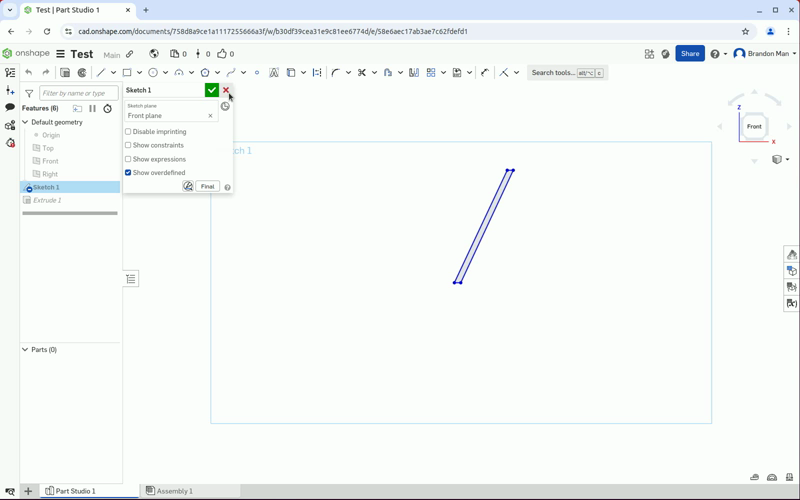
key(shift+s)
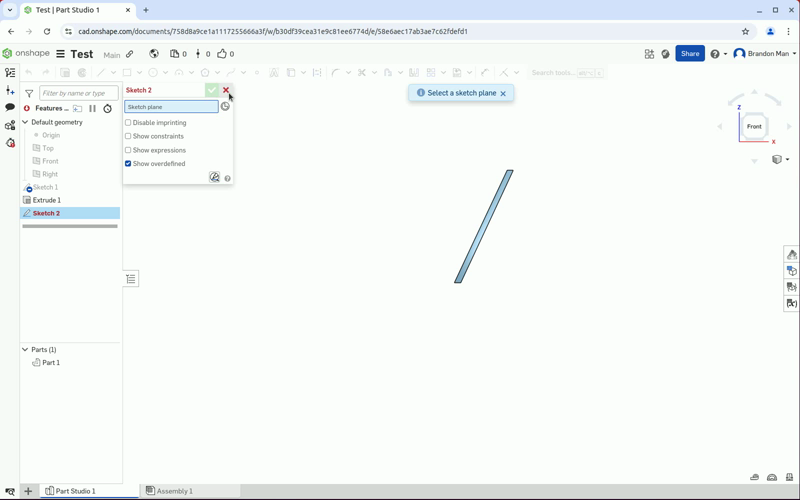
mouse_move(73, 163)
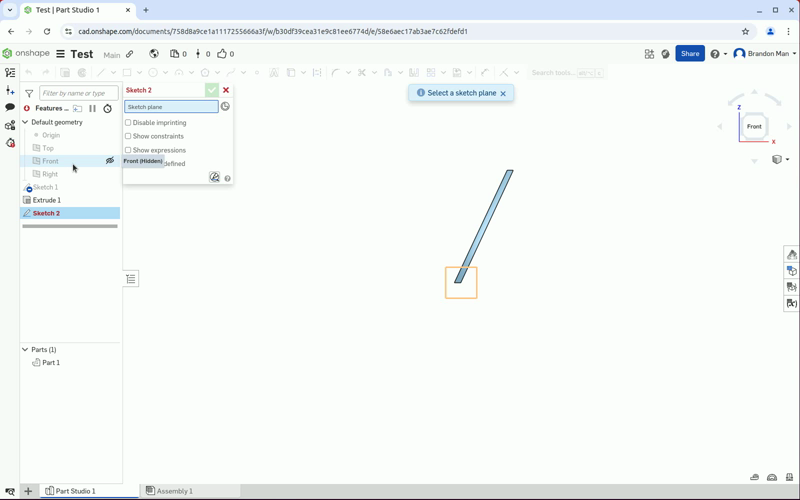
click(73, 163)
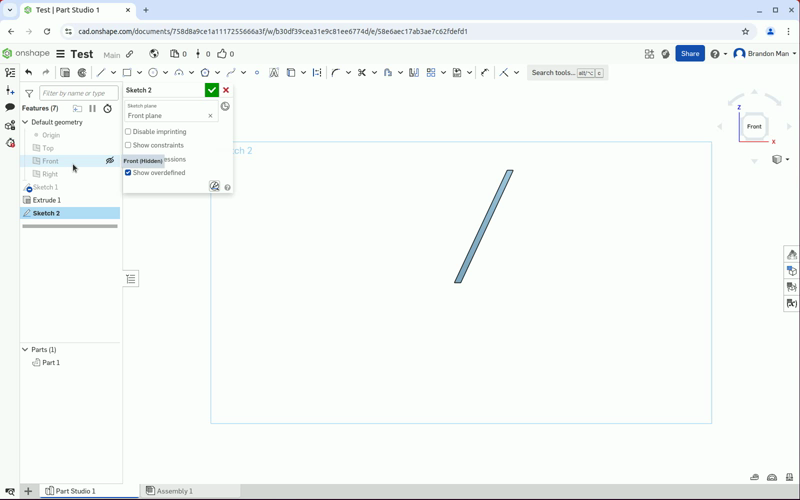
mouse_move(73, 352)
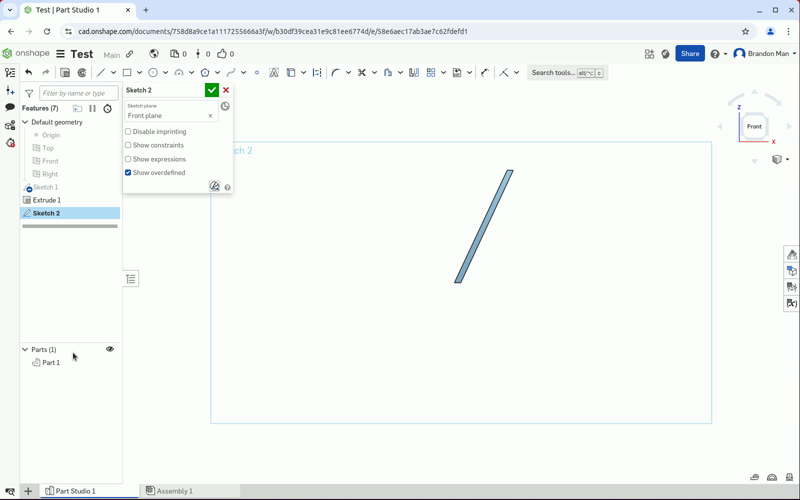
key(y)
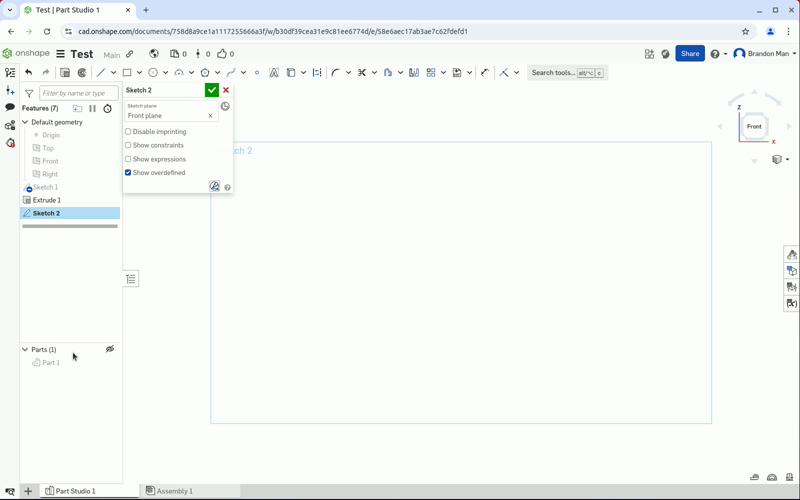
key(l)
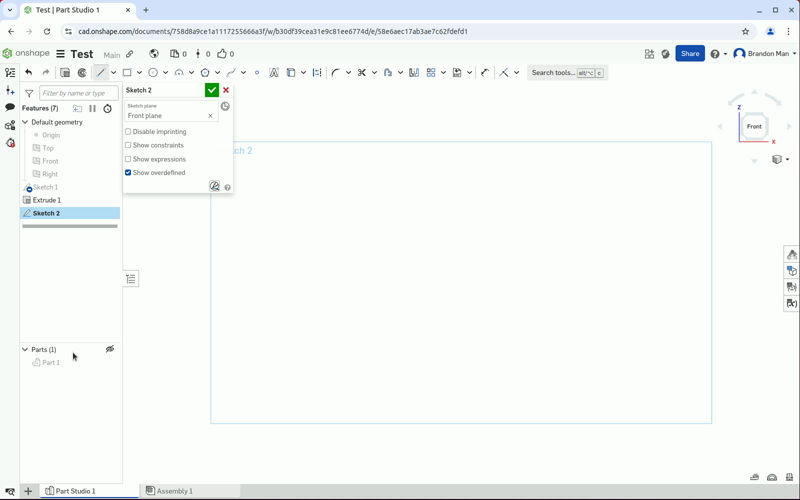
key_down(shift)
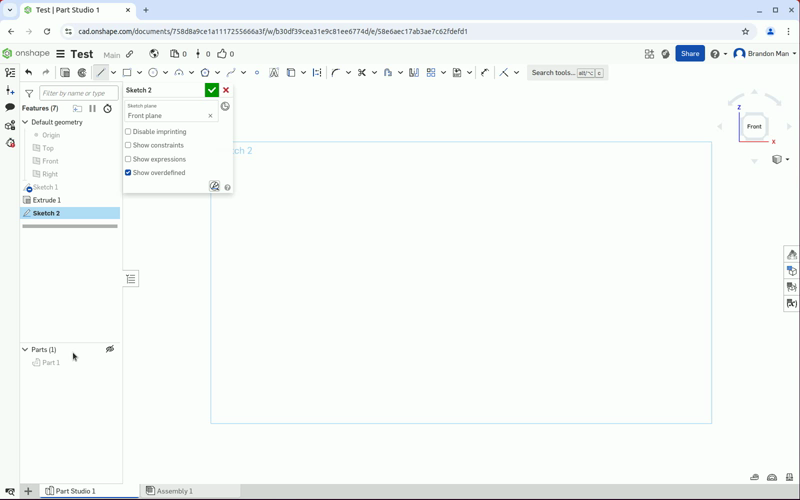
mouse_move(460, 282)
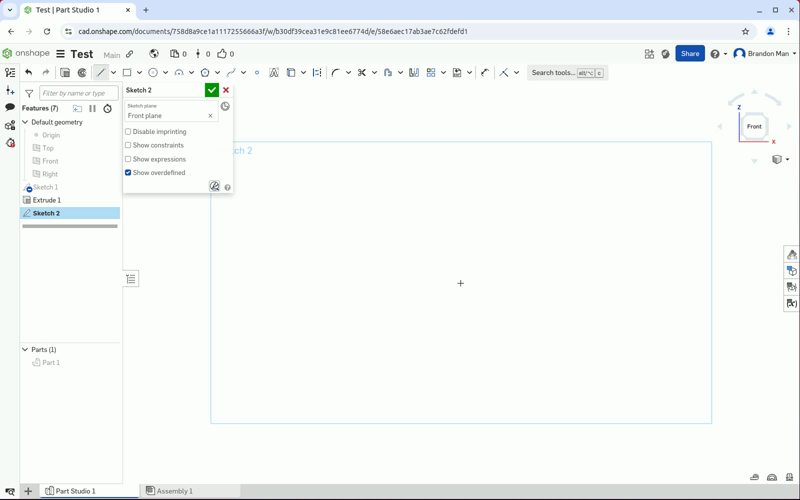
click(460, 282)
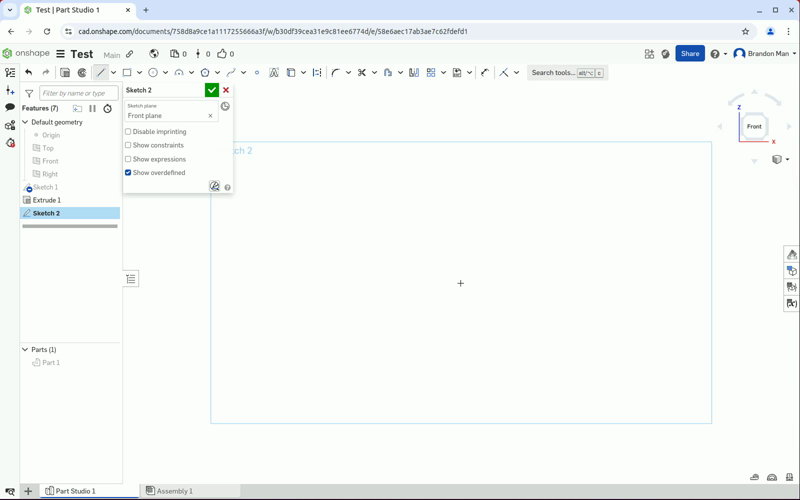
key_up(shift)
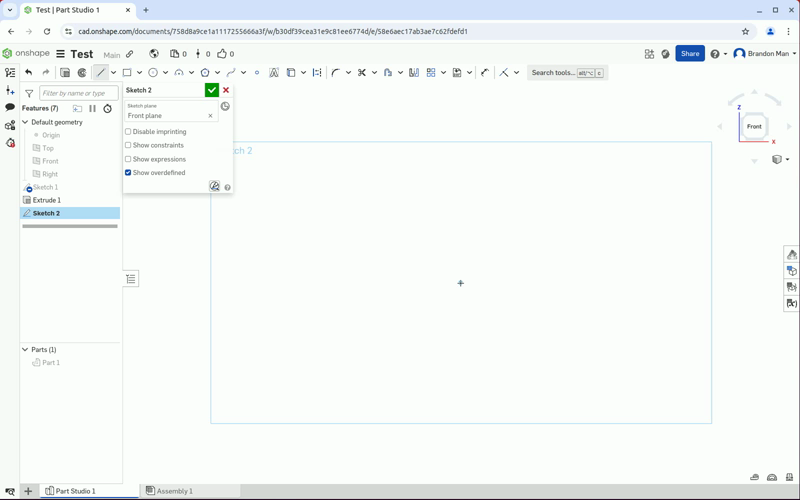
key_down(shift)
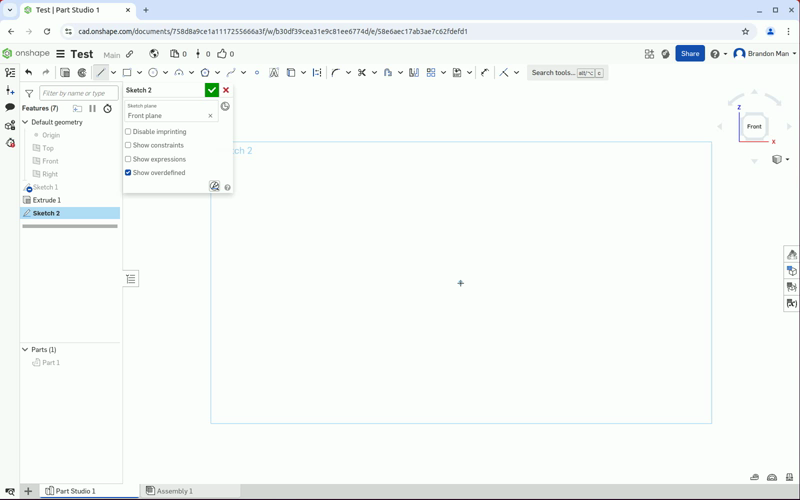
mouse_move(490, 282)
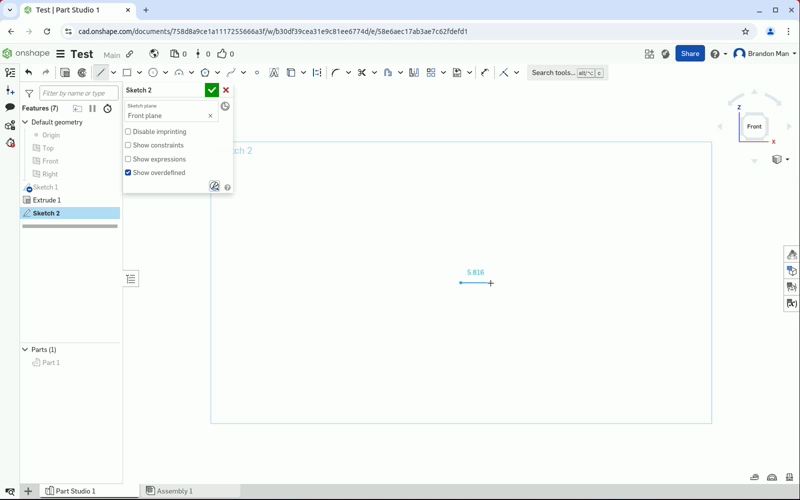
mouse_move(466, 282)
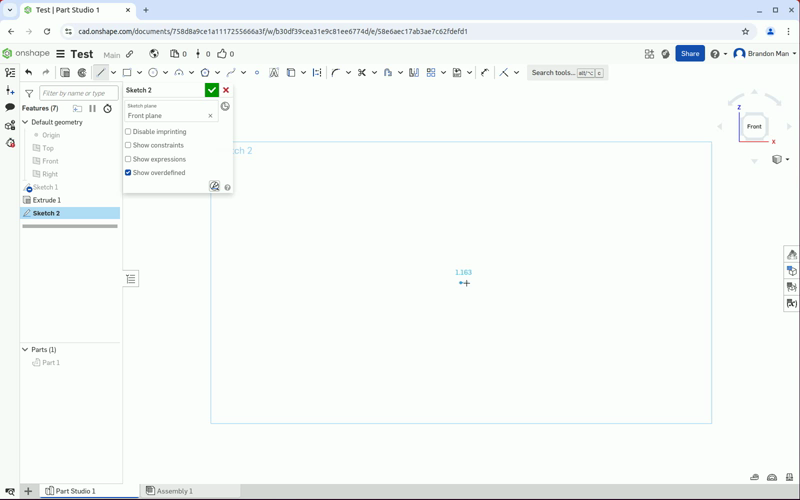
scroll(6)
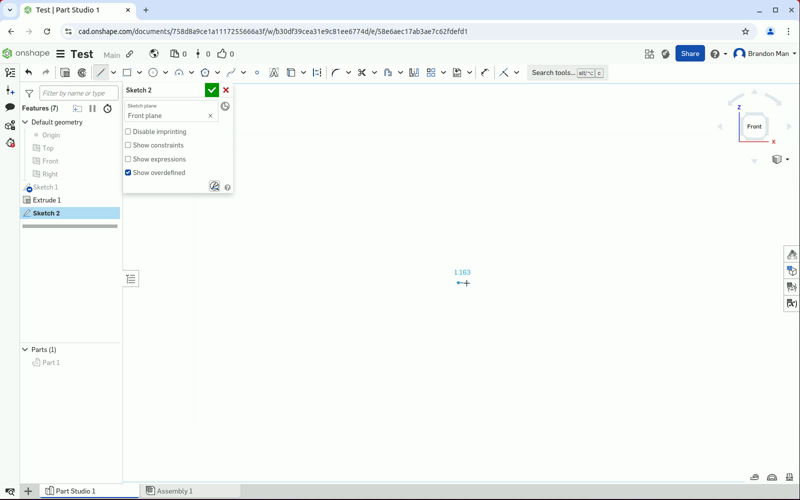
scroll(6)
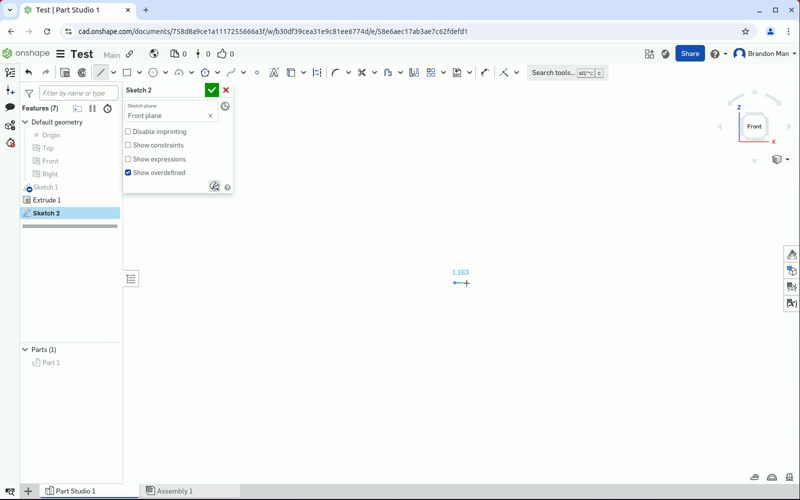
scroll(6)
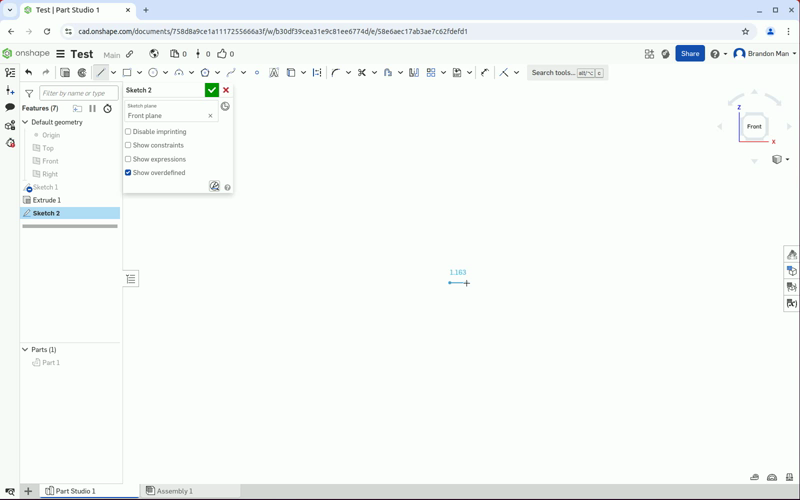
scroll(6)
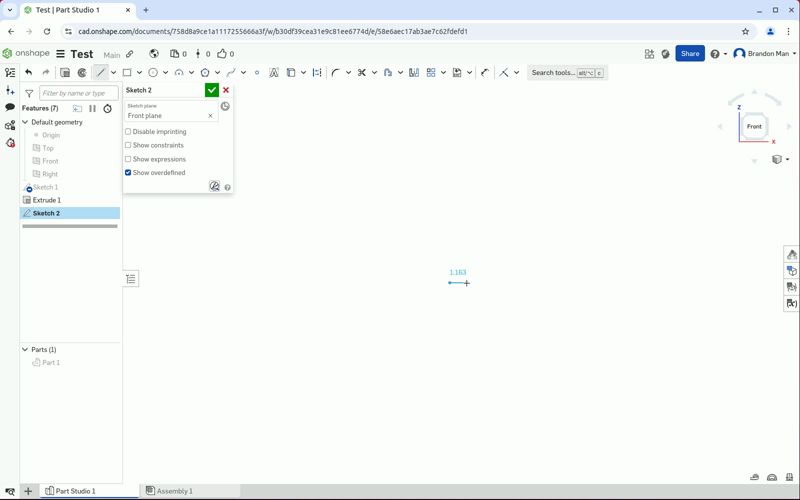
scroll(6)
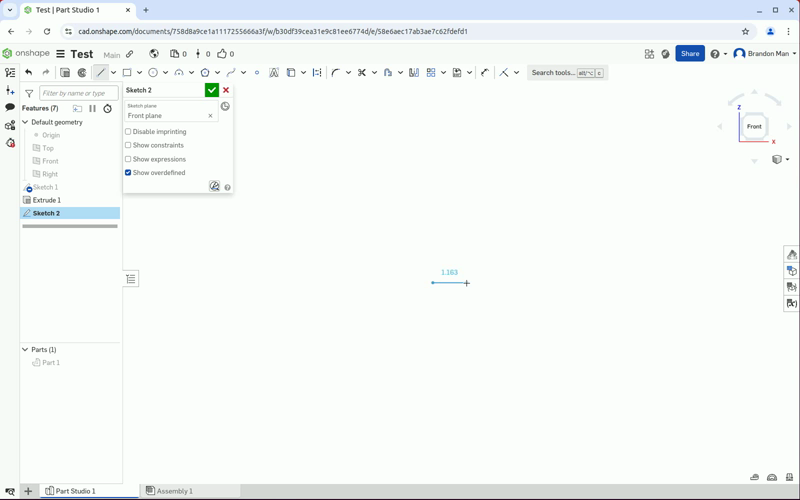
scroll(6)
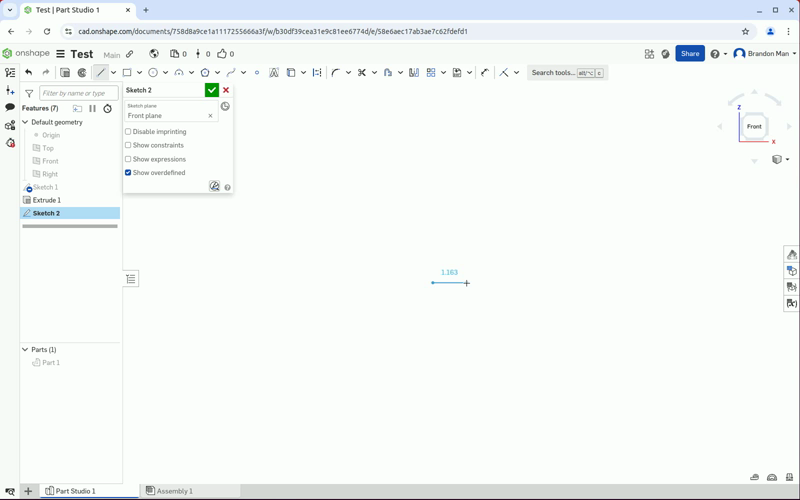
scroll(6)
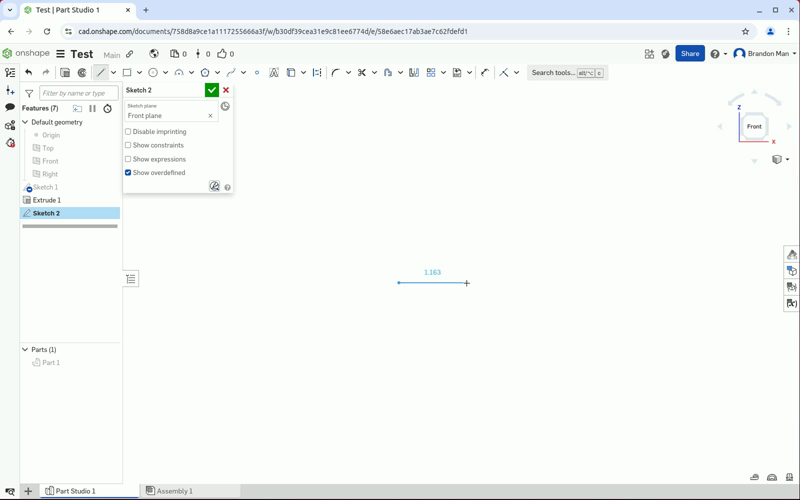
click(466, 282)
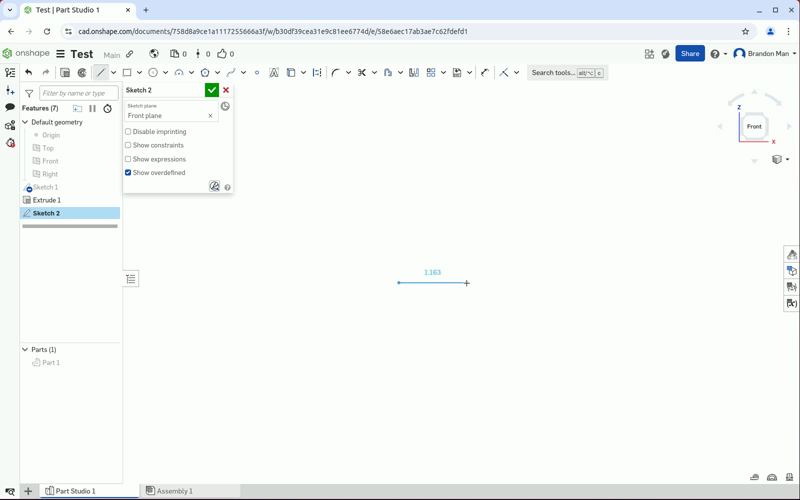
scroll(-6)
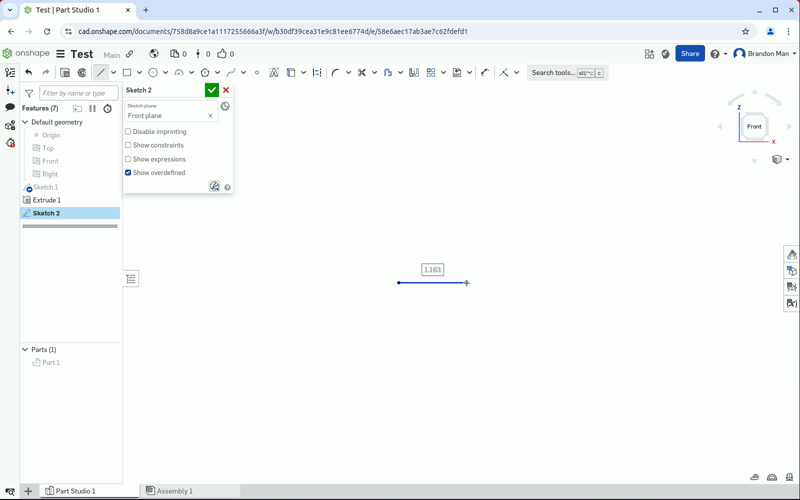
scroll(-6)
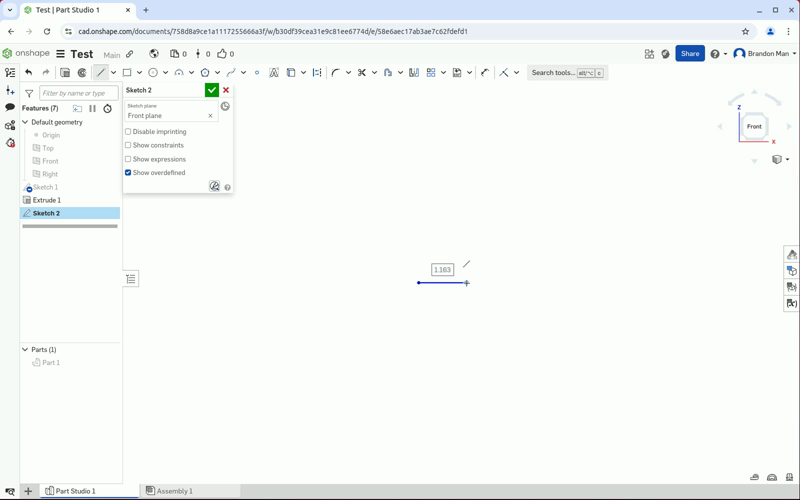
scroll(-6)
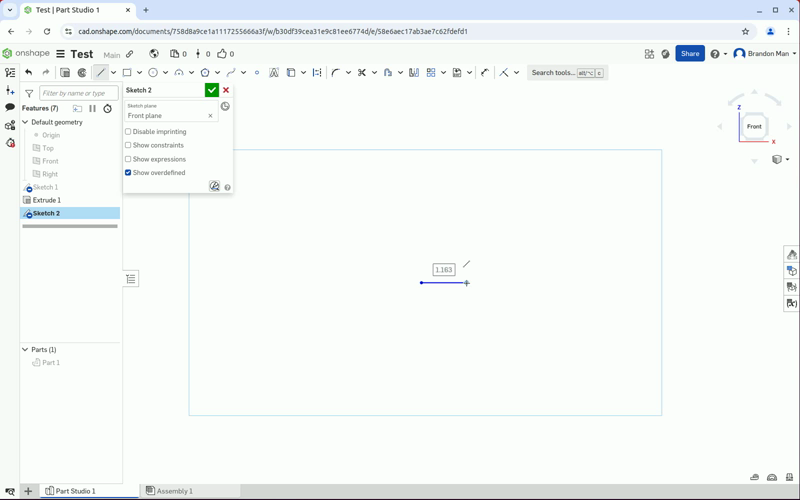
scroll(-6)
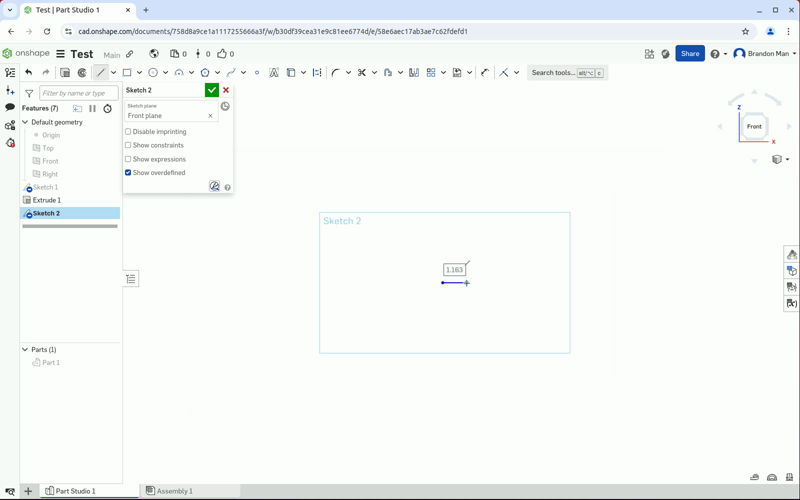
scroll(-6)
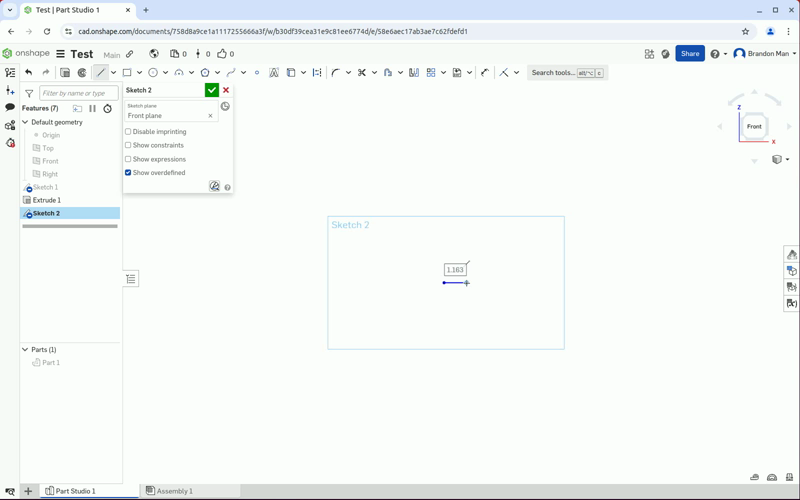
scroll(-6)
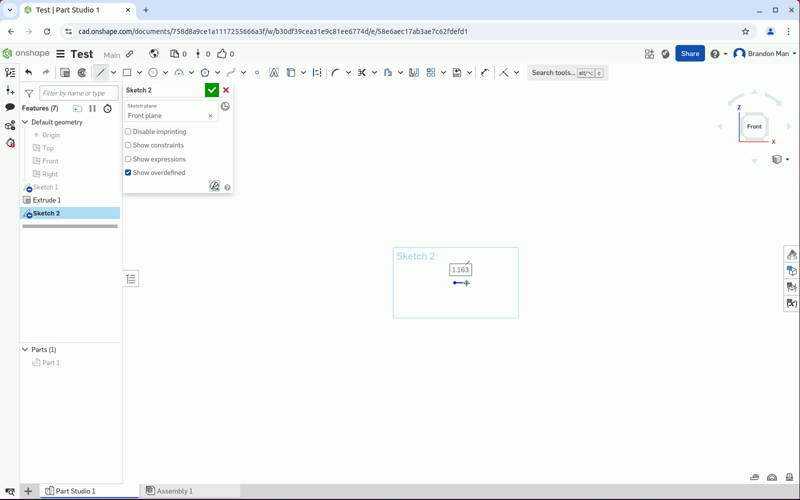
scroll(-6)
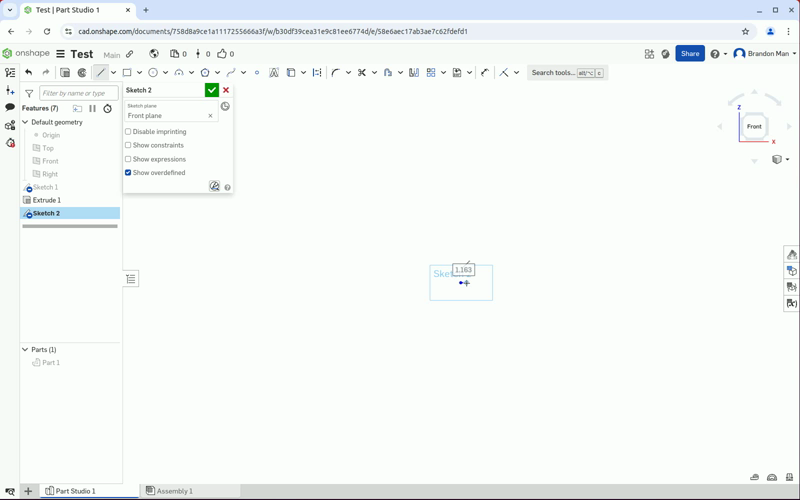
key_up(shift)
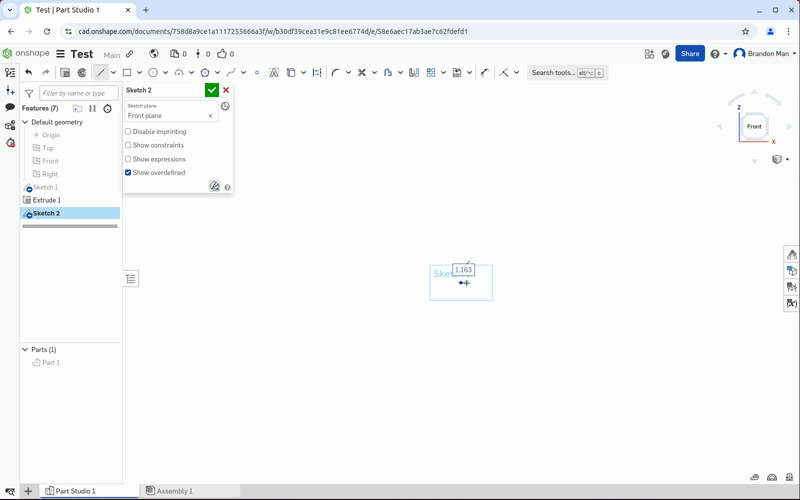
key_down(shift)
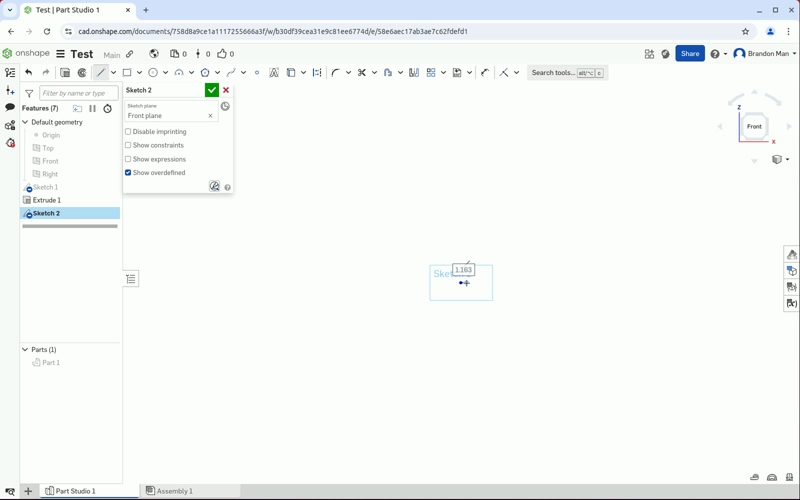
mouse_move(518, 170)
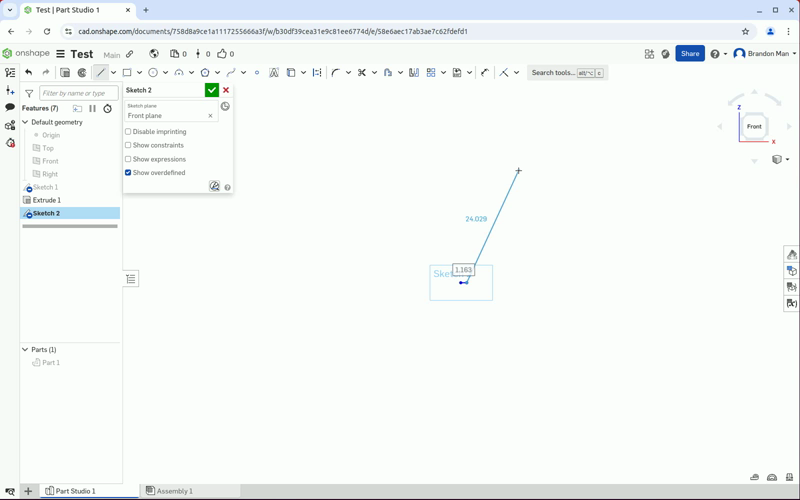
click(518, 170)
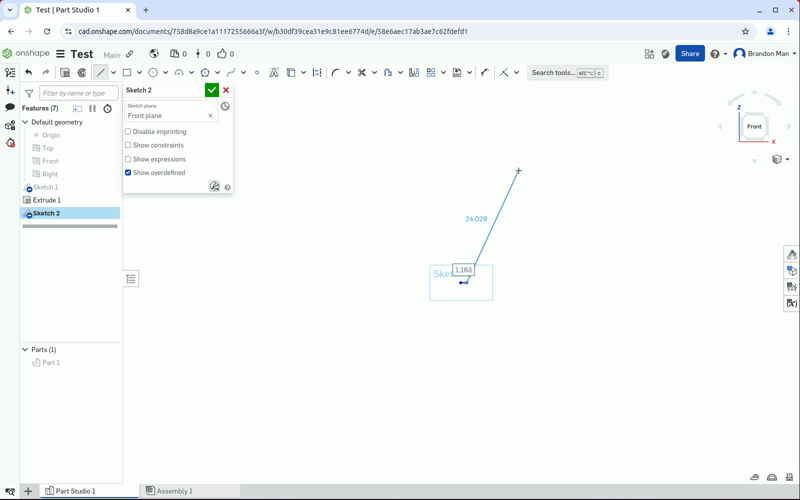
key_up(shift)
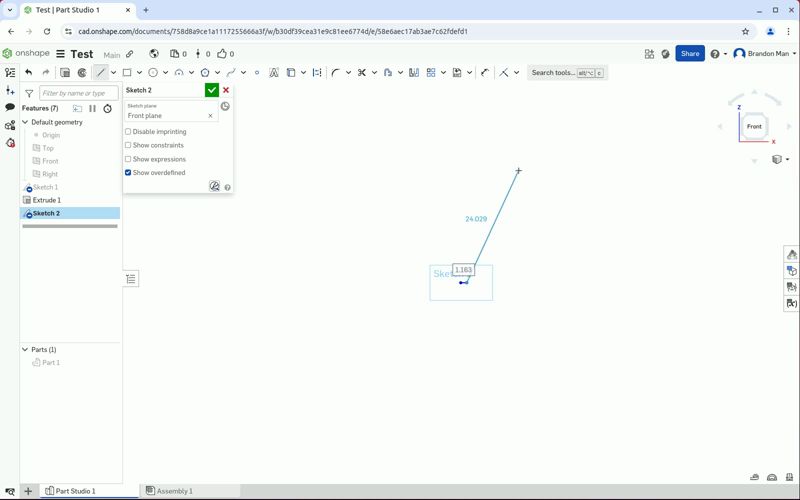
key_down(shift)
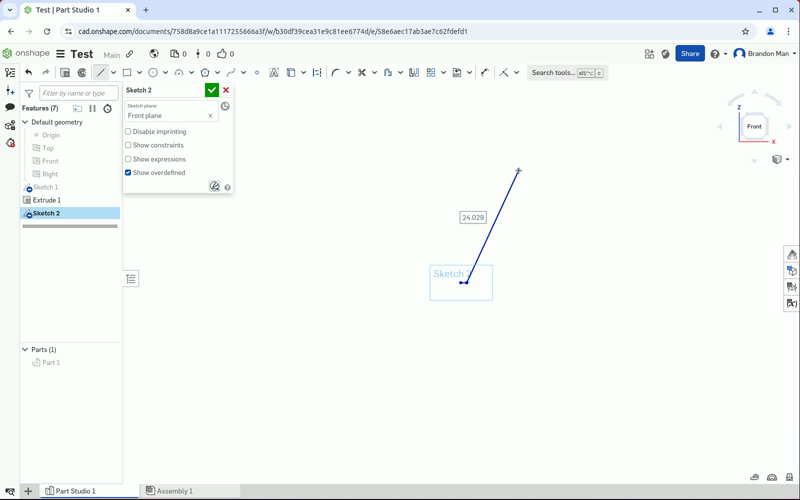
mouse_move(548, 170)
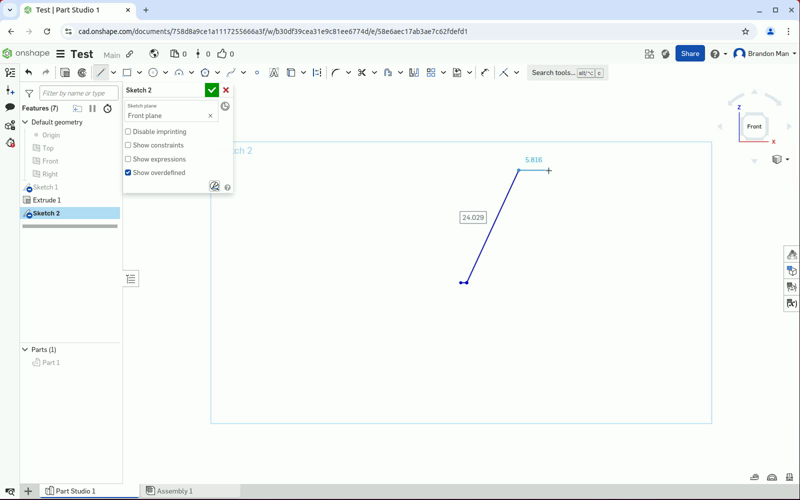
mouse_move(513, 170)
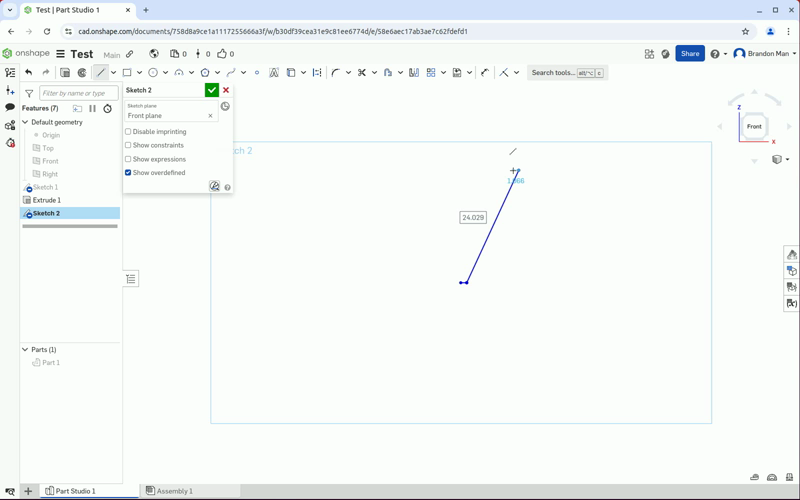
scroll(6)
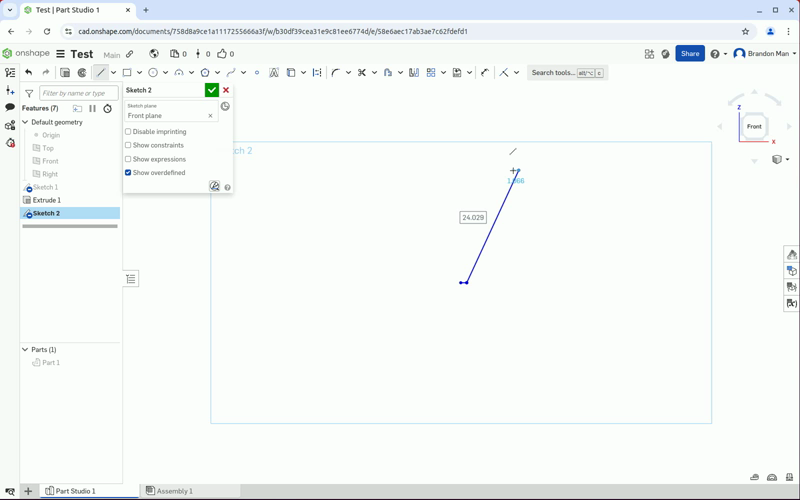
scroll(6)
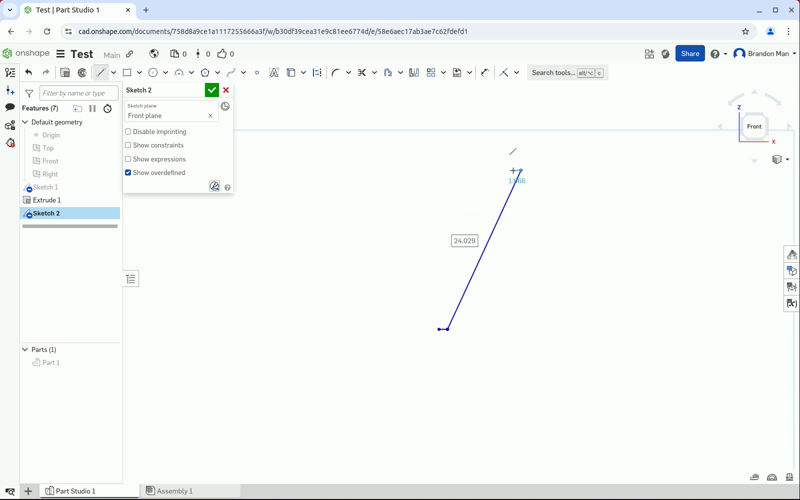
scroll(6)
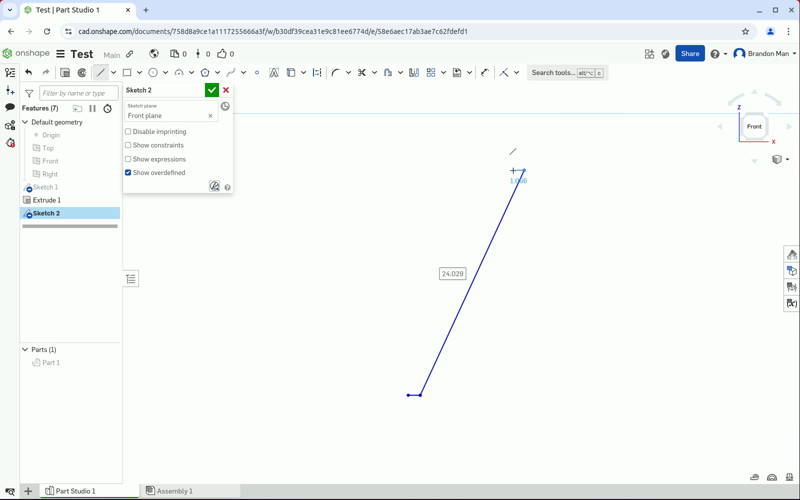
scroll(6)
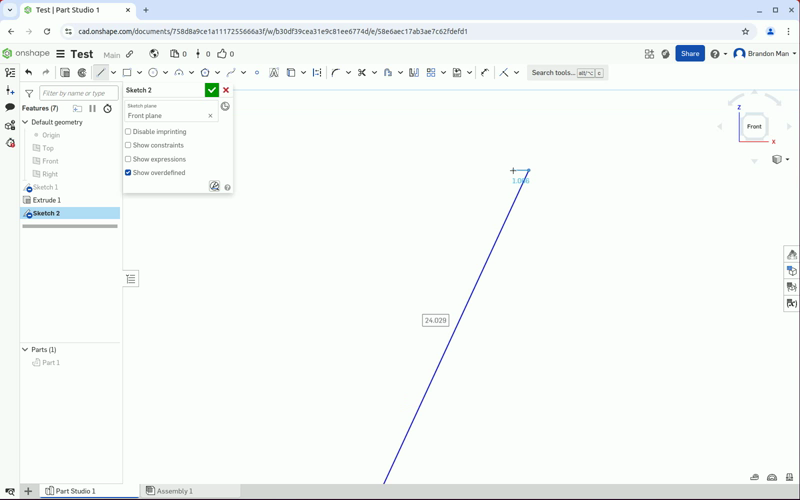
scroll(6)
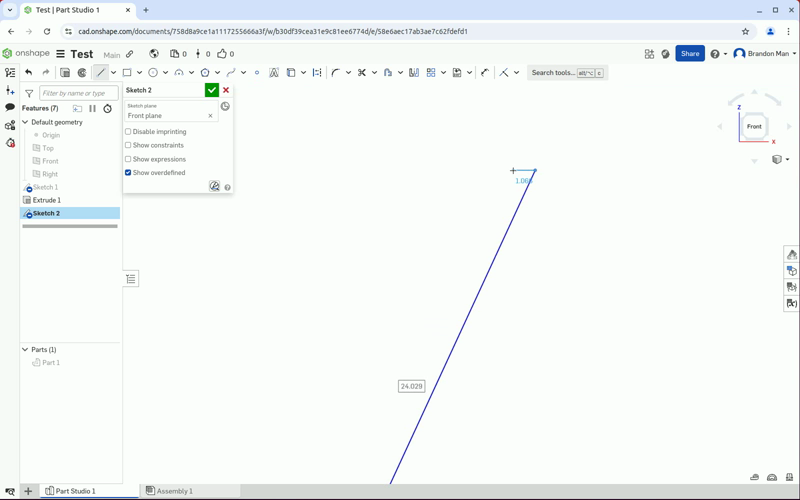
scroll(6)
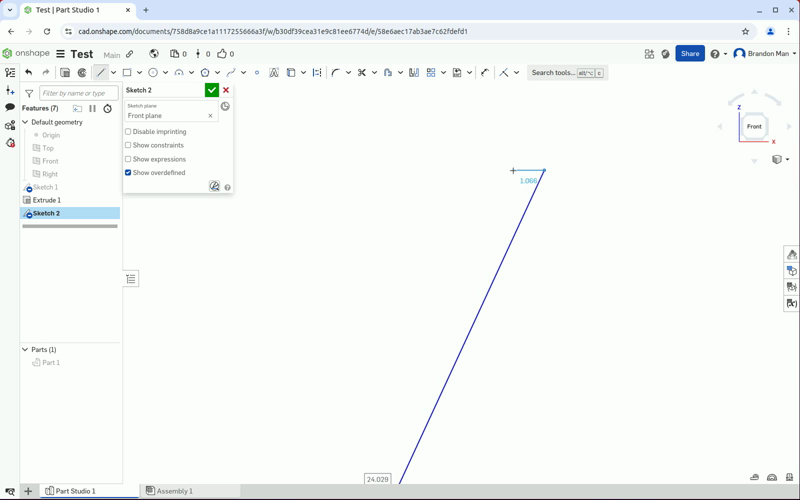
scroll(6)
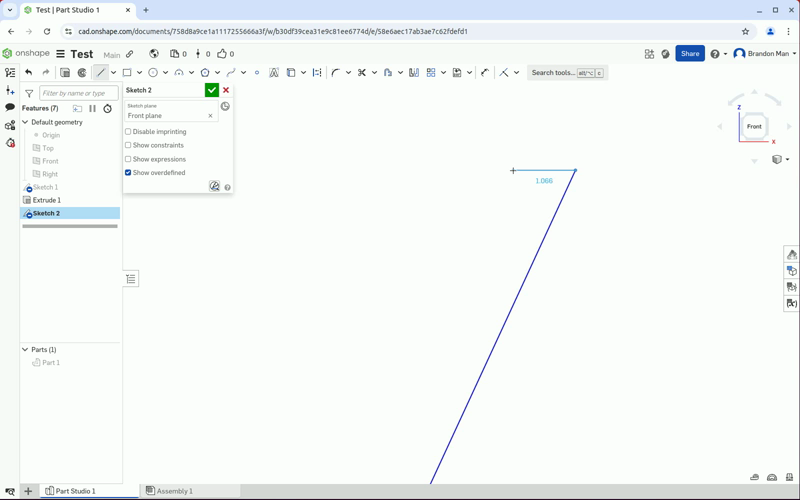
click(513, 170)
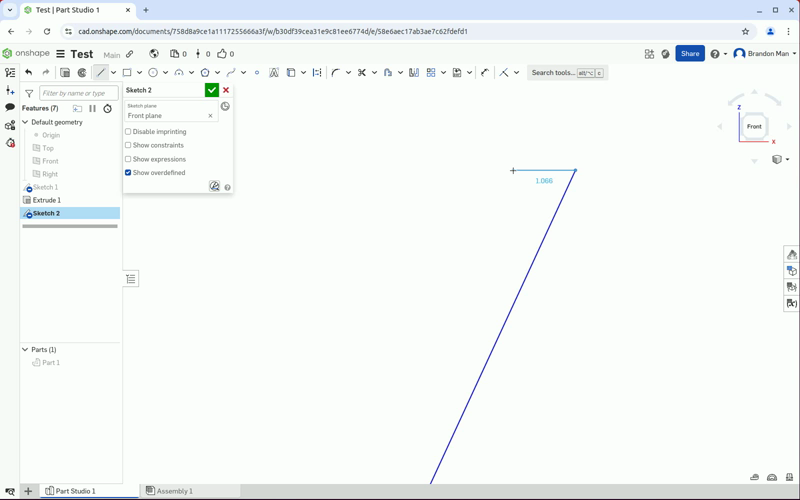
scroll(-6)
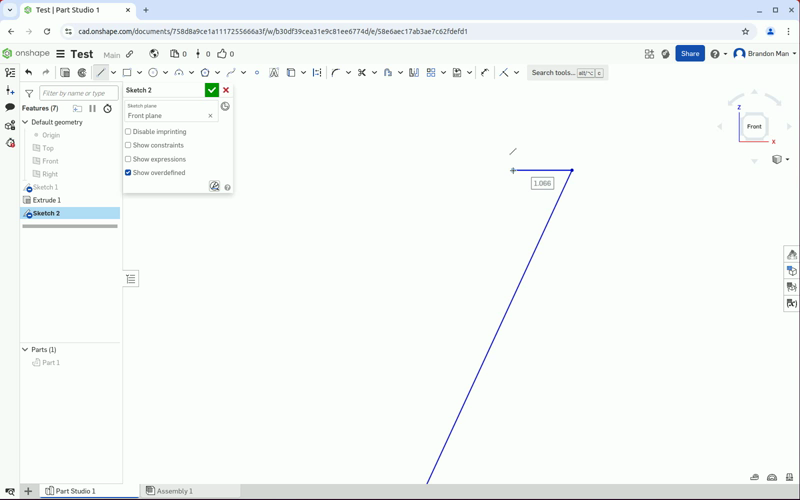
scroll(-6)
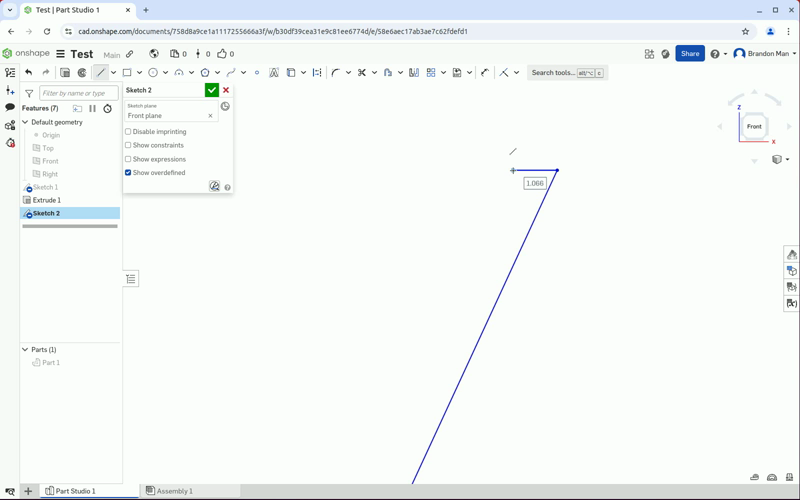
scroll(-6)
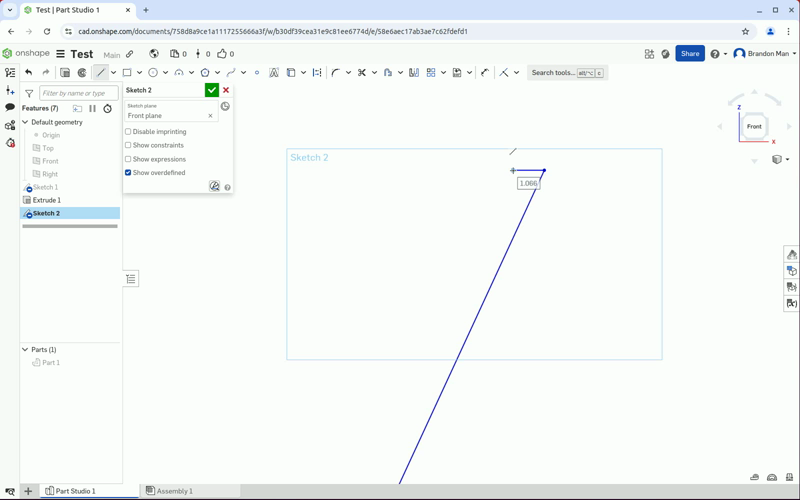
scroll(-6)
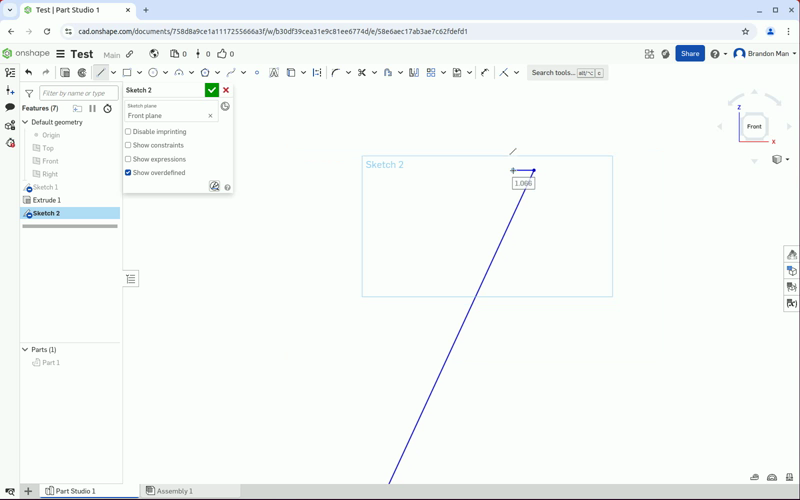
scroll(-6)
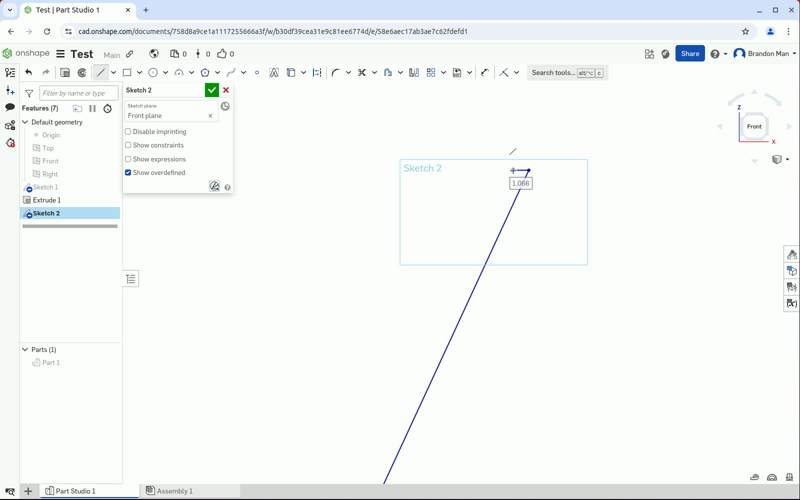
scroll(-6)
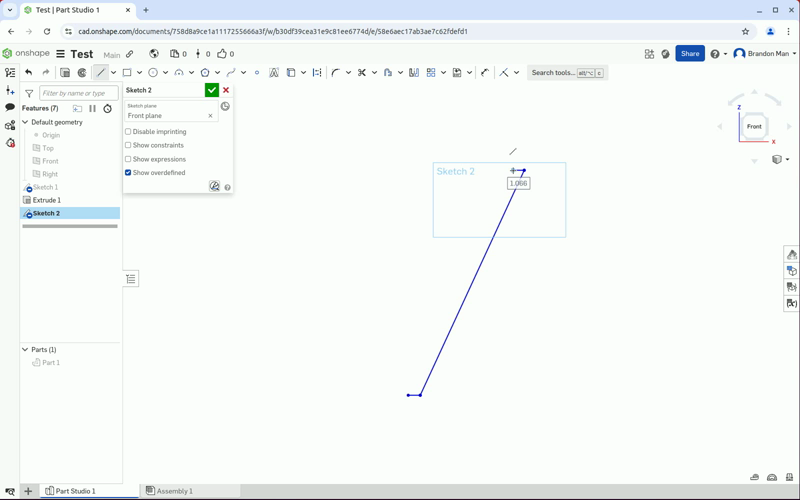
scroll(-6)
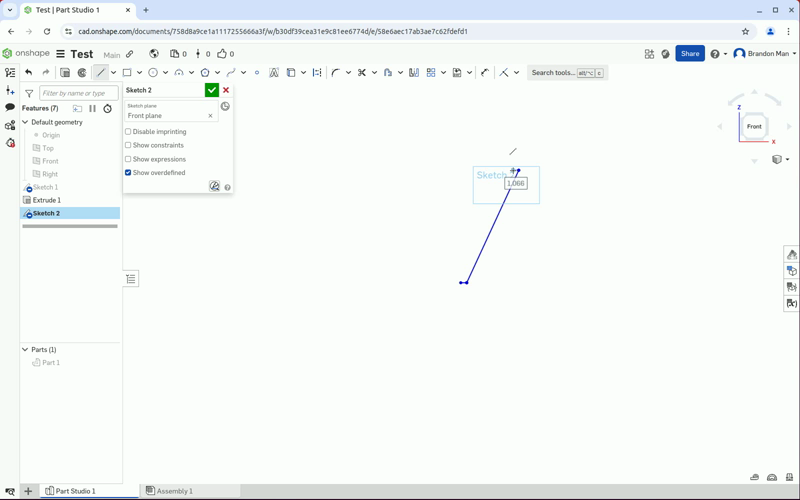
key_up(shift)
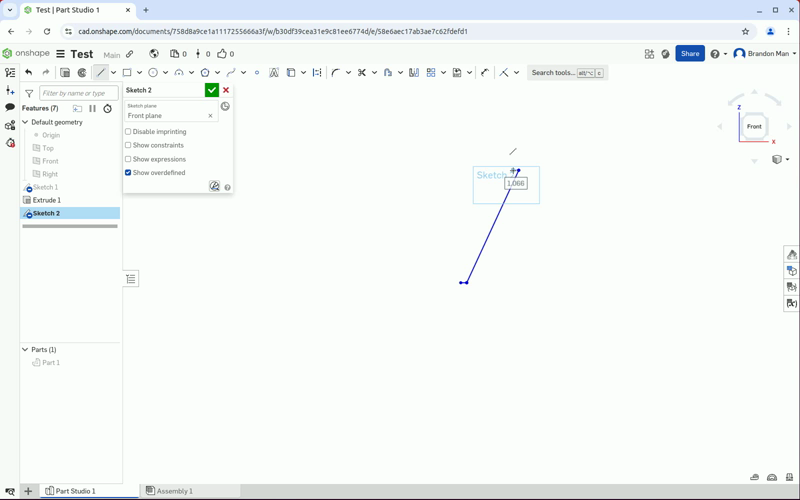
key_down(shift)
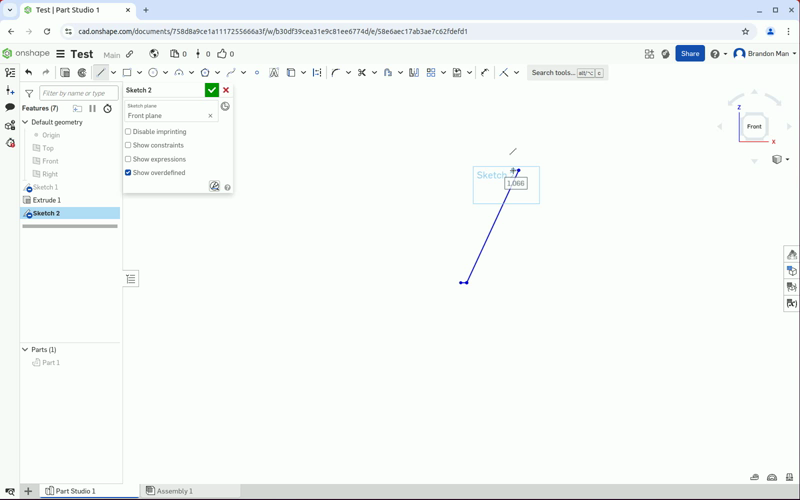
mouse_move(460, 282)
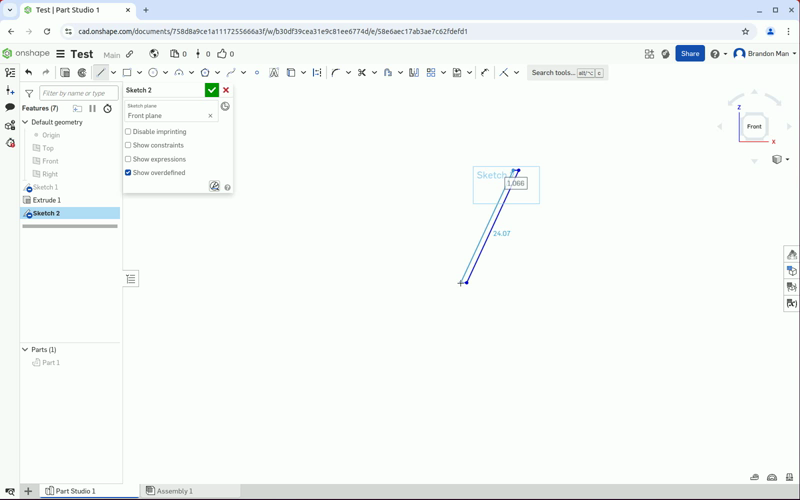
key_up(shift)
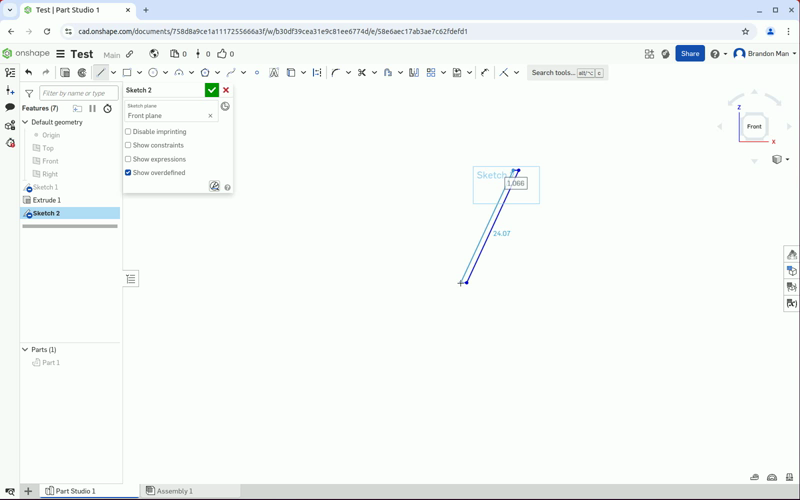
click(460, 282)
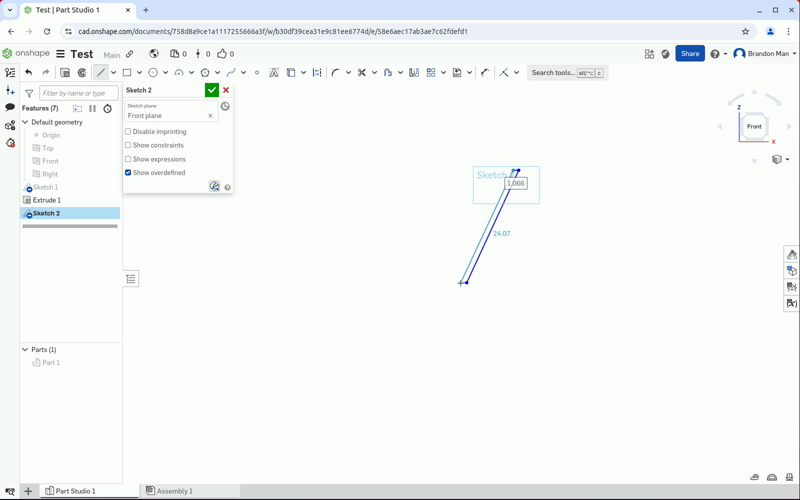
key(esc)
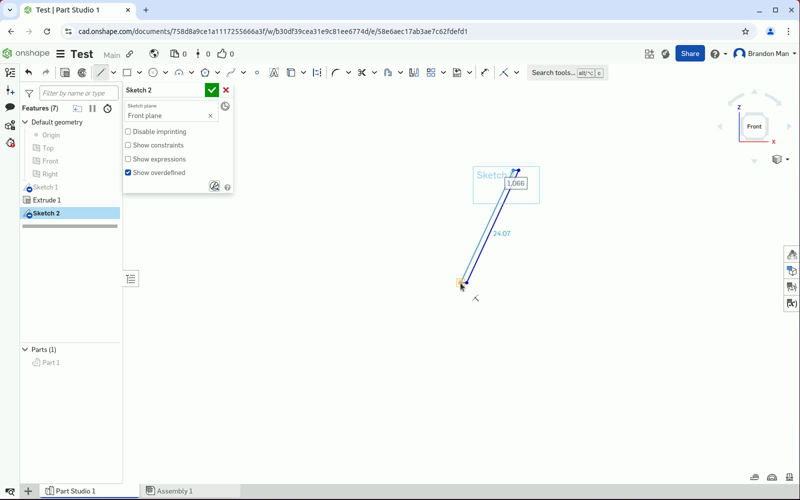
mouse_move(475, 257)
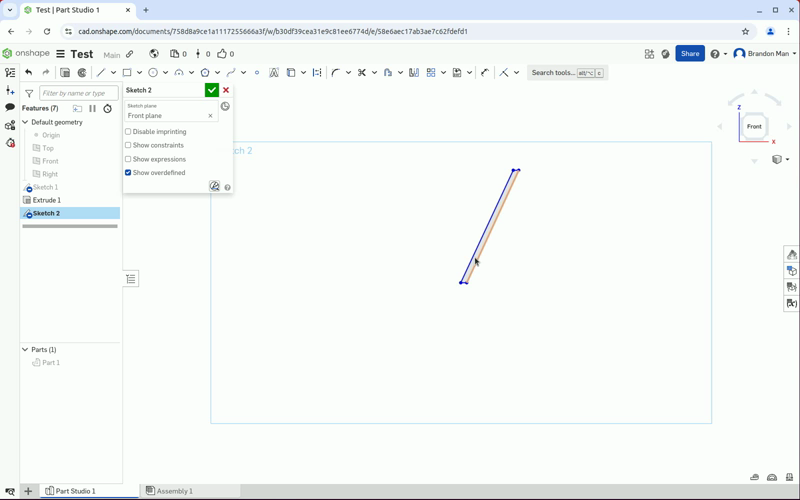
scroll(6)
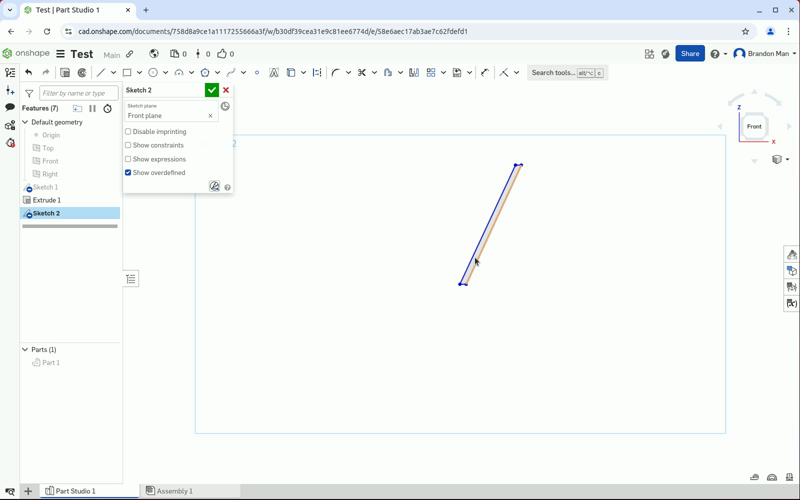
scroll(6)
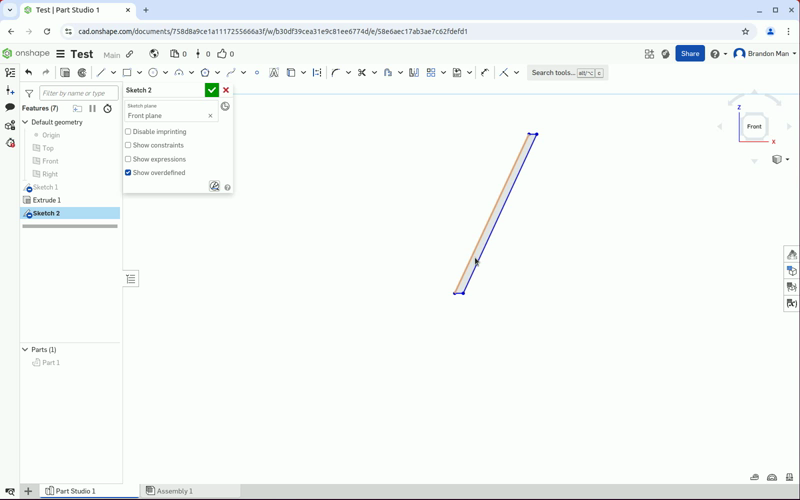
scroll(6)
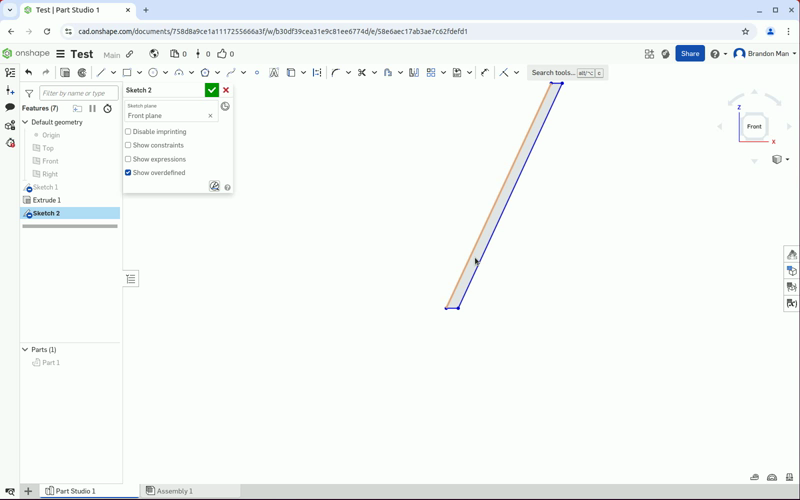
scroll(6)
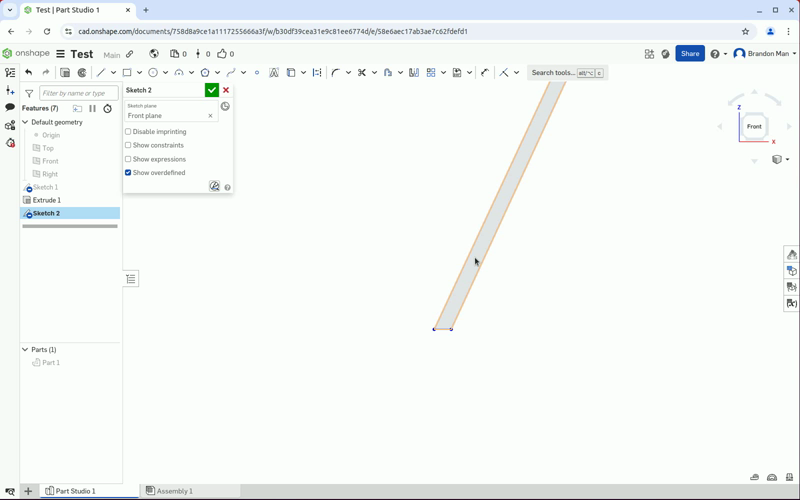
scroll(6)
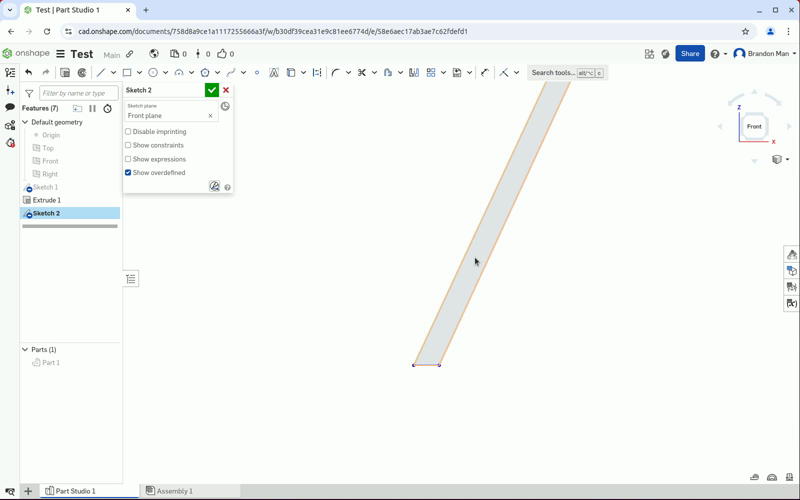
scroll(6)
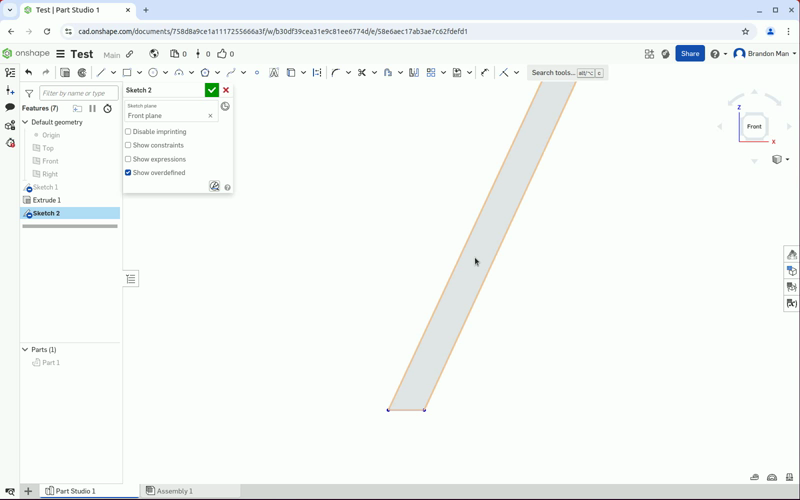
scroll(6)
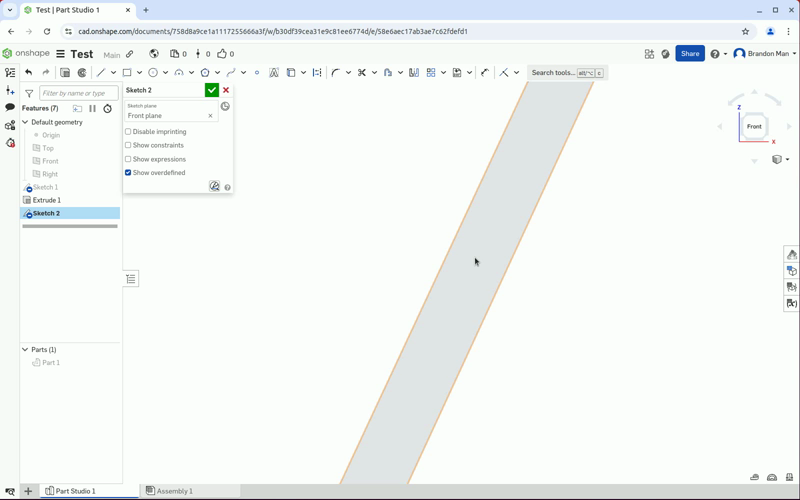
click(475, 257)
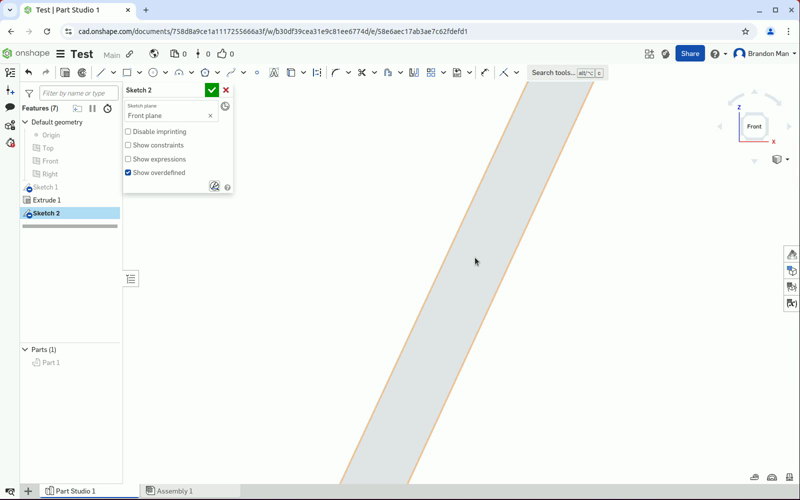
scroll(-6)
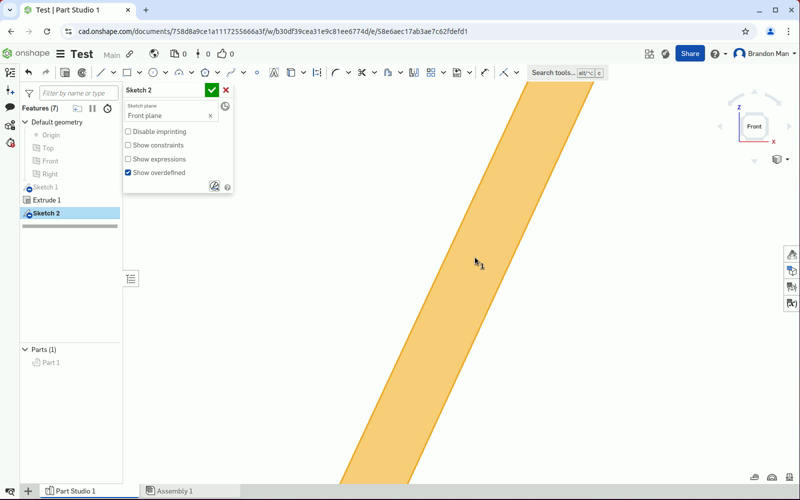
scroll(-6)
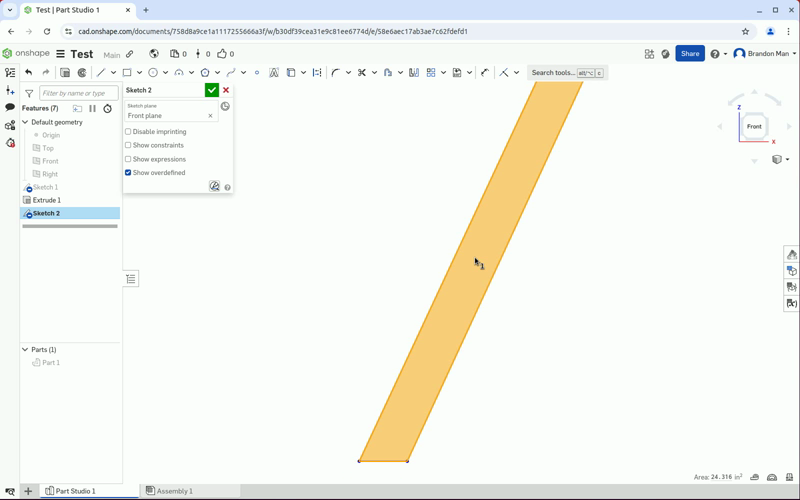
scroll(-6)
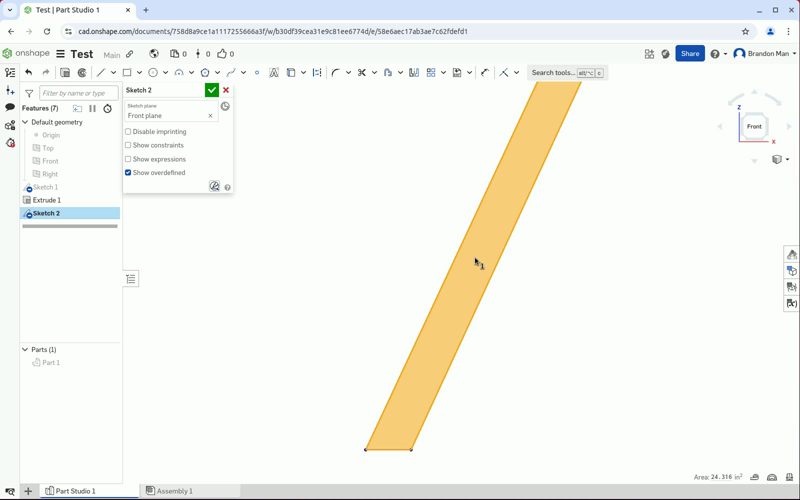
scroll(-6)
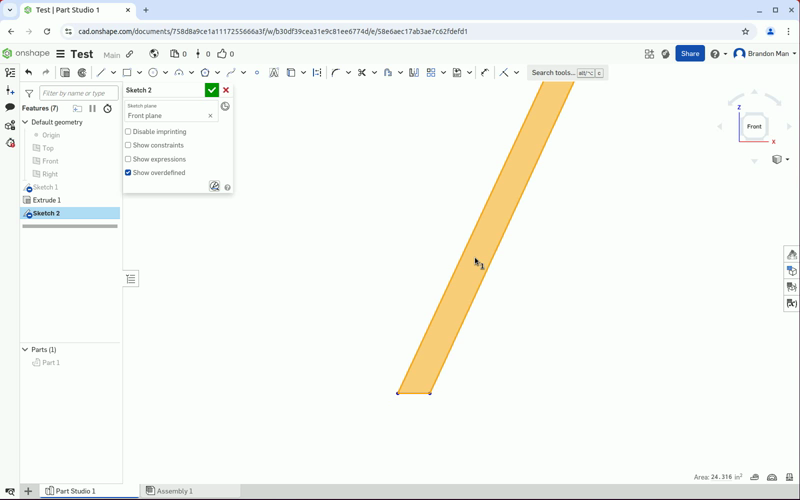
scroll(-6)
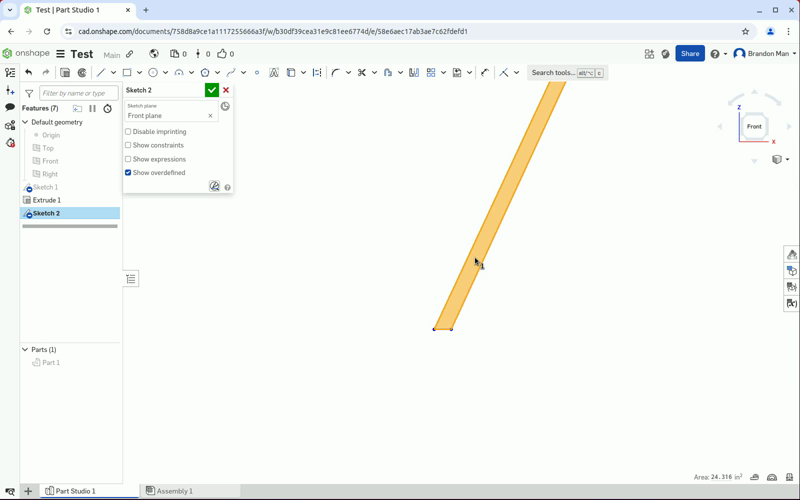
scroll(-6)
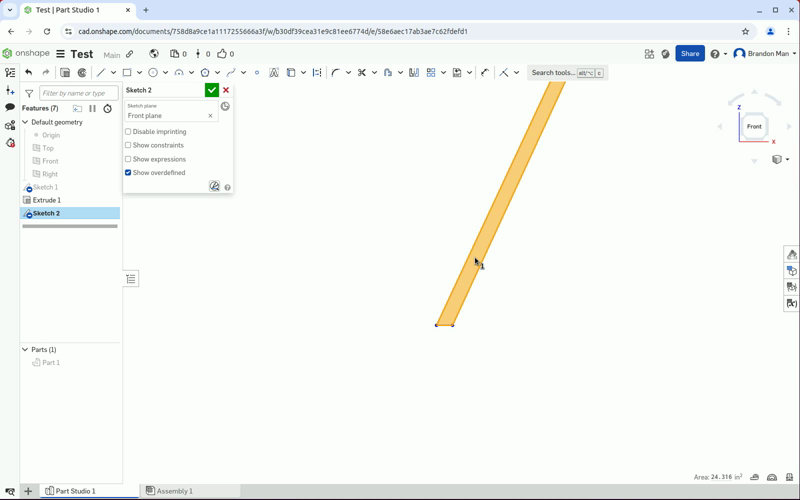
scroll(-6)
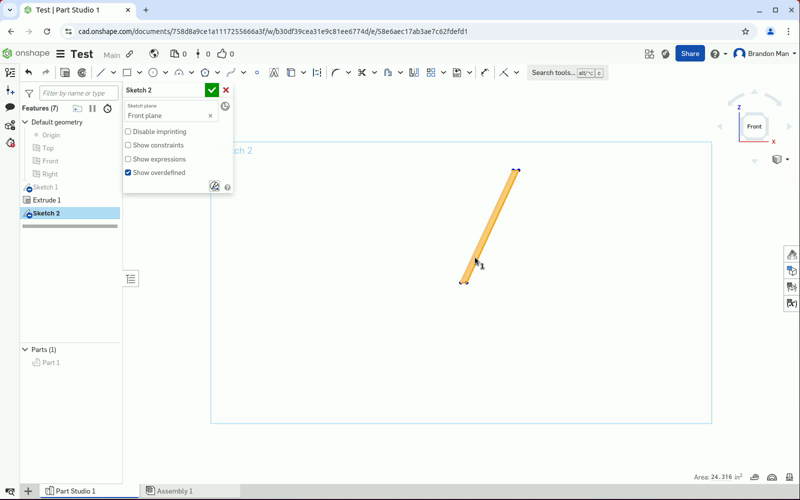
mouse_move(73, 352)
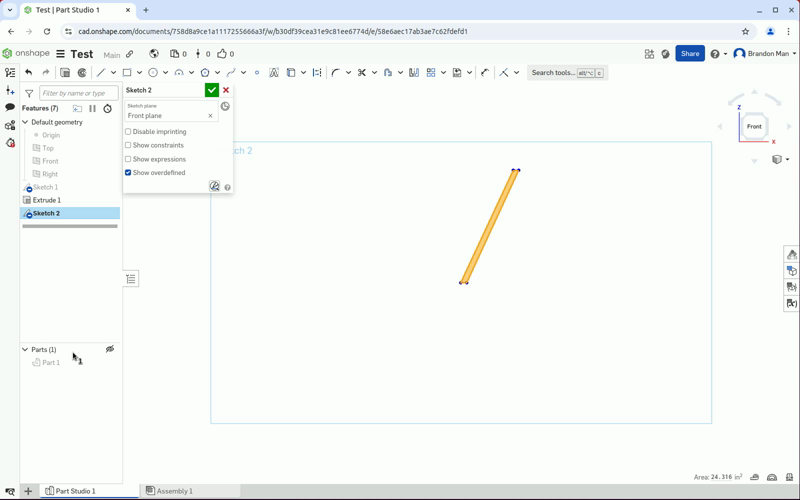
key(shift+y)
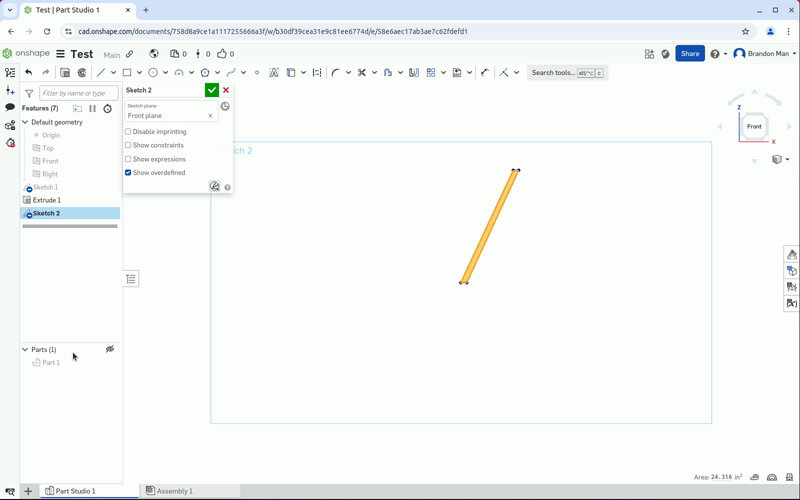
key(shift+e)
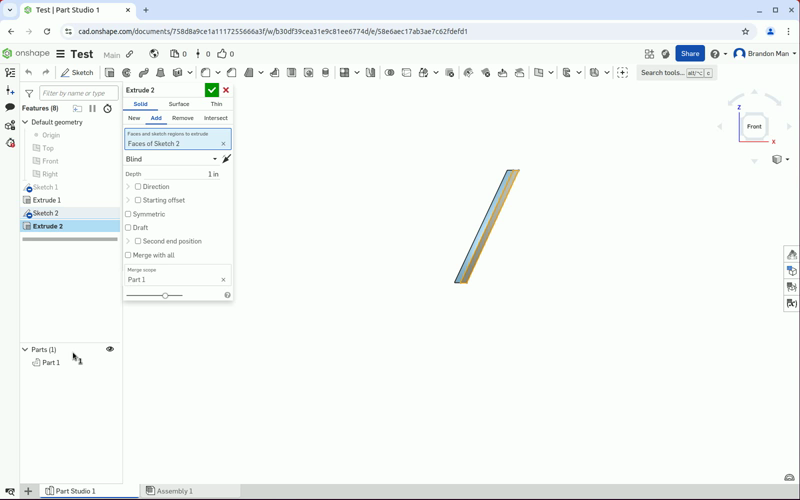
mouse_move(143, 106)
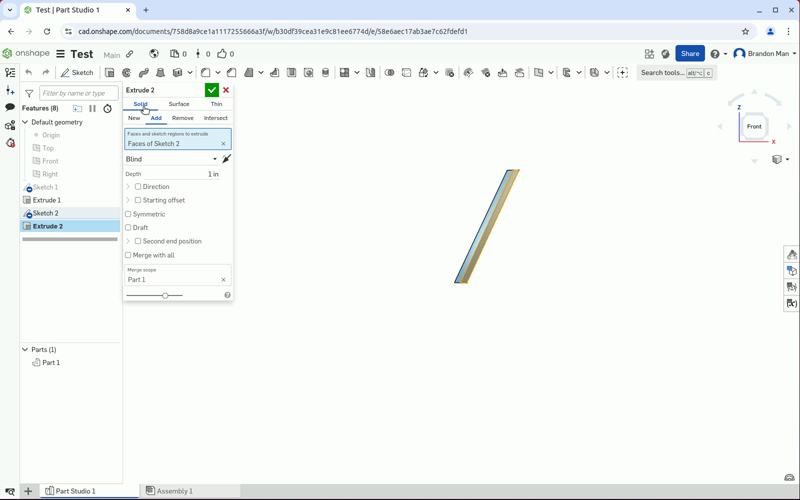
click(143, 106)
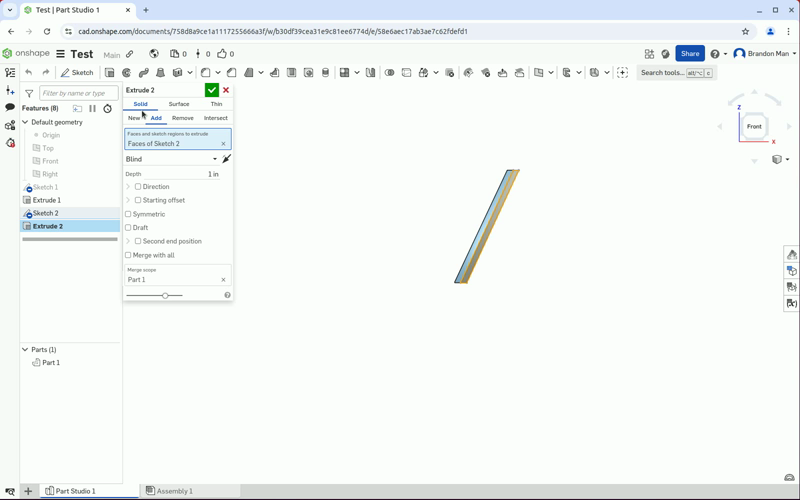
mouse_move(137, 120)
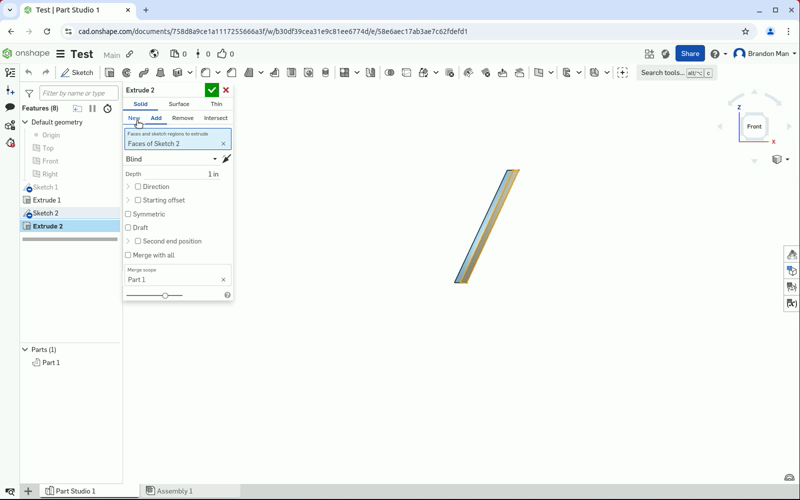
click(137, 120)
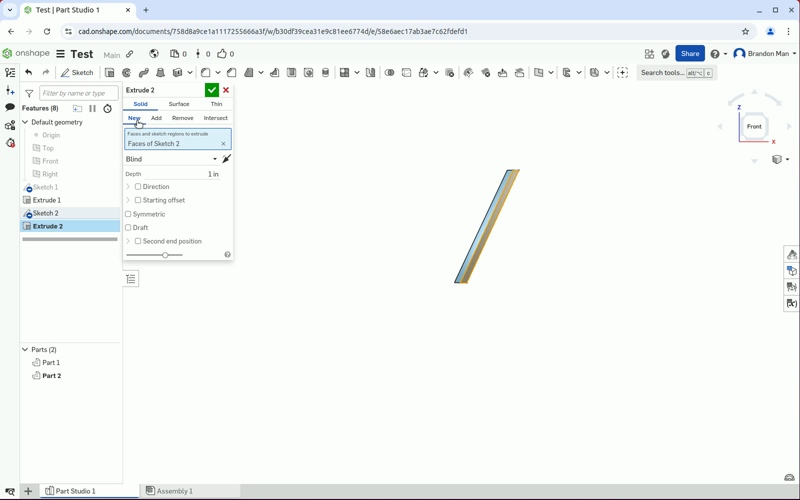
key(tab, 4)
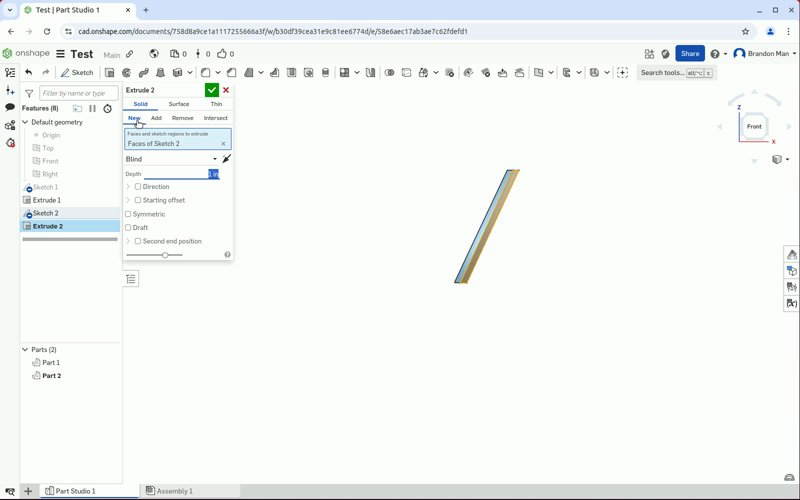
text(17.09)
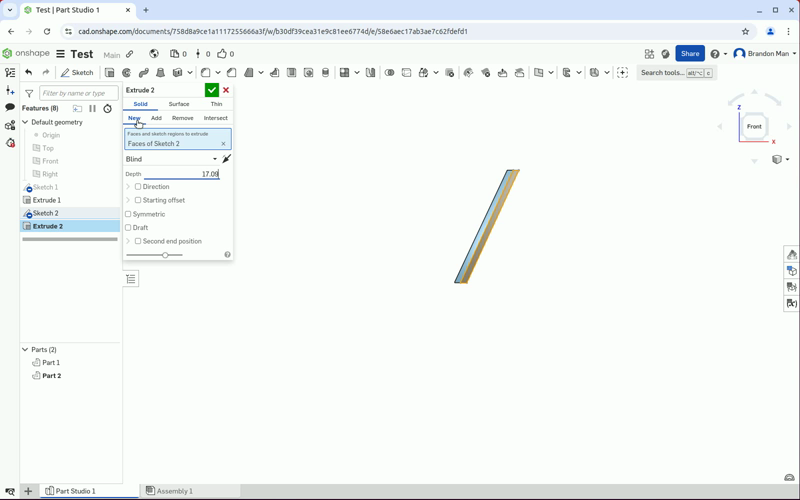
key(enter)
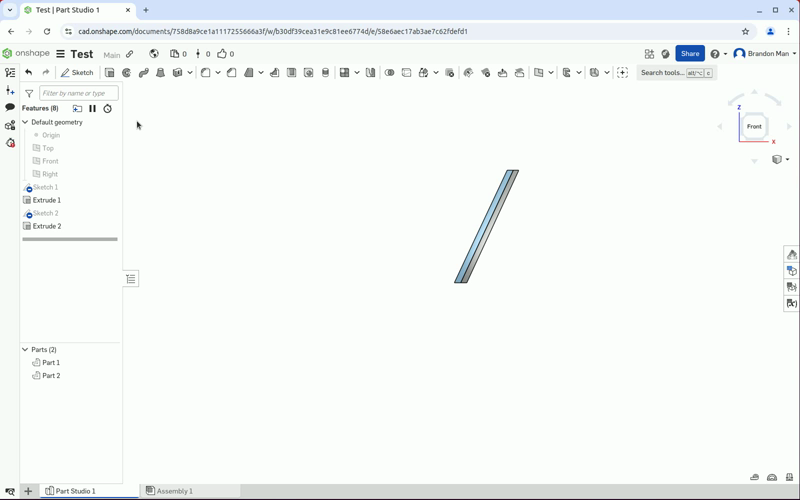
key(shift+h)
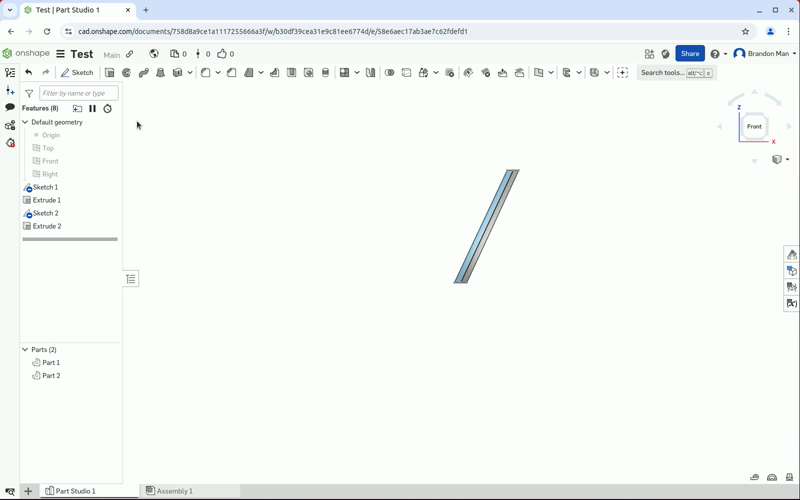
key(shift+h)
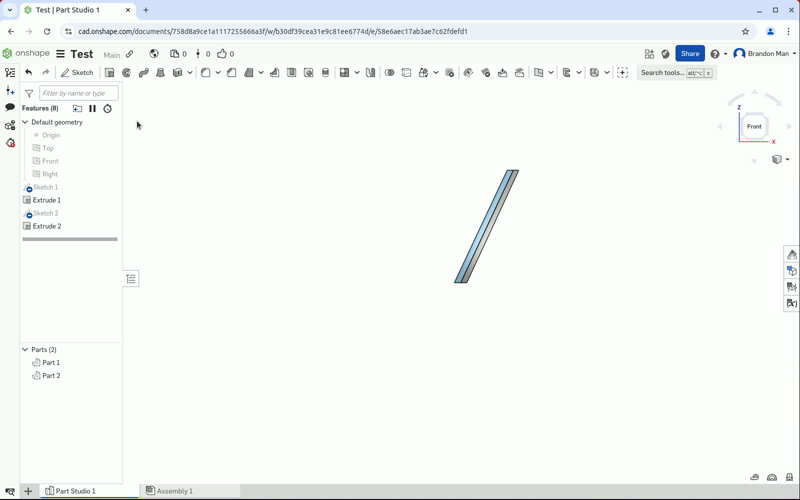
mouse_move(73, 189)
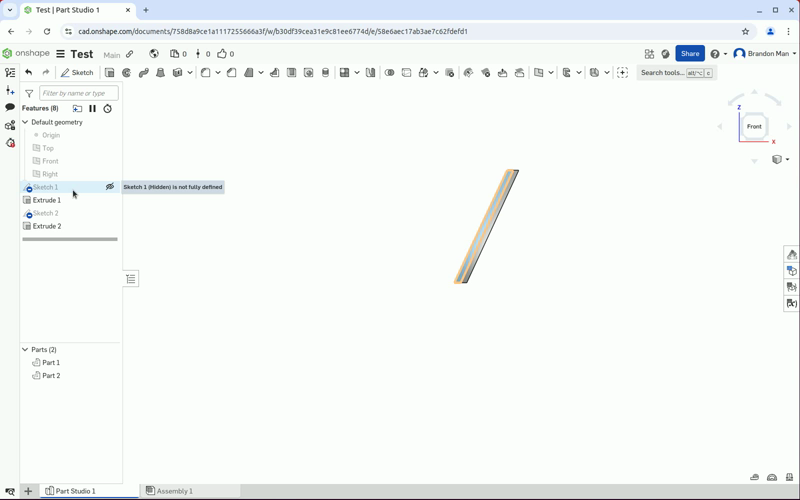
click(73, 189)
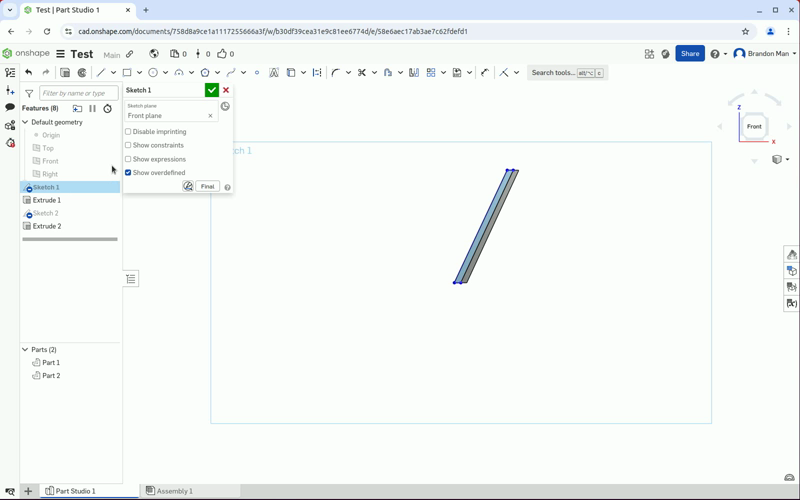
mouse_move(229, 92)
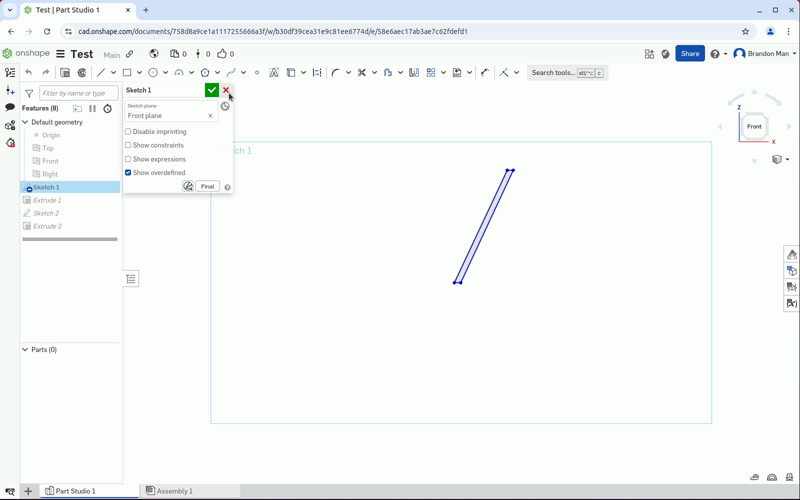
click(229, 92)
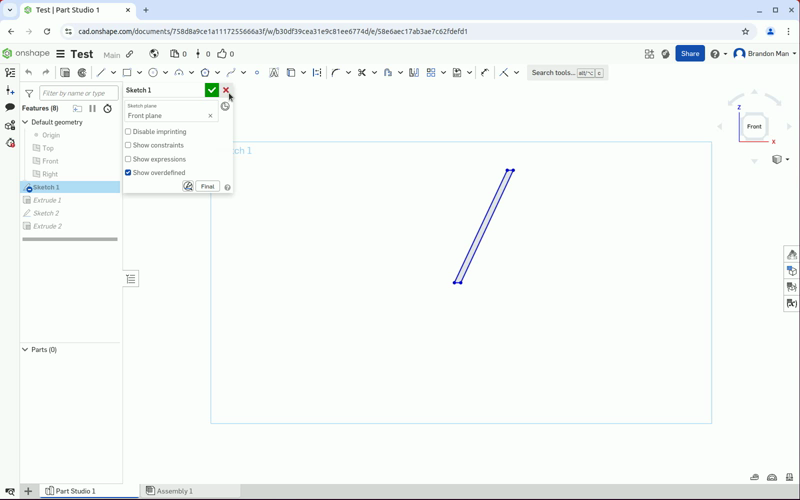
key(shift+s)
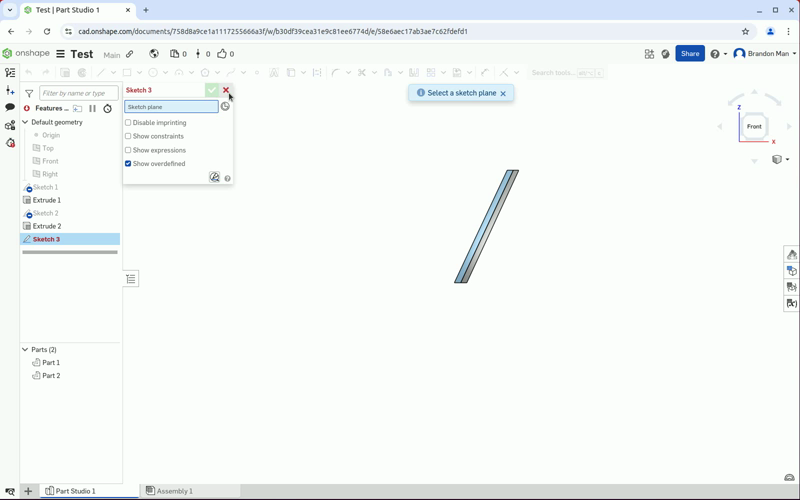
mouse_move(73, 163)
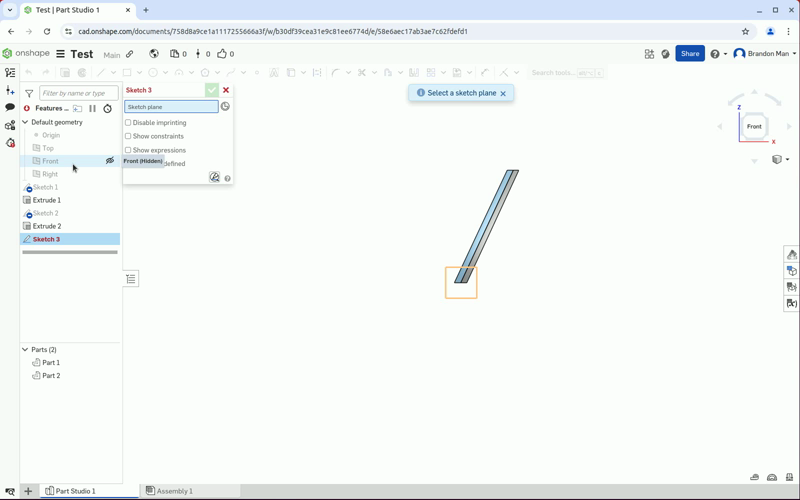
click(73, 163)
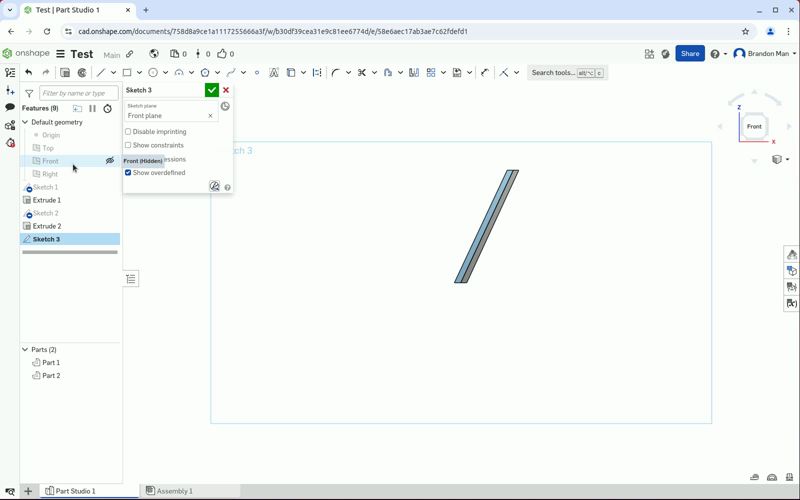
mouse_move(73, 352)
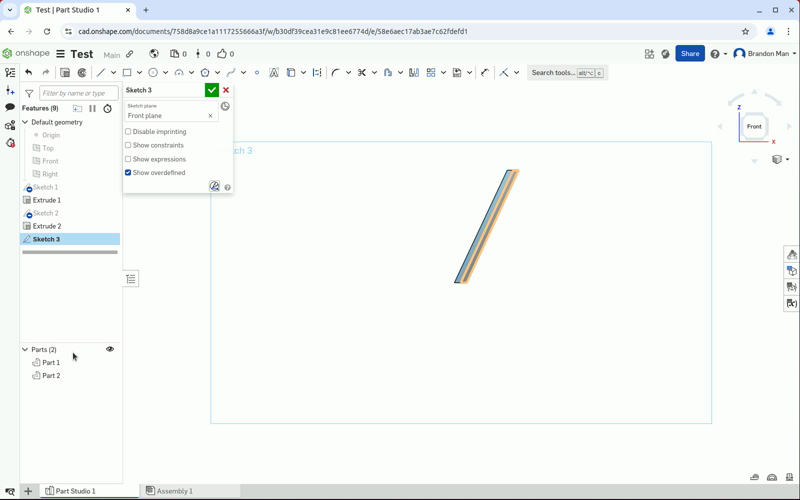
key(y)
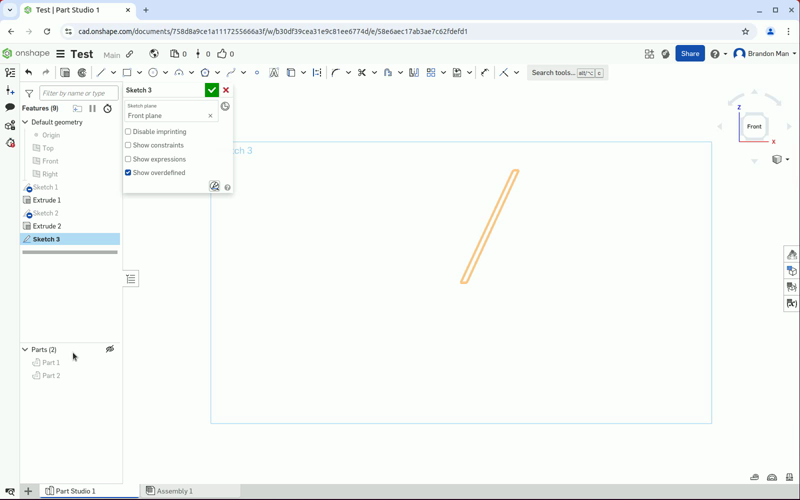
key(l)
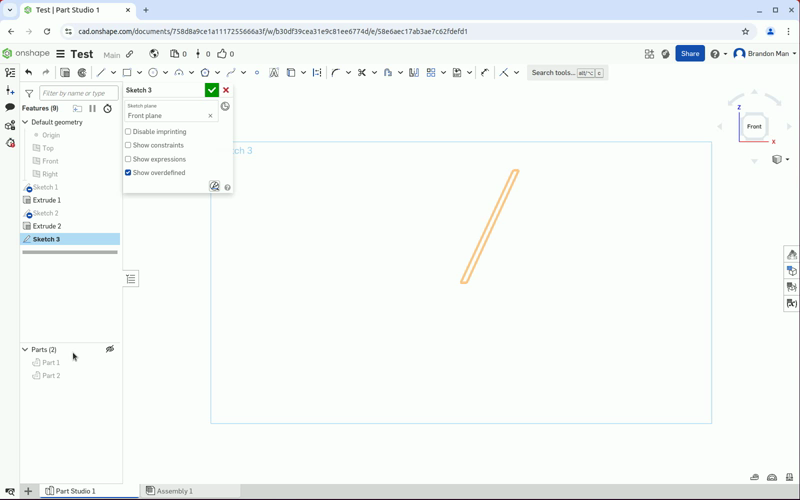
key_down(shift)
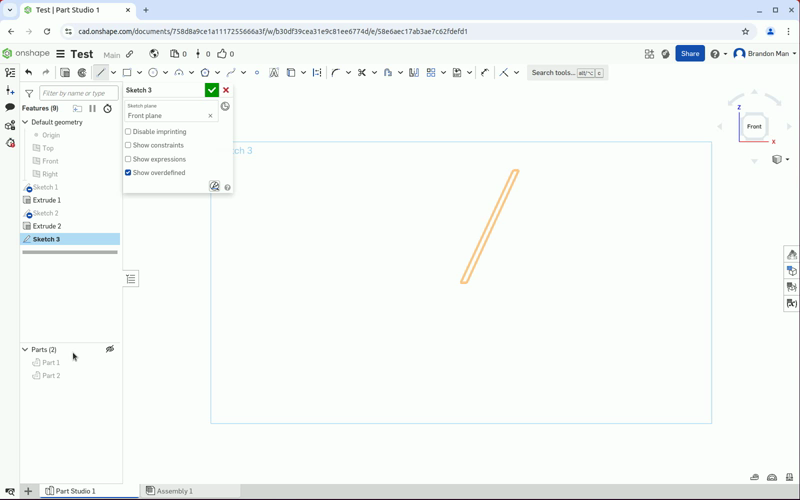
mouse_move(460, 293)
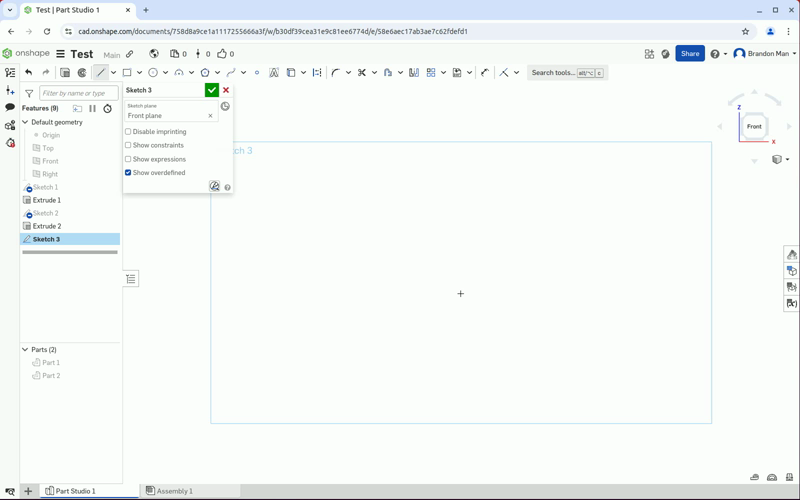
click(460, 293)
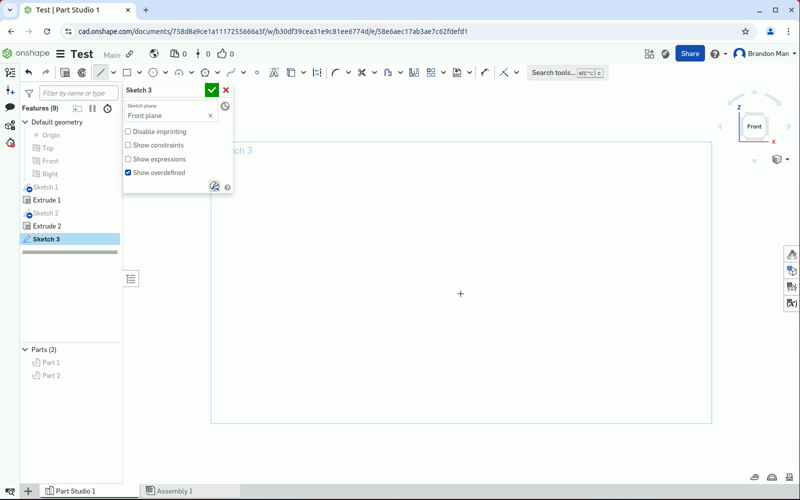
key_up(shift)
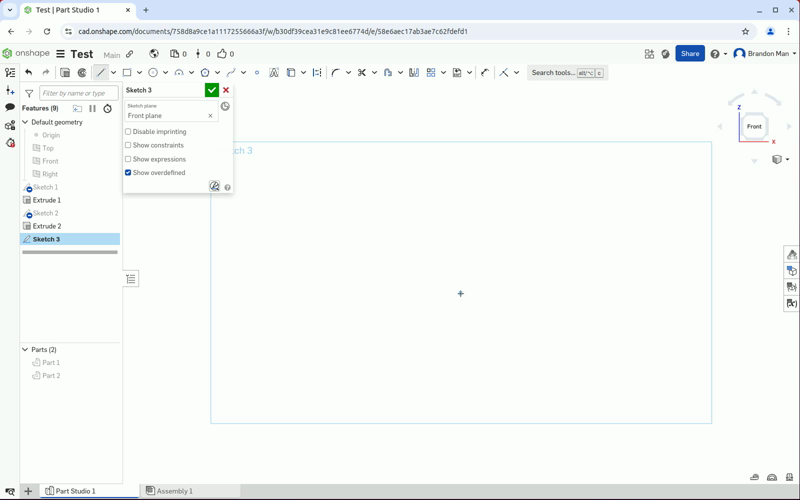
key_down(shift)
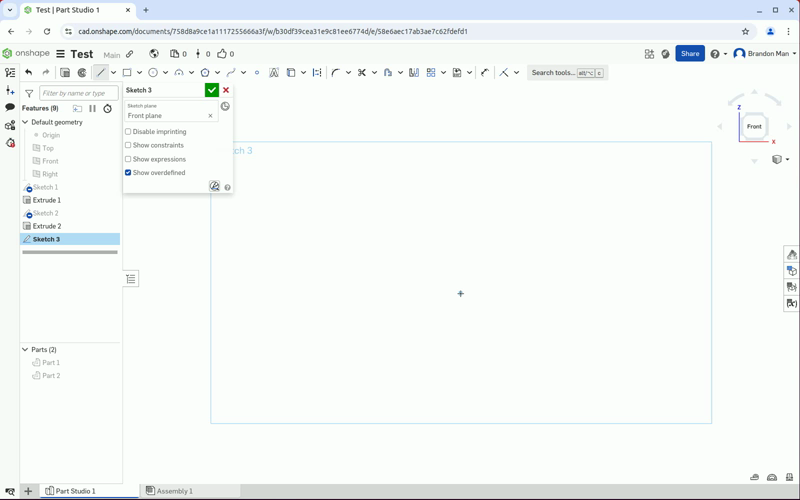
mouse_move(490, 293)
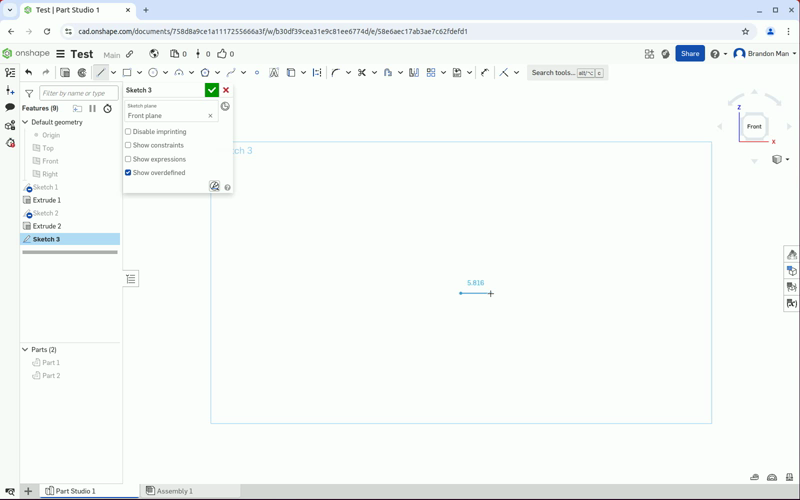
mouse_move(518, 293)
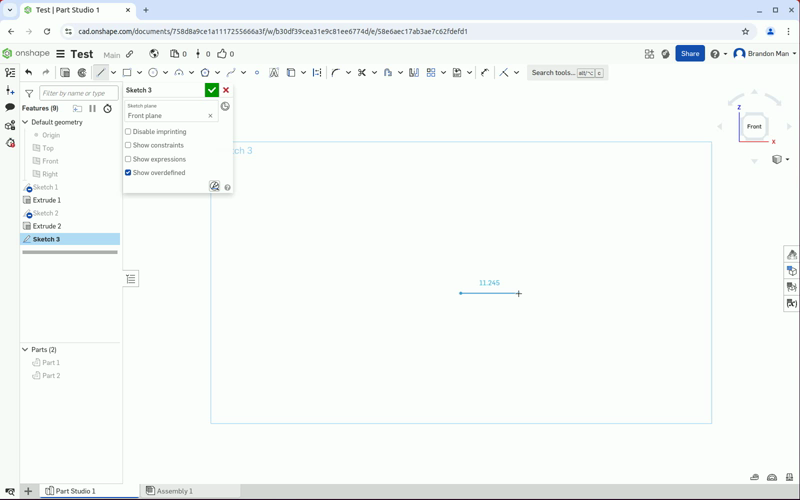
click(518, 293)
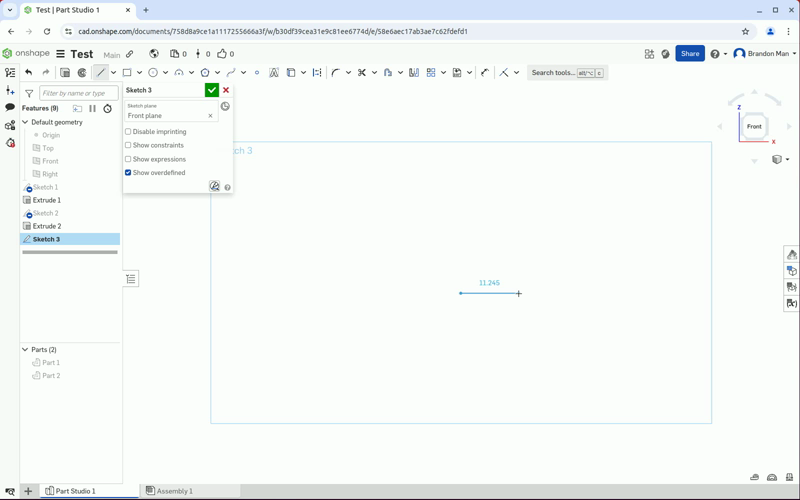
key_up(shift)
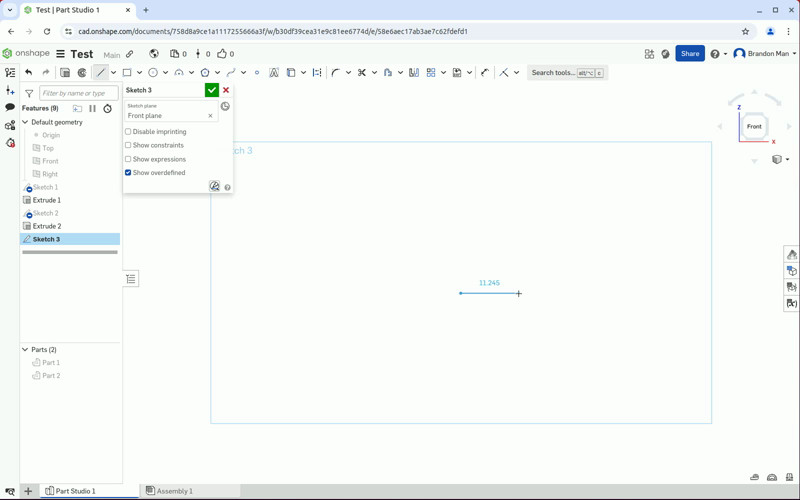
key_down(shift)
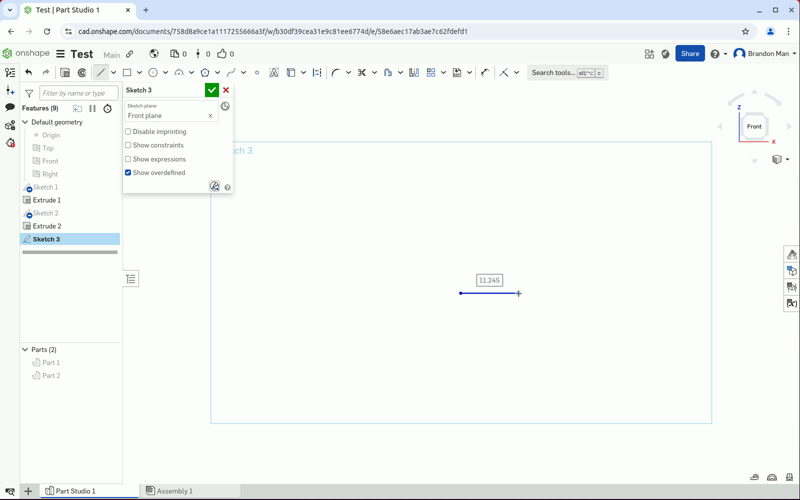
mouse_move(548, 293)
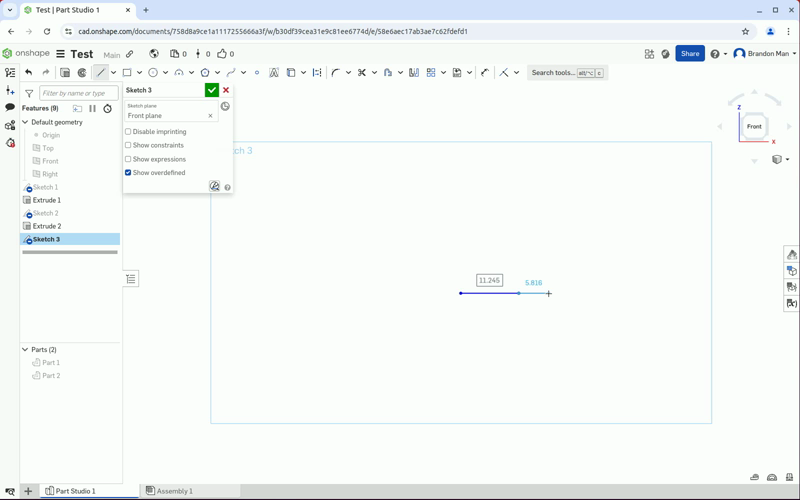
mouse_move(518, 282)
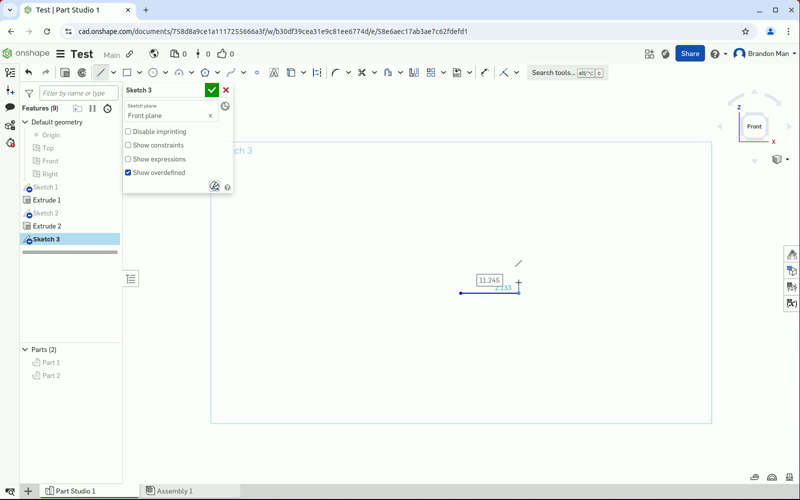
click(518, 282)
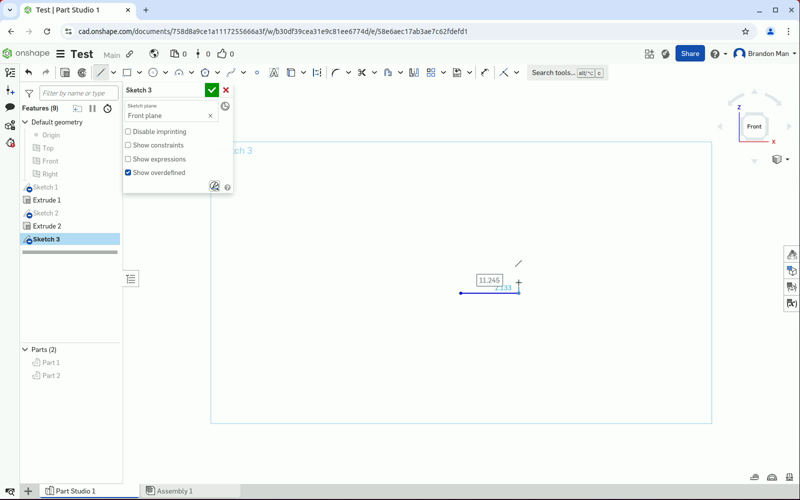
key_up(shift)
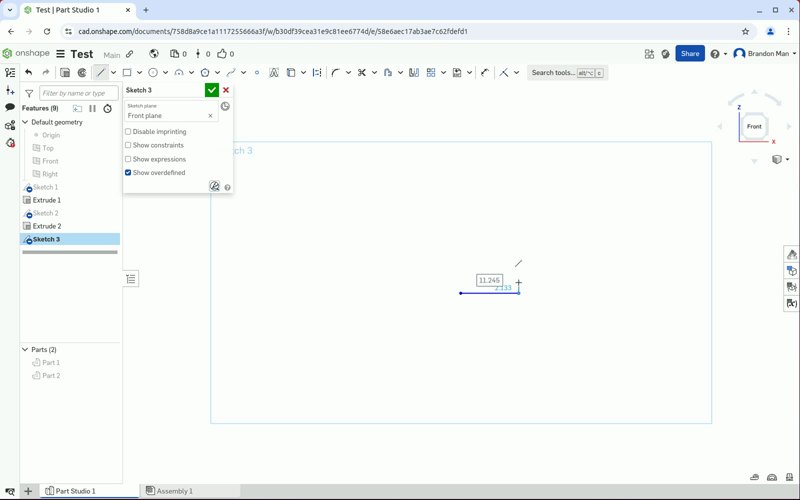
key_down(shift)
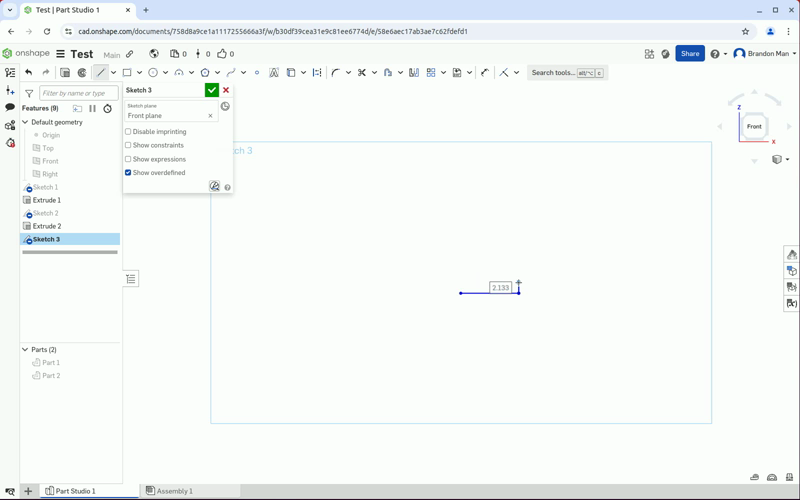
mouse_move(548, 282)
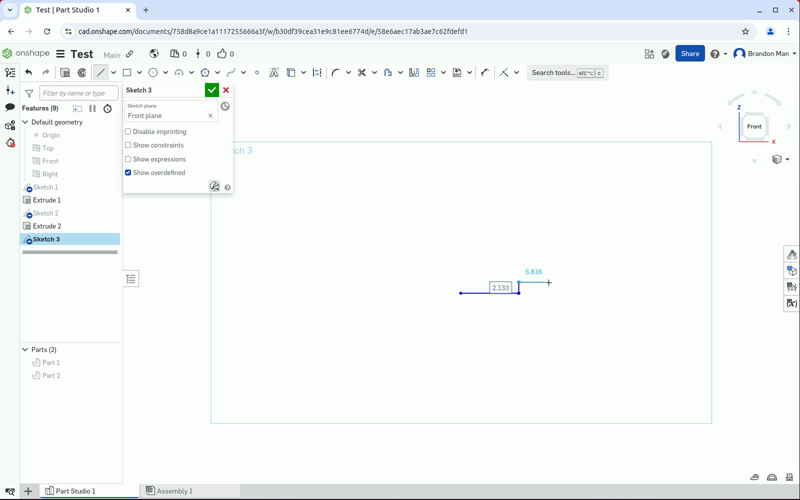
mouse_move(466, 282)
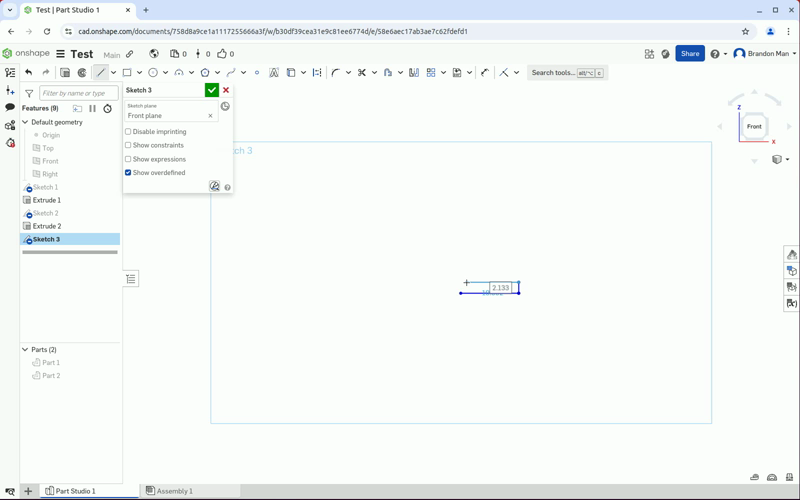
click(466, 282)
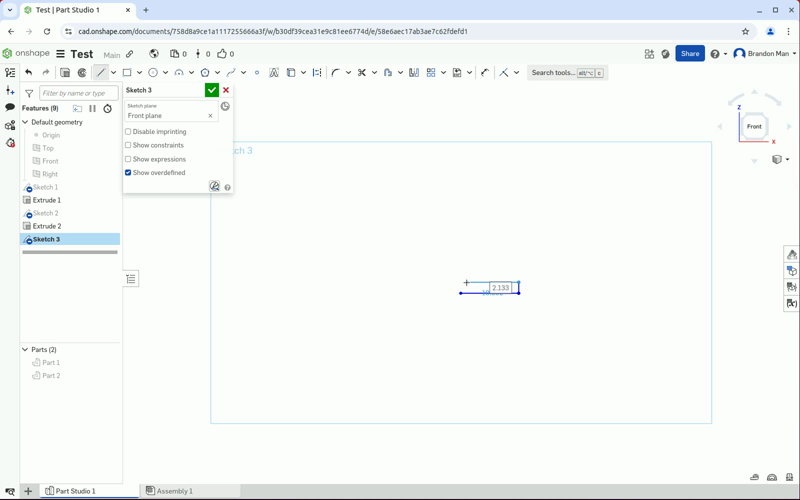
key_up(shift)
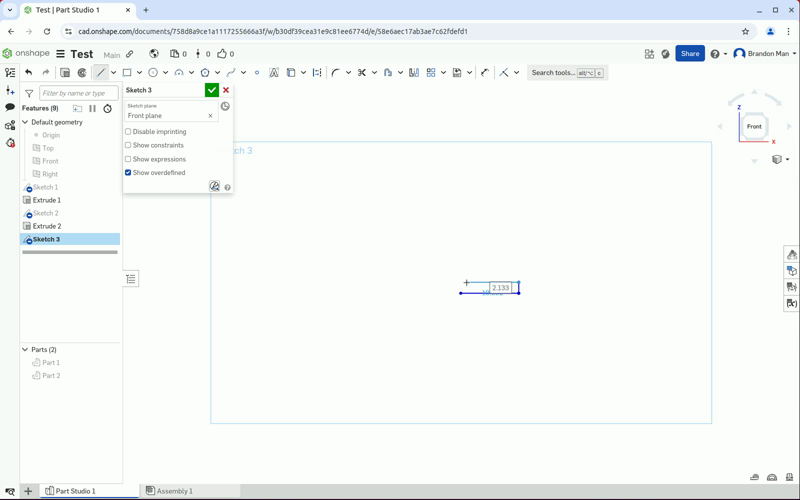
key_down(shift)
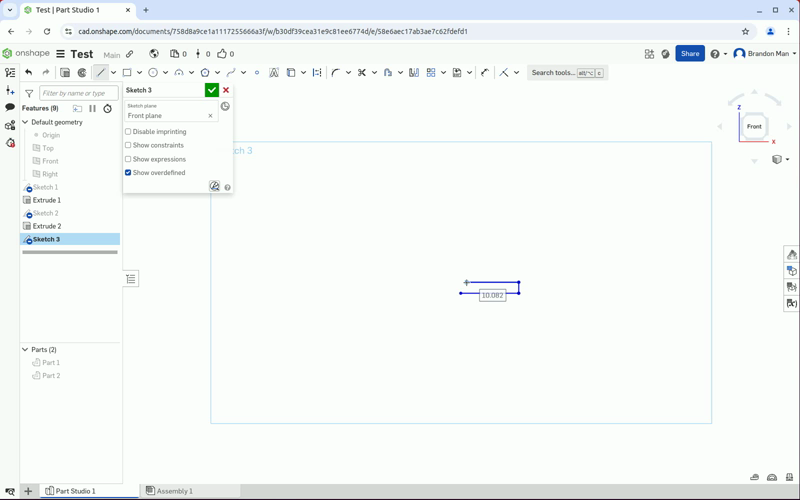
mouse_move(496, 282)
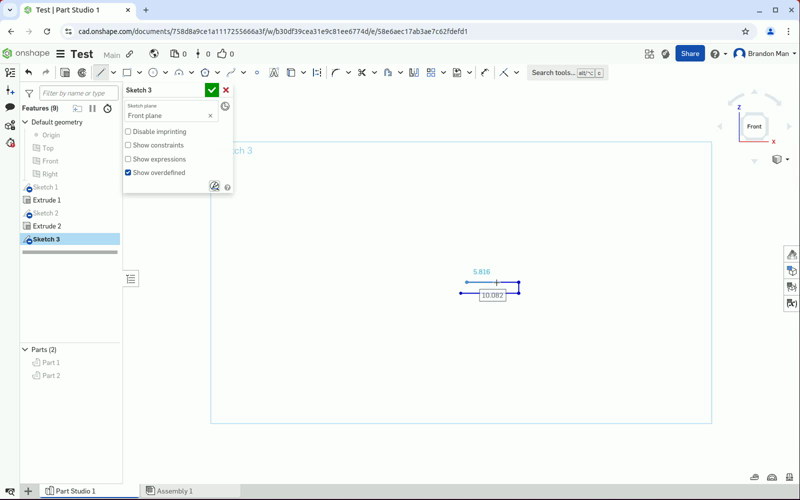
mouse_move(460, 282)
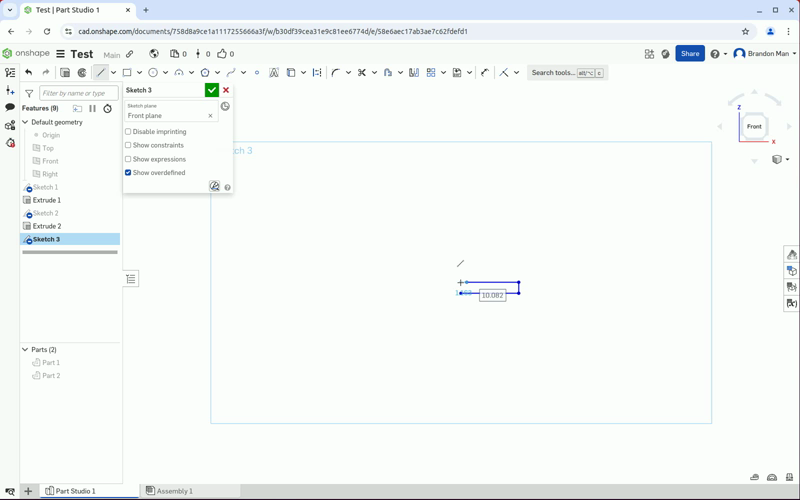
scroll(6)
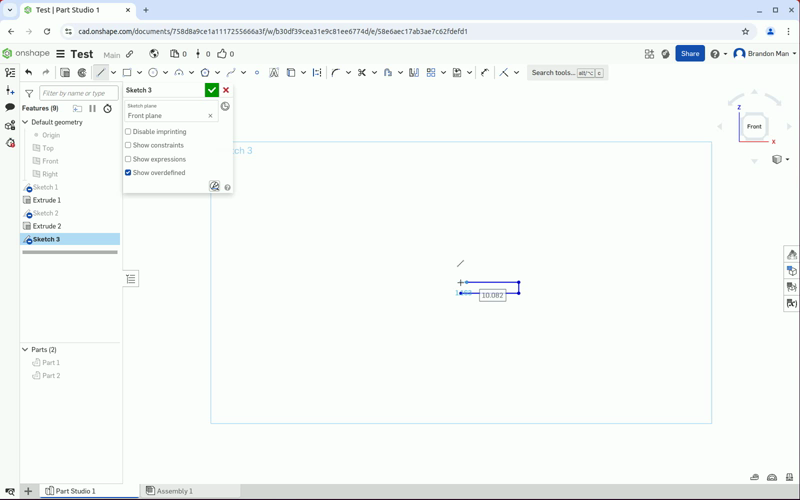
scroll(6)
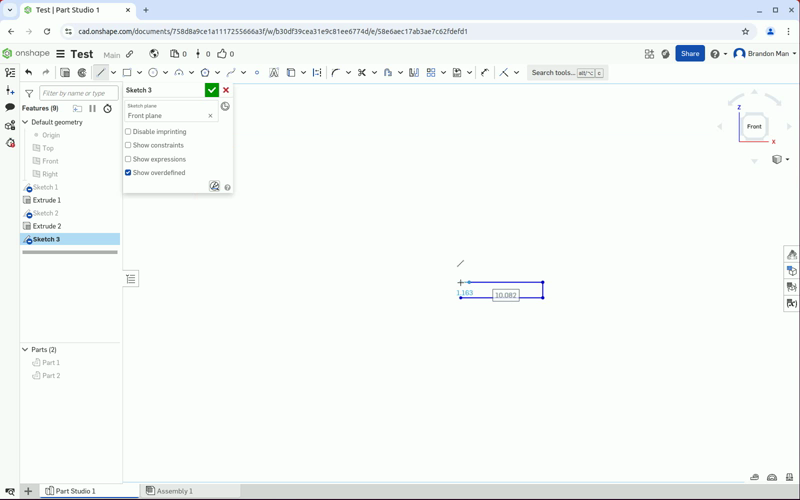
scroll(6)
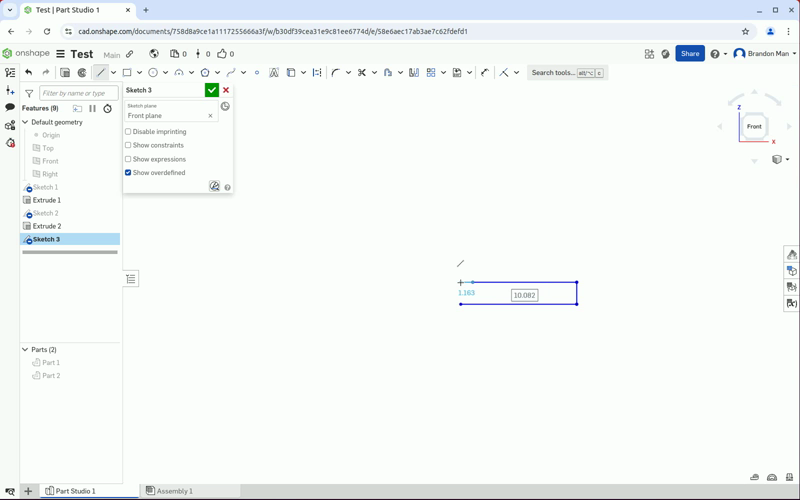
scroll(6)
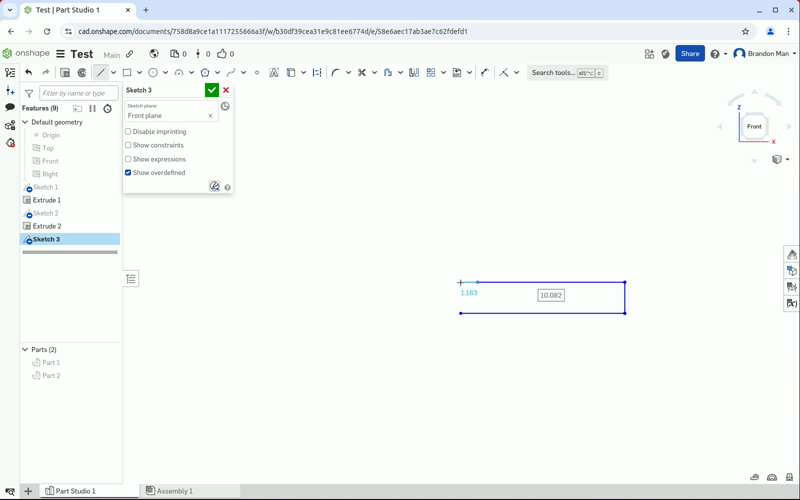
scroll(6)
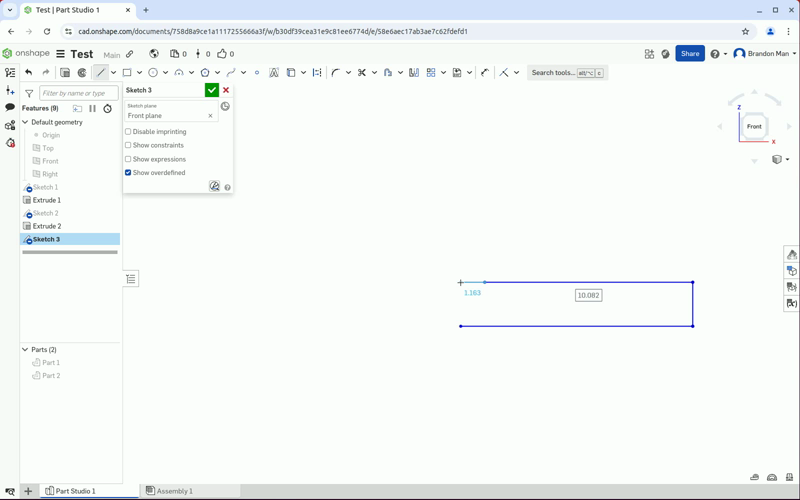
scroll(6)
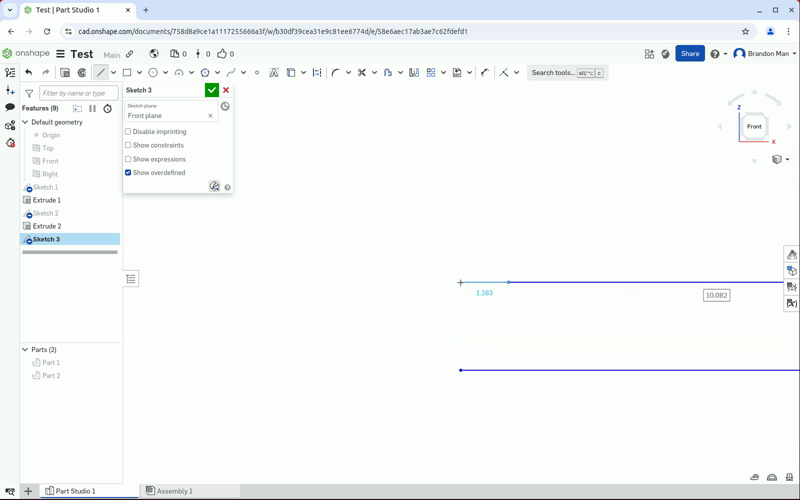
scroll(6)
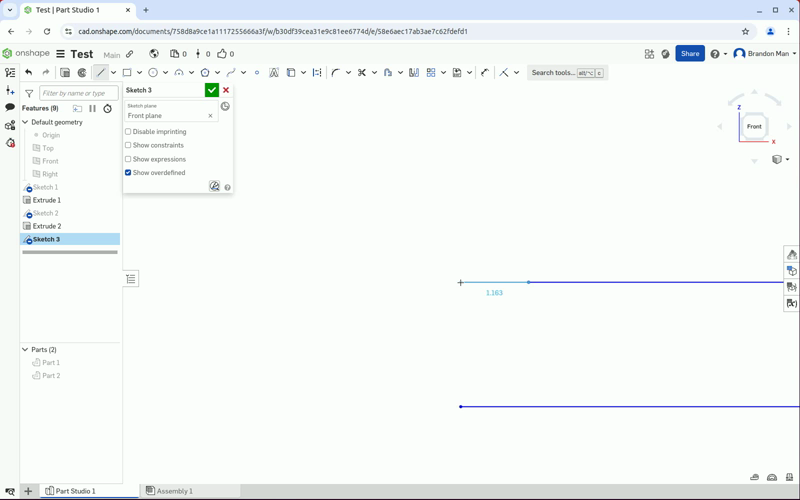
click(460, 282)
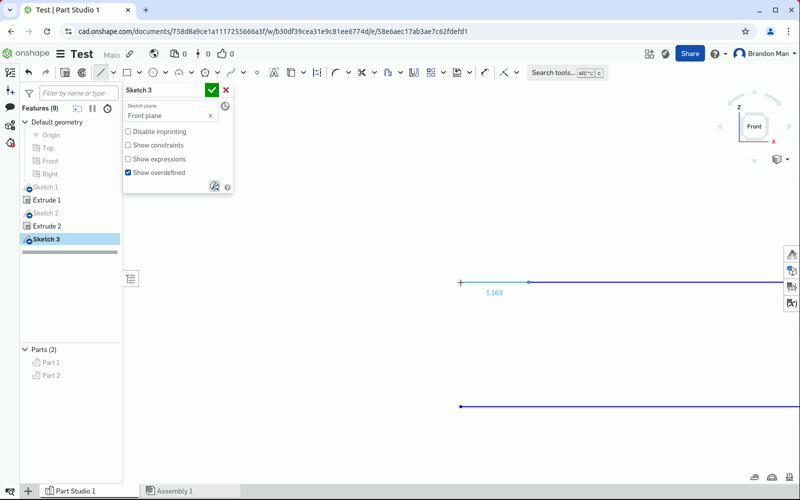
scroll(-6)
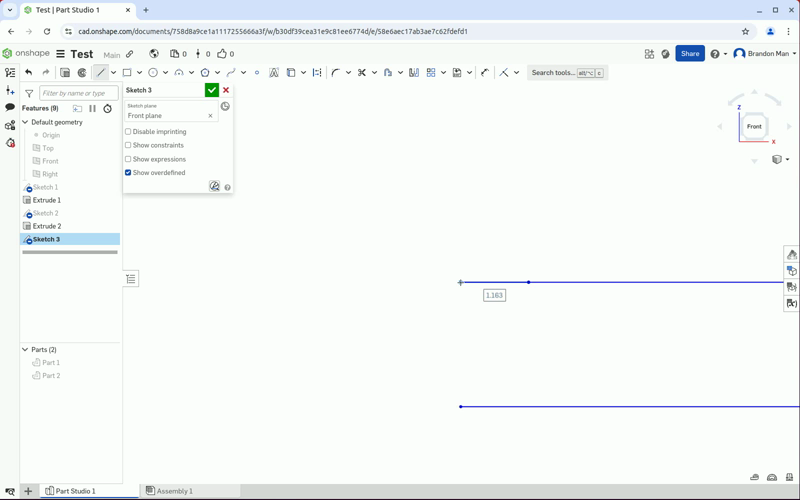
scroll(-6)
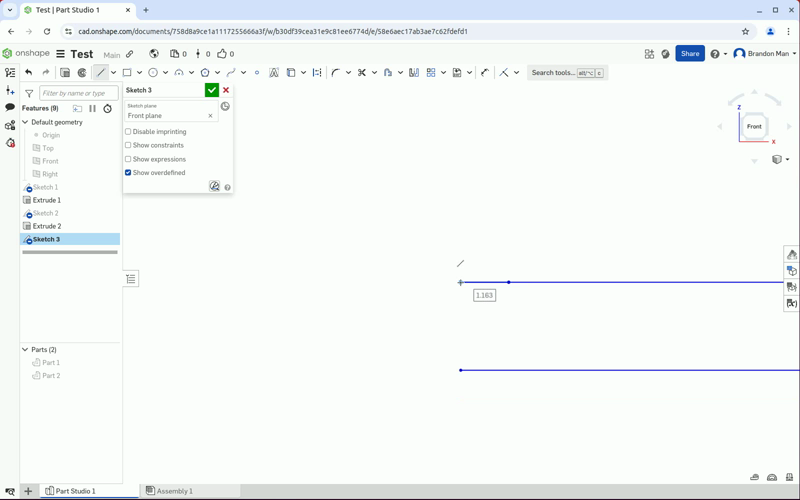
scroll(-6)
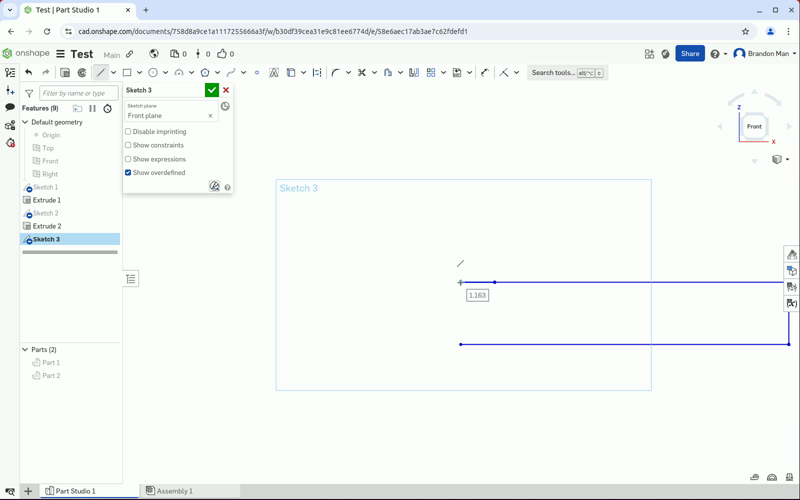
scroll(-6)
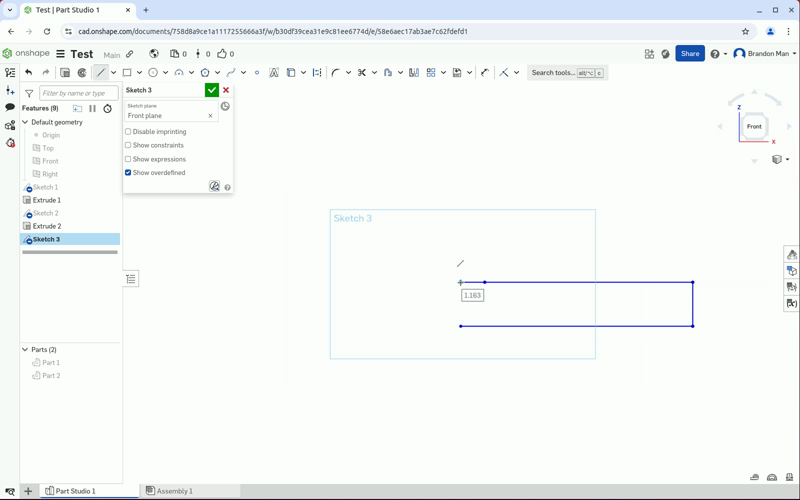
scroll(-6)
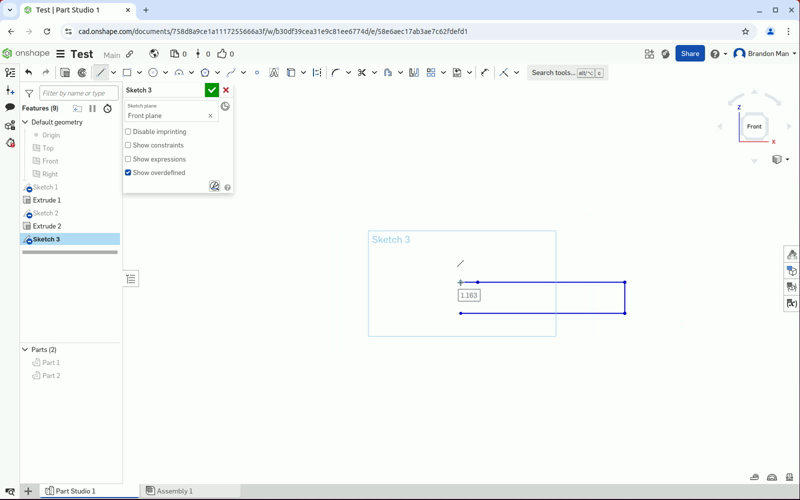
scroll(-6)
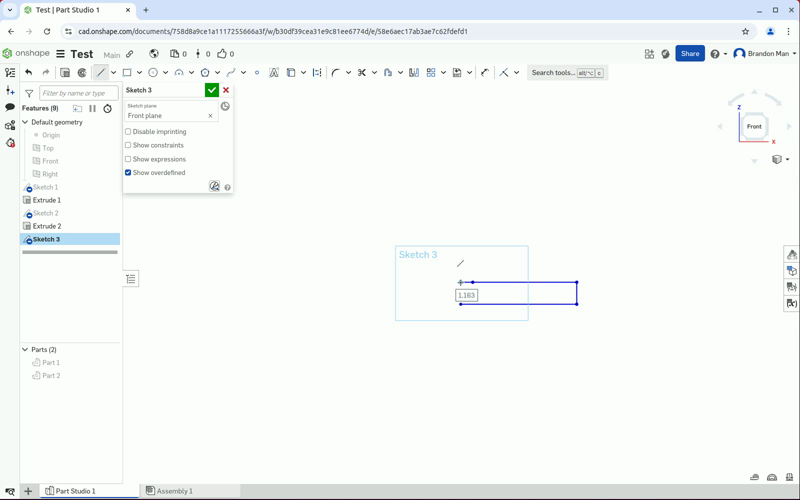
scroll(-6)
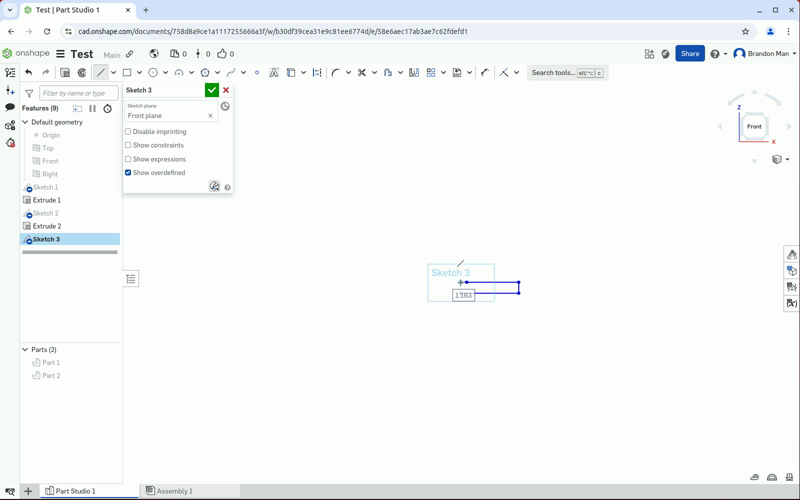
key_up(shift)
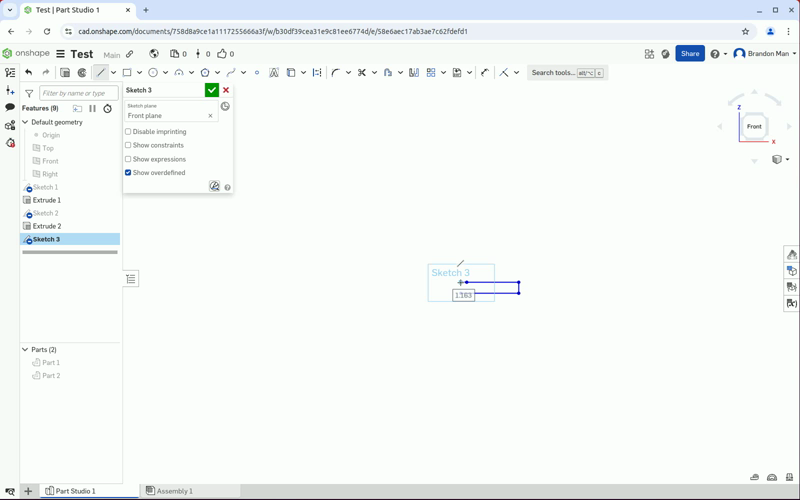
mouse_move(490, 282)
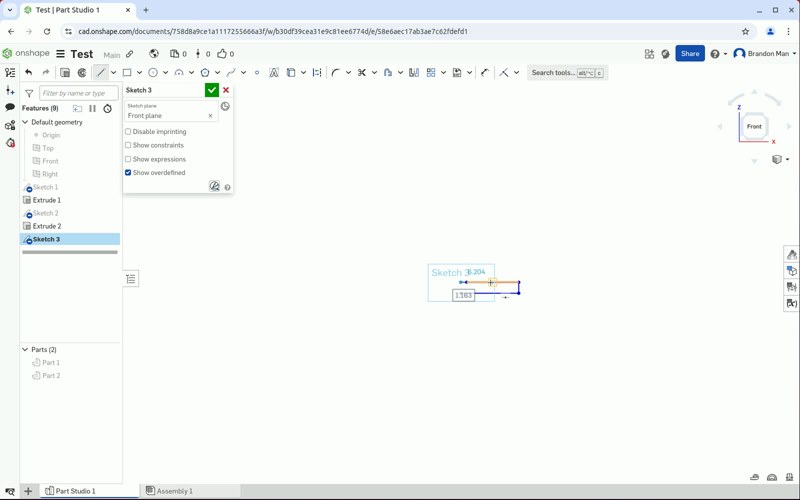
key_down(shift)
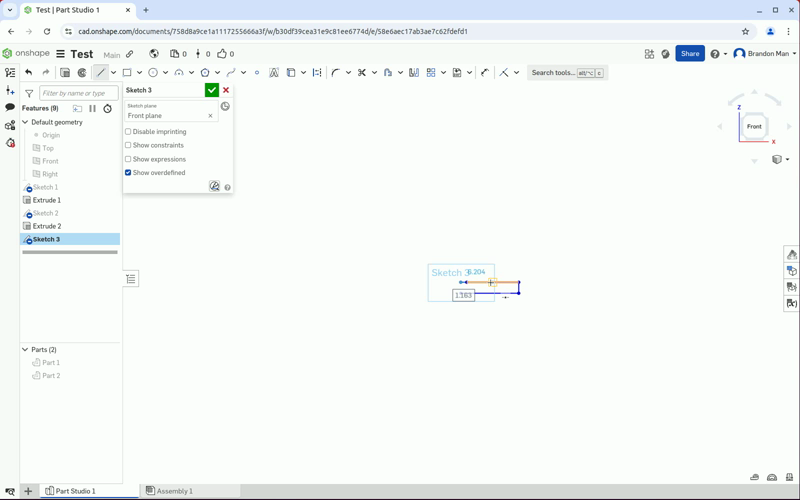
mouse_move(460, 293)
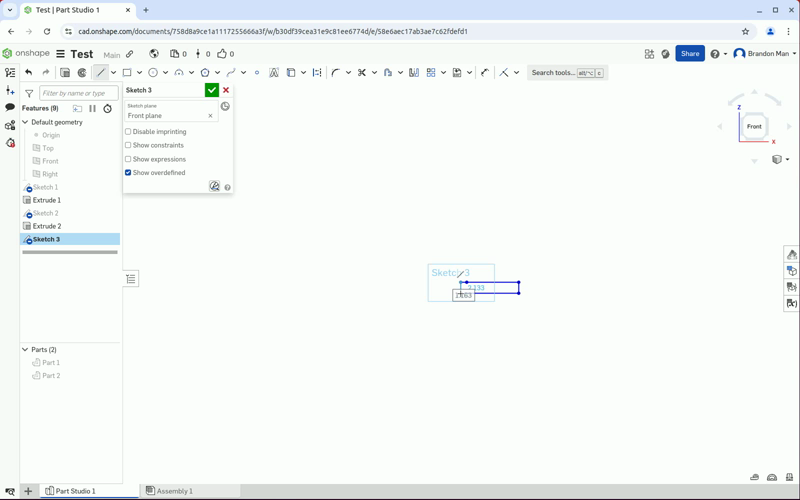
key_up(shift)
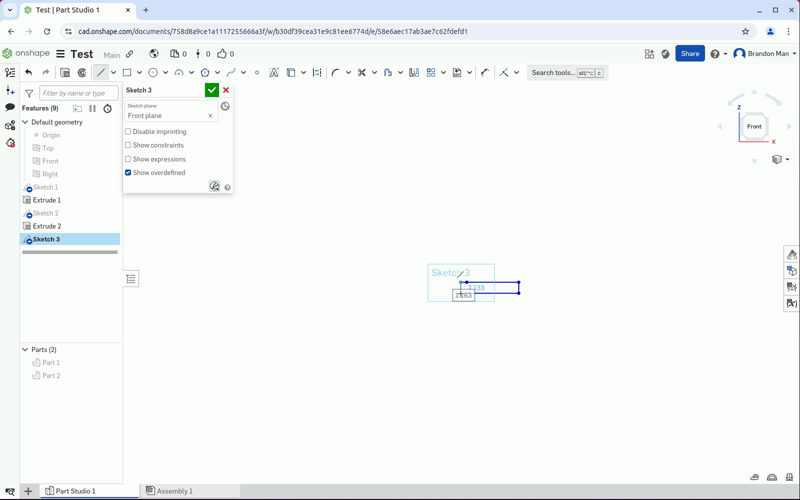
click(460, 293)
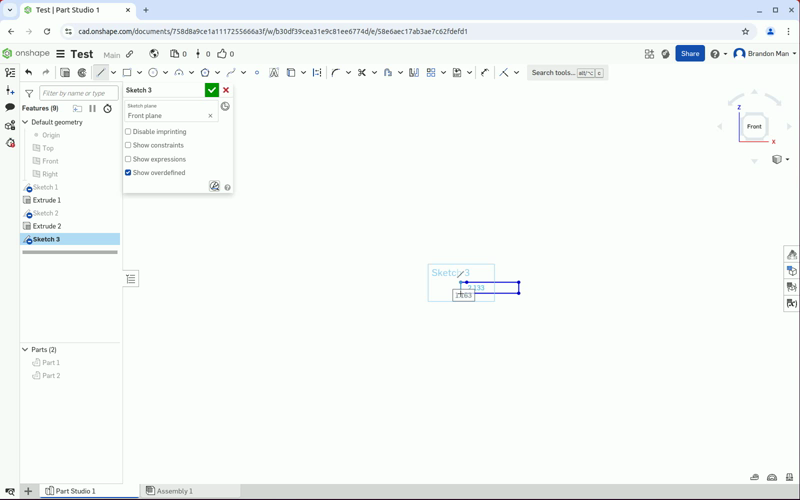
key(esc)
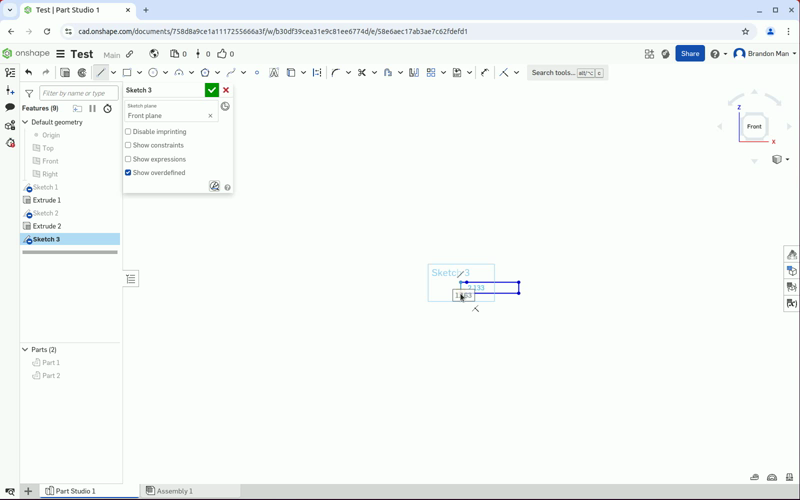
mouse_move(508, 292)
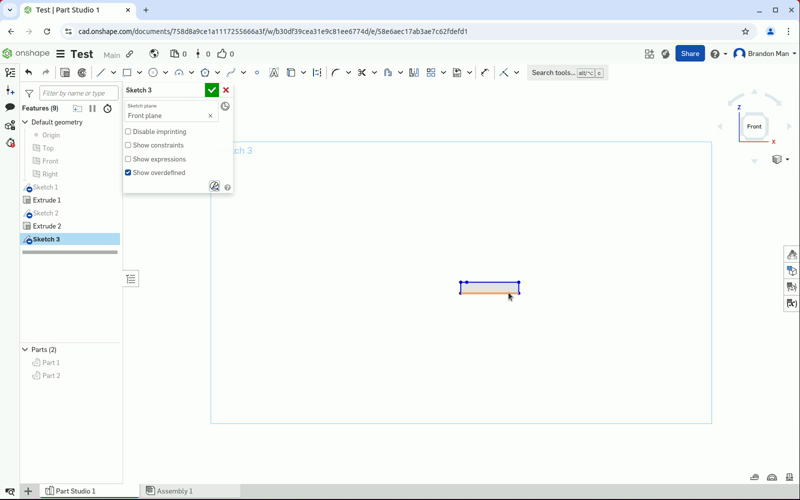
scroll(6)
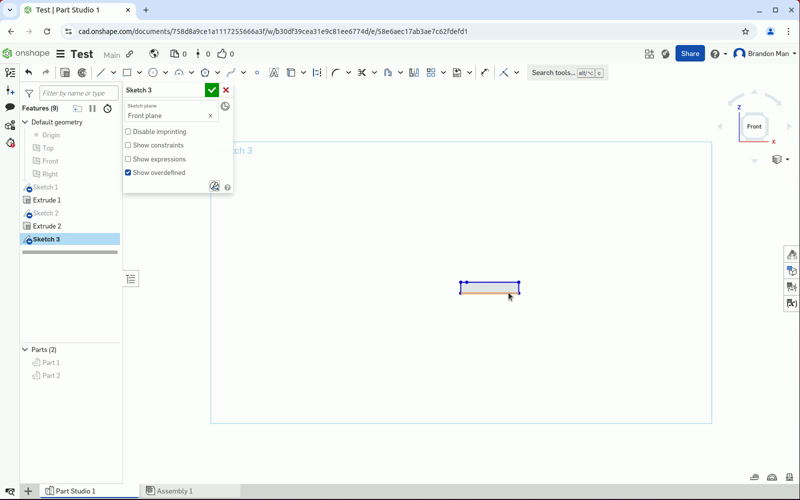
scroll(6)
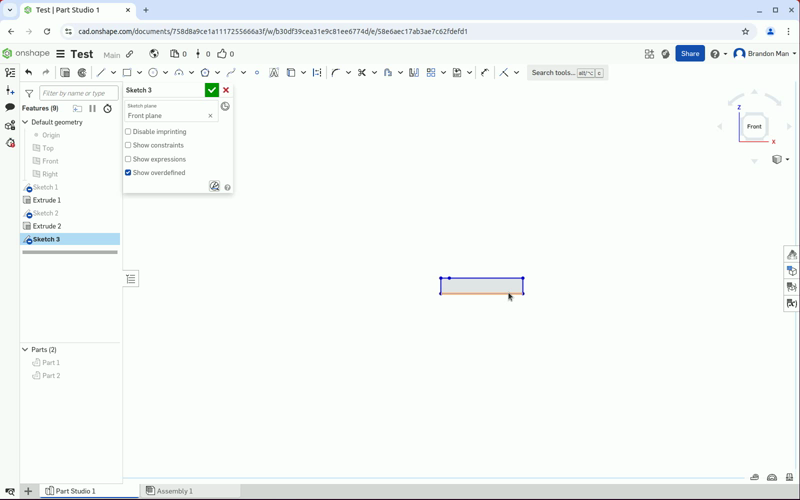
scroll(6)
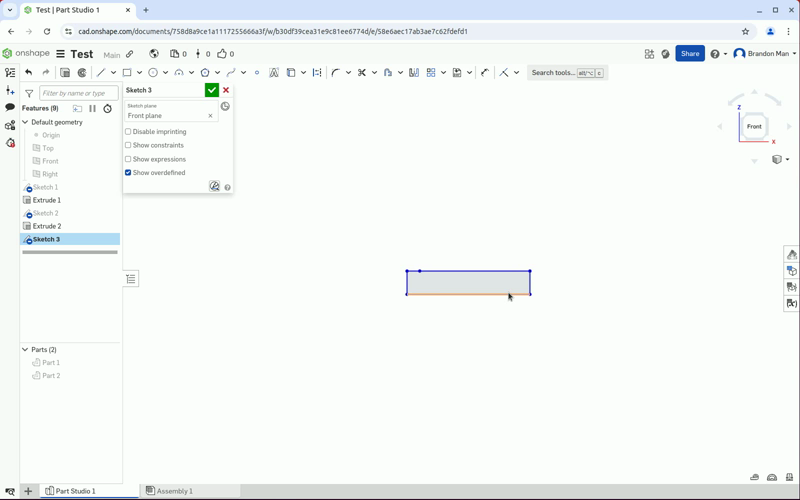
scroll(6)
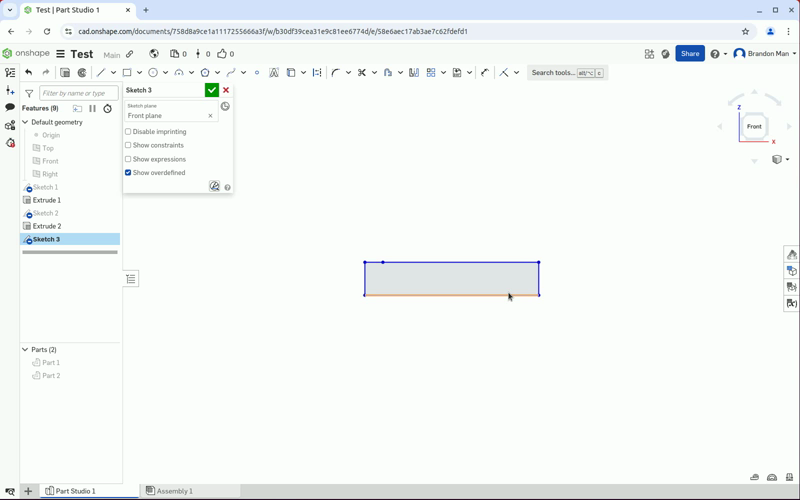
scroll(6)
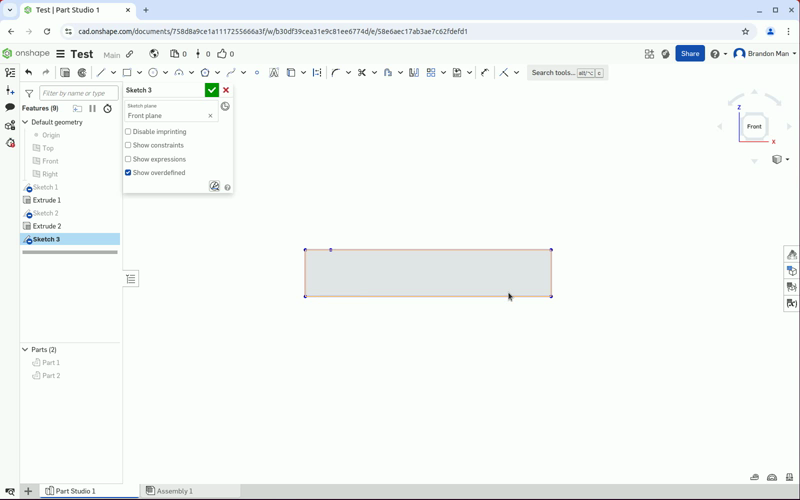
scroll(6)
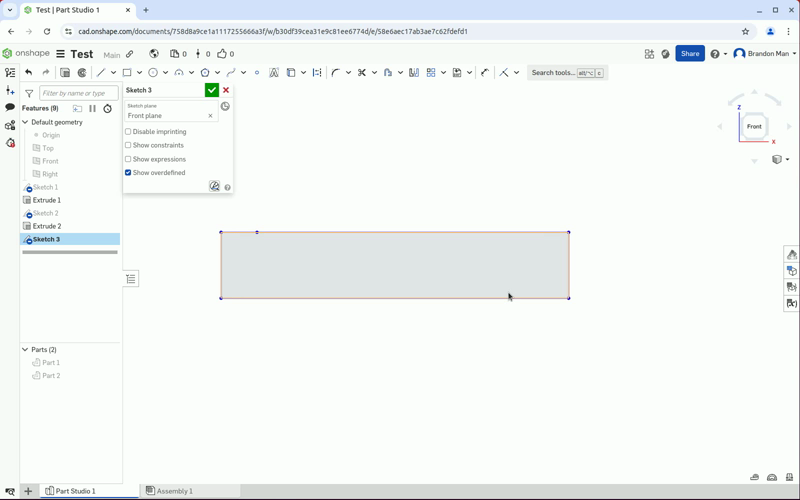
scroll(6)
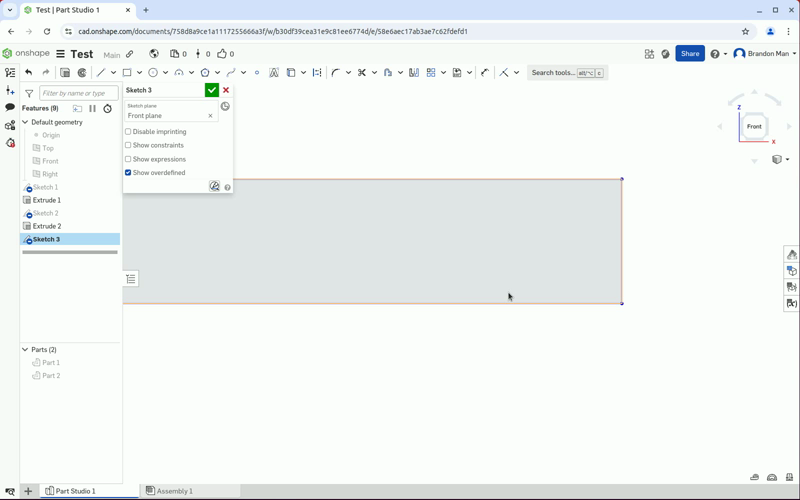
click(508, 292)
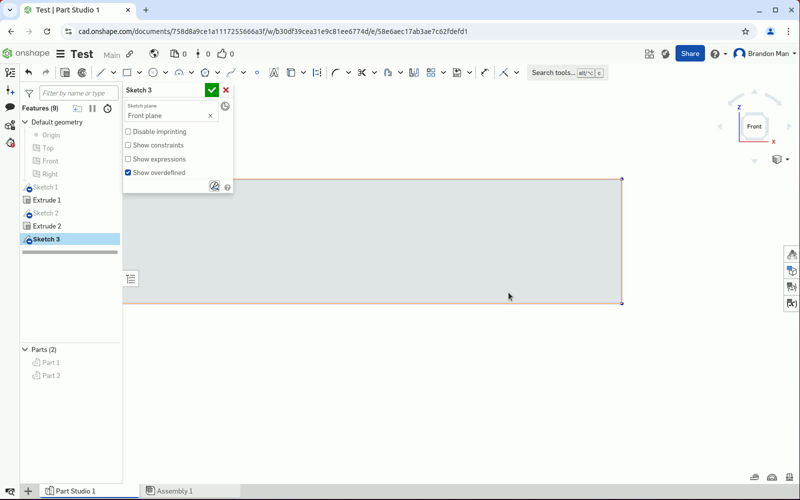
scroll(-6)
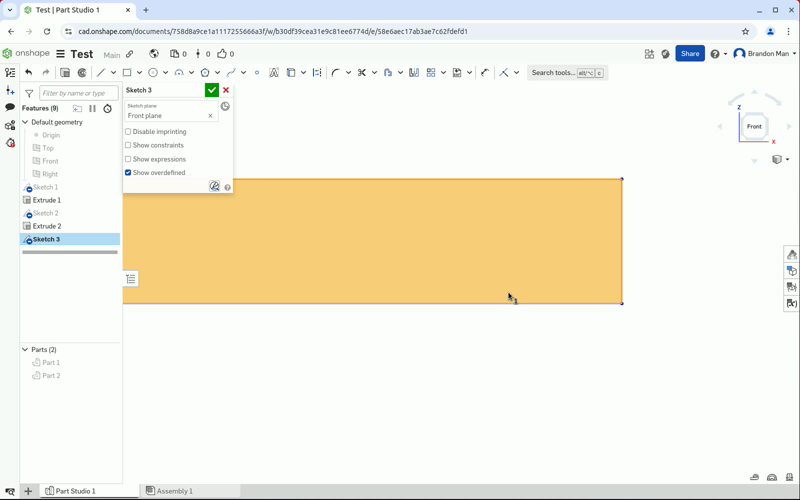
scroll(-6)
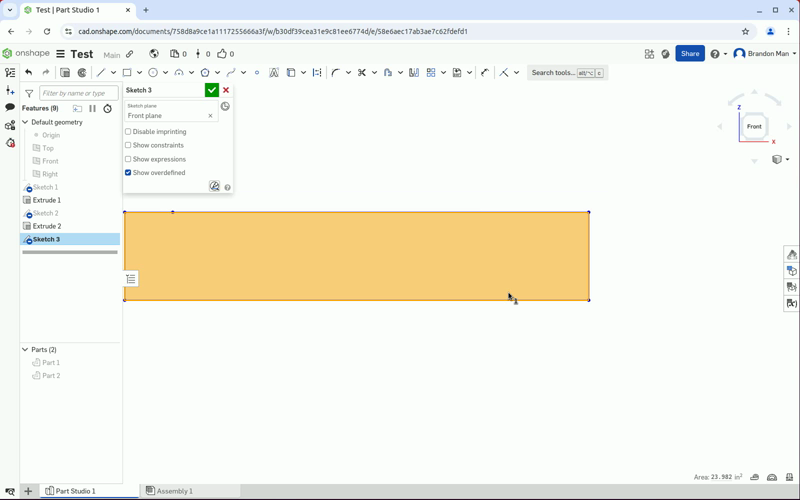
scroll(-6)
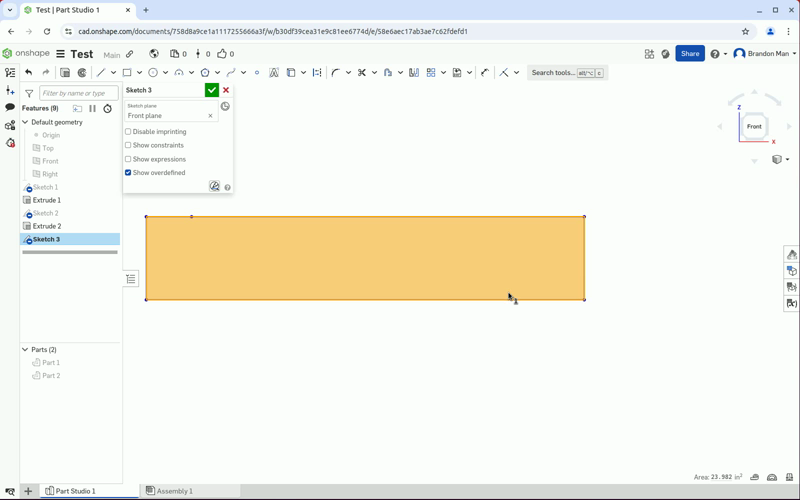
scroll(-6)
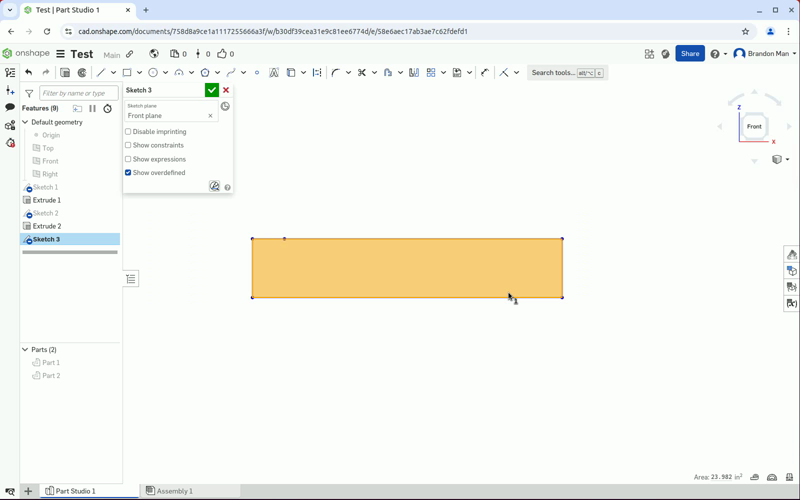
scroll(-6)
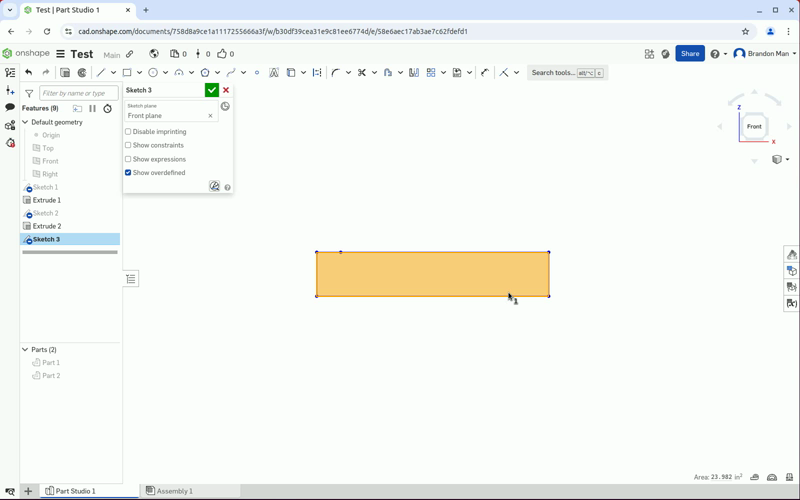
scroll(-6)
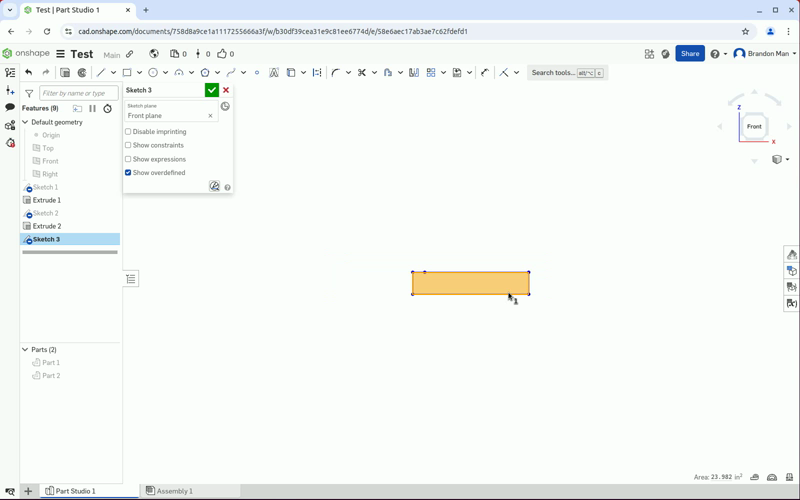
scroll(-6)
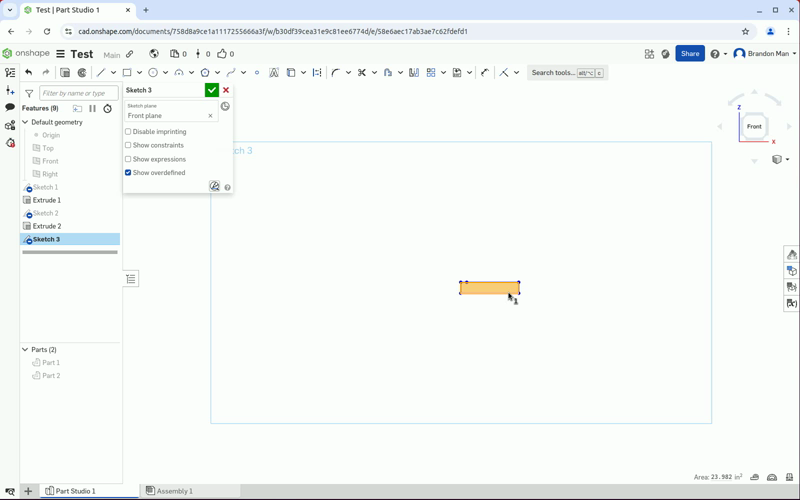
mouse_move(73, 352)
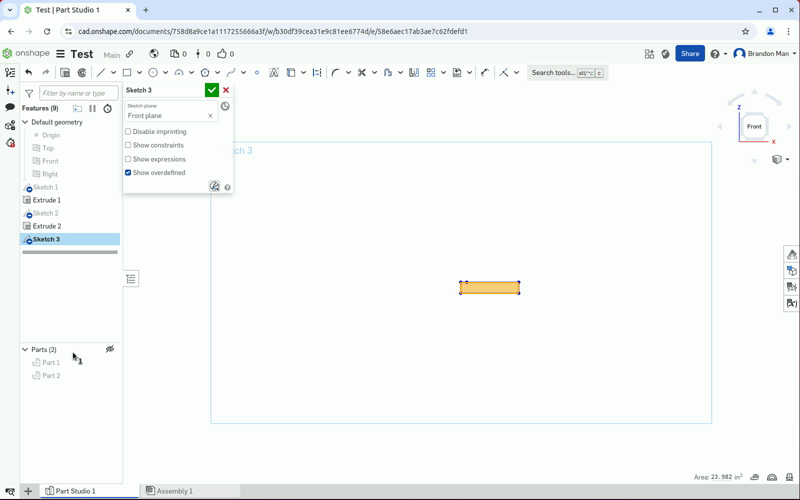
key(shift+y)
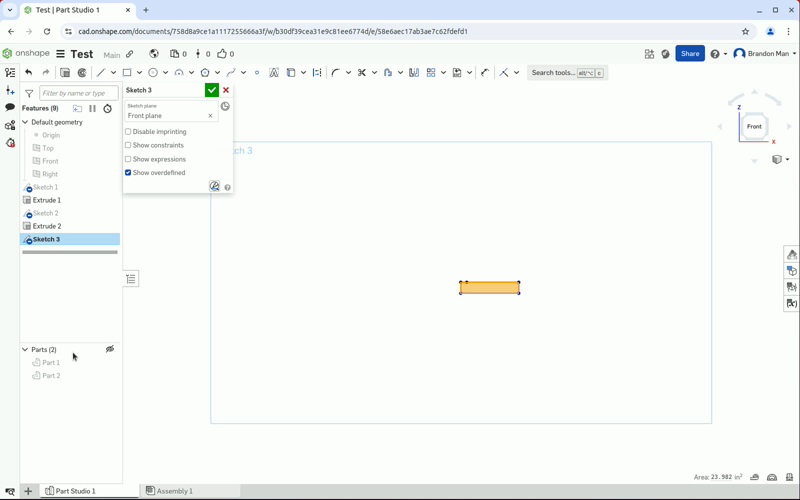
key(shift+e)
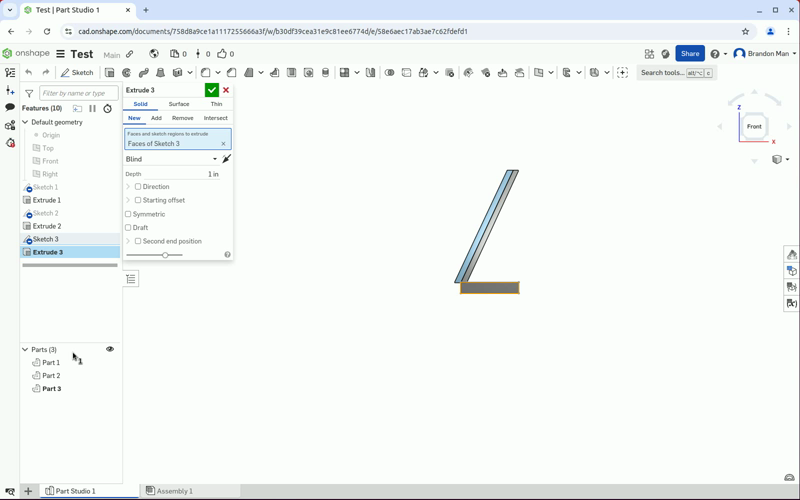
mouse_move(143, 106)
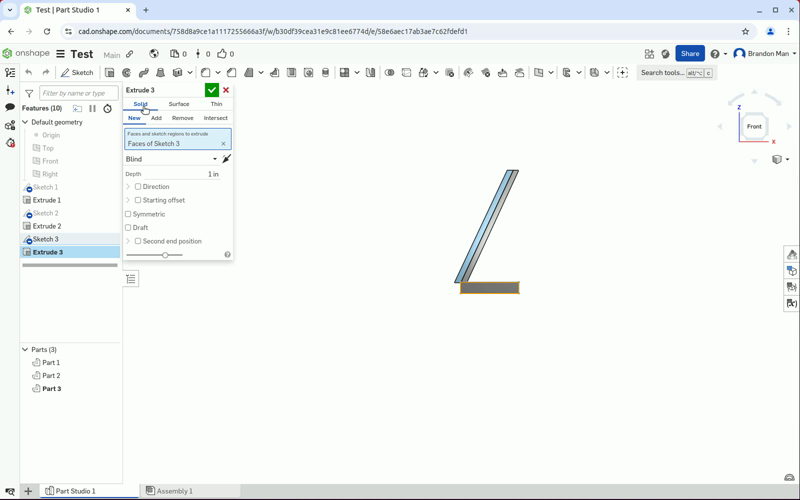
click(143, 106)
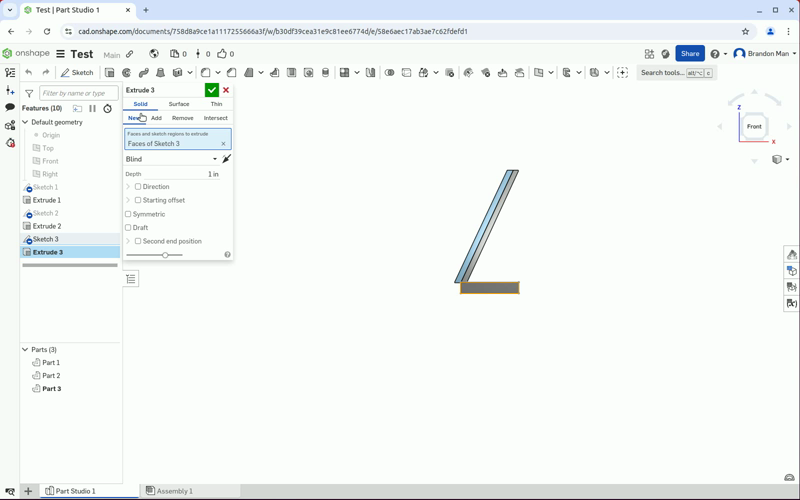
mouse_move(137, 120)
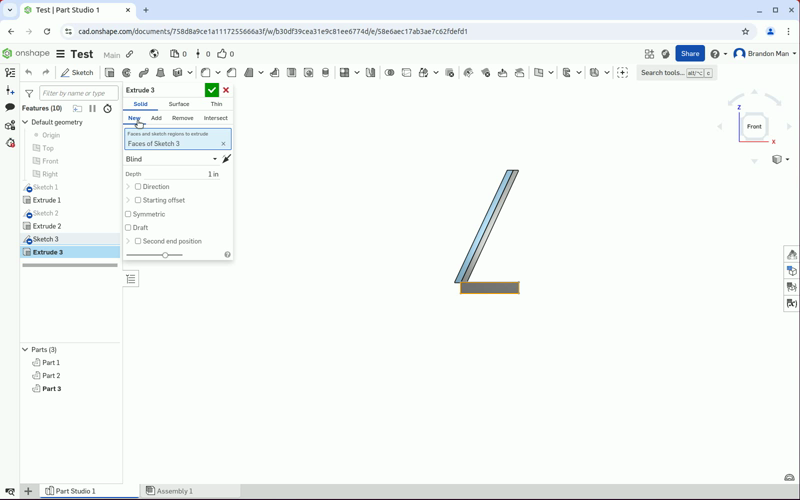
click(137, 120)
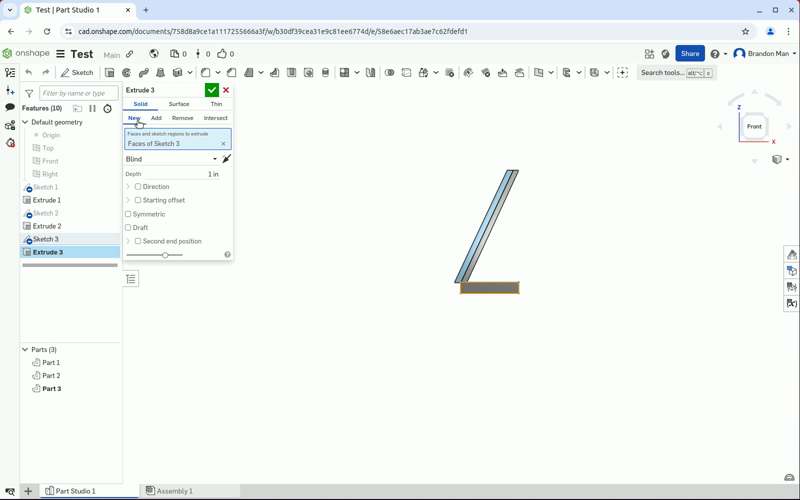
key(tab, 4)
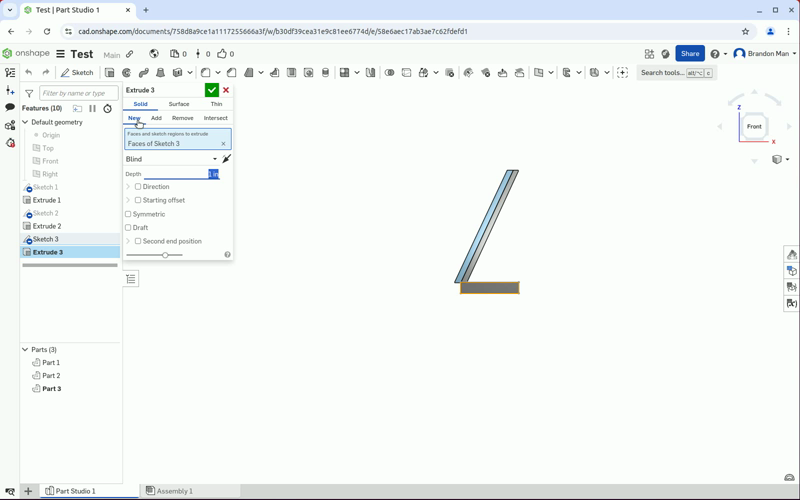
text(17.09)
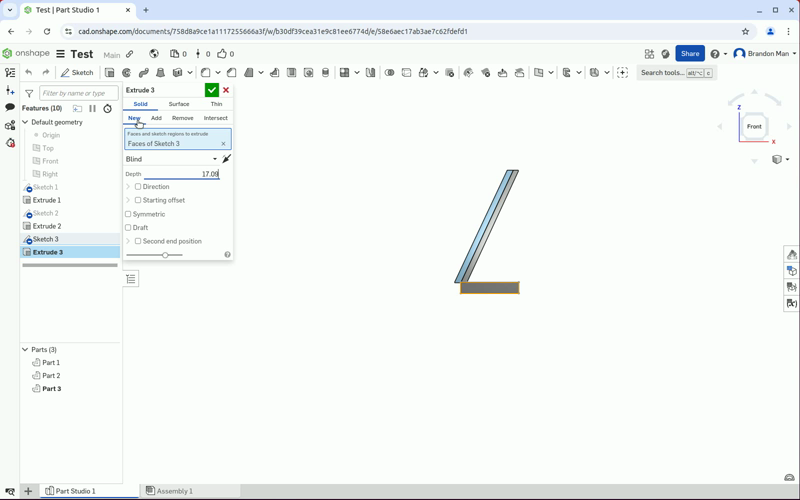
key(enter)
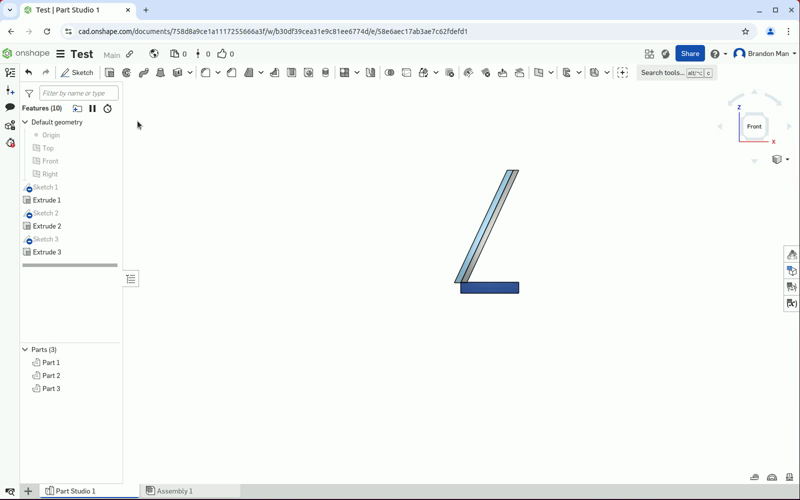
key(shift+h)
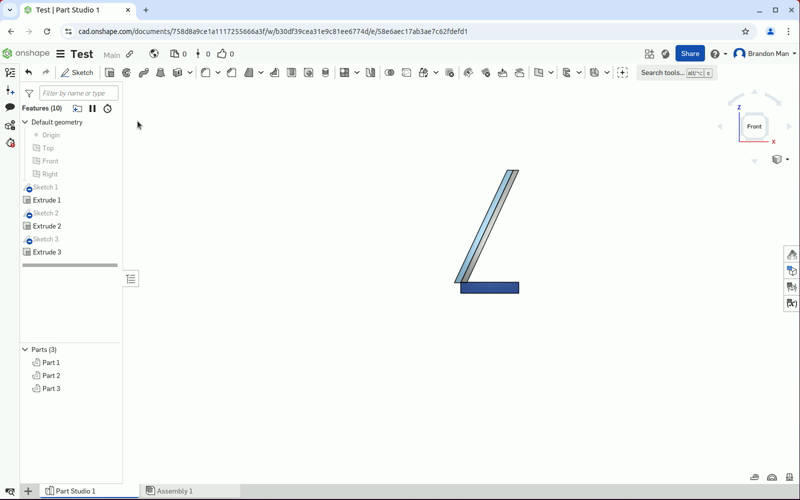
key(shift+h)
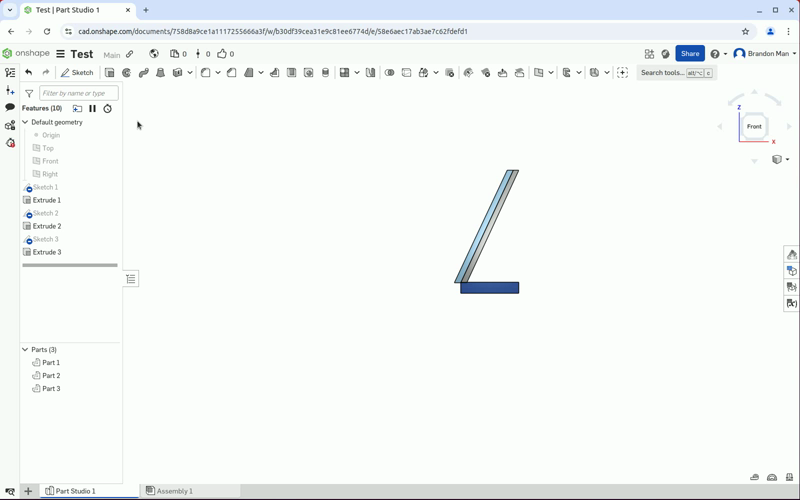
mouse_move(73, 189)
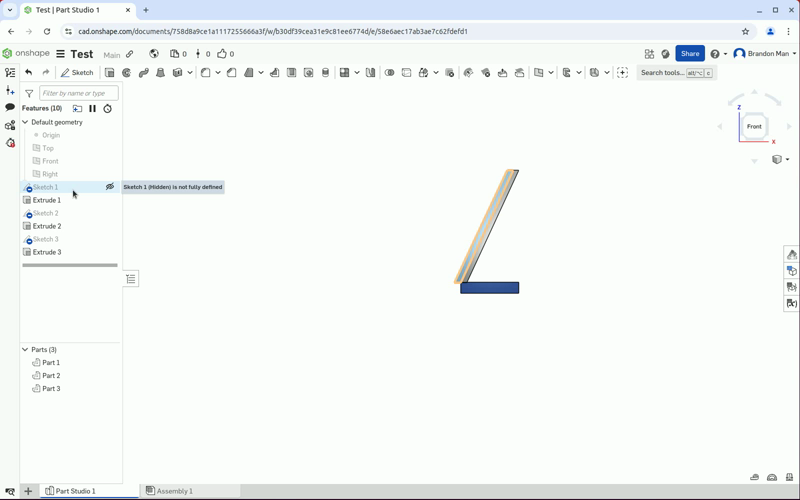
click(73, 189)
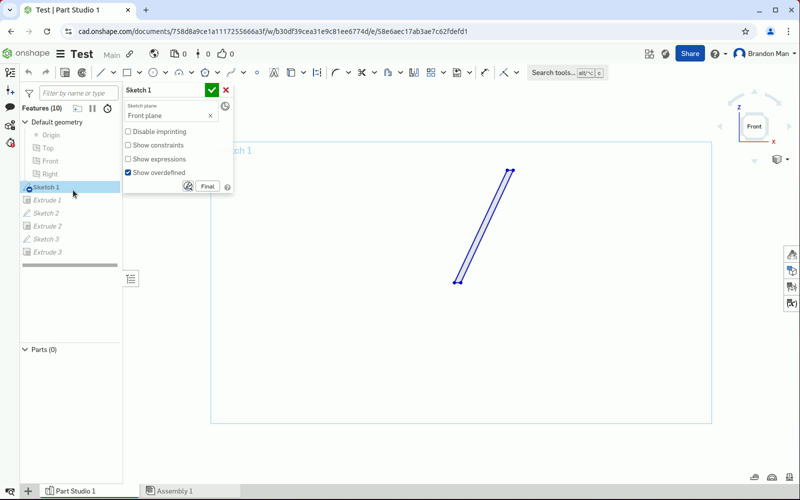
mouse_move(229, 92)
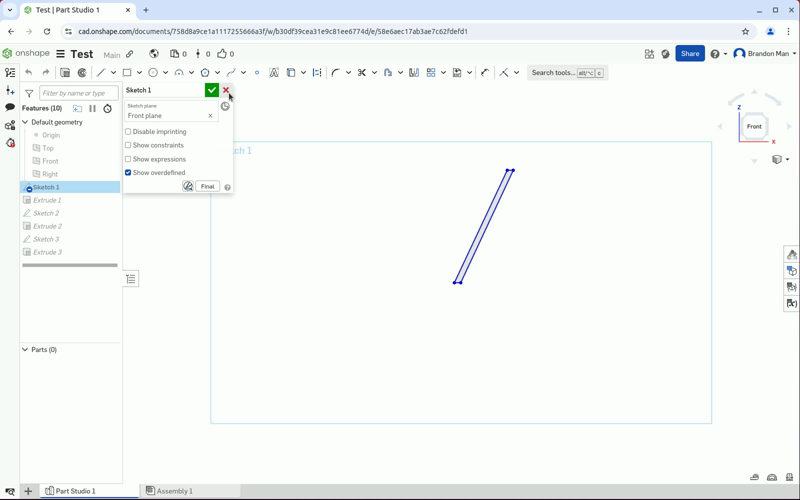
click(229, 92)
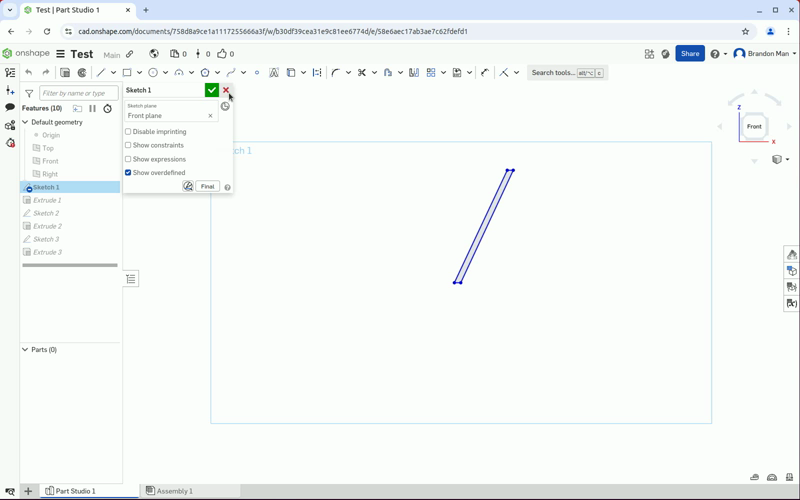
key(shift+s)
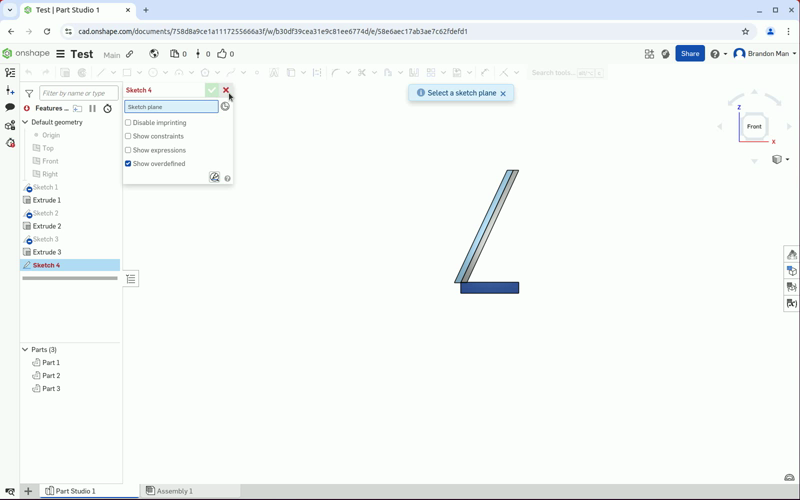
mouse_move(73, 163)
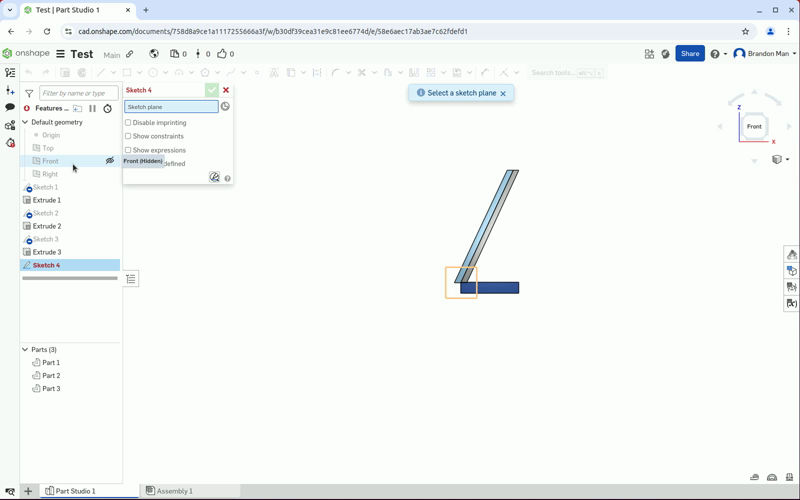
click(73, 163)
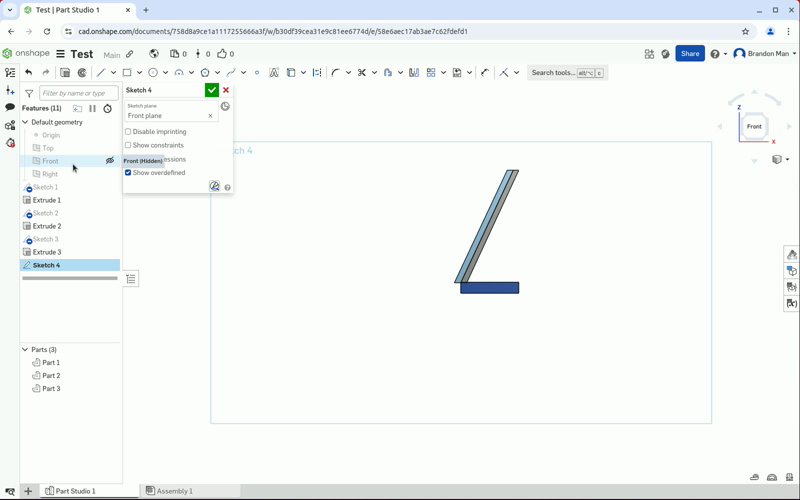
mouse_move(73, 352)
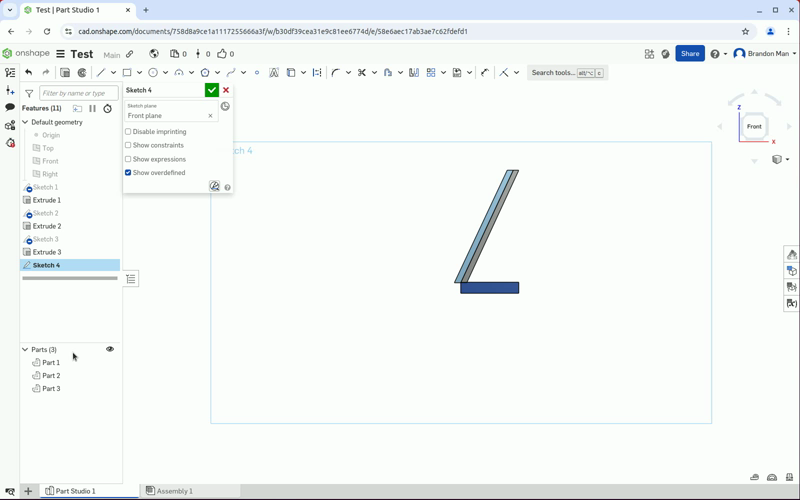
key(y)
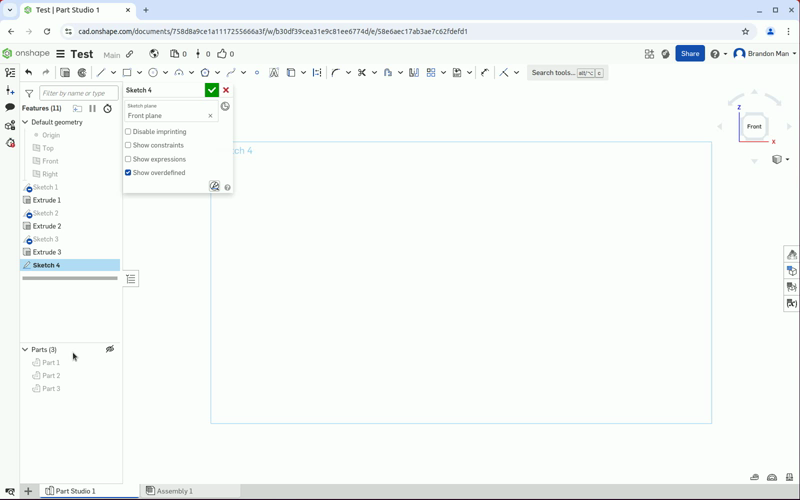
key(l)
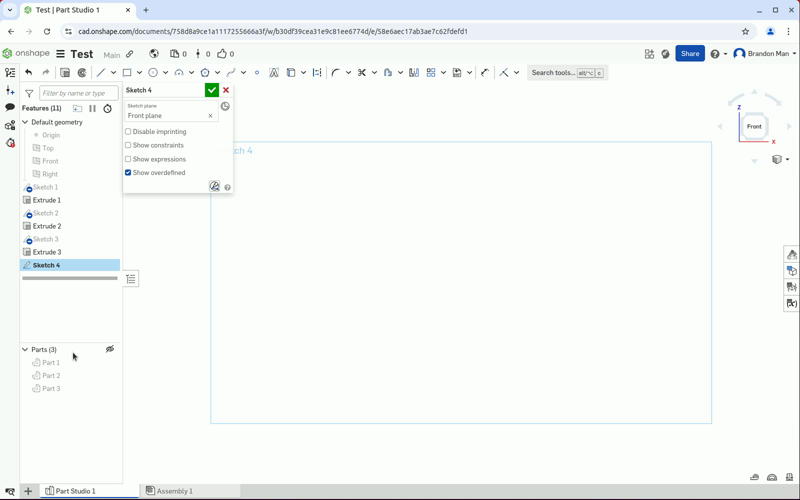
key_down(shift)
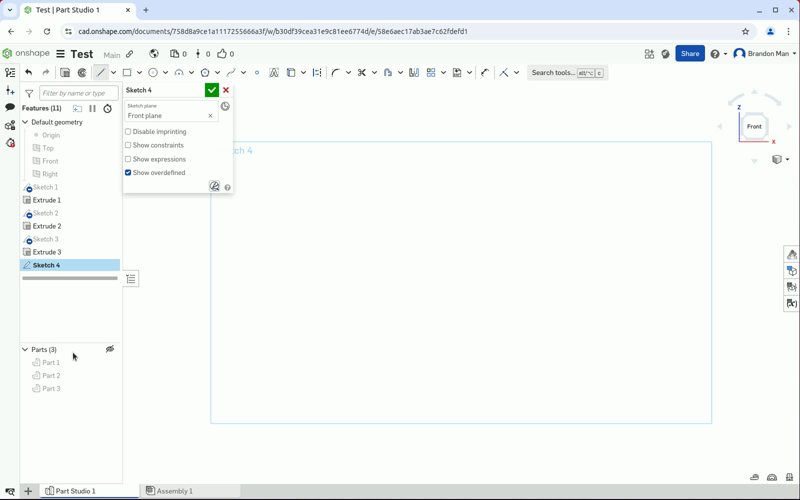
mouse_move(427, 293)
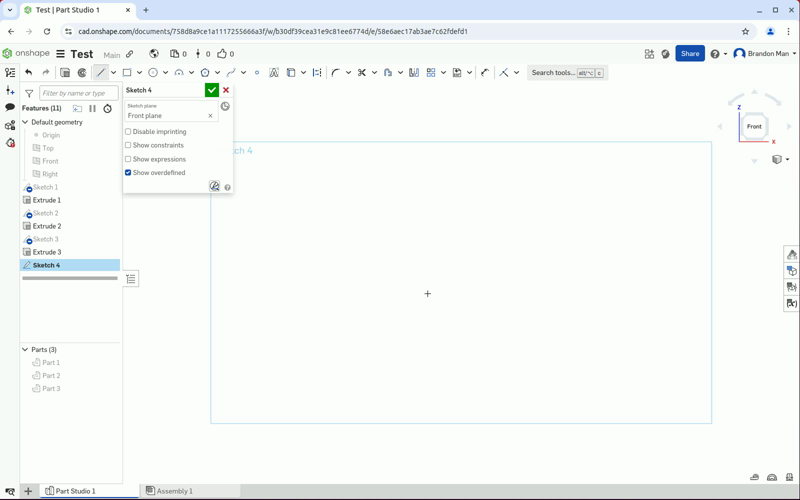
click(427, 293)
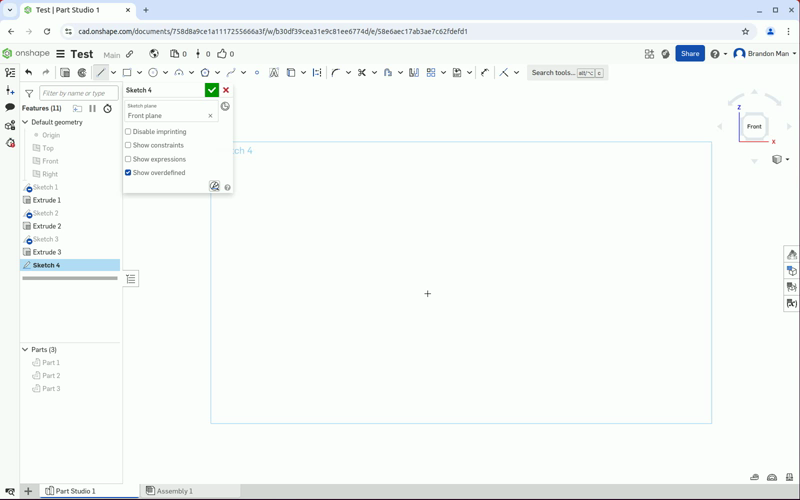
key_up(shift)
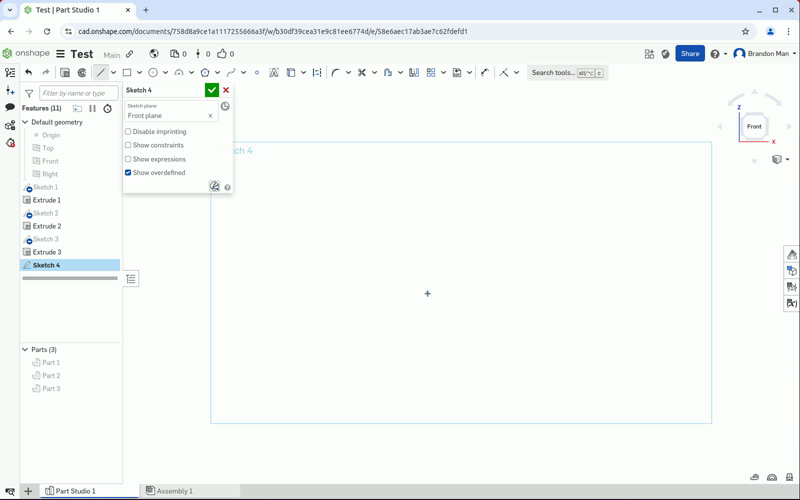
key_down(shift)
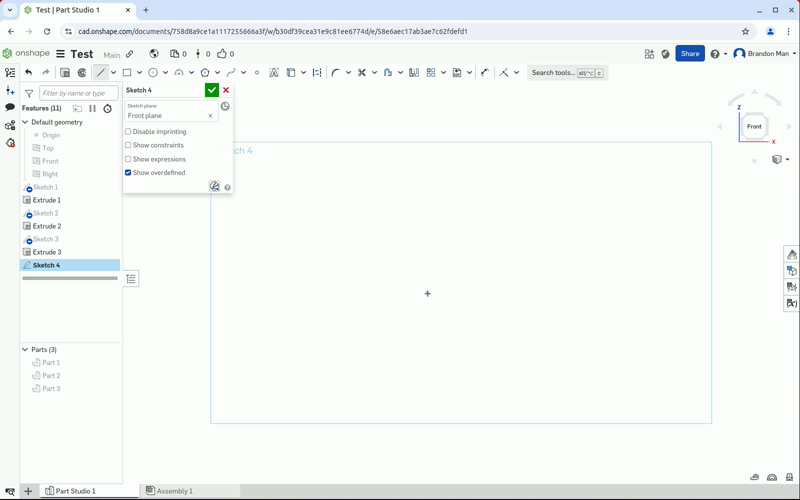
mouse_move(457, 293)
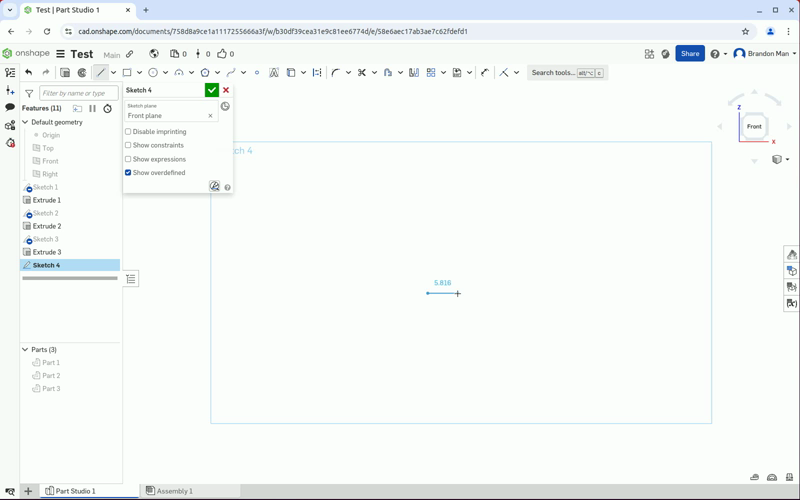
mouse_move(461, 293)
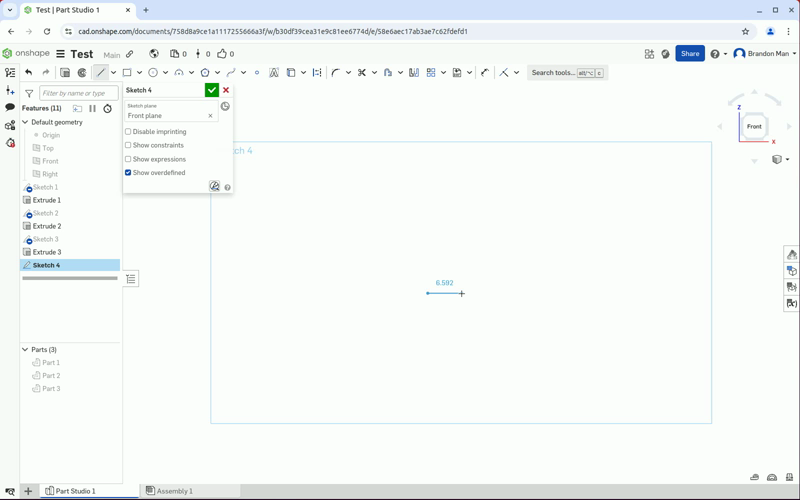
click(461, 293)
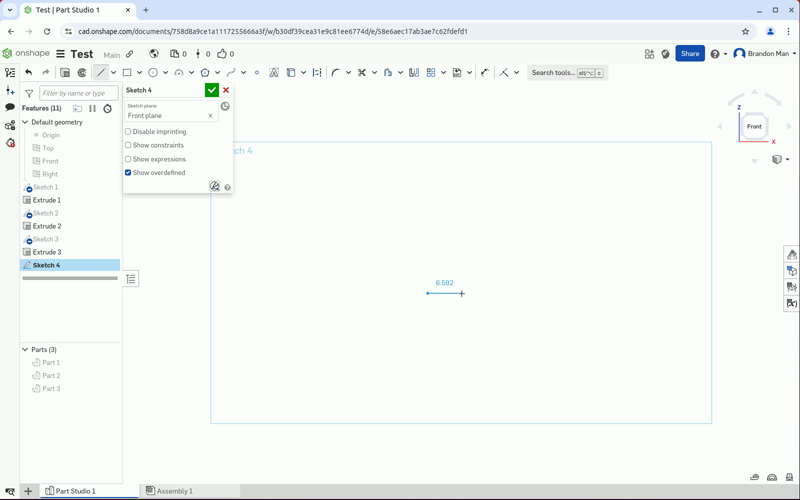
key_up(shift)
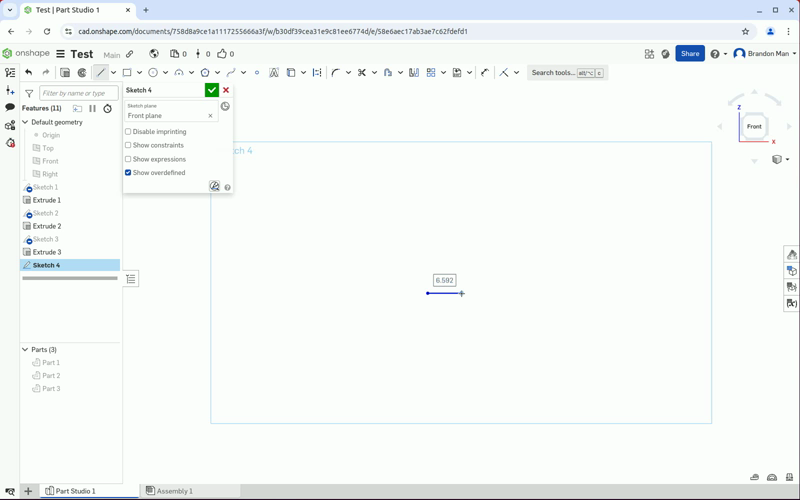
key_down(shift)
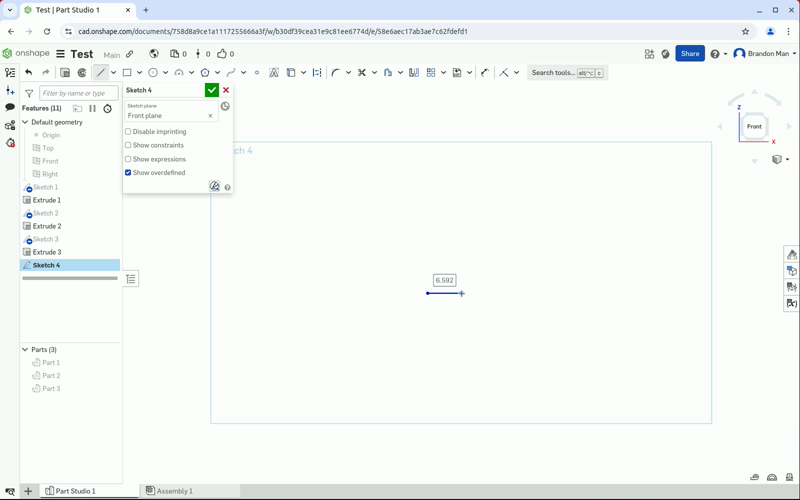
mouse_move(491, 293)
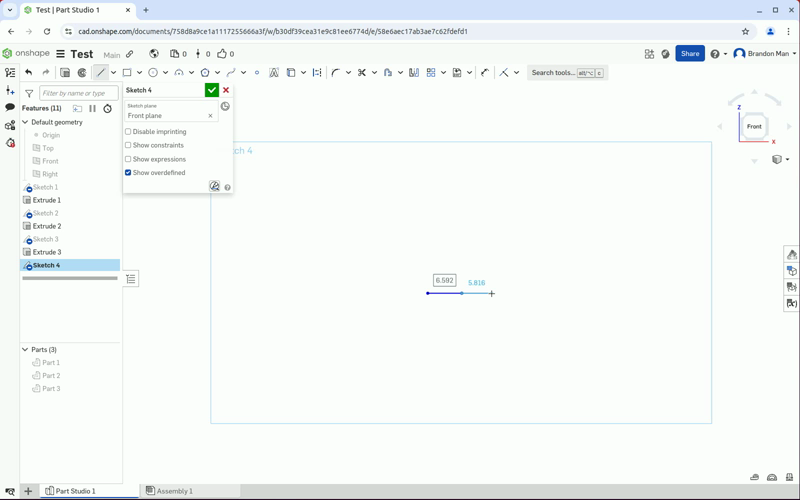
mouse_move(461, 282)
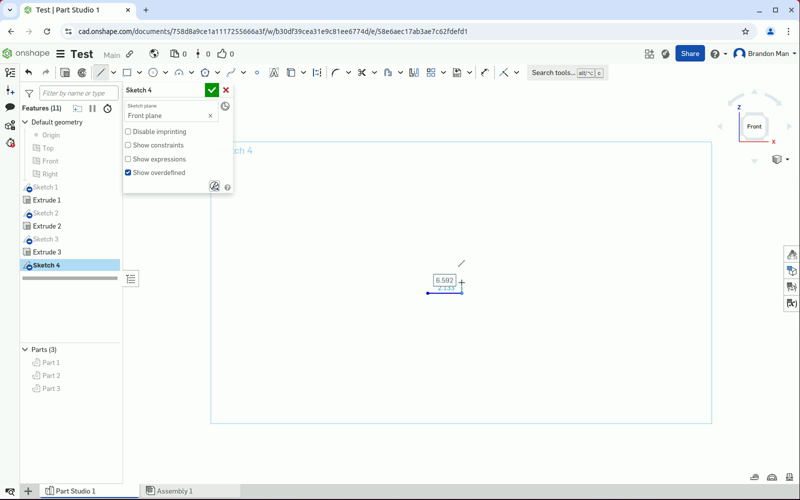
click(461, 282)
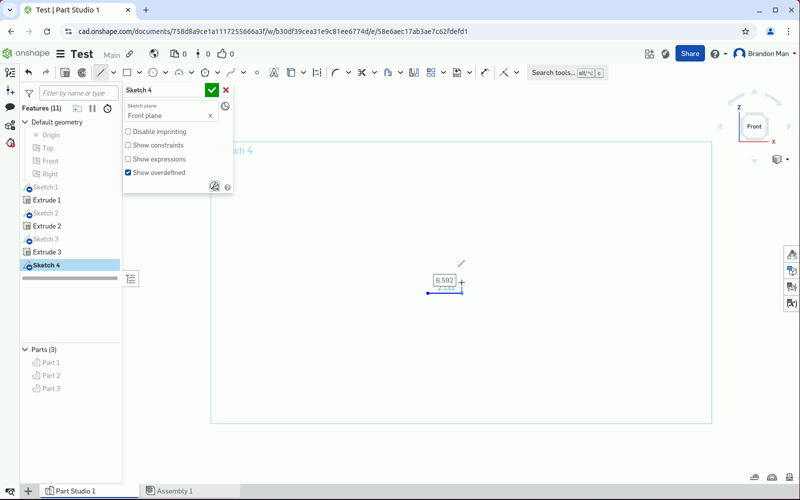
key_up(shift)
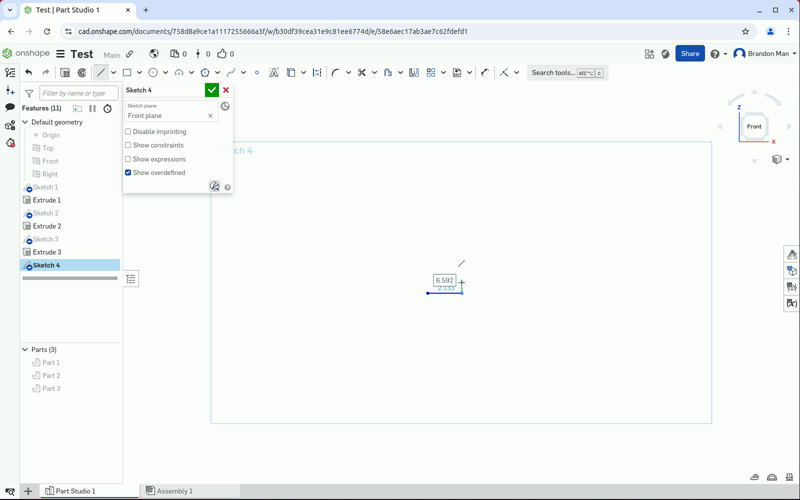
key_down(shift)
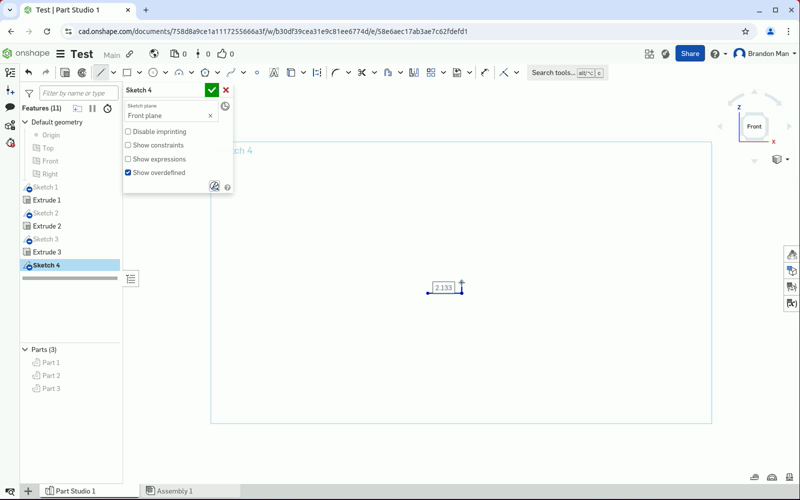
mouse_move(491, 282)
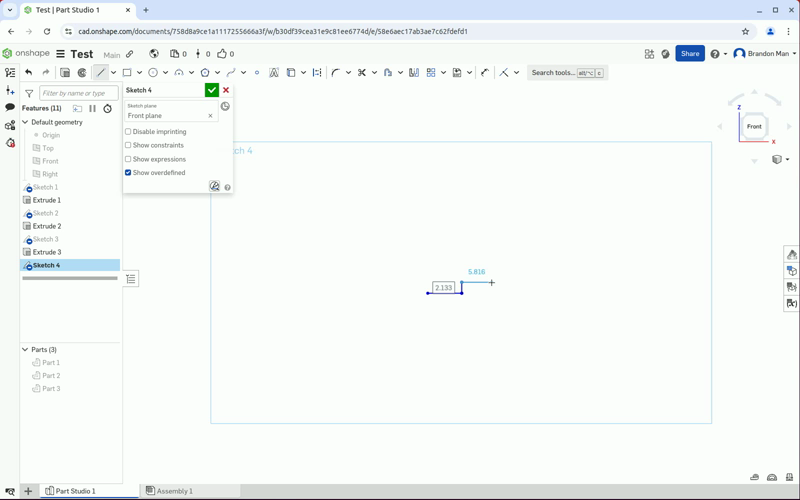
mouse_move(455, 282)
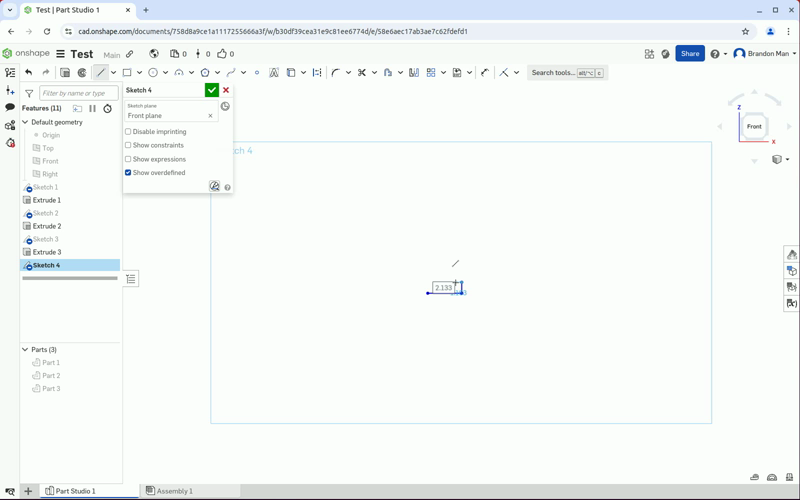
scroll(6)
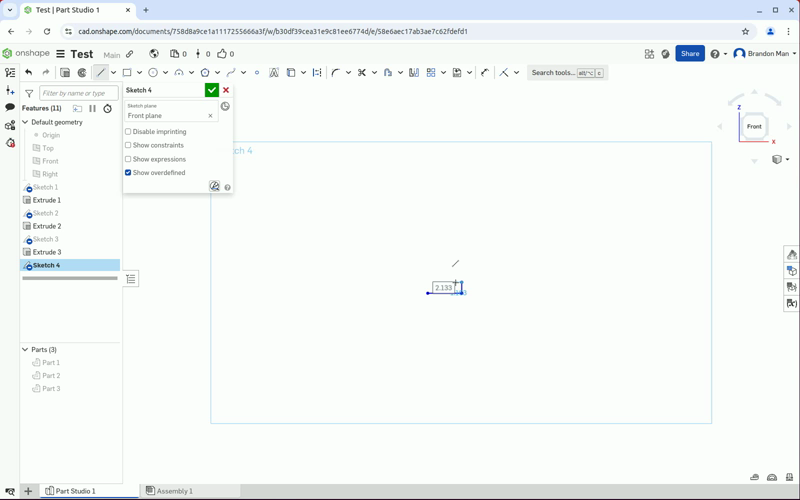
scroll(6)
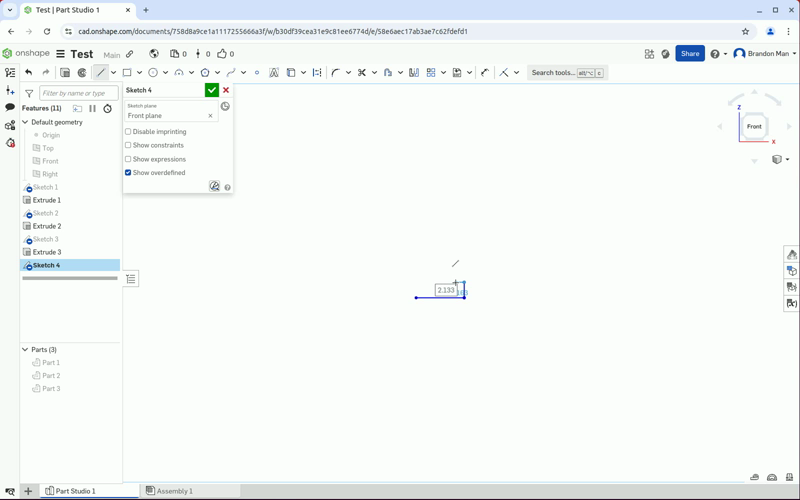
scroll(6)
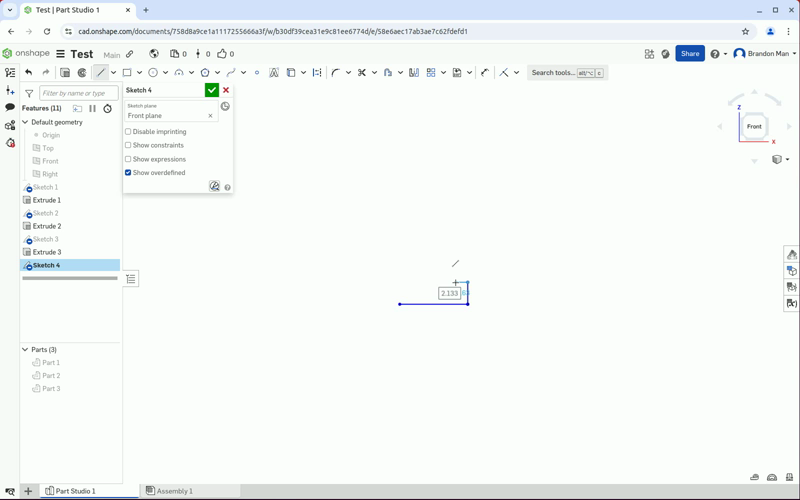
scroll(6)
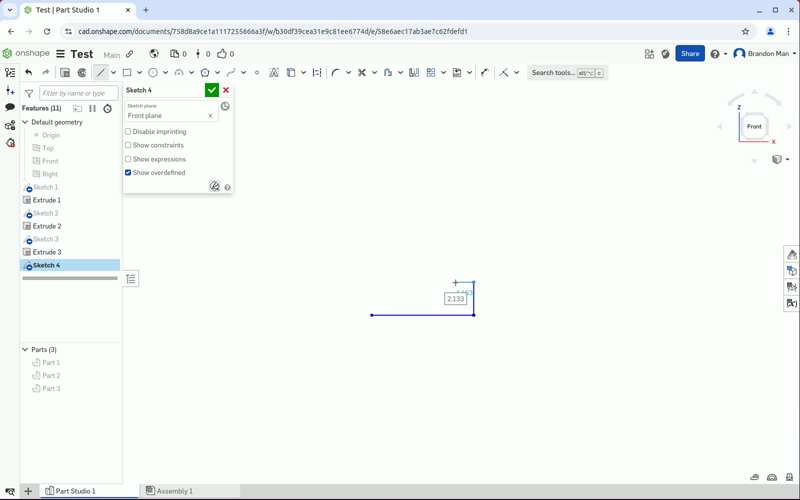
scroll(6)
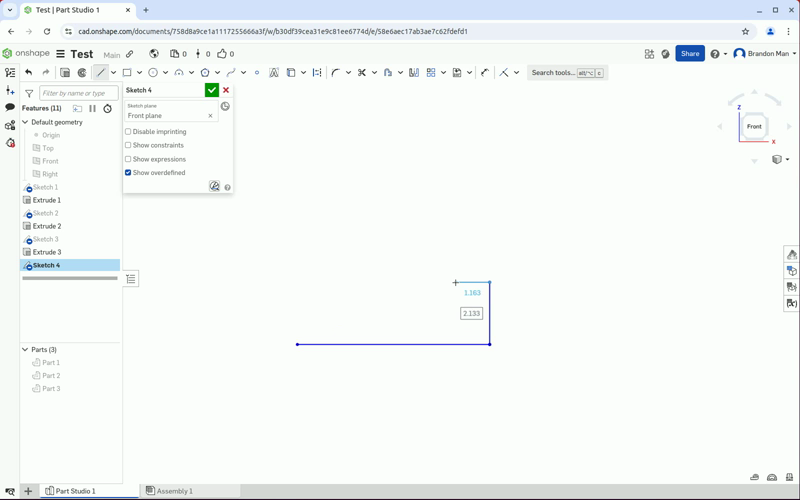
scroll(6)
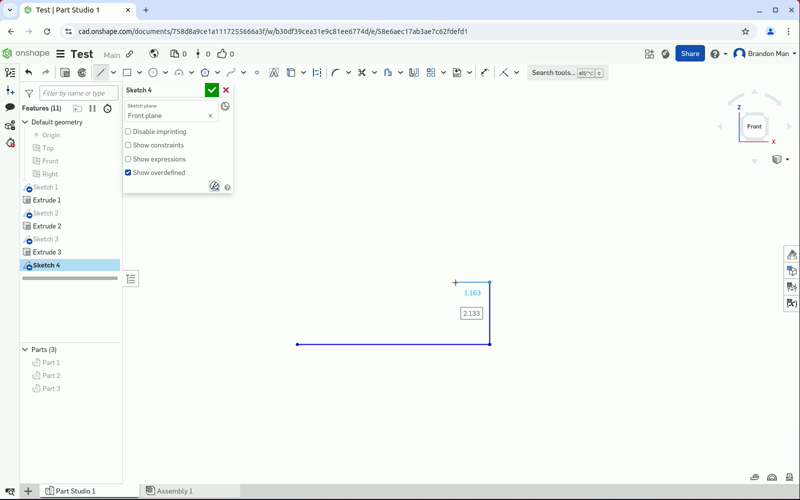
scroll(6)
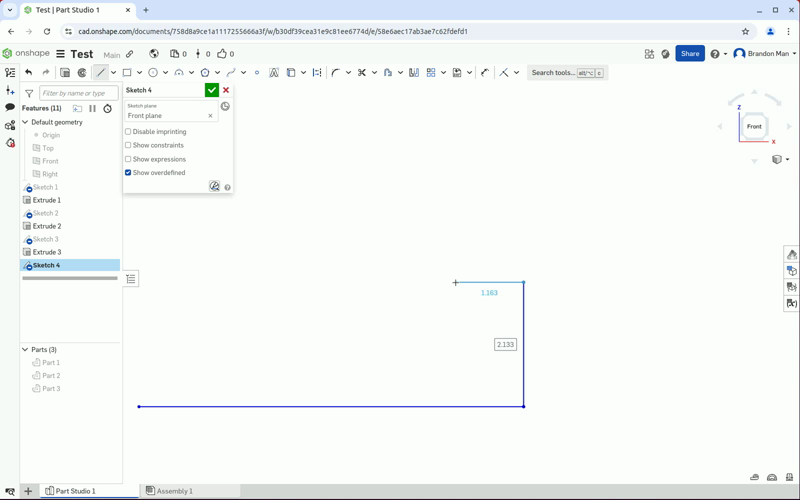
click(455, 282)
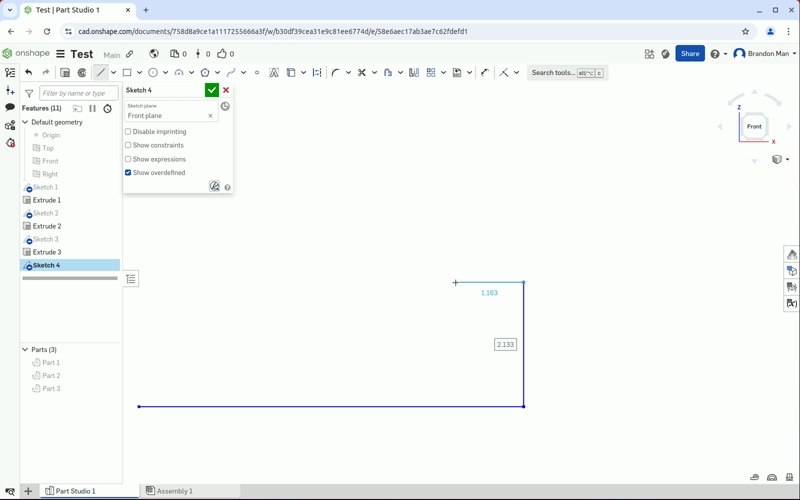
scroll(-6)
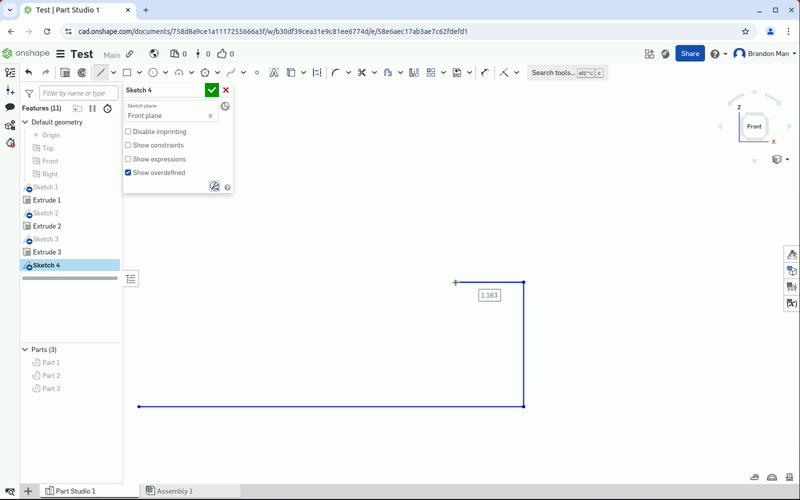
scroll(-6)
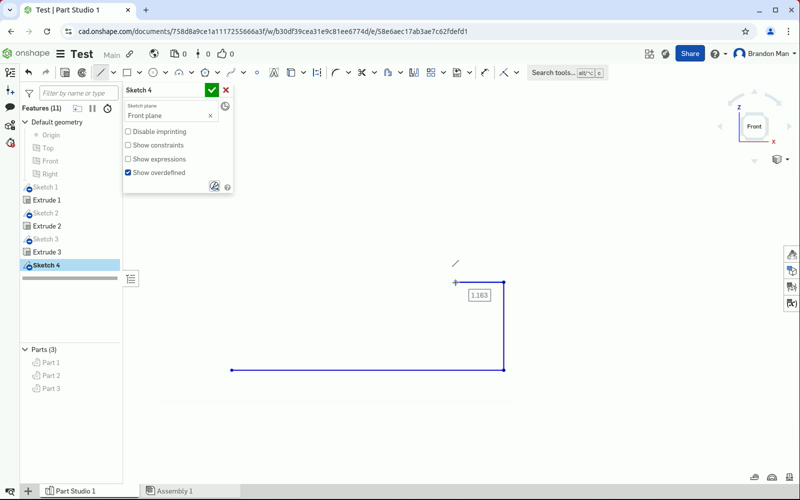
scroll(-6)
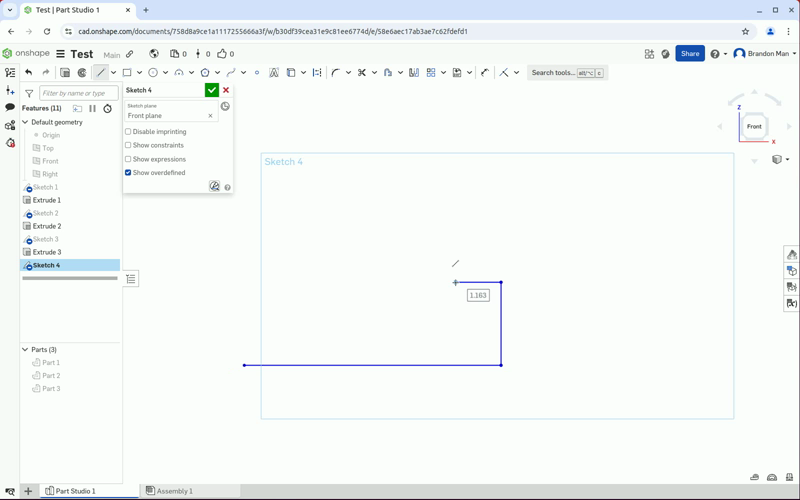
scroll(-6)
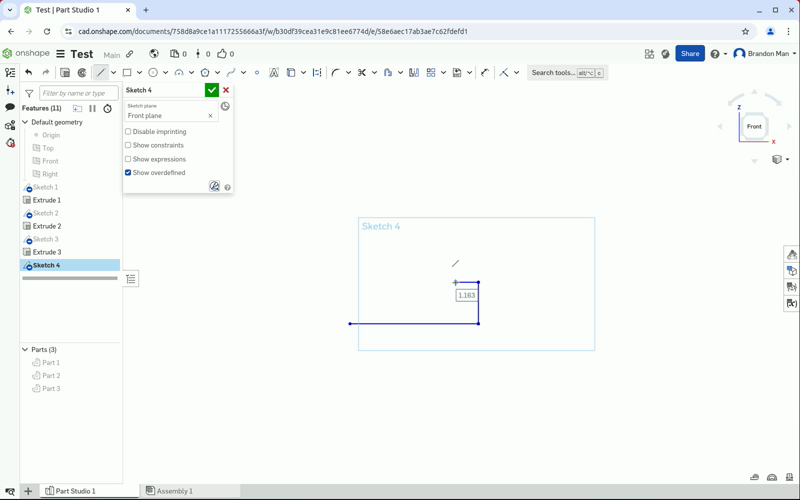
scroll(-6)
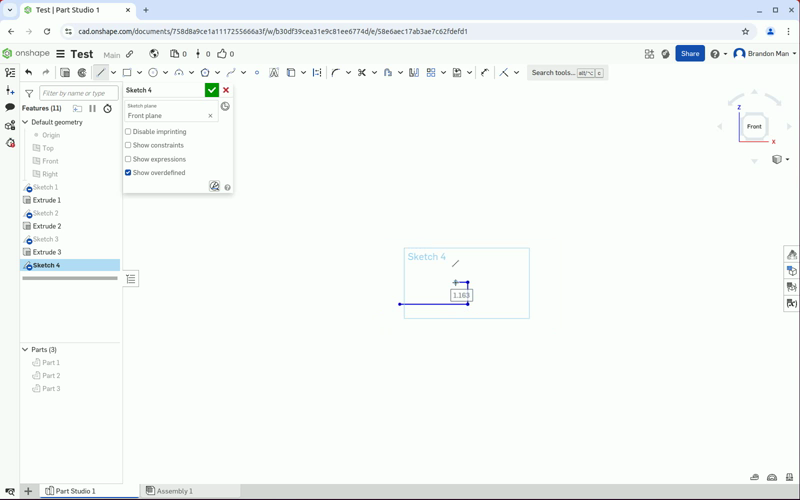
scroll(-6)
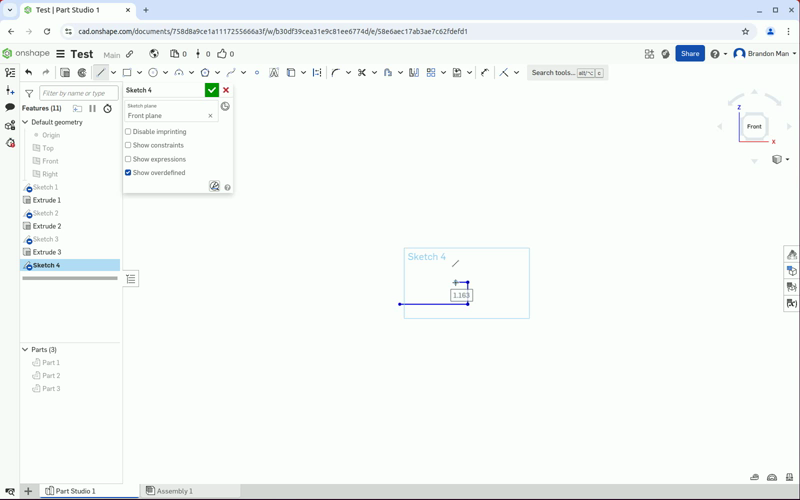
scroll(-6)
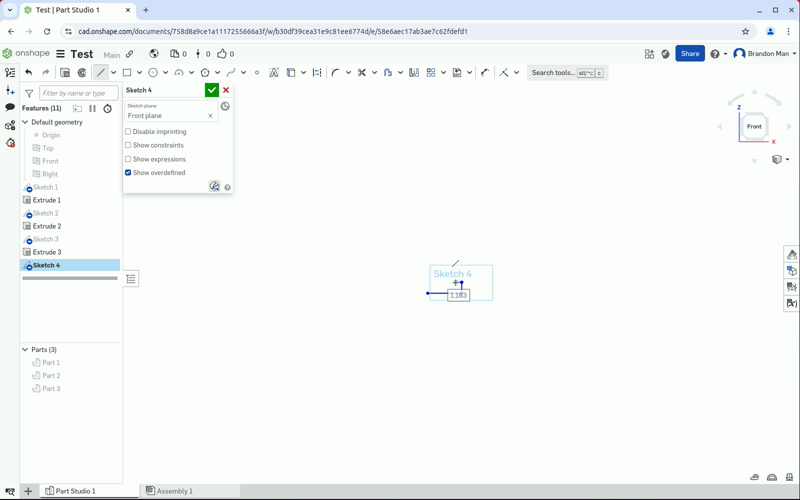
key_up(shift)
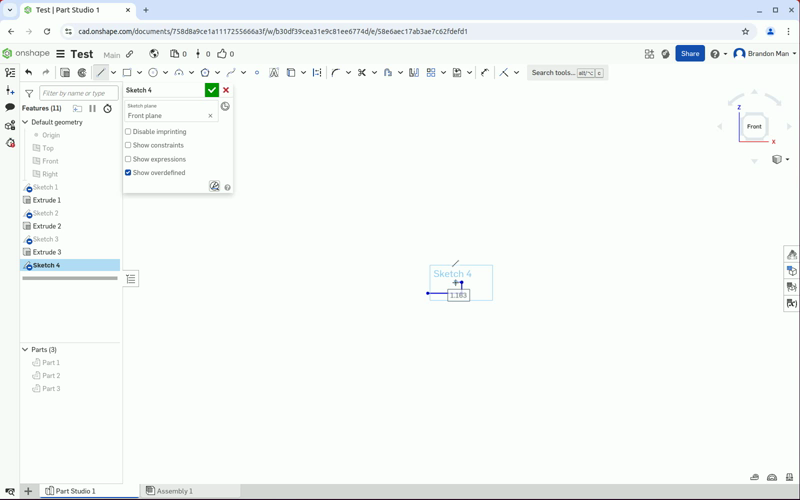
key_down(shift)
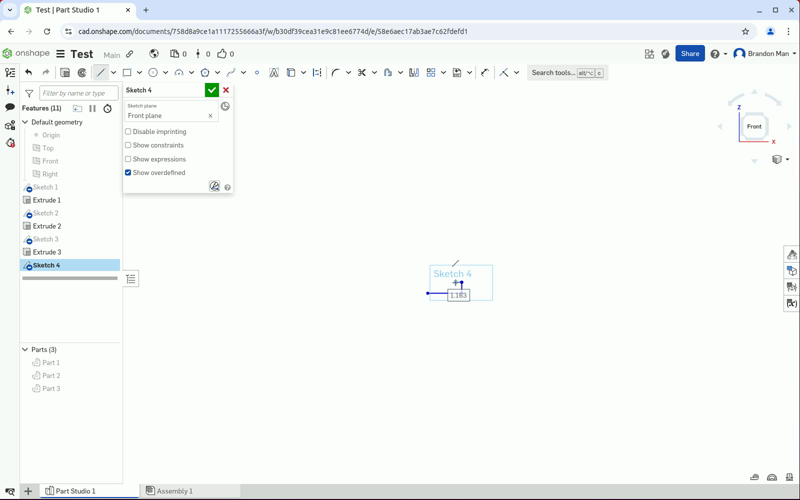
mouse_move(485, 282)
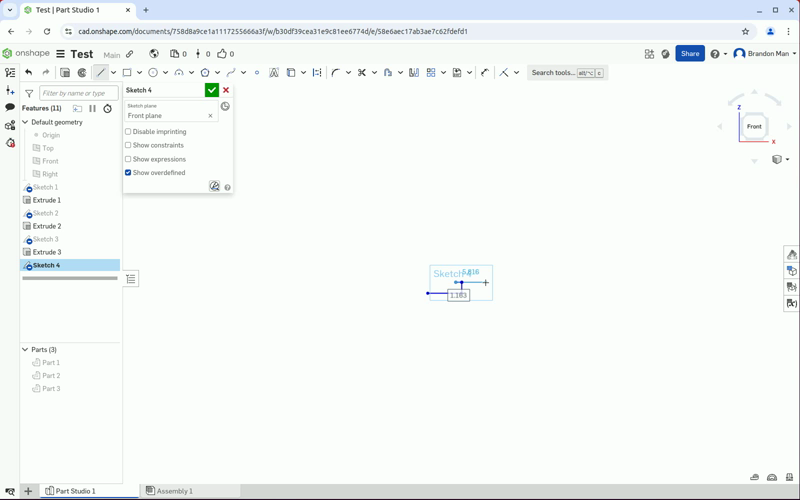
mouse_move(427, 282)
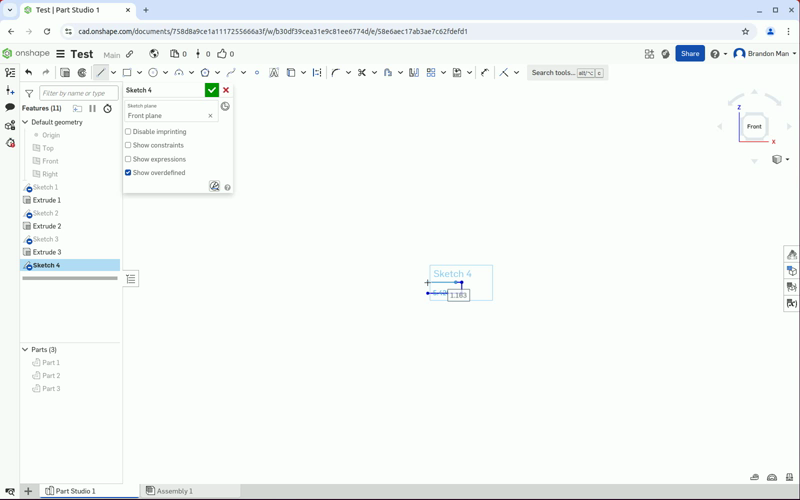
click(427, 282)
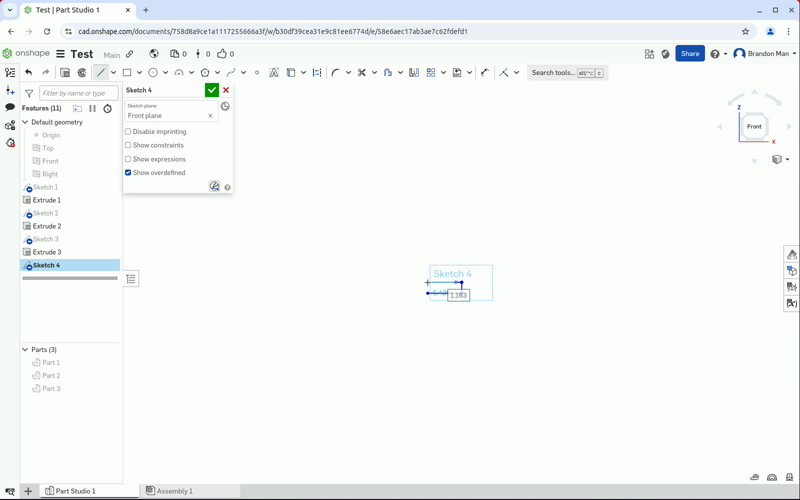
key_up(shift)
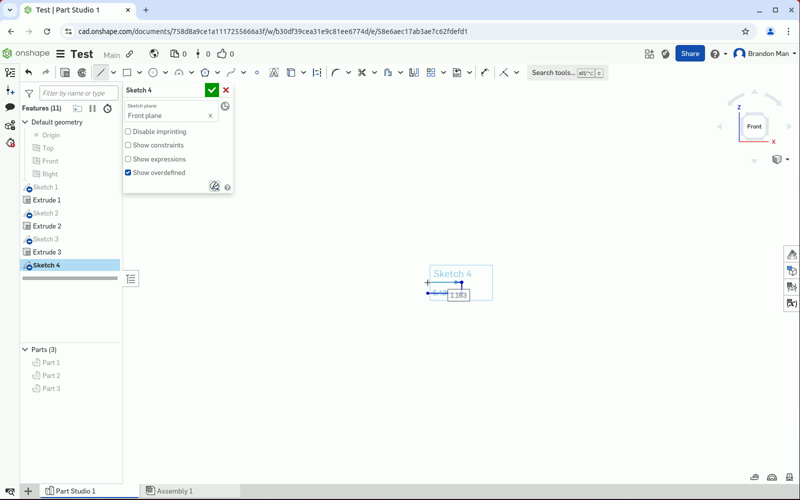
mouse_move(457, 282)
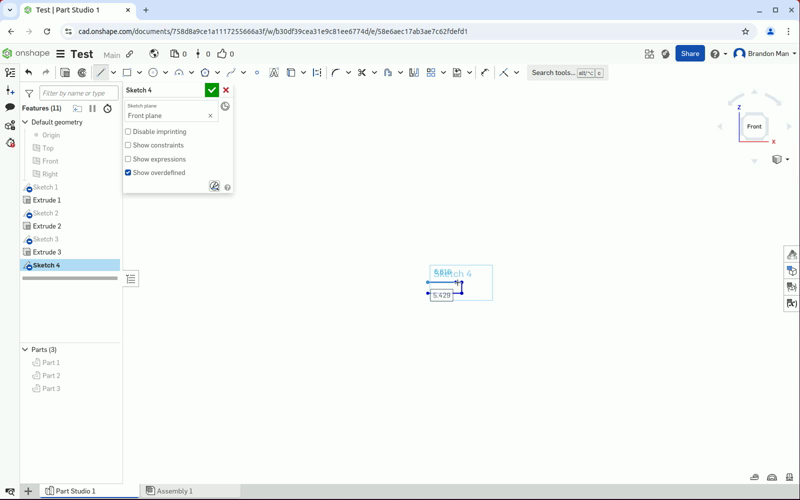
key_down(shift)
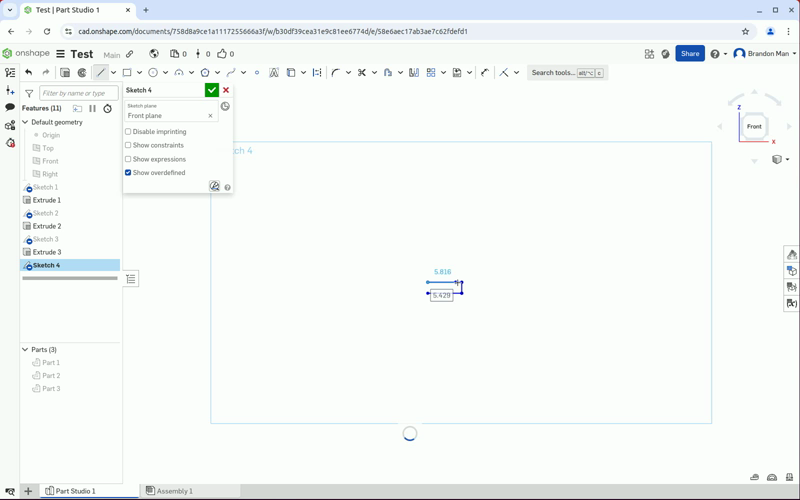
mouse_move(427, 293)
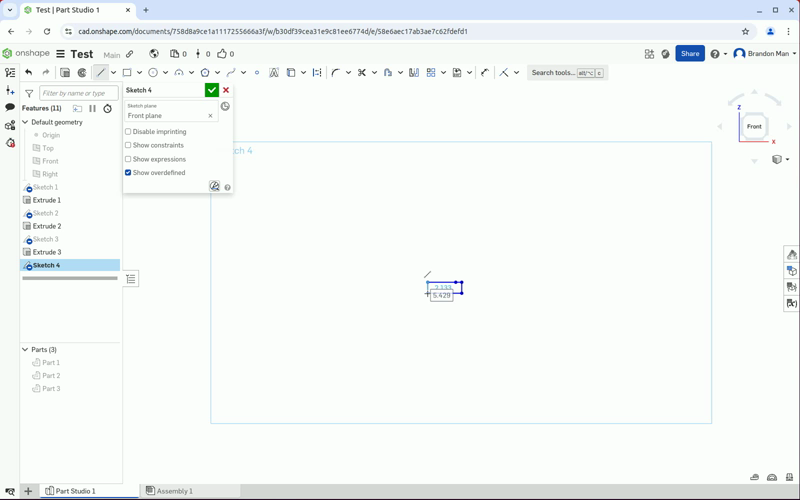
key_up(shift)
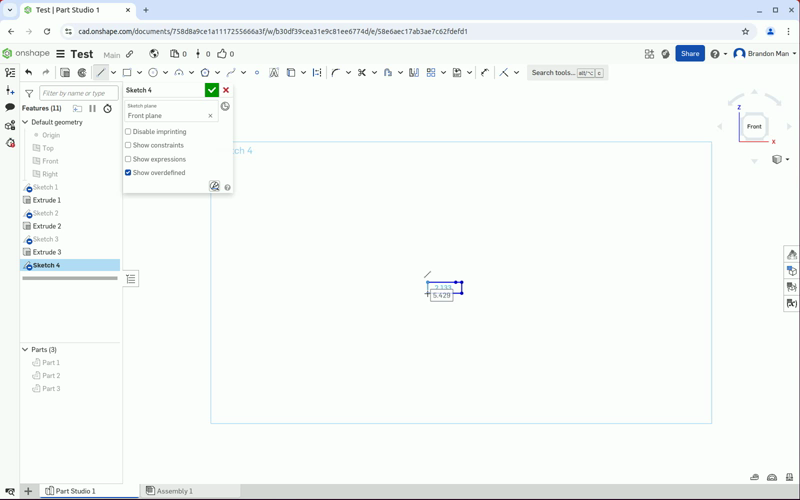
click(427, 293)
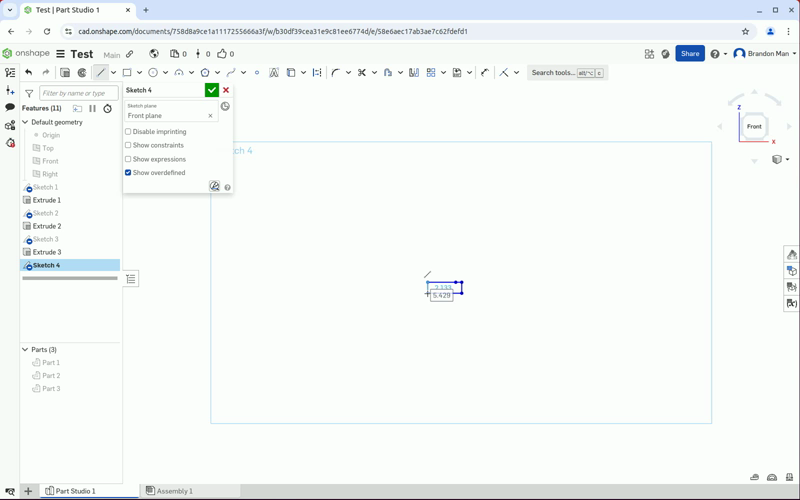
key(esc)
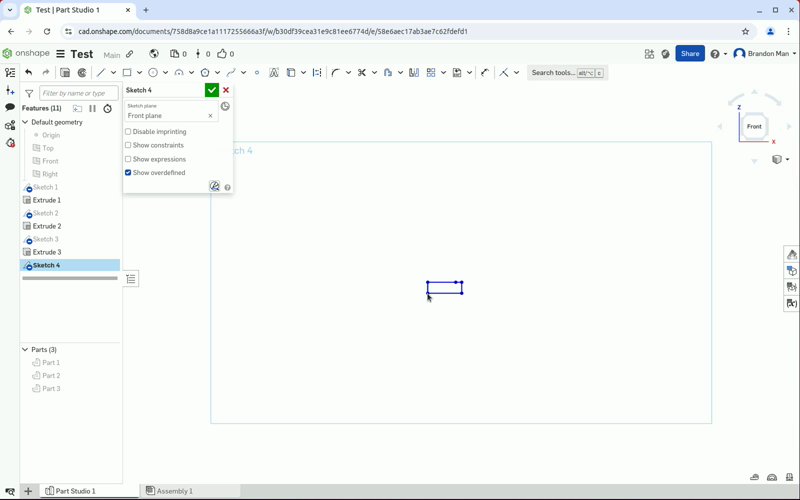
mouse_move(461, 283)
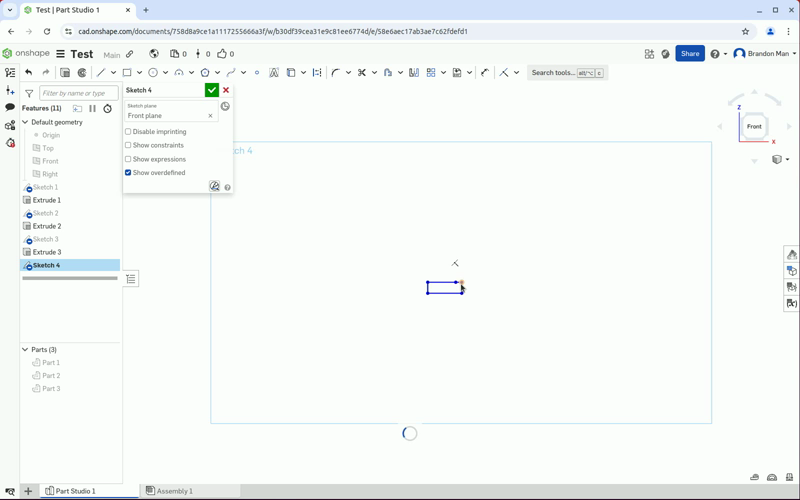
scroll(6)
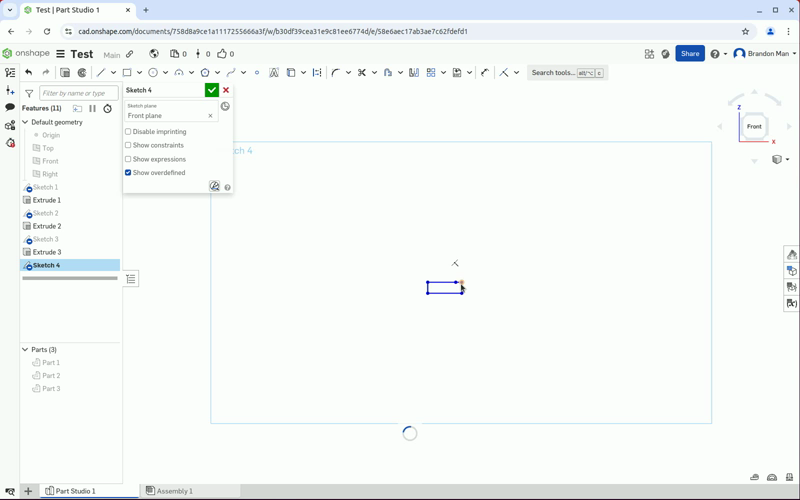
scroll(6)
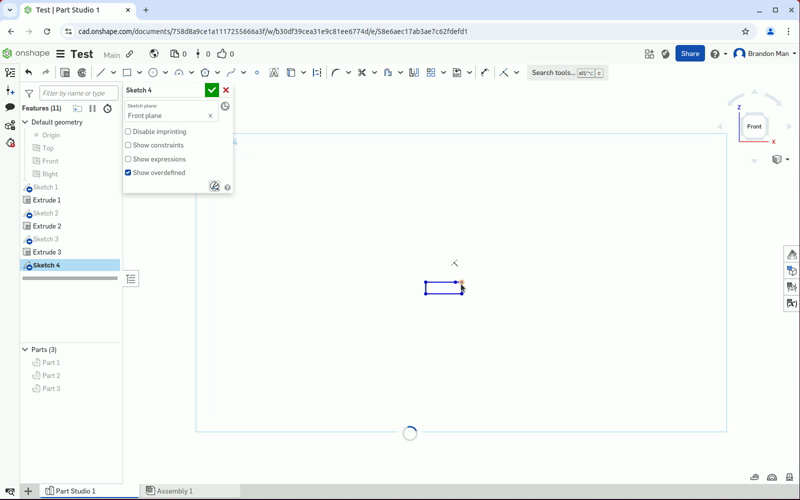
scroll(6)
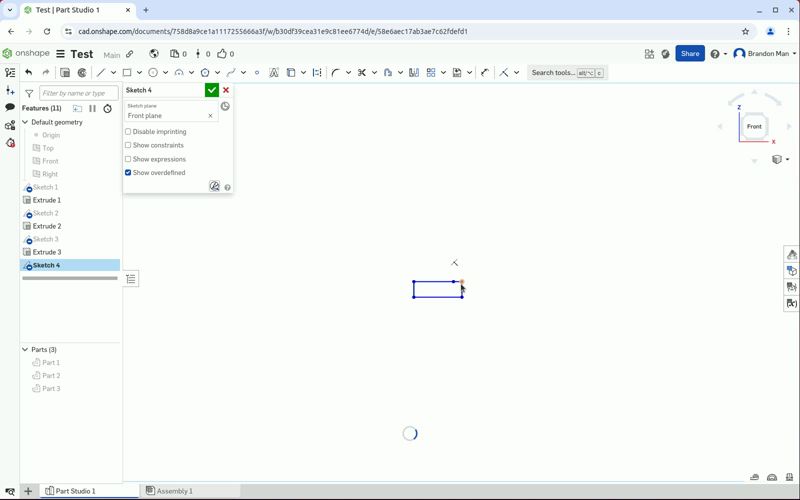
scroll(6)
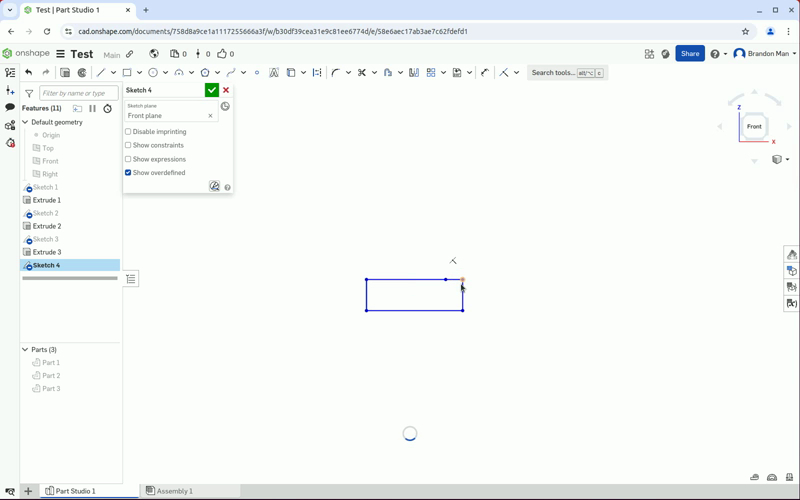
scroll(6)
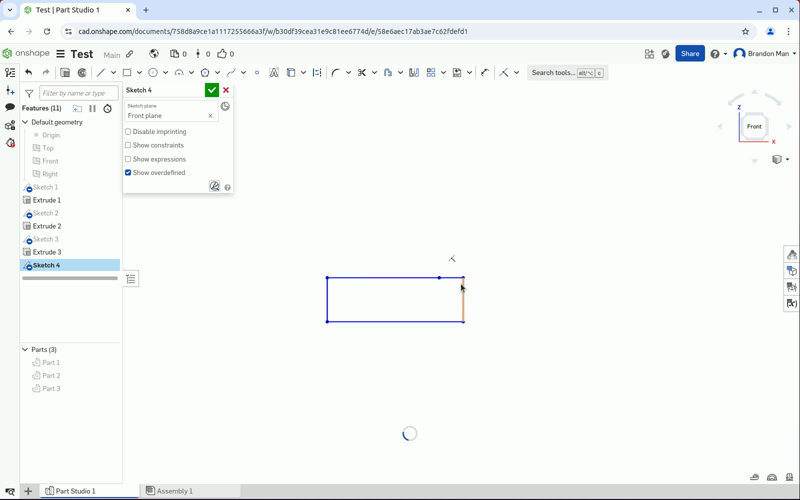
scroll(6)
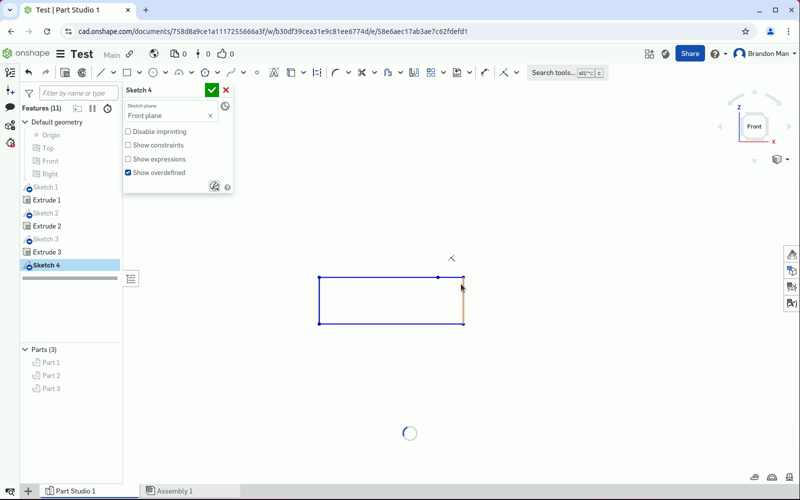
scroll(6)
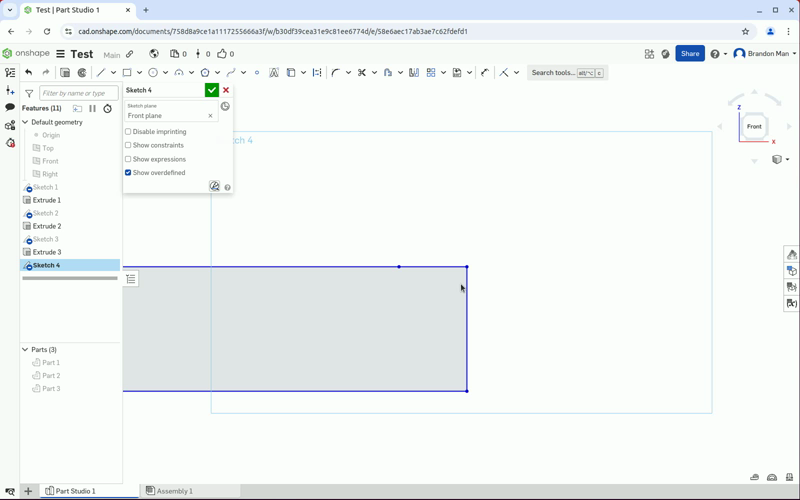
click(461, 283)
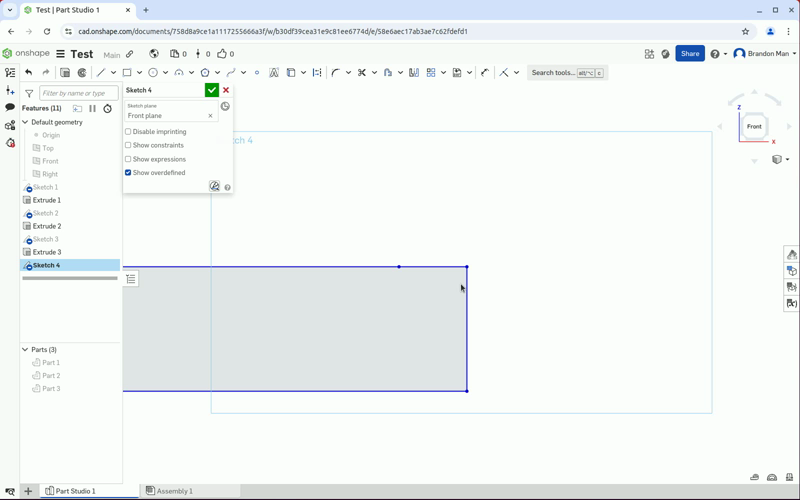
scroll(-6)
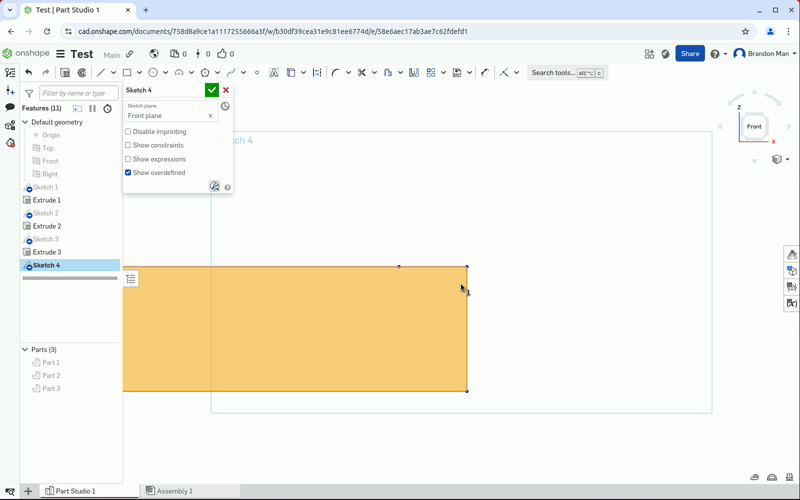
scroll(-6)
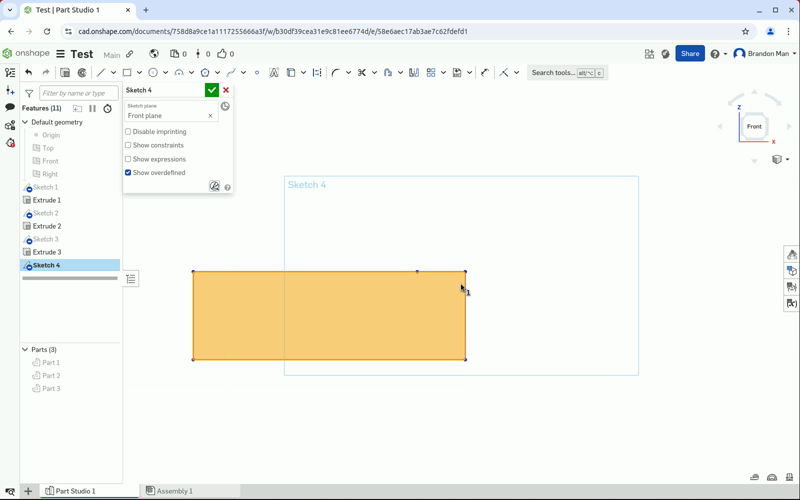
scroll(-6)
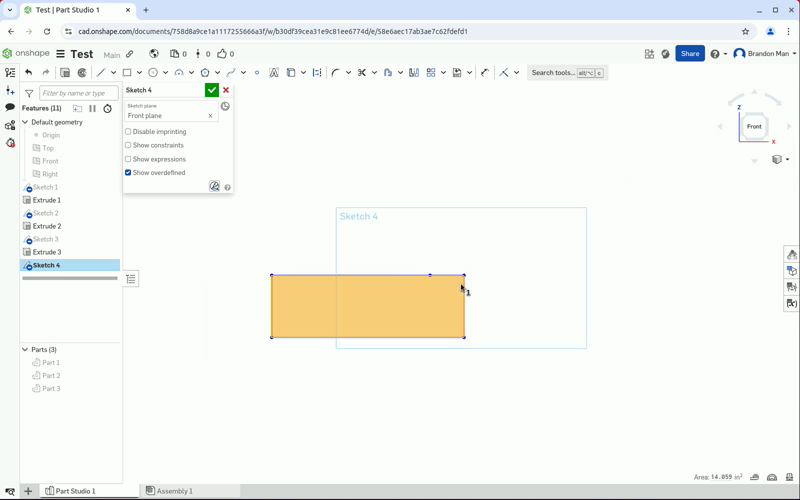
scroll(-6)
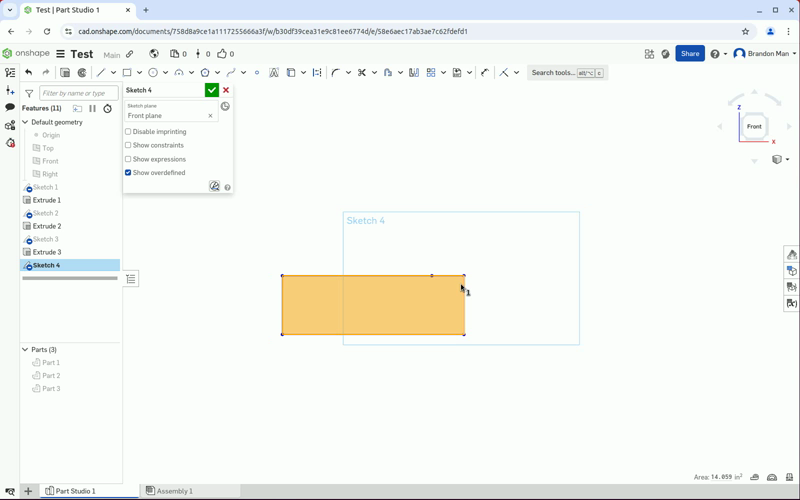
scroll(-6)
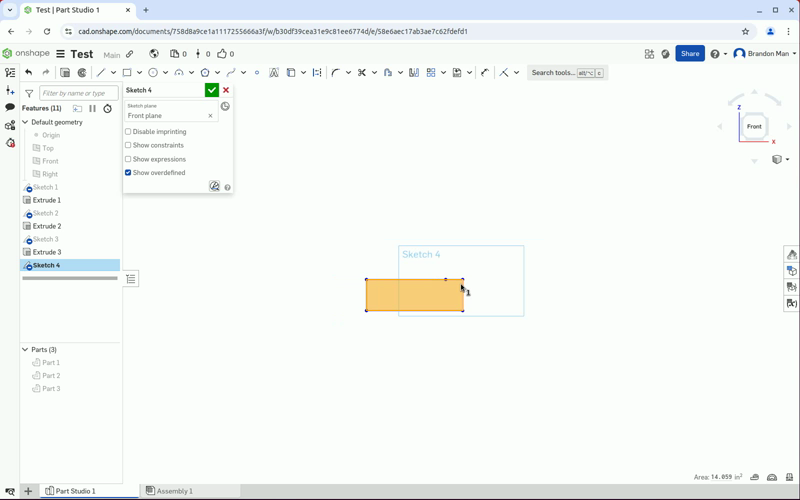
scroll(-6)
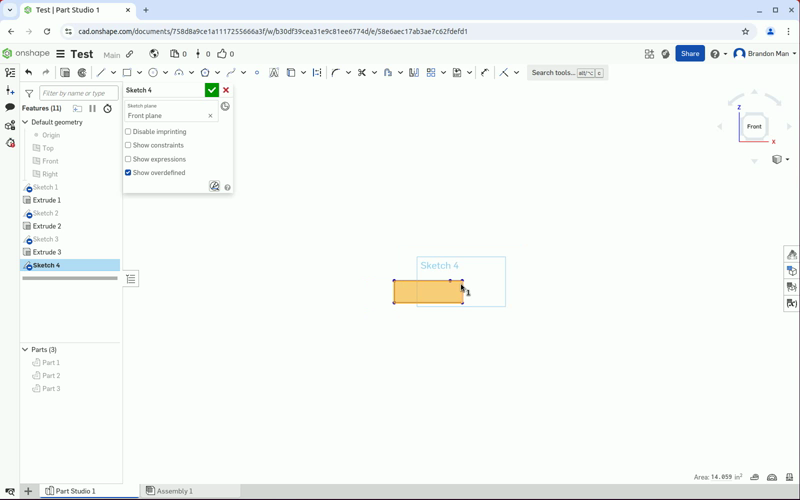
scroll(-6)
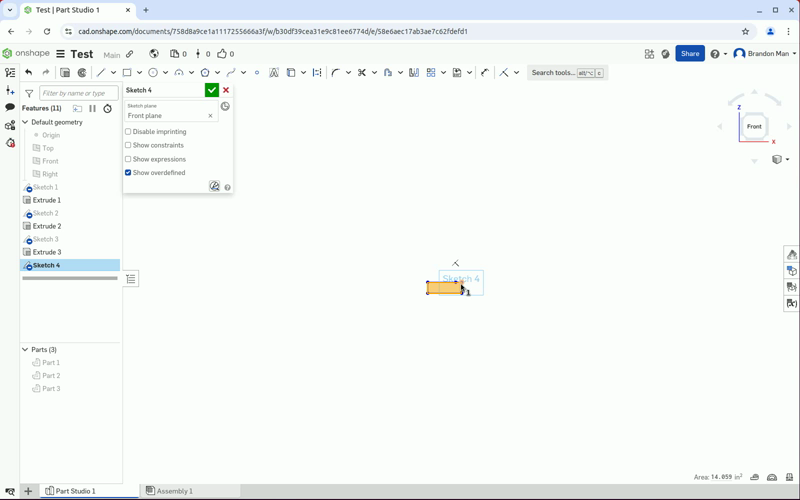
mouse_move(73, 352)
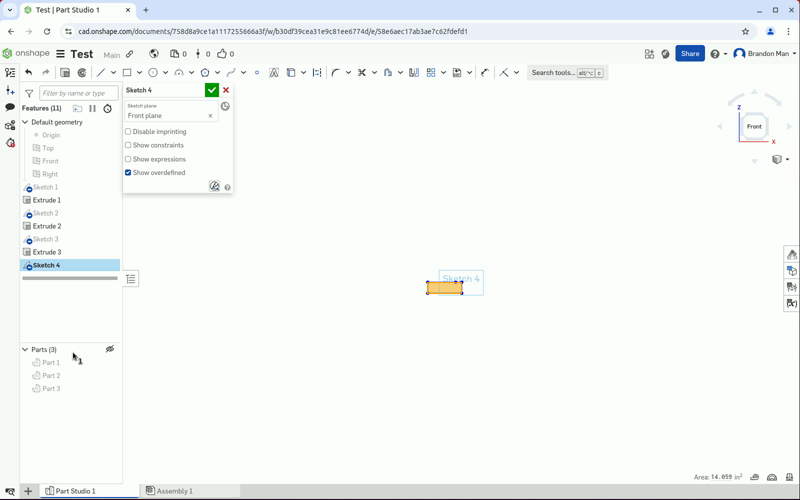
key(shift+y)
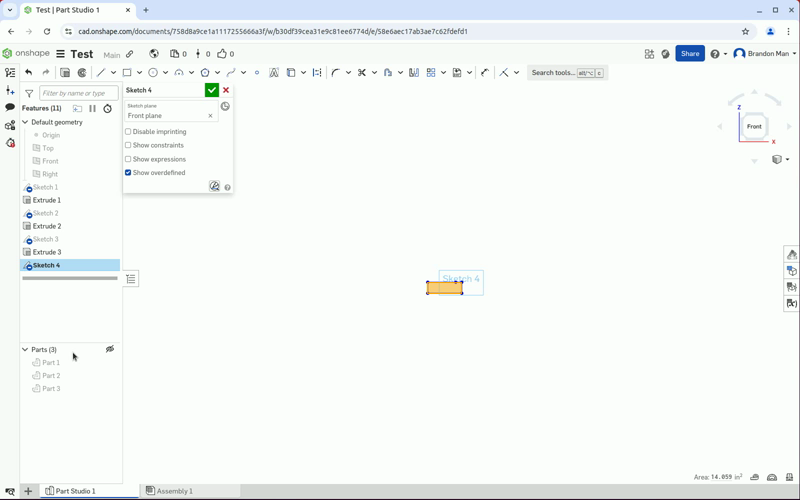
key(shift+e)
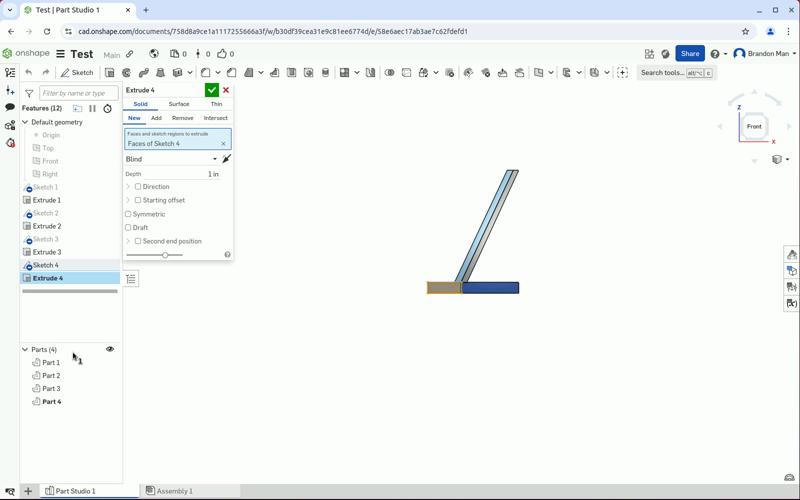
mouse_move(143, 106)
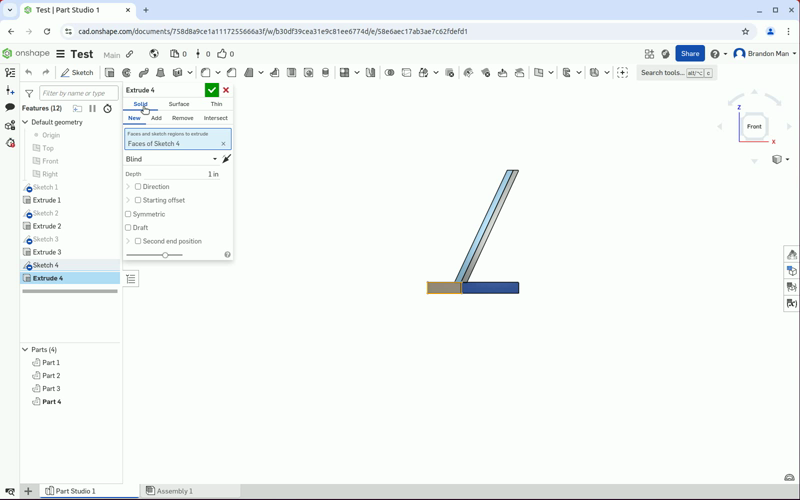
click(143, 106)
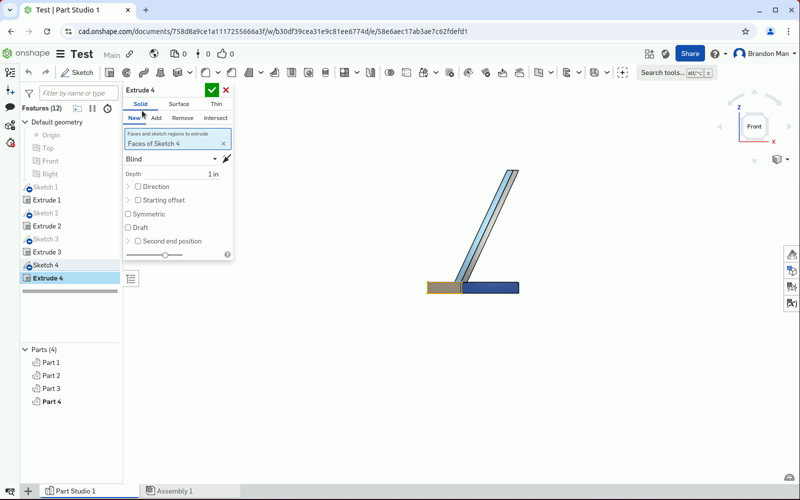
mouse_move(137, 120)
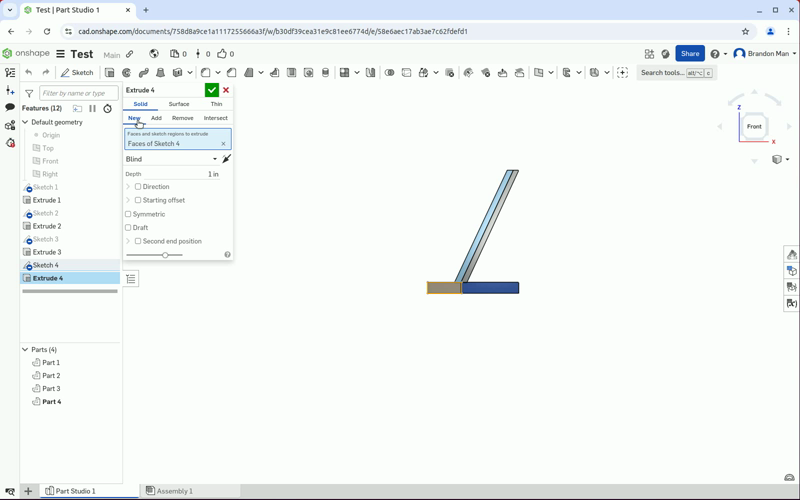
click(137, 120)
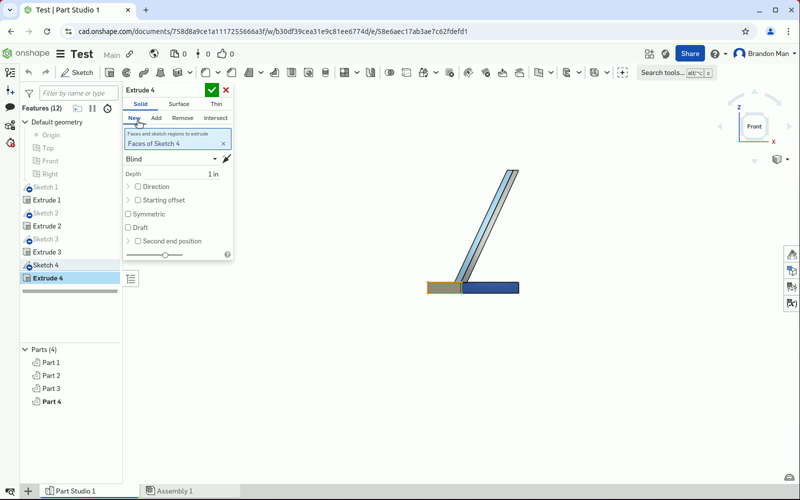
key(tab, 4)
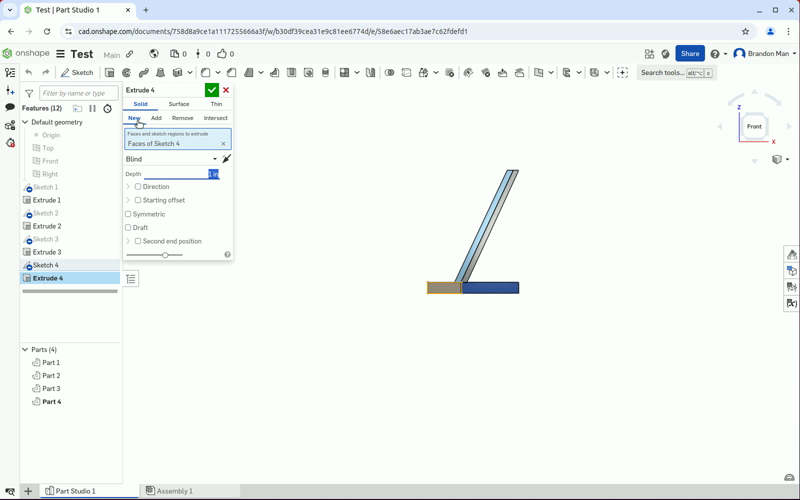
text(17.09)
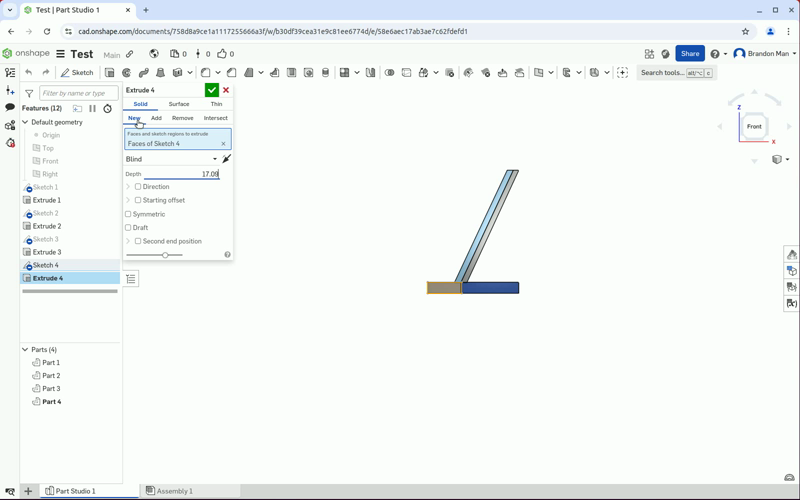
key(enter)
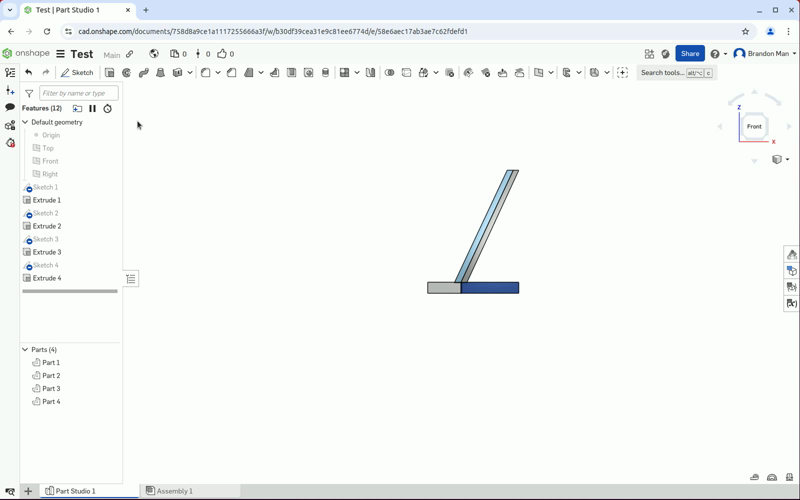
key(shift+h)
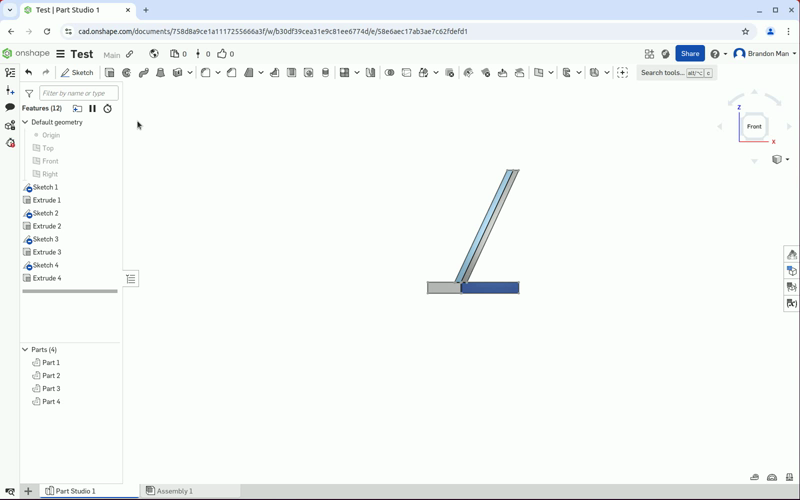
key(shift+h)
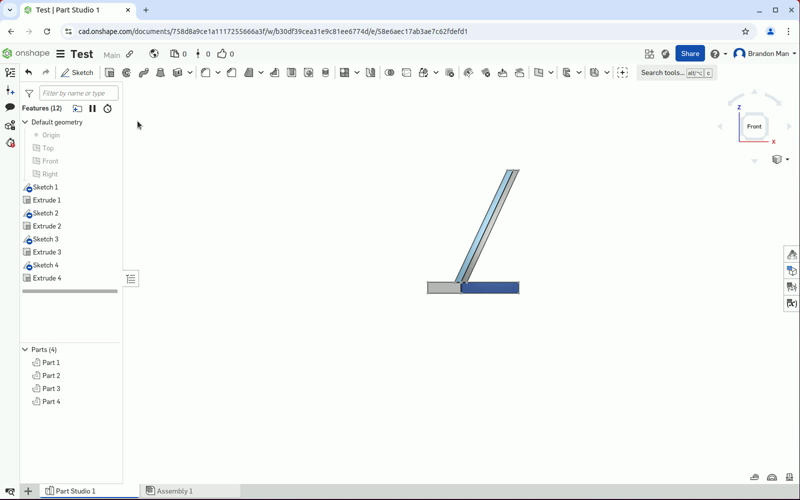
key(shift+7)
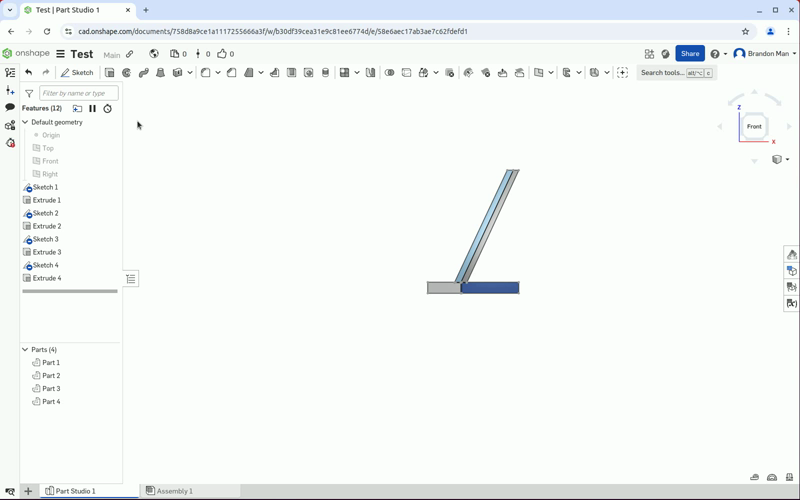
key(left, 2)
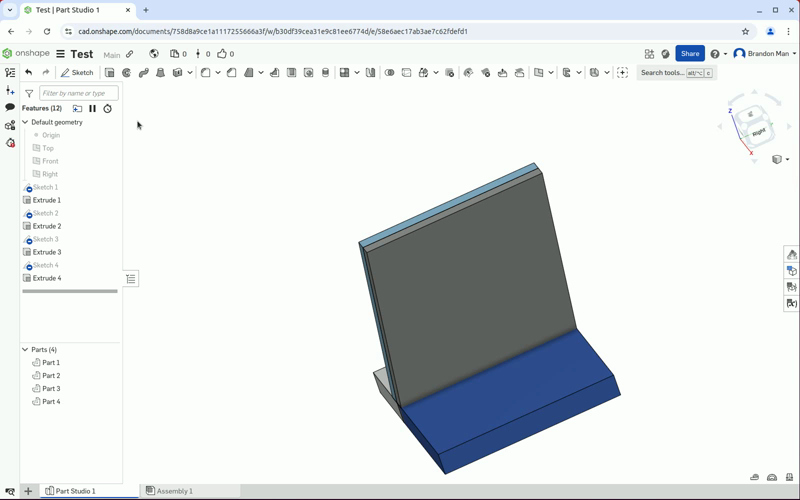
key(down, 2)
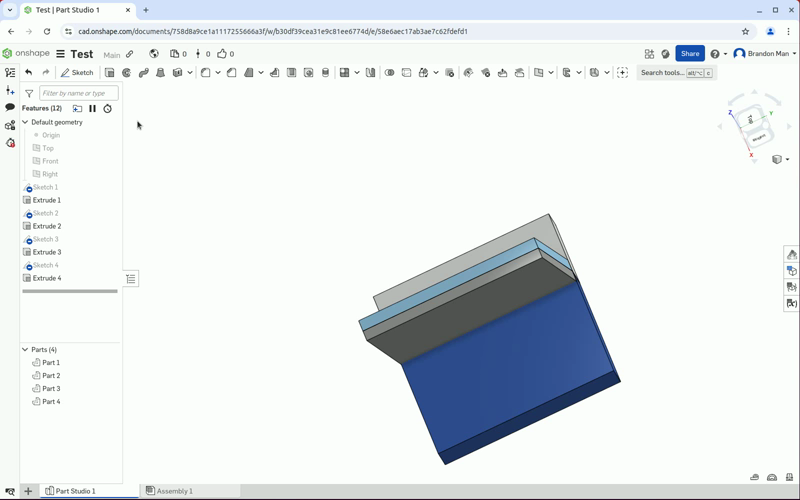
key(up, 2)
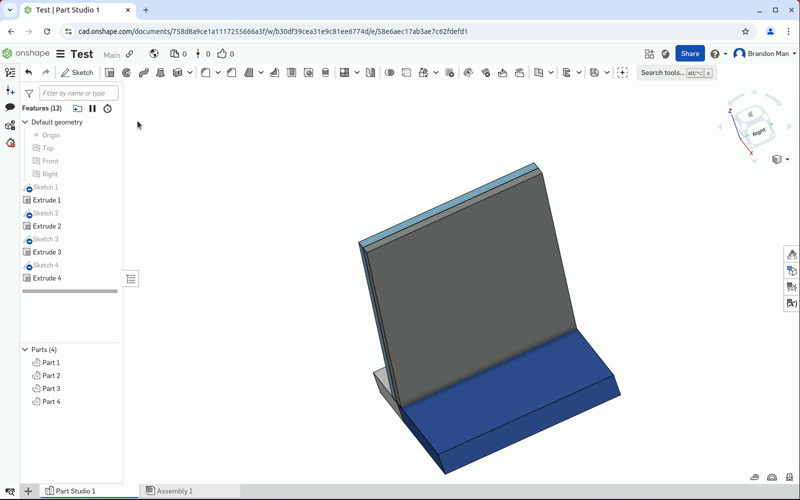
key(right, 2)
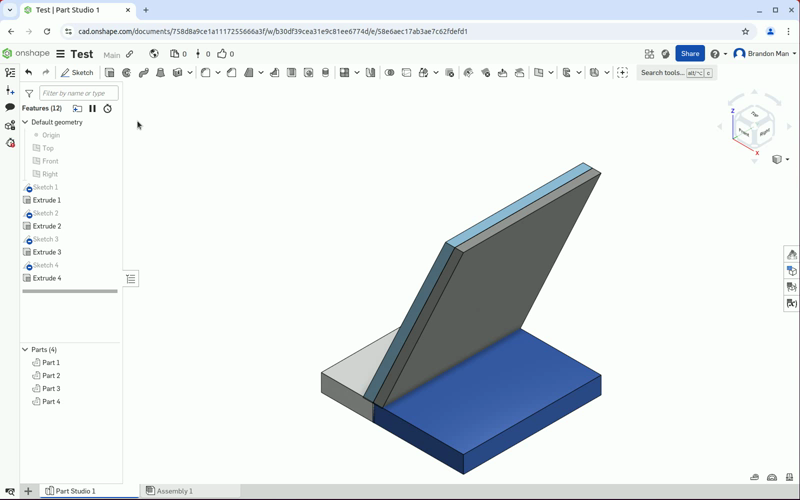
mouse_move(73, 189)
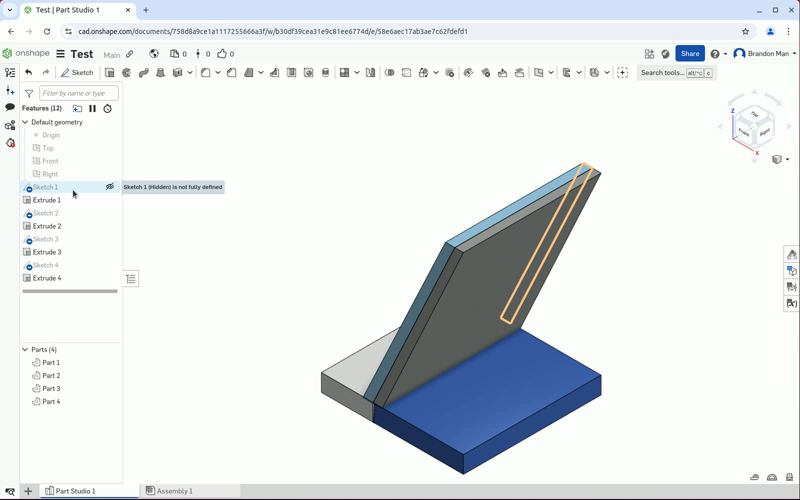
click(73, 189)